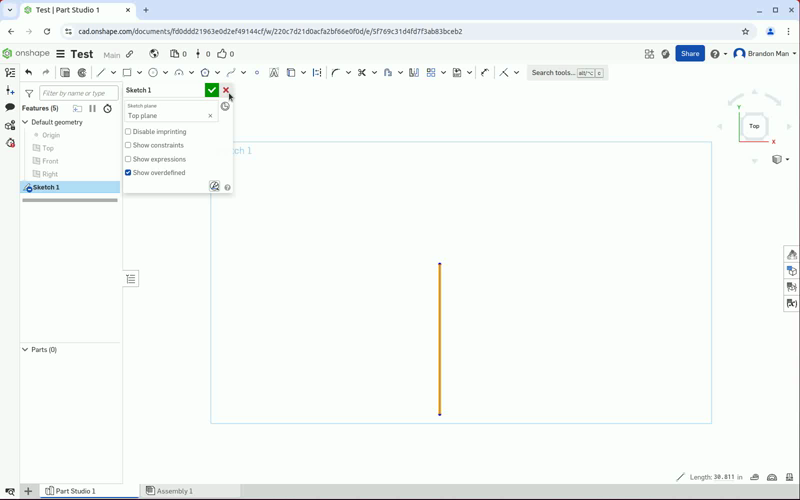
key(shift+h)
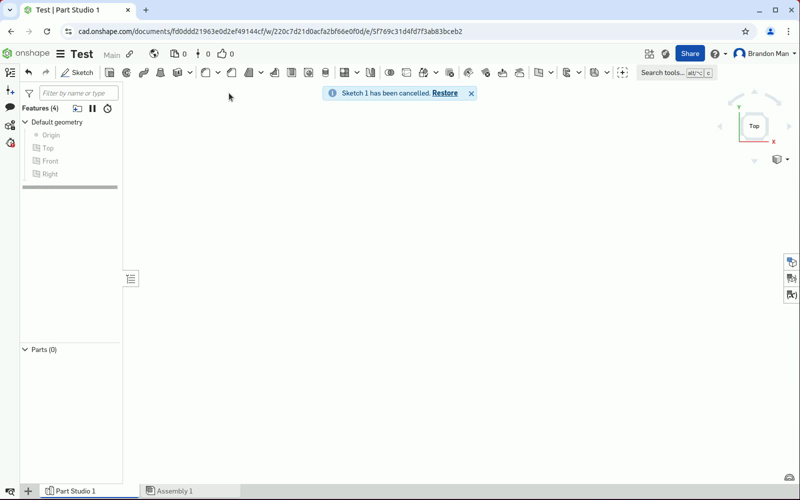
mouse_move(73, 352)
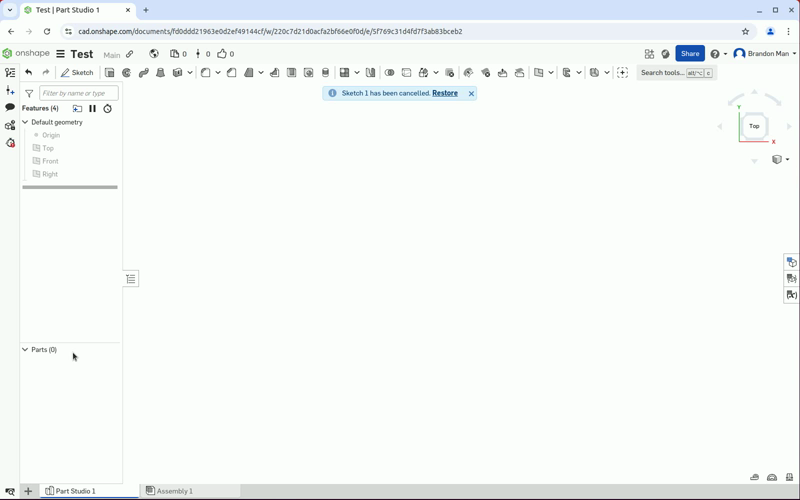
key(y)
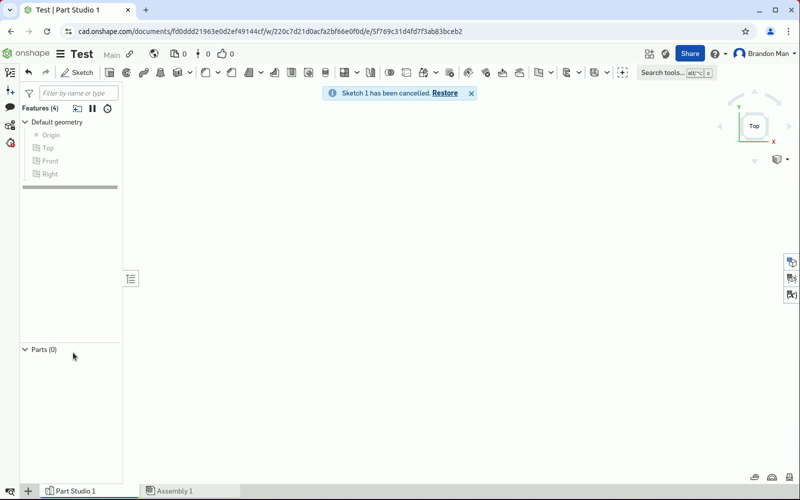
key(shift+p)
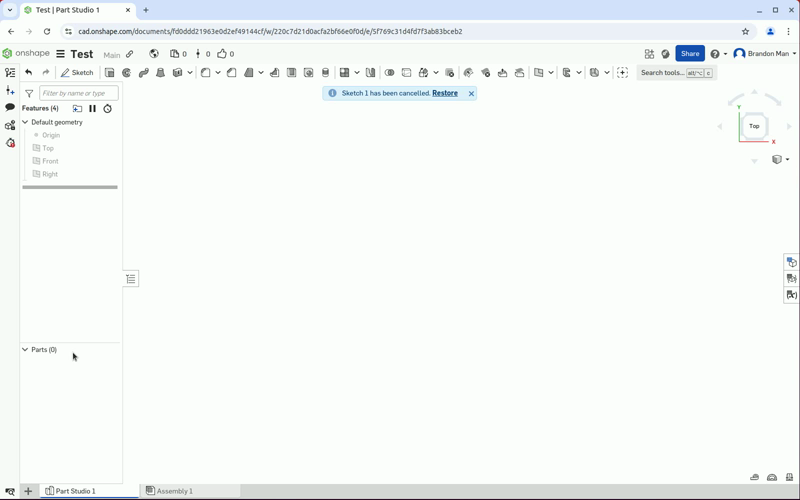
key(space)
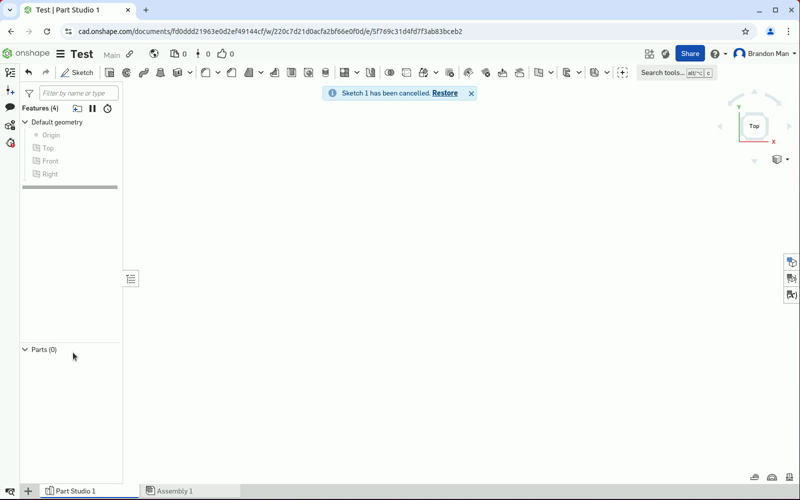
key_down(shift)
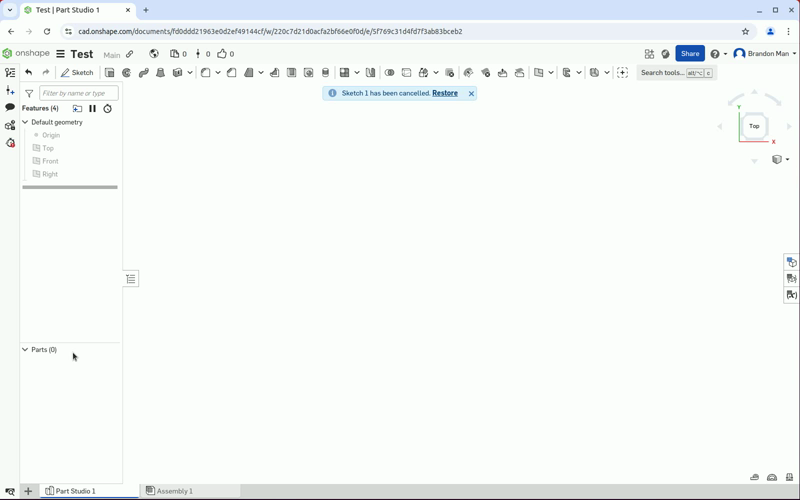
key(up)
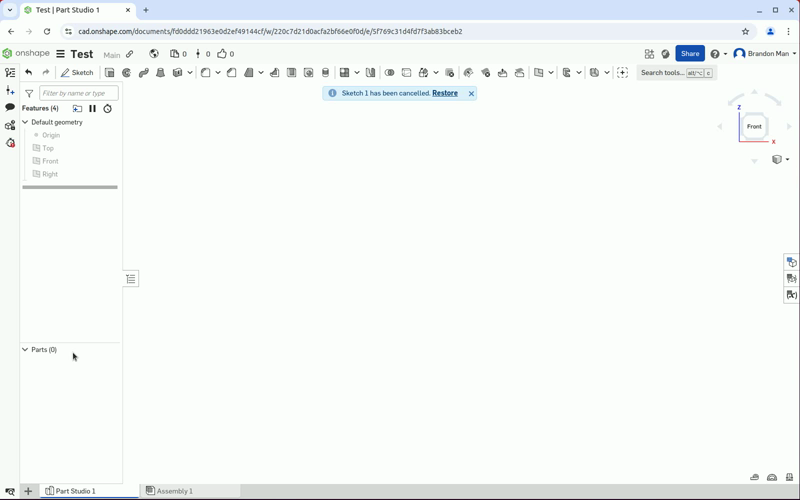
key_up(shift)
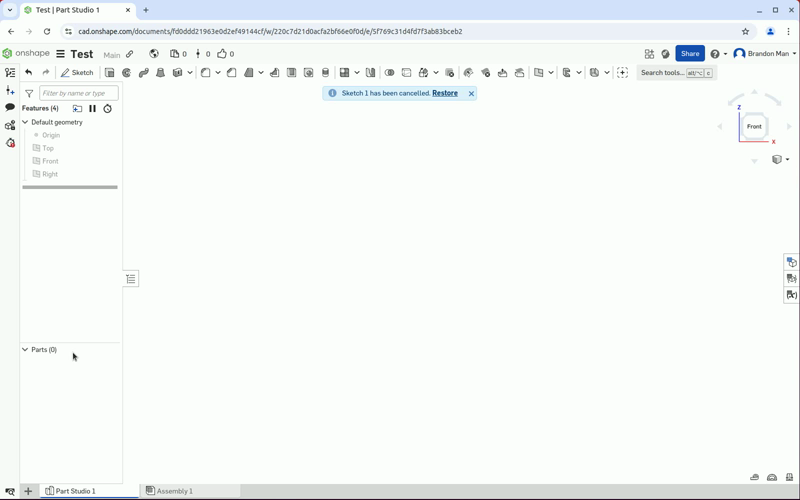
mouse_move(73, 352)
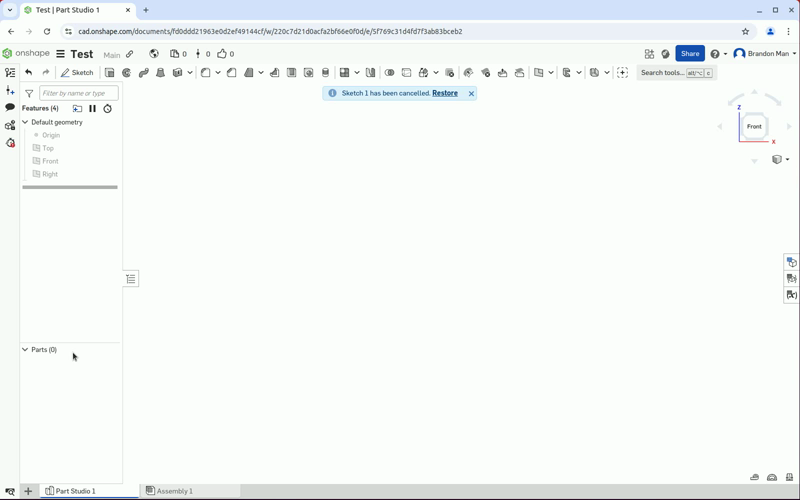
key(shift+y)
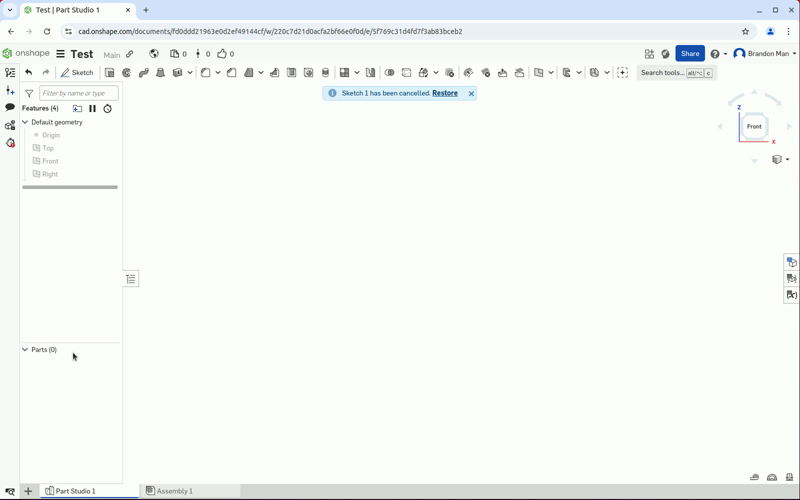
key(shift+s)
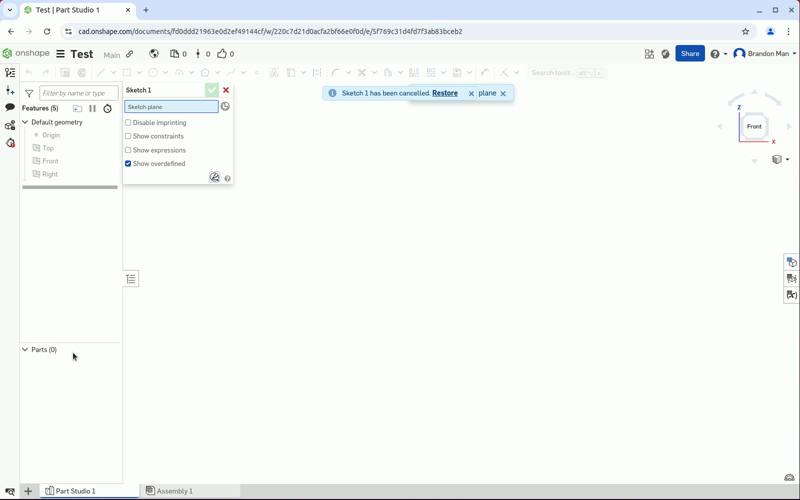
mouse_move(73, 163)
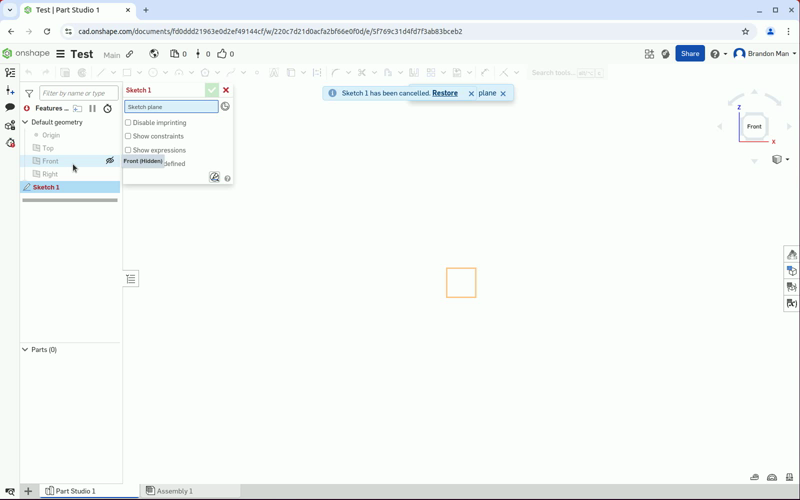
click(73, 163)
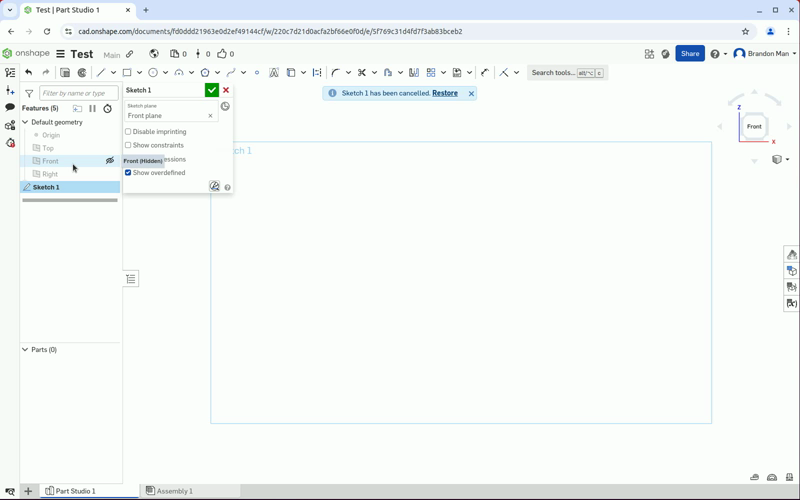
mouse_move(73, 352)
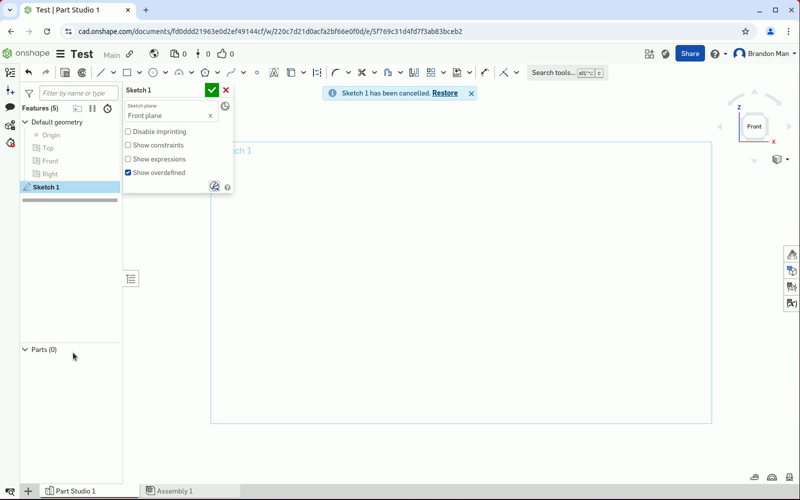
key(y)
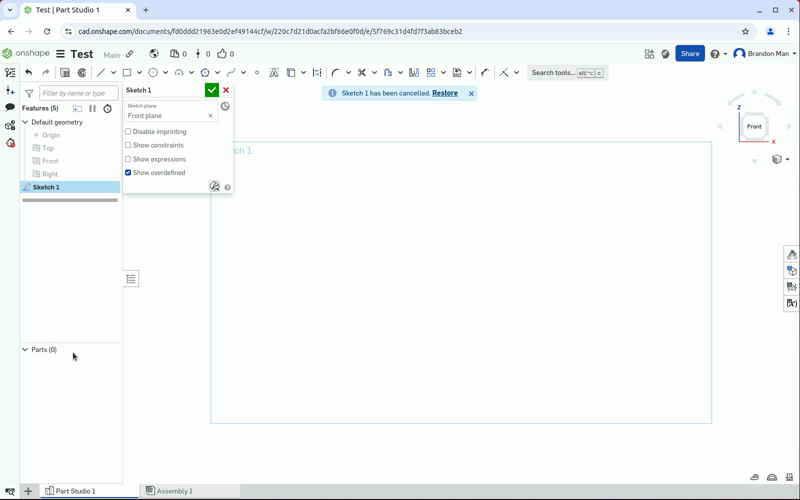
key(a)
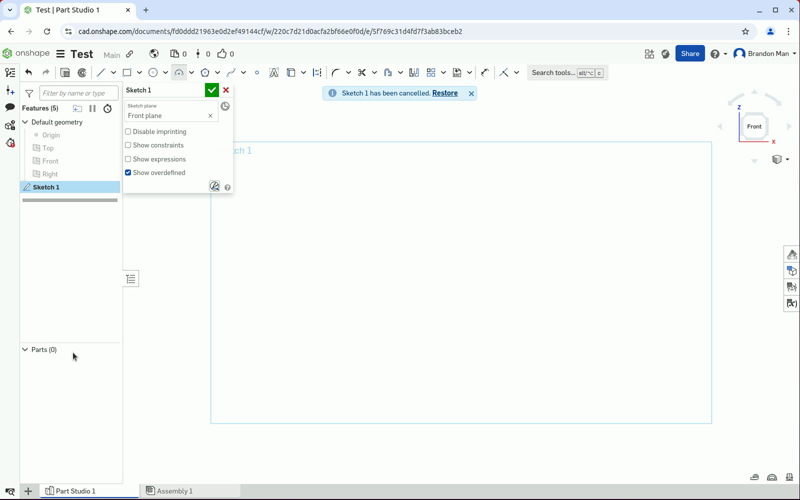
key_down(shift)
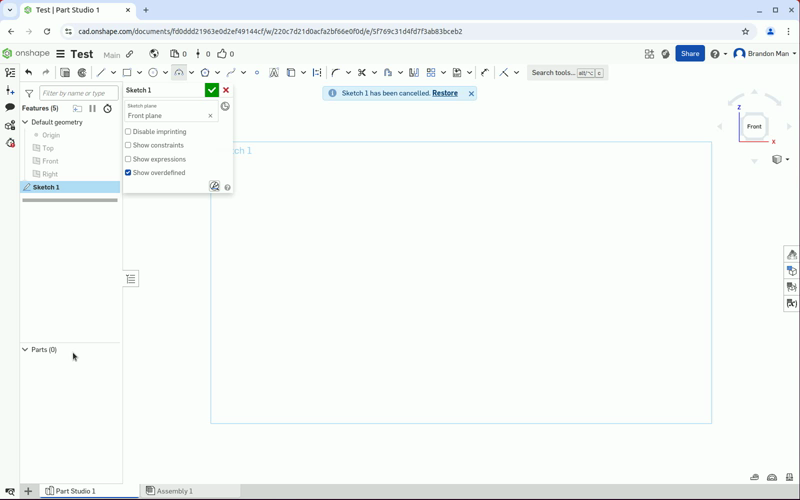
mouse_move(446, 223)
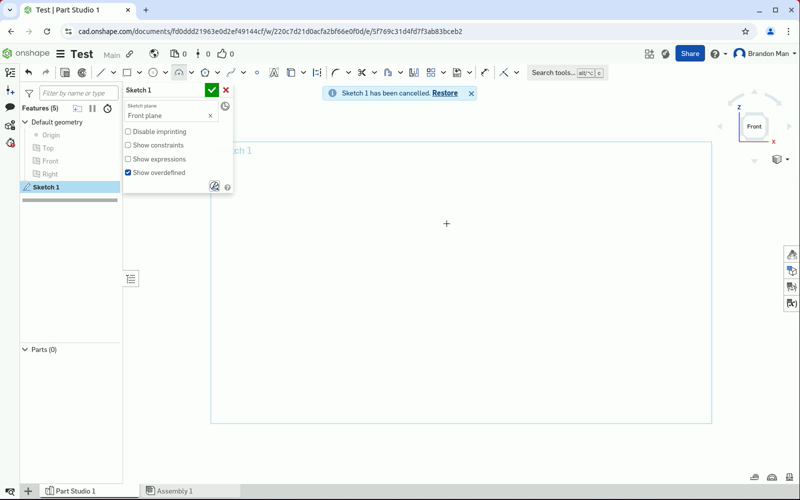
click(446, 223)
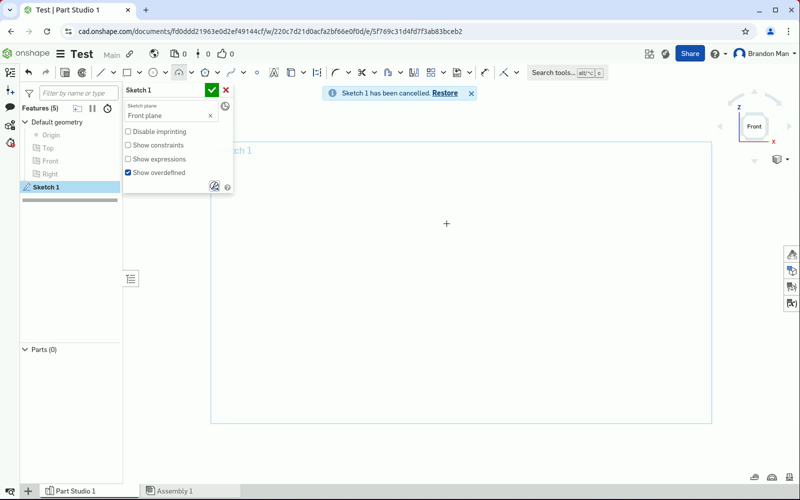
key_up(shift)
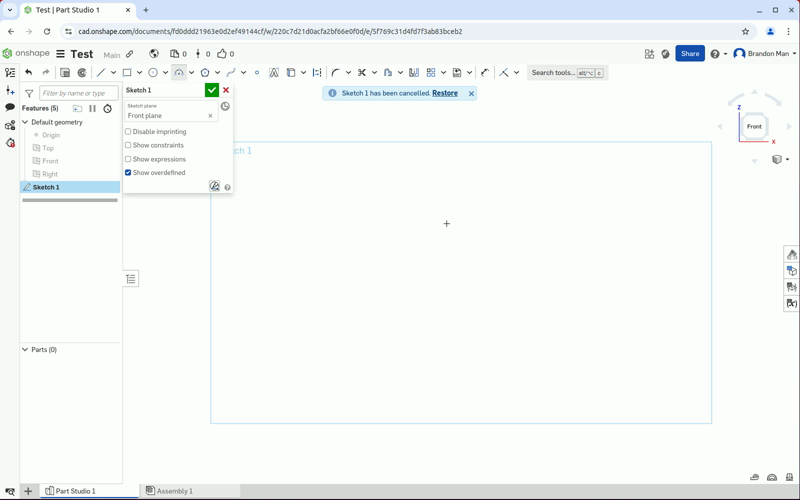
key_down(shift)
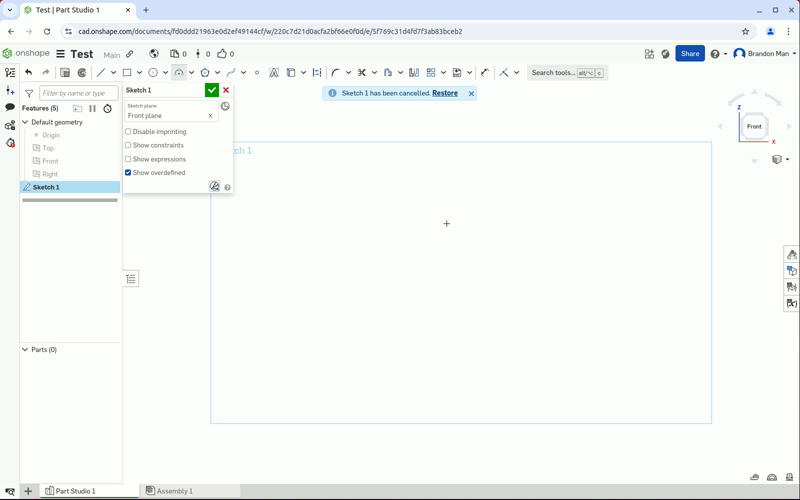
mouse_move(476, 223)
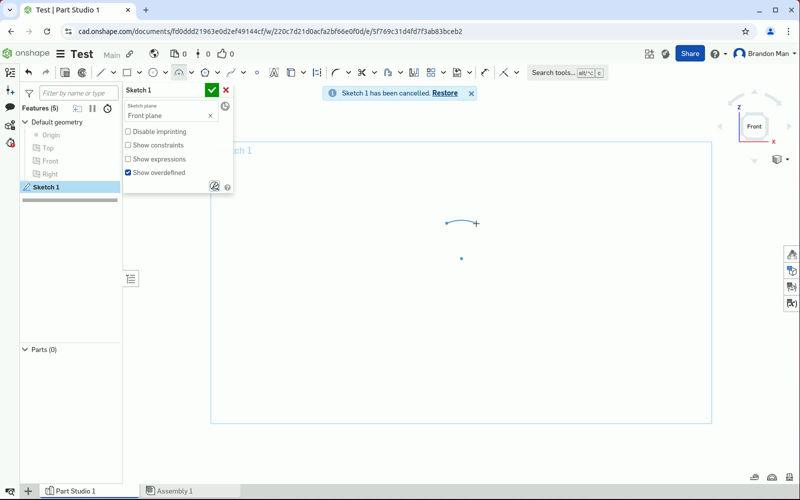
click(476, 223)
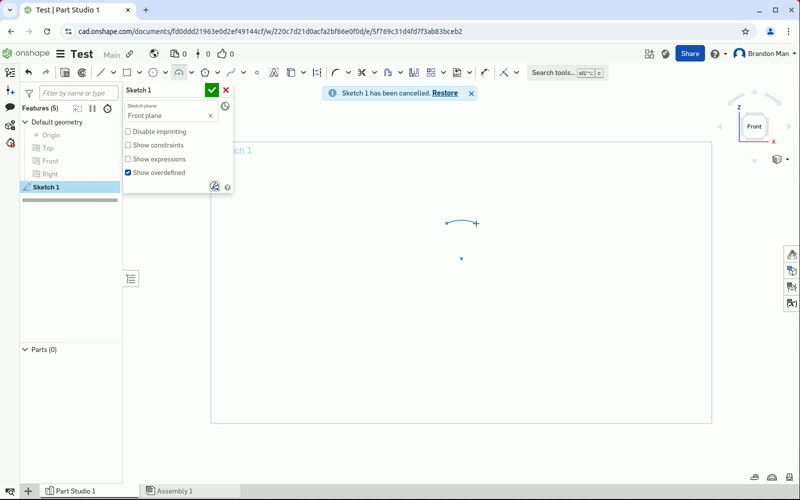
mouse_move(461, 210)
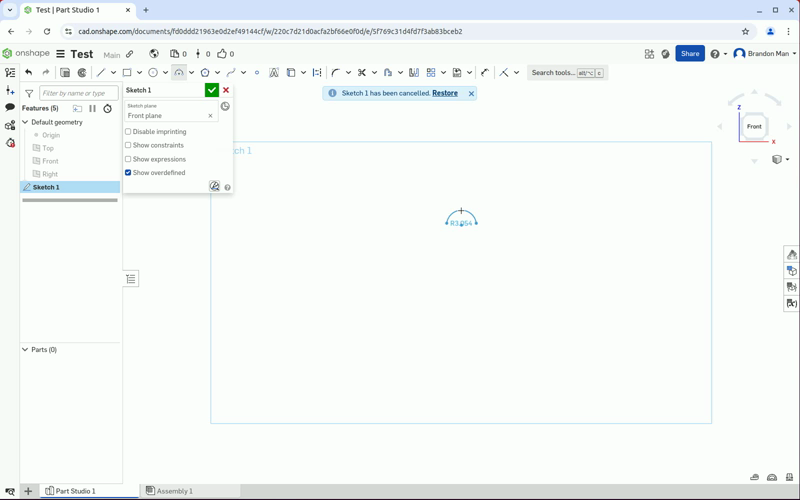
click(461, 210)
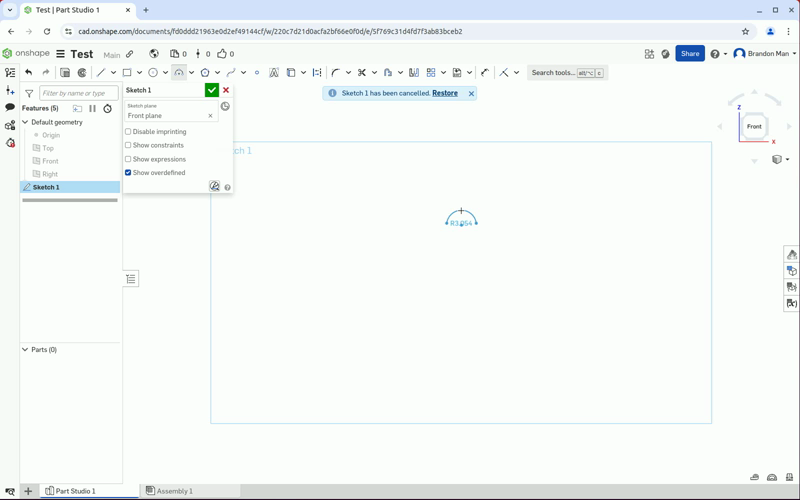
key_up(shift)
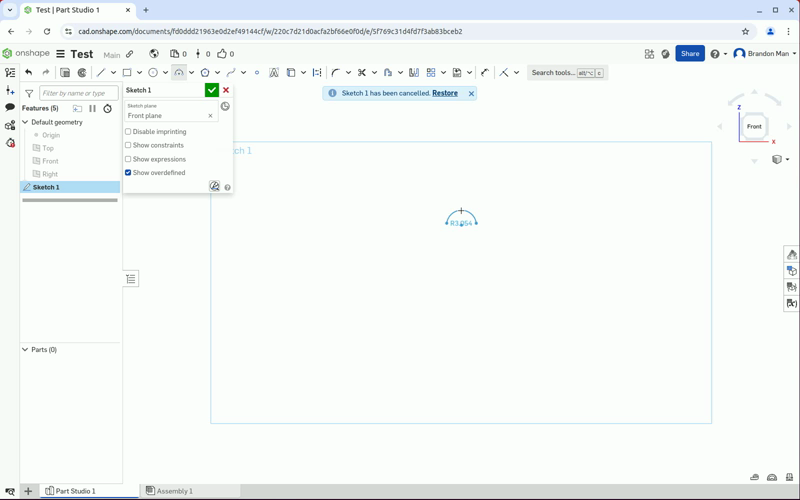
key(esc)
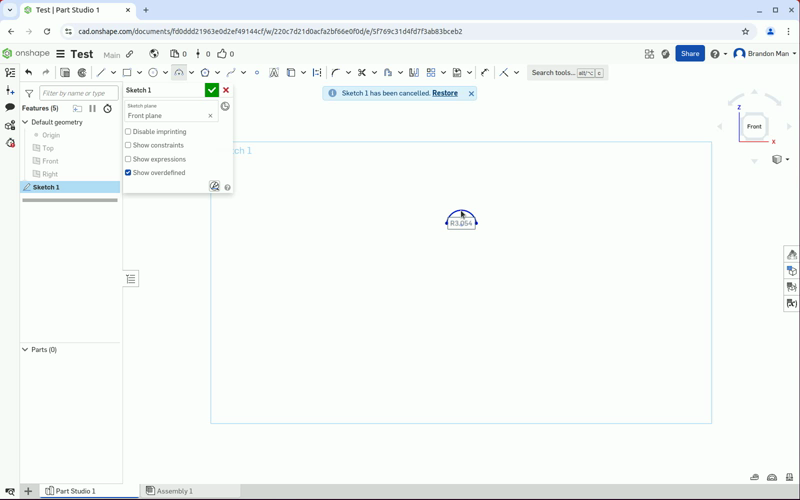
key(l)
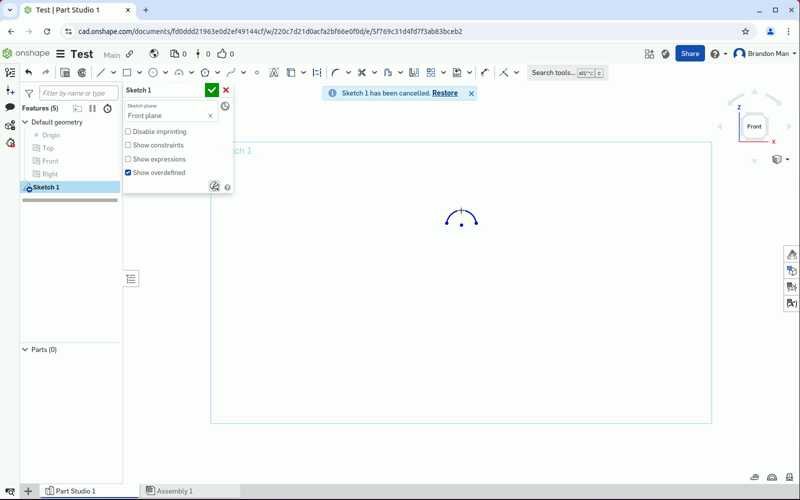
mouse_move(476, 223)
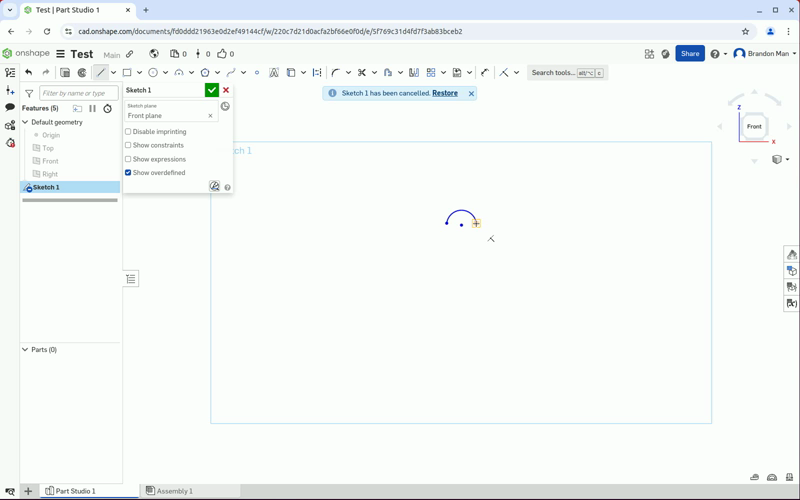
click(476, 223)
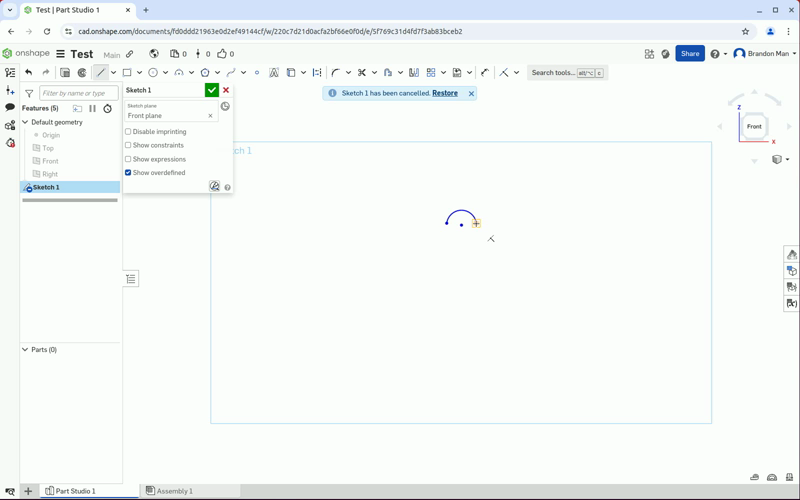
key_down(shift)
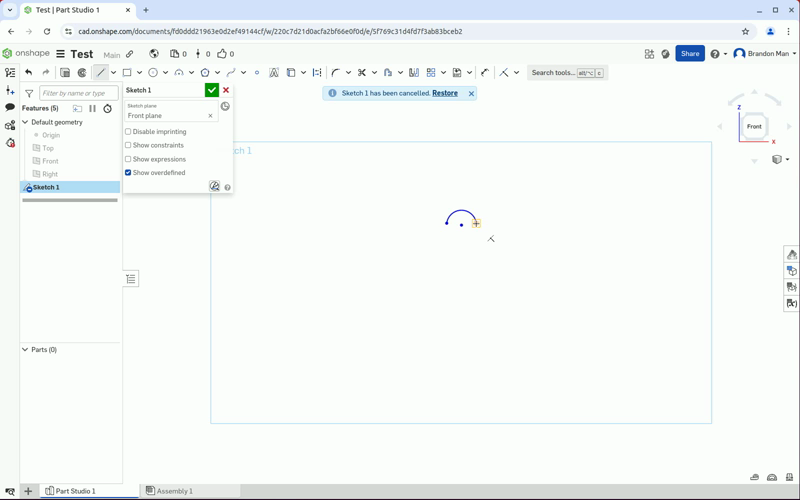
mouse_move(506, 223)
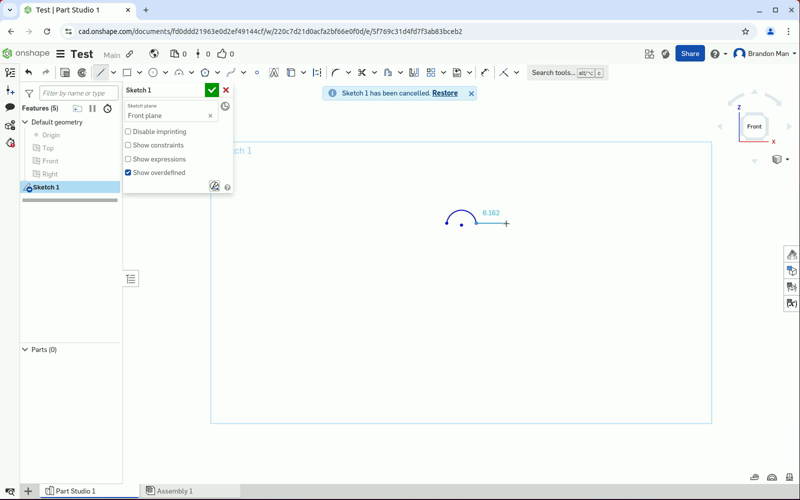
mouse_move(470, 176)
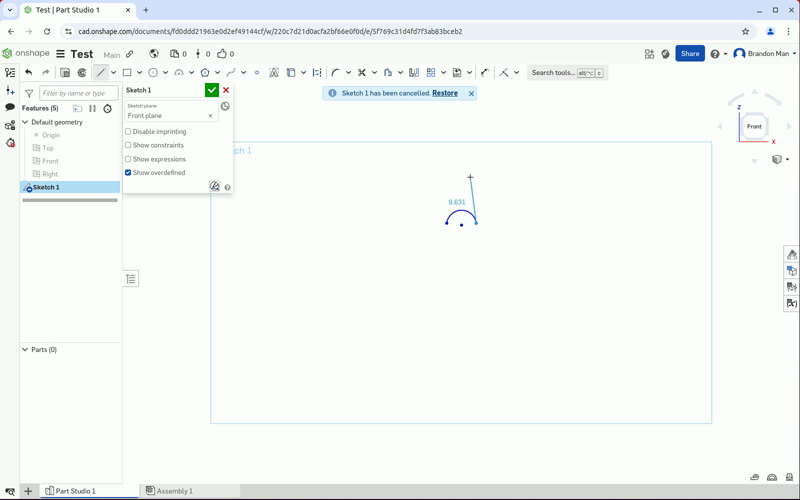
click(470, 176)
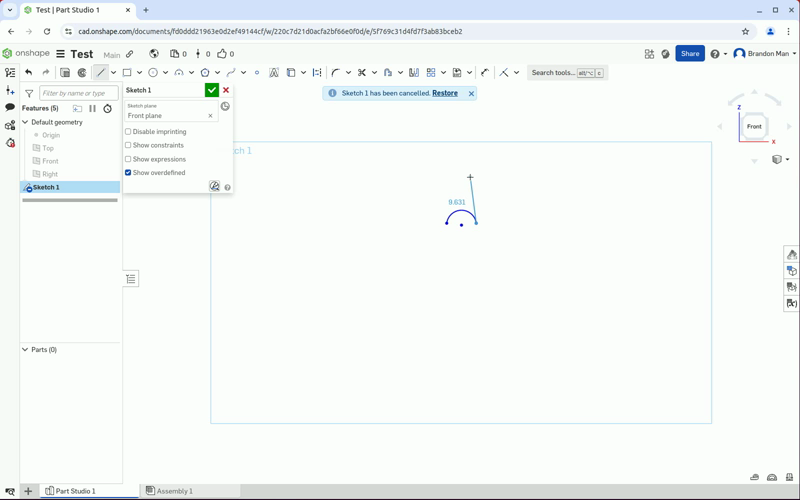
key_up(shift)
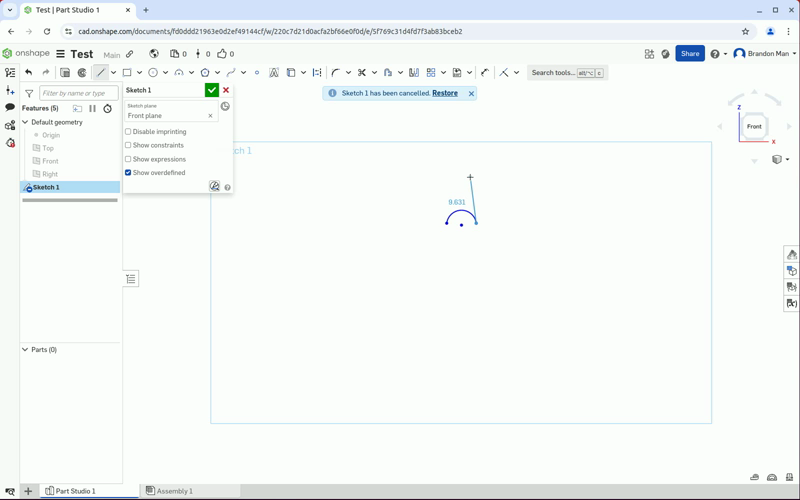
key(esc)
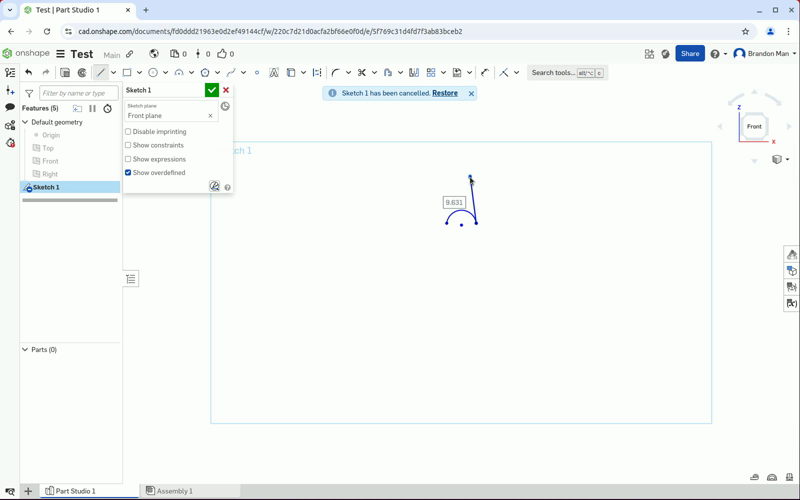
key(a)
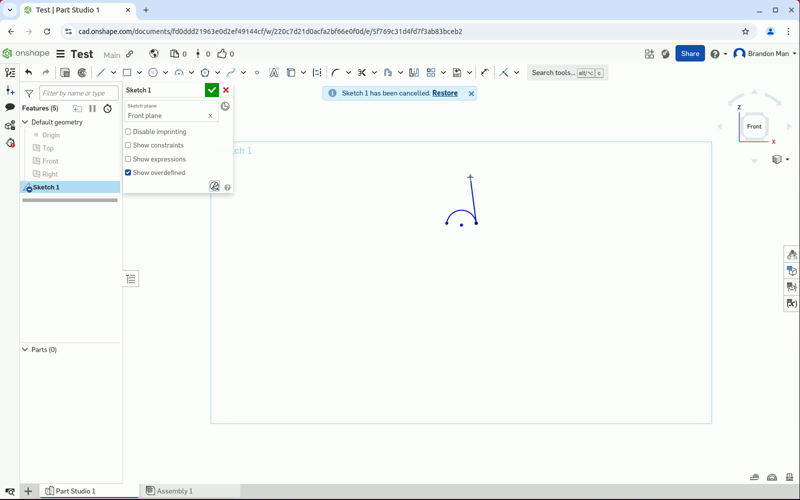
mouse_move(470, 176)
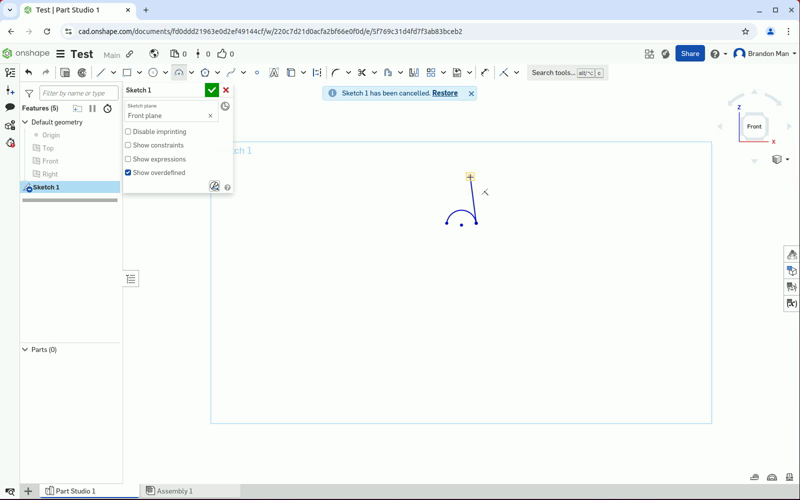
click(470, 176)
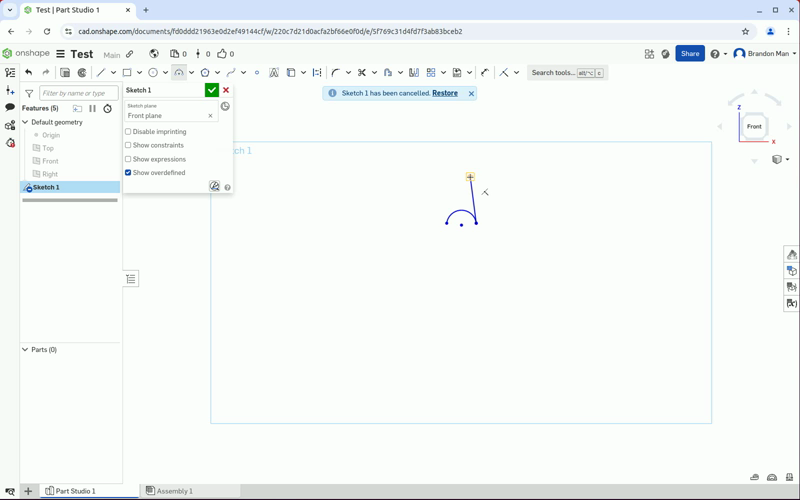
key_down(shift)
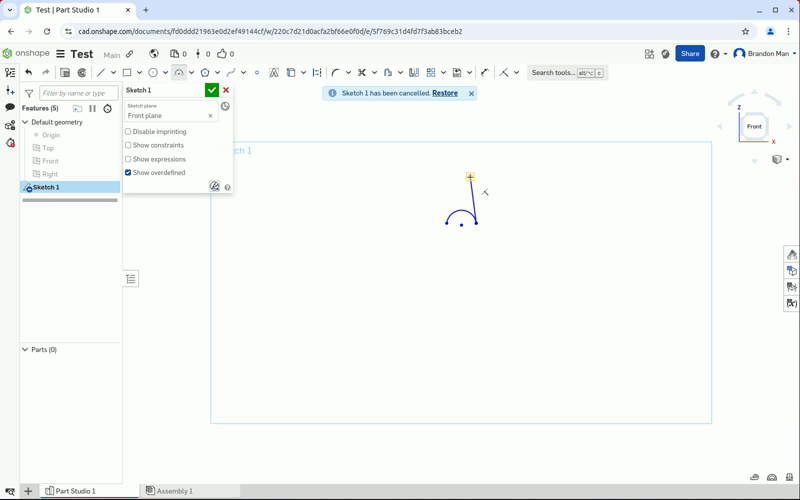
mouse_move(452, 176)
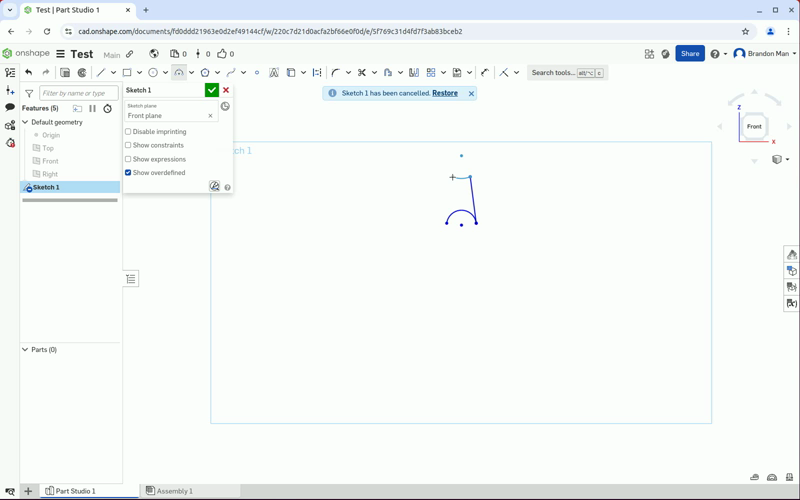
click(452, 176)
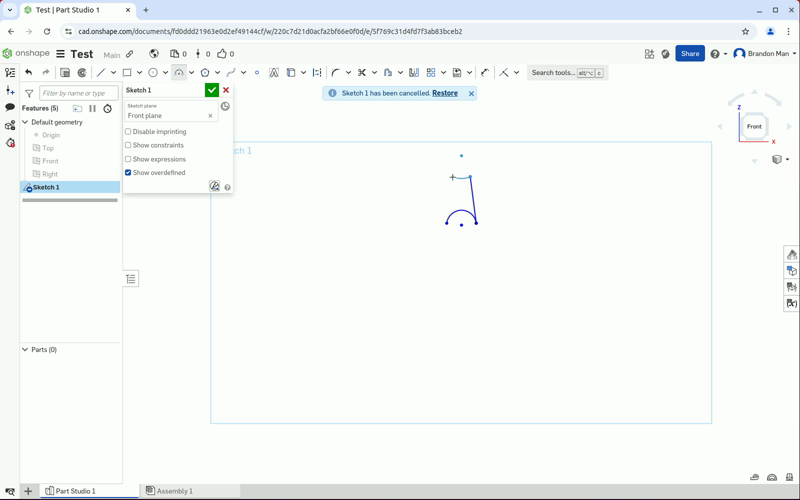
mouse_move(461, 186)
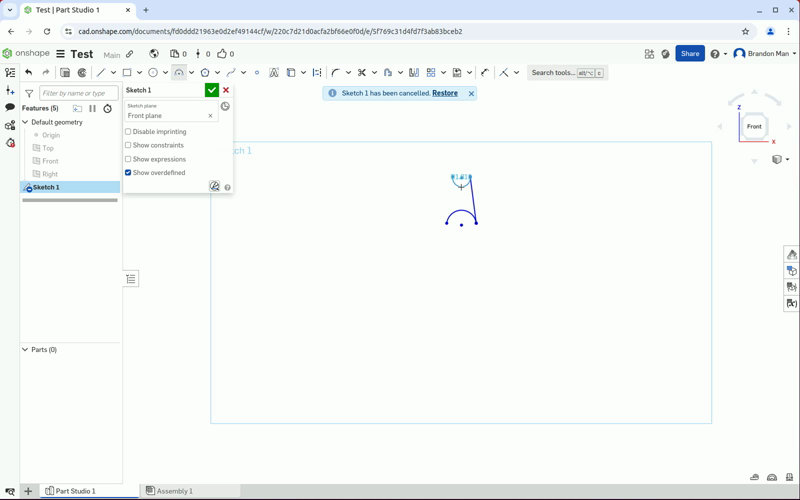
click(461, 186)
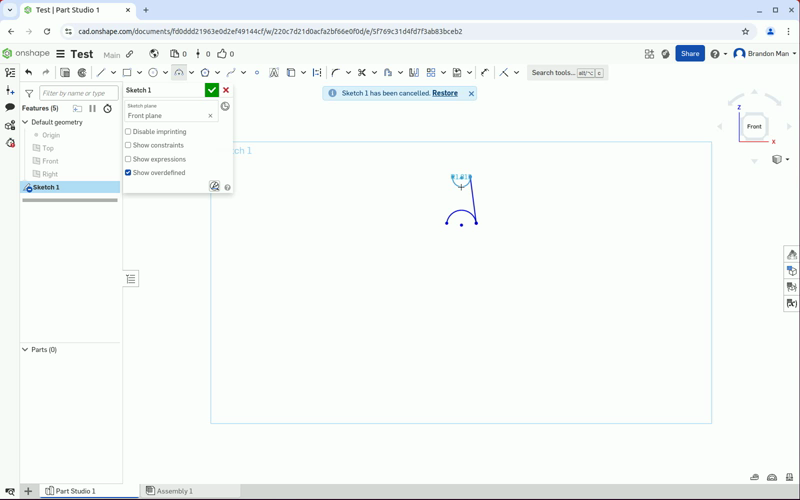
key_up(shift)
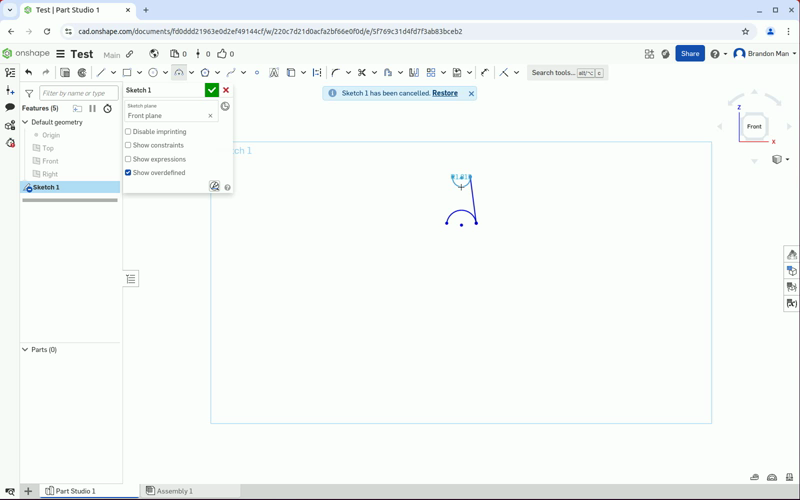
key(esc)
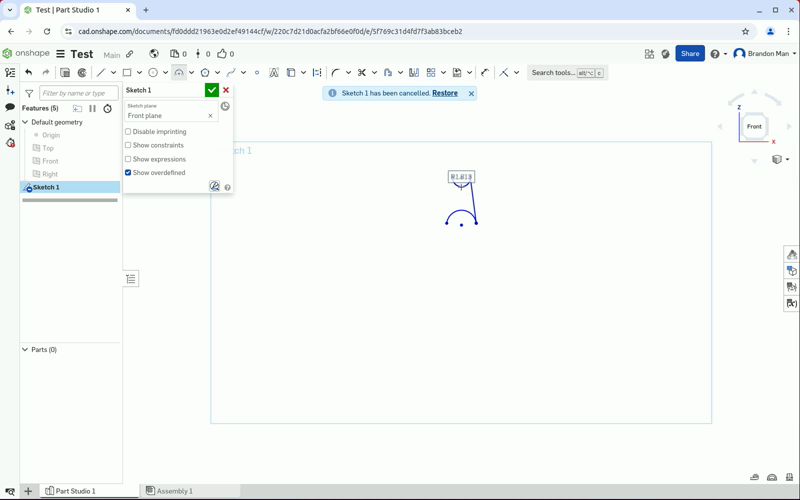
key(l)
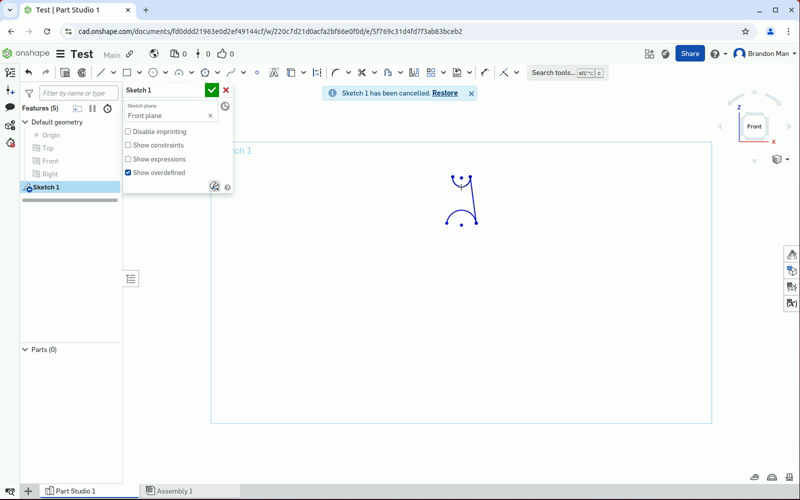
mouse_move(452, 176)
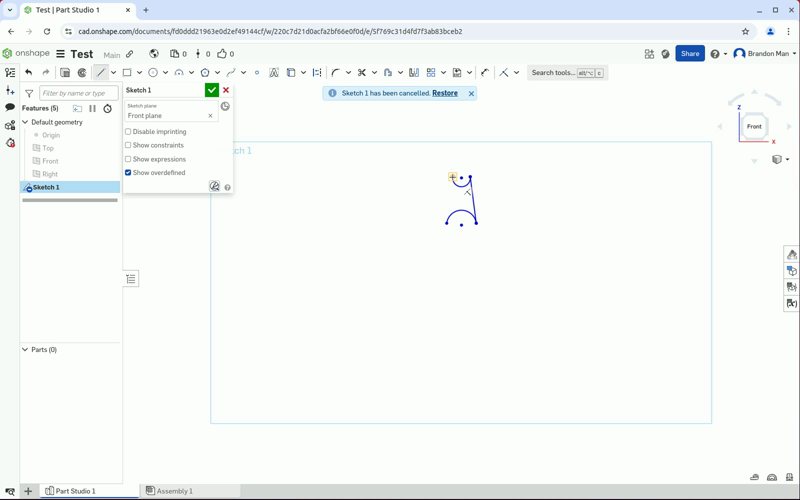
click(452, 176)
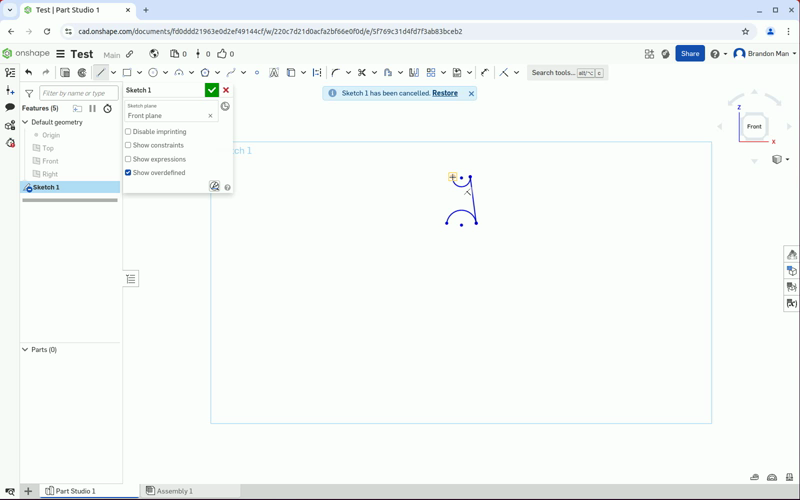
mouse_move(482, 176)
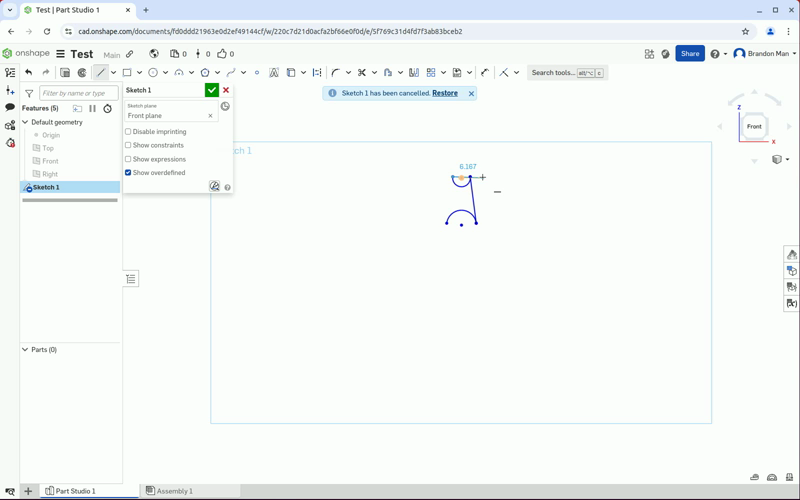
key_down(shift)
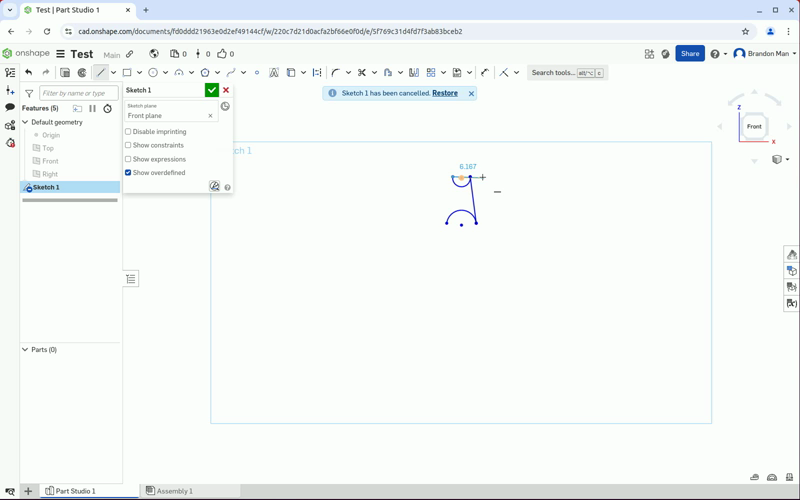
mouse_move(446, 223)
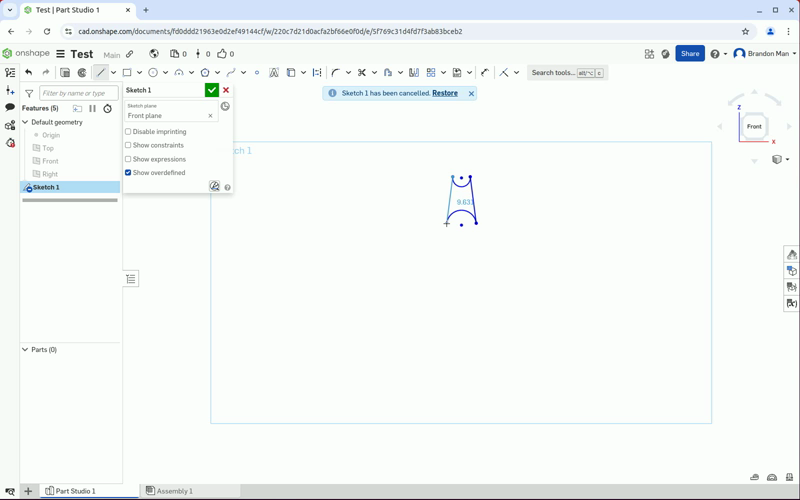
key_up(shift)
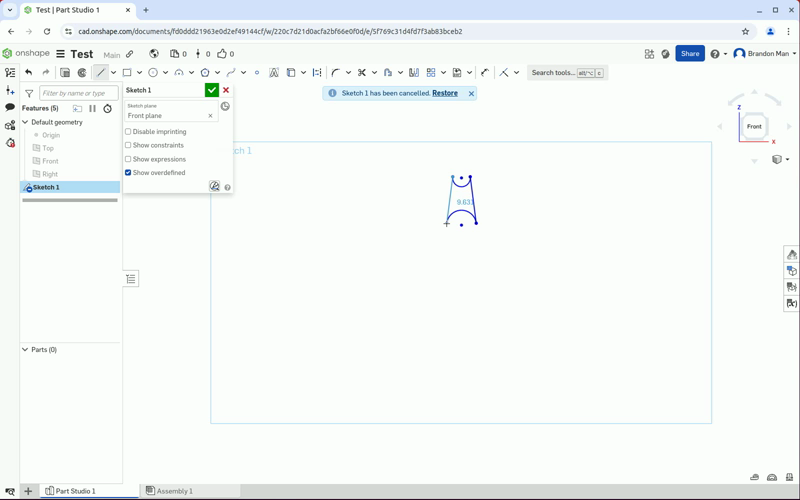
click(446, 223)
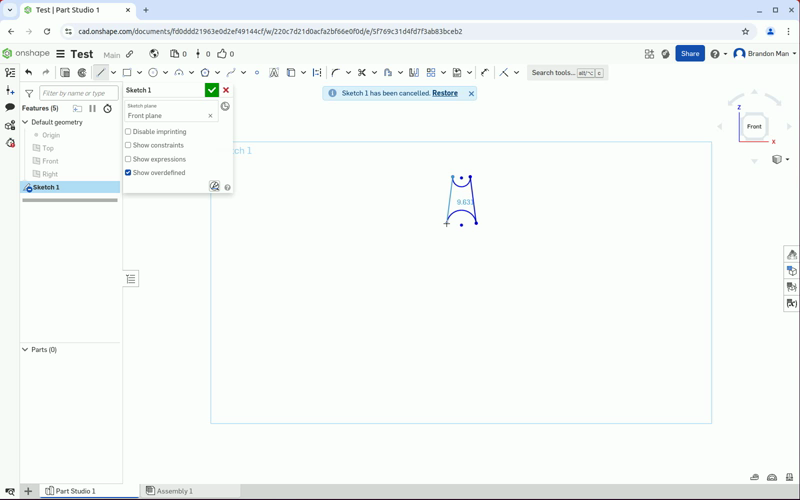
key(esc)
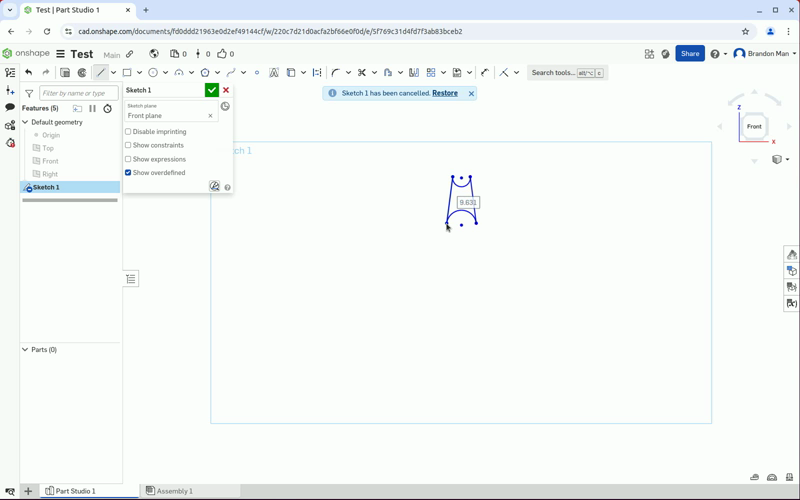
key(c)
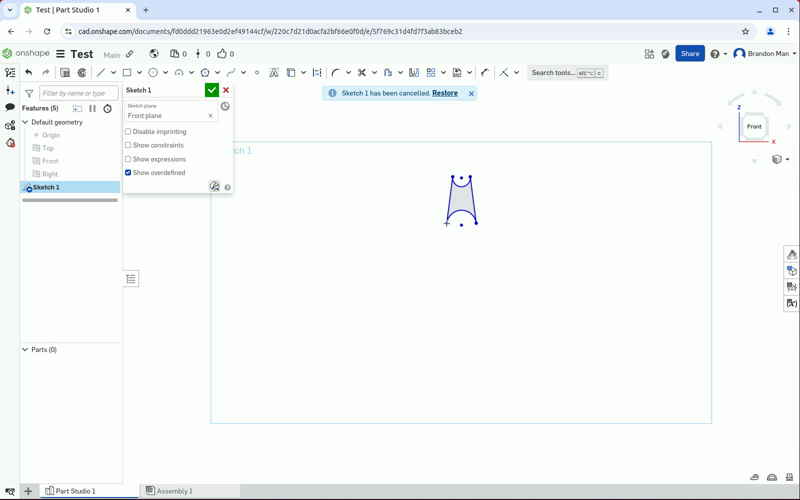
key_down(shift)
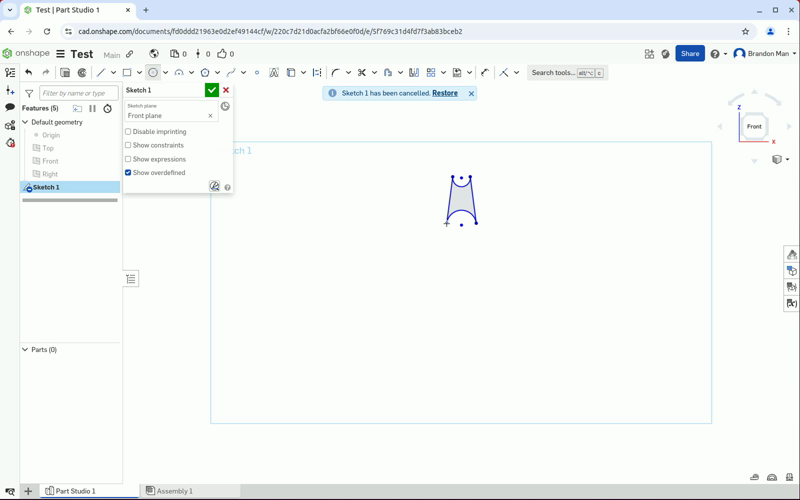
mouse_move(459, 191)
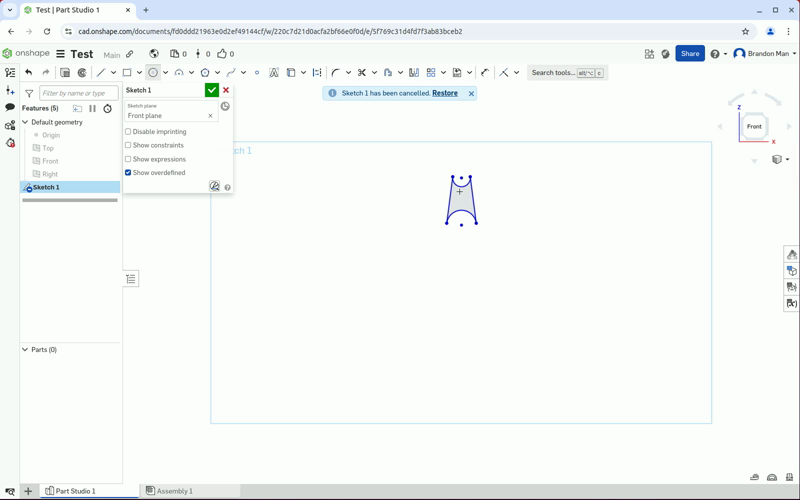
scroll(6)
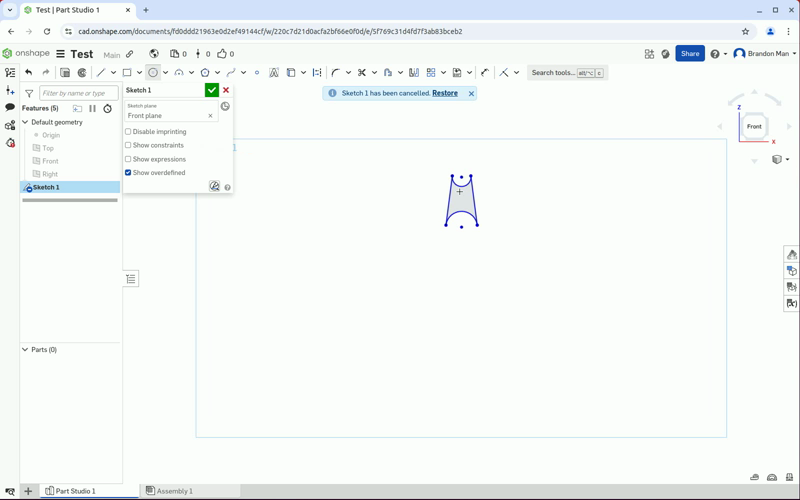
scroll(6)
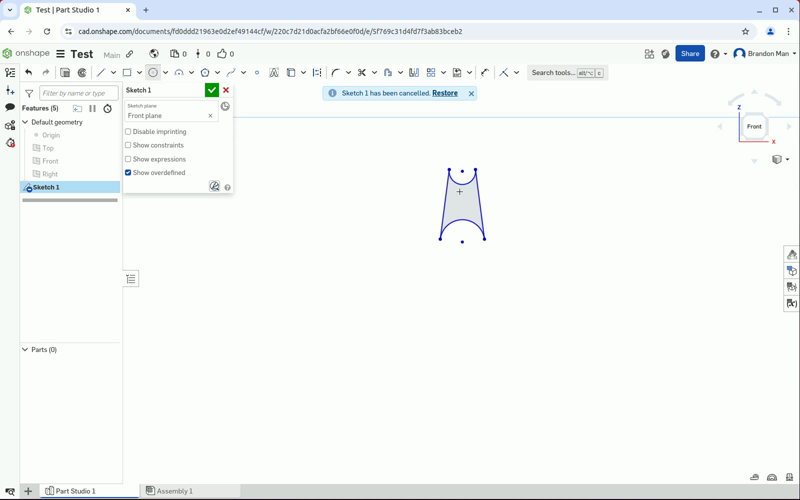
scroll(6)
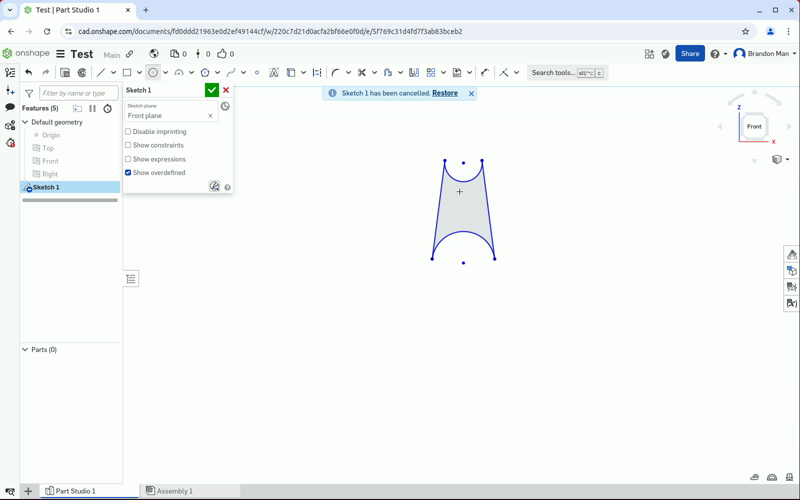
scroll(6)
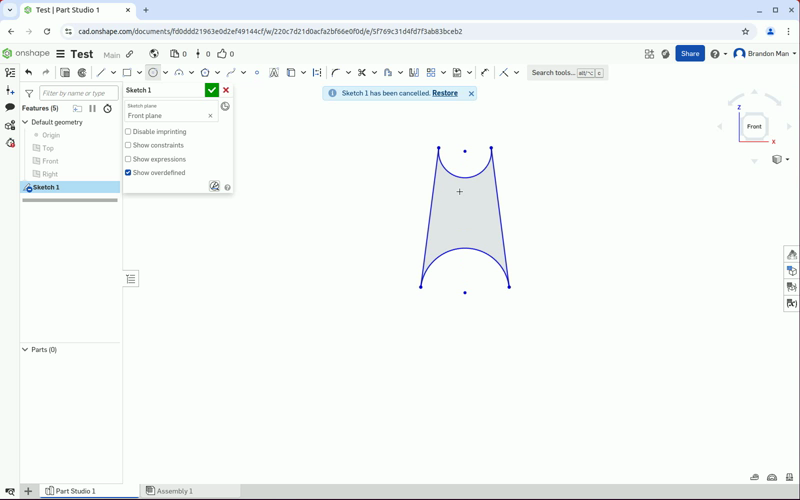
scroll(6)
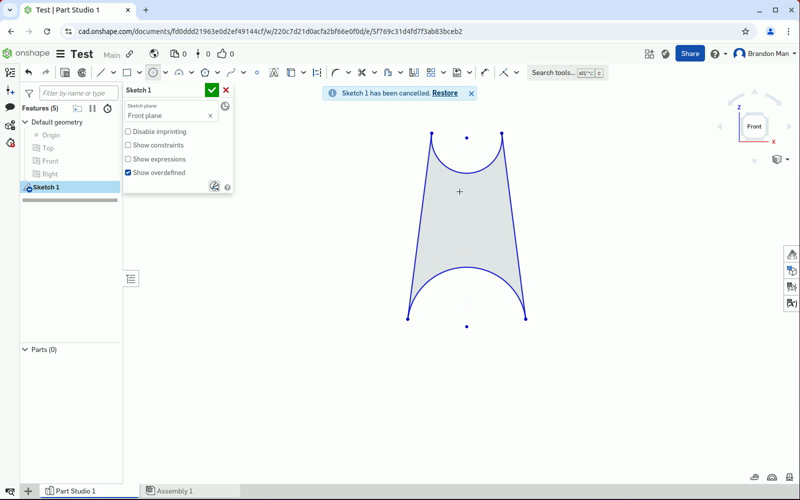
scroll(6)
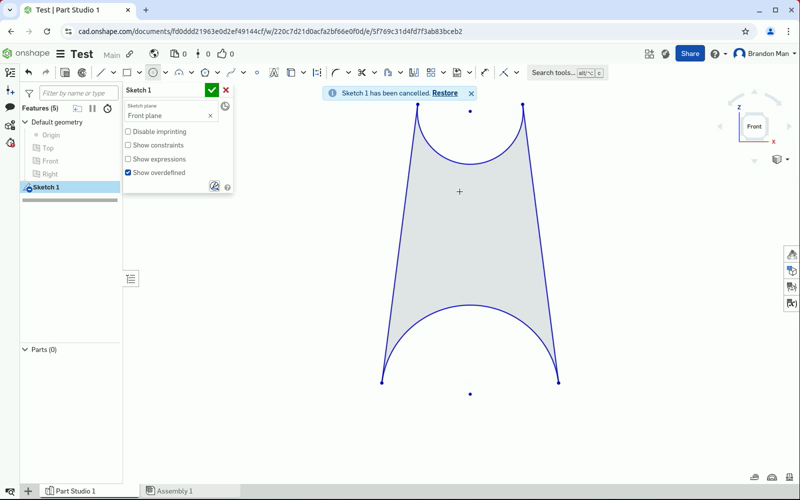
scroll(6)
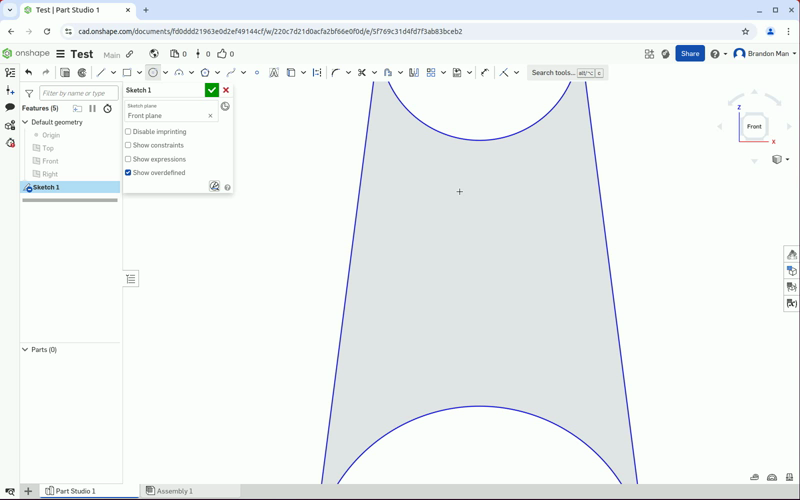
click(459, 191)
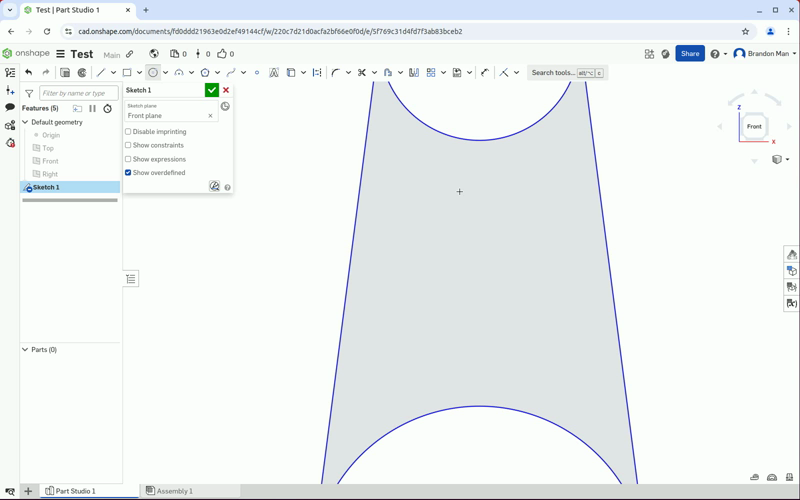
scroll(-6)
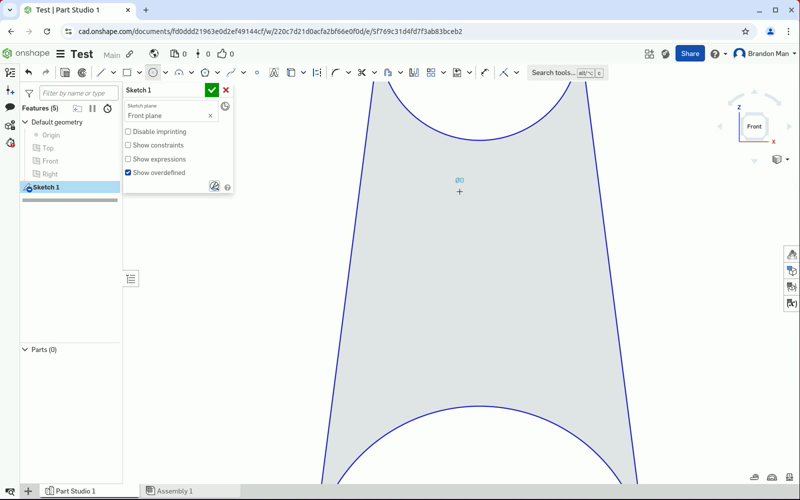
scroll(-6)
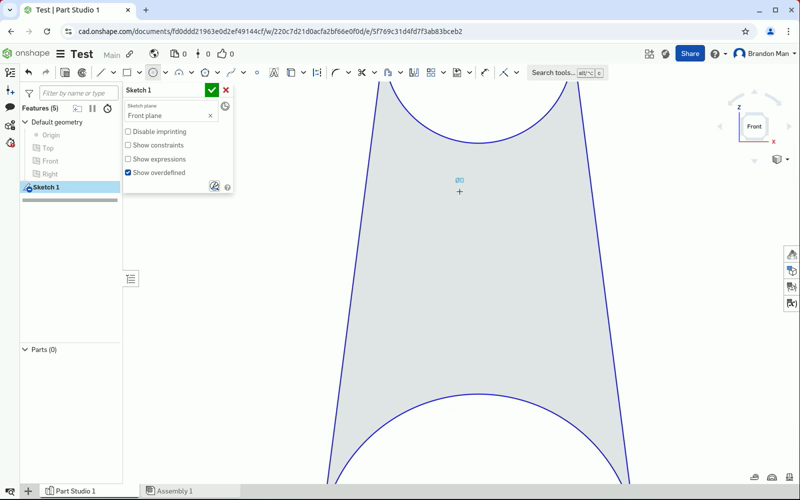
scroll(-6)
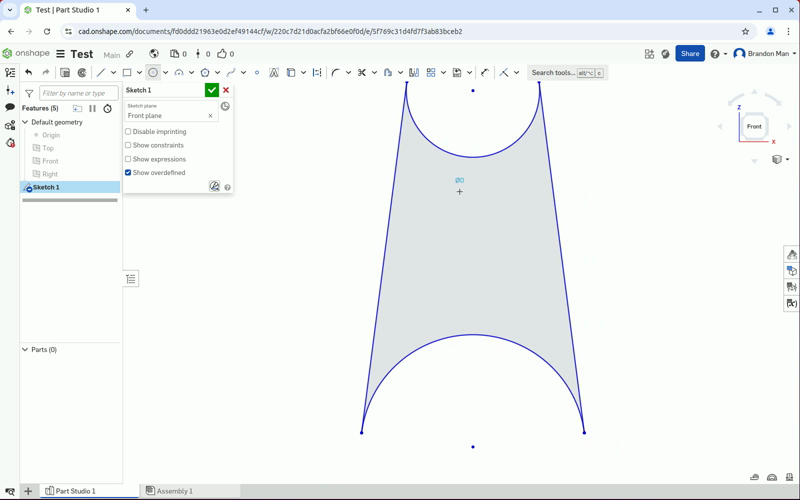
scroll(-6)
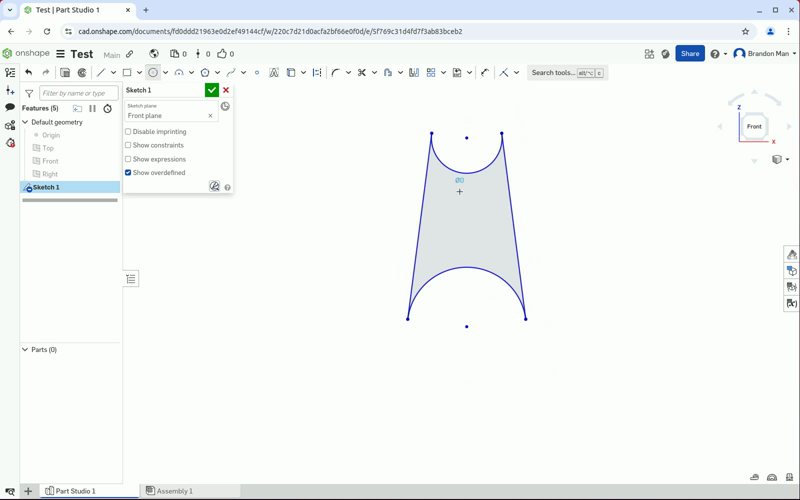
scroll(-6)
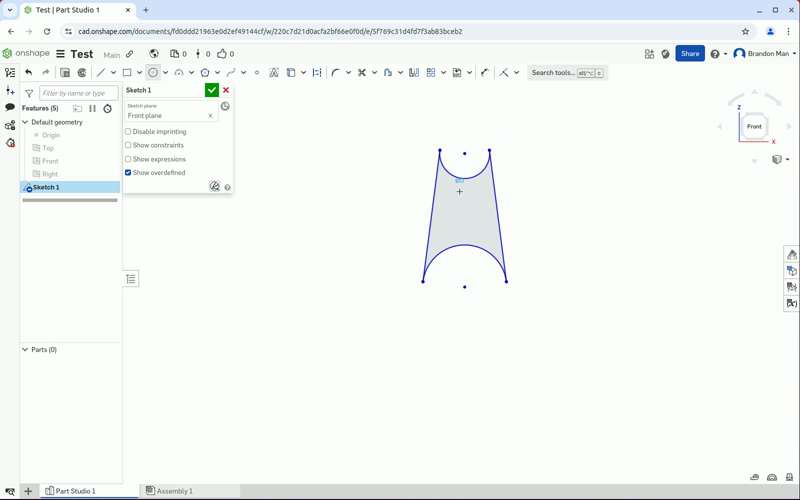
scroll(-6)
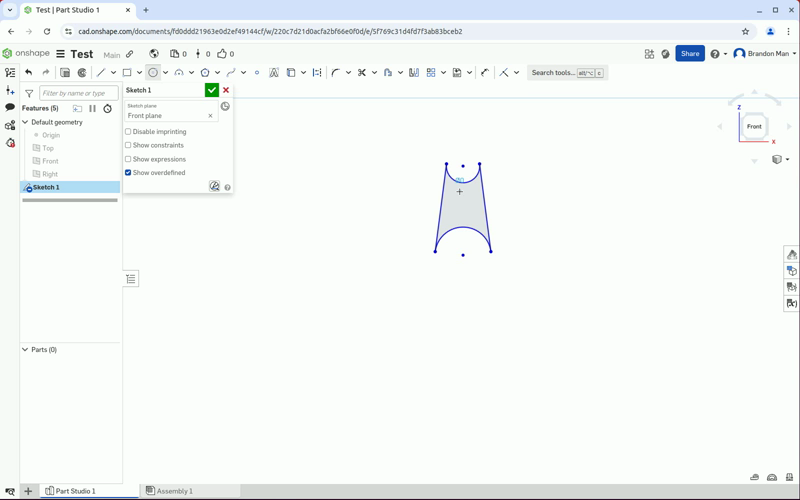
scroll(-6)
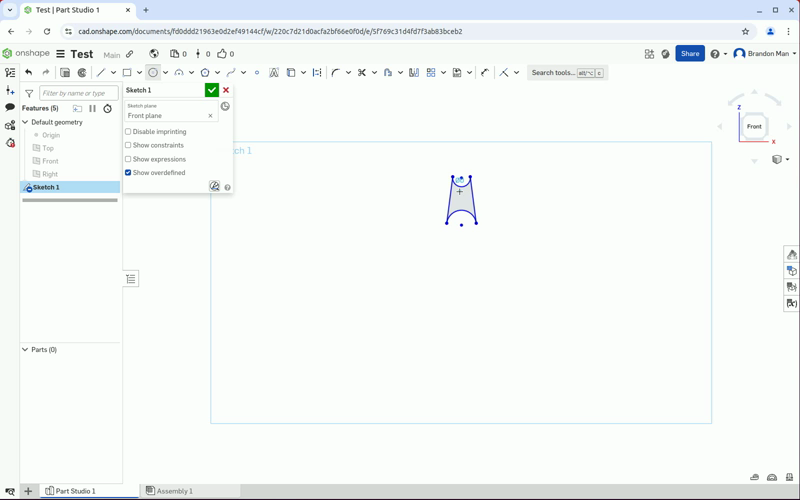
key_up(shift)
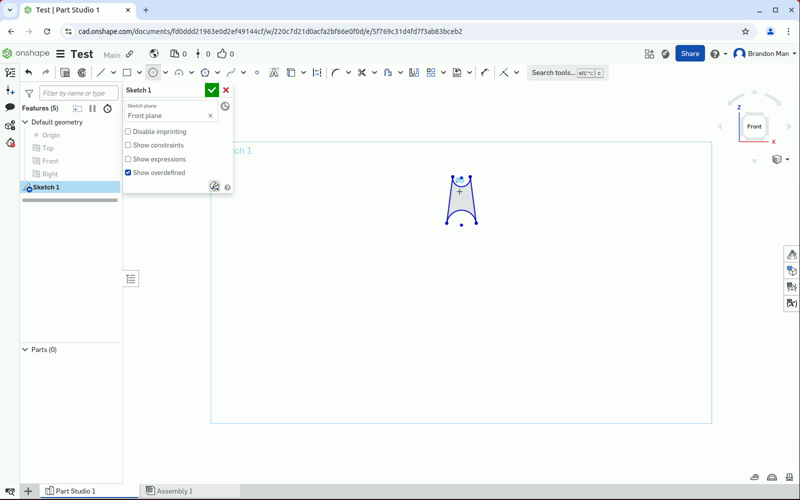
mouse_move(462, 191)
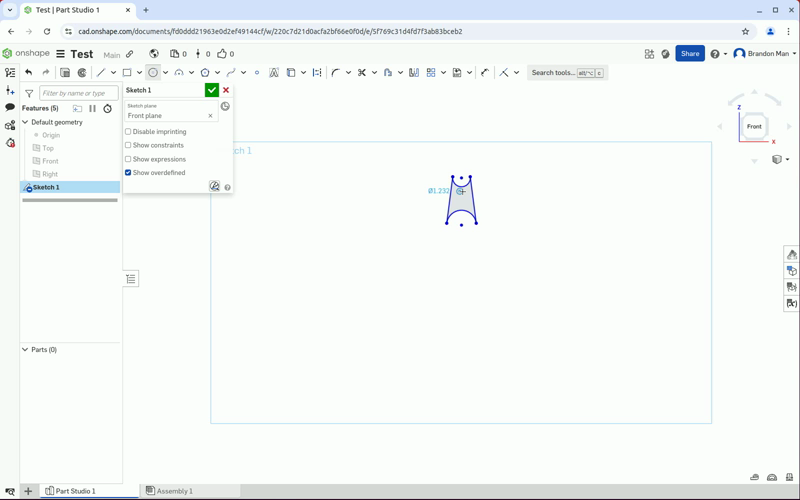
scroll(6)
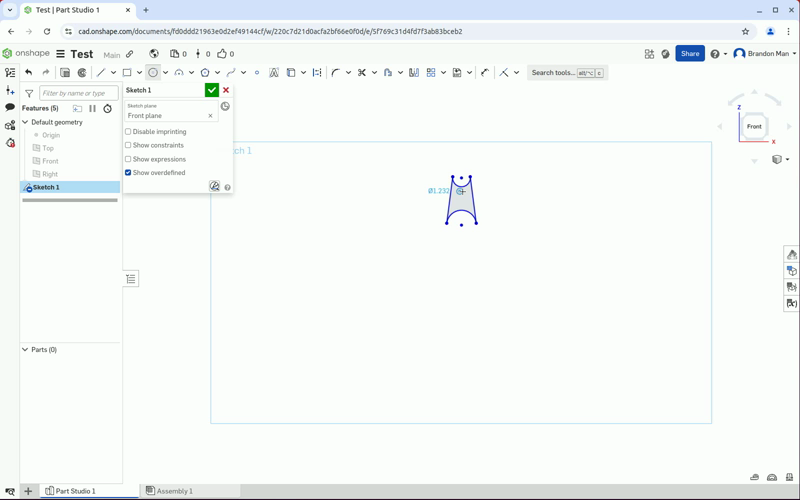
scroll(6)
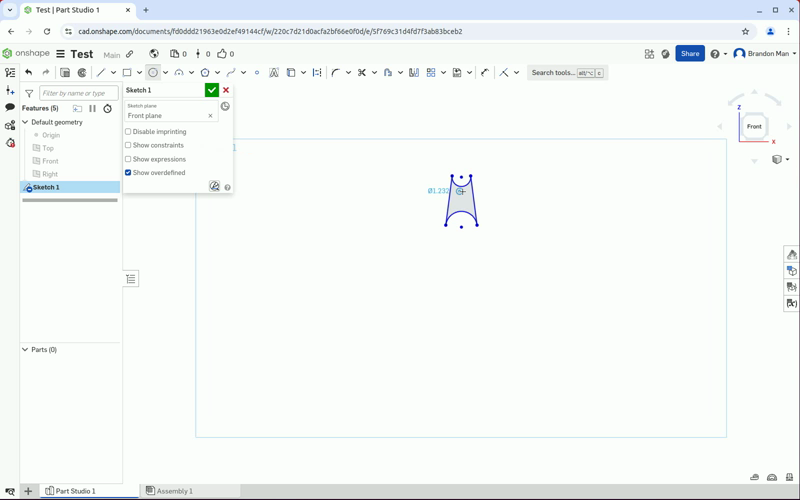
scroll(6)
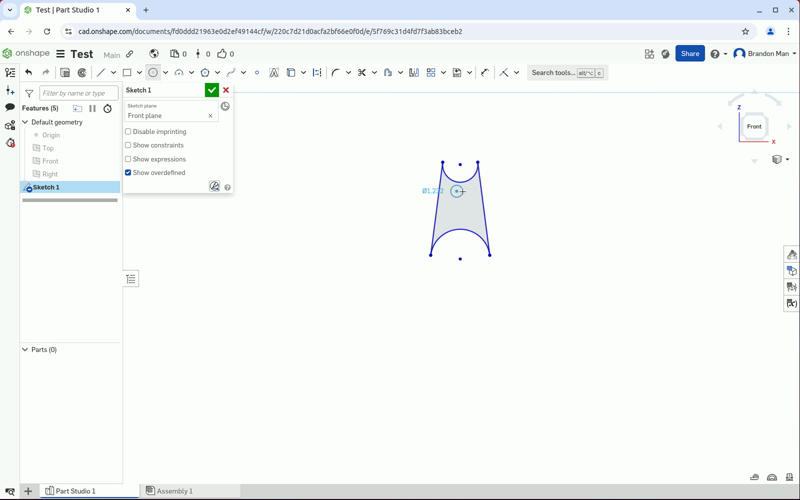
scroll(6)
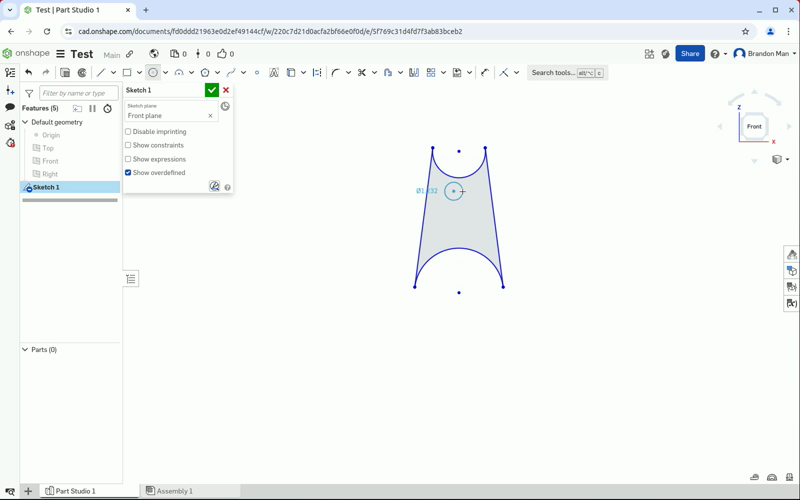
scroll(6)
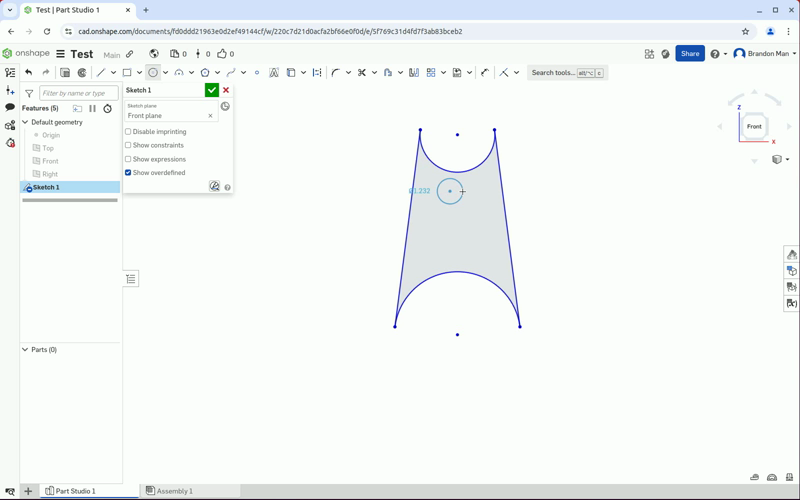
scroll(6)
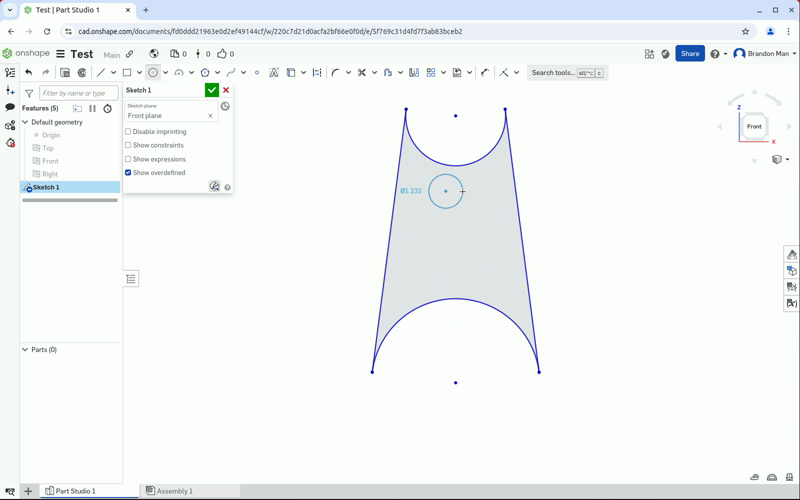
scroll(6)
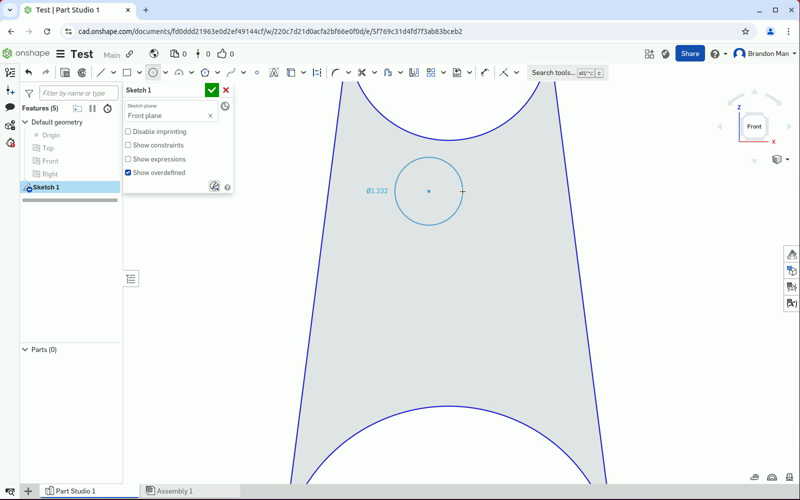
click(462, 191)
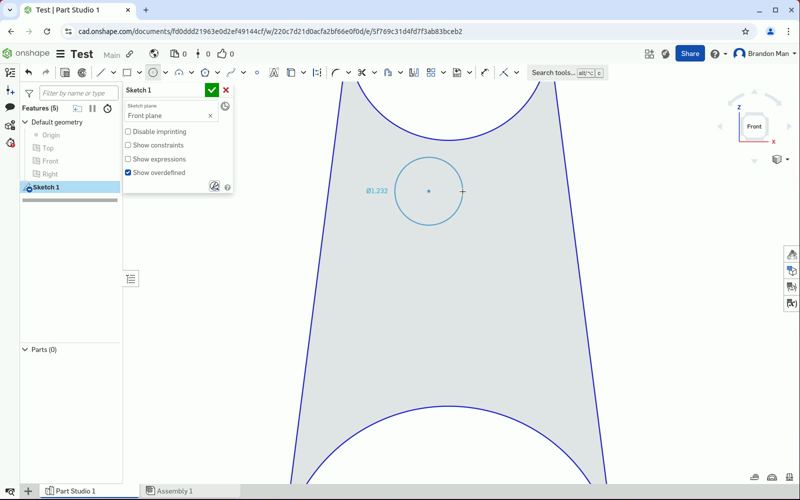
scroll(-6)
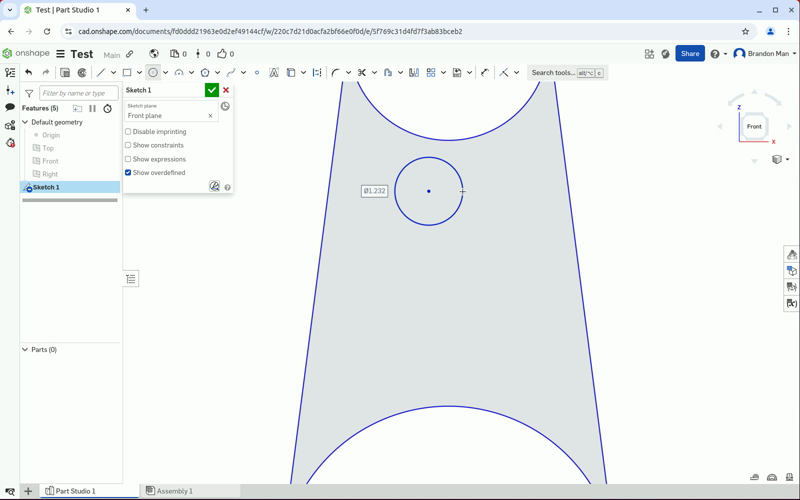
scroll(-6)
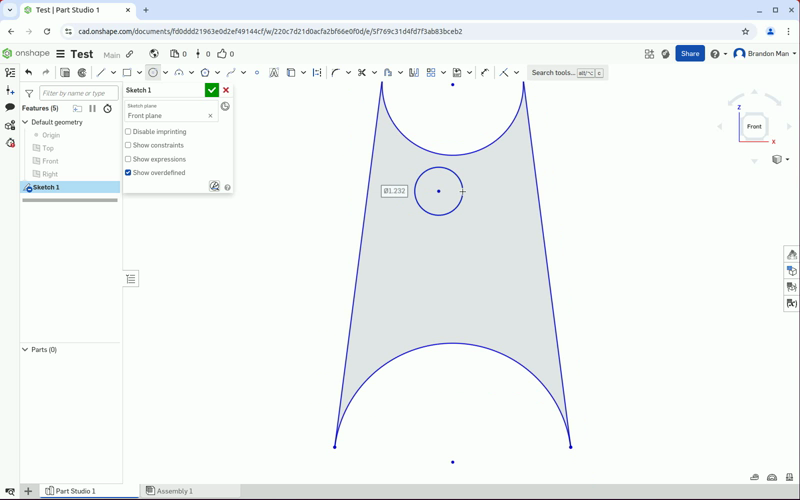
scroll(-6)
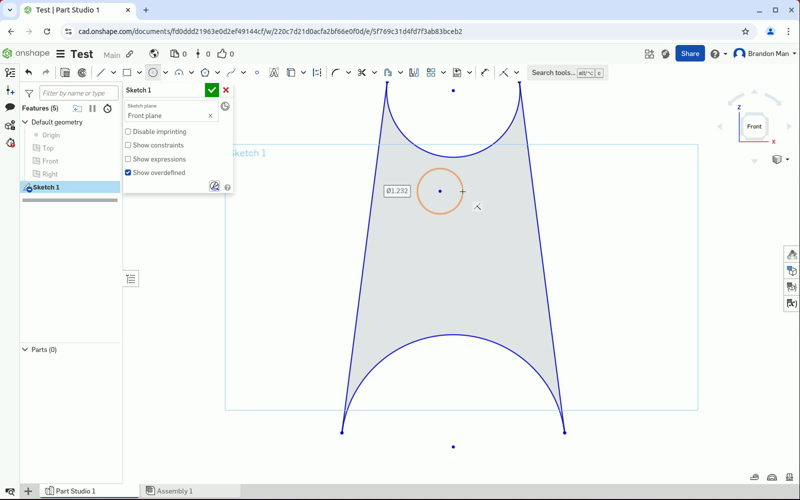
scroll(-6)
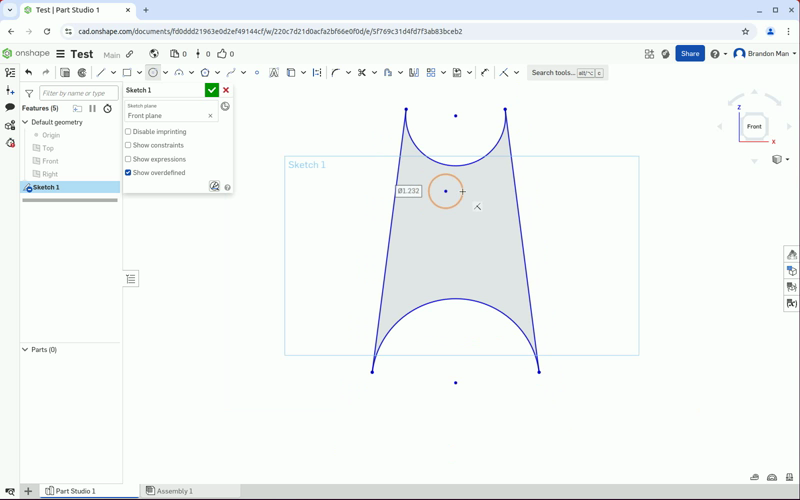
scroll(-6)
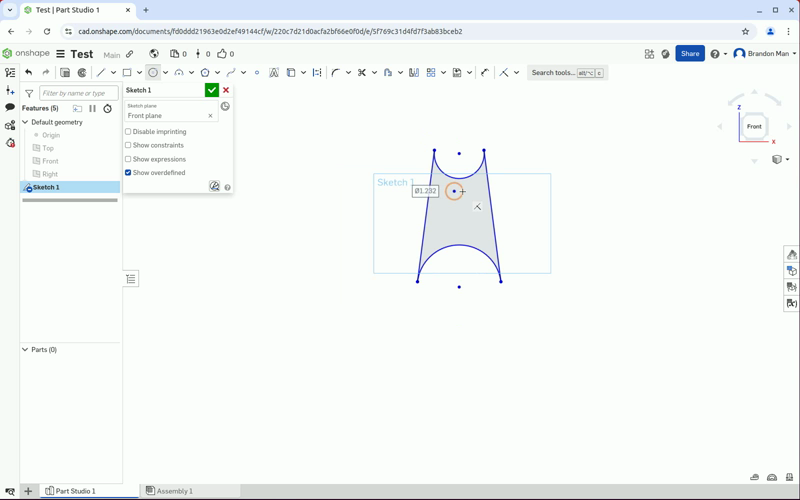
scroll(-6)
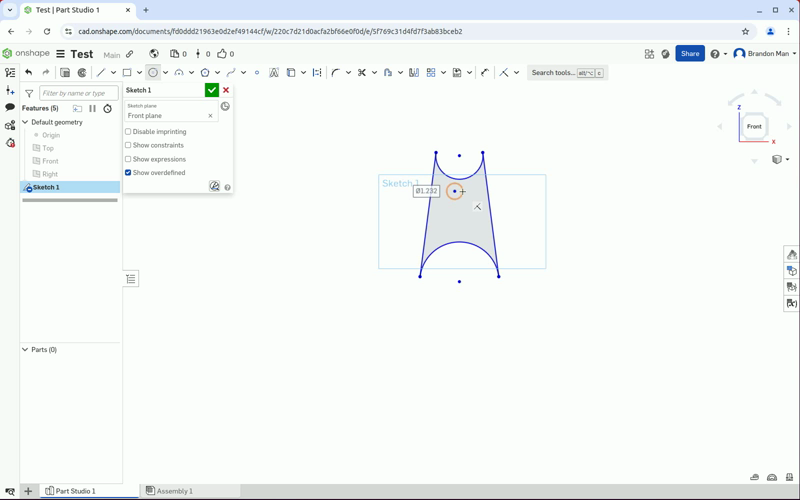
scroll(-6)
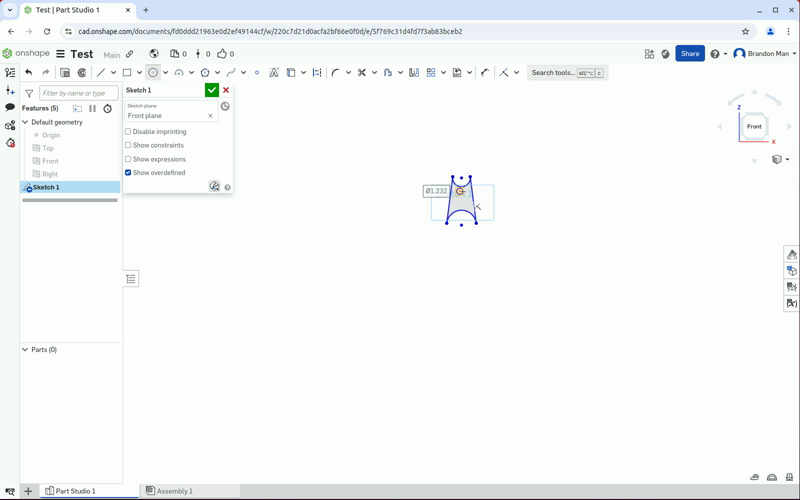
key(esc)
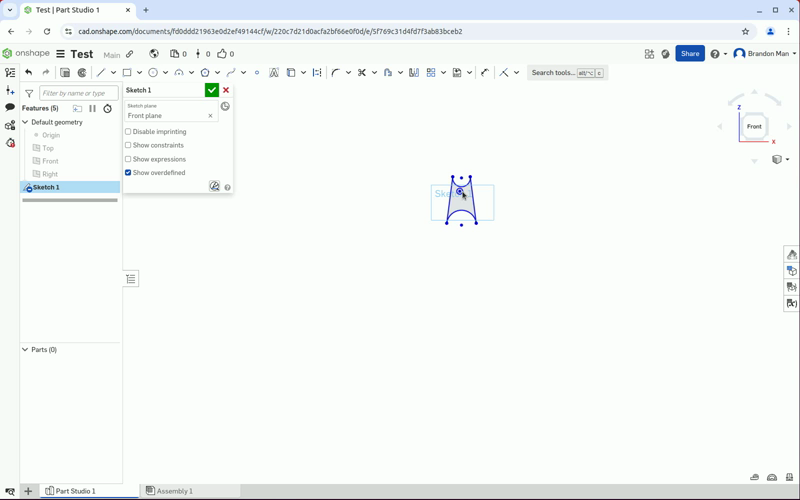
mouse_move(466, 187)
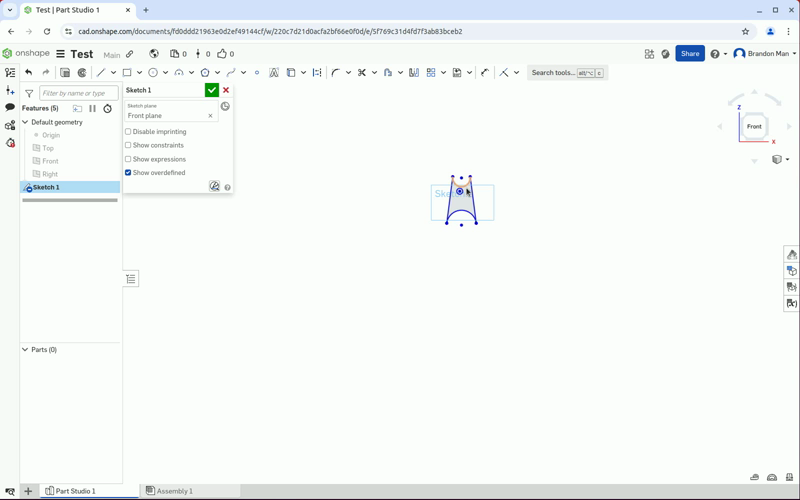
scroll(6)
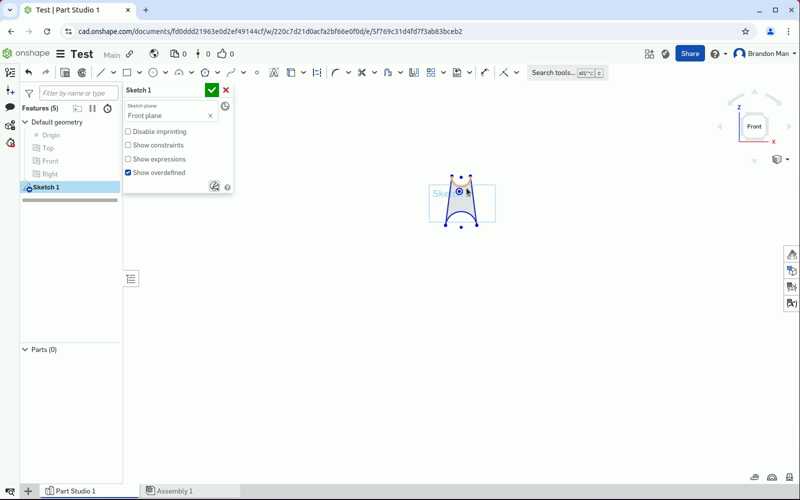
scroll(6)
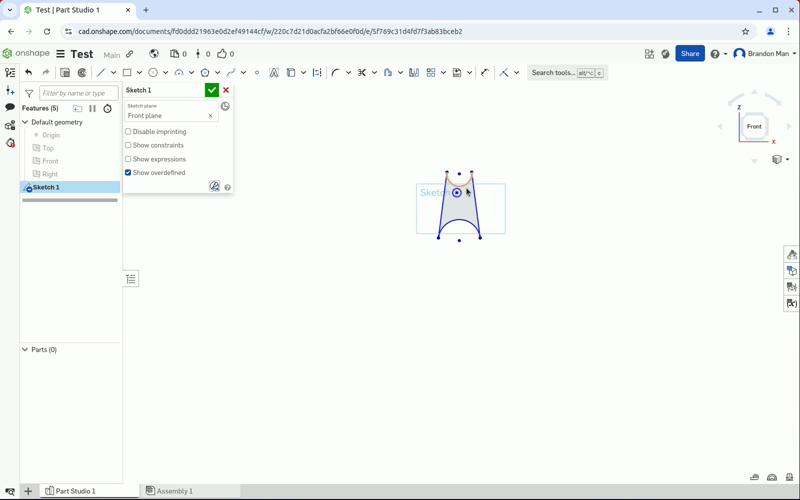
scroll(6)
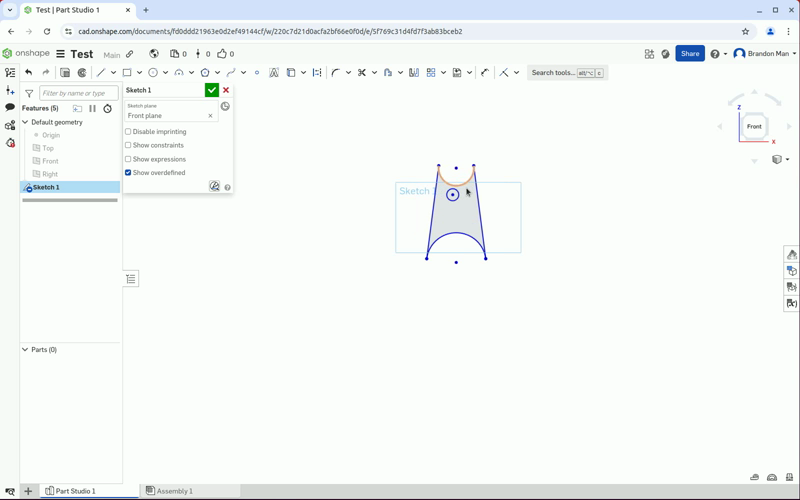
scroll(6)
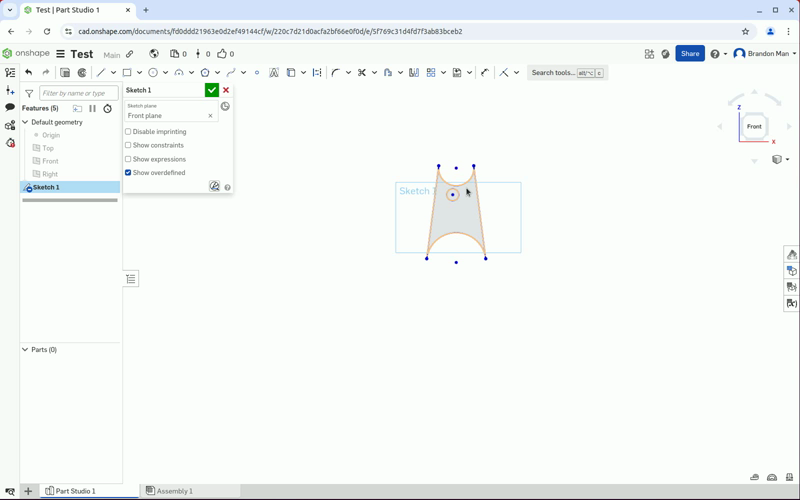
scroll(6)
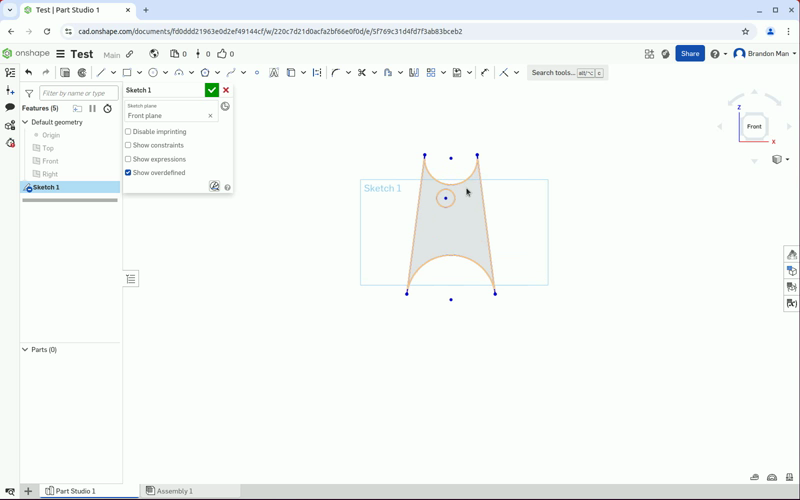
scroll(6)
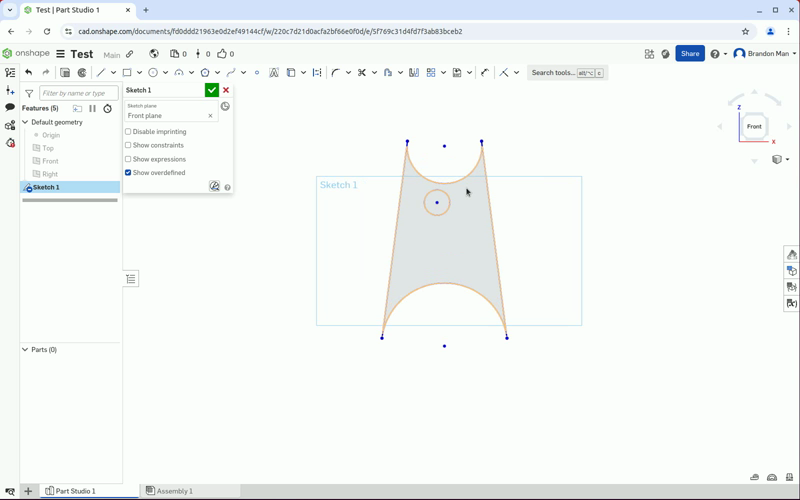
scroll(6)
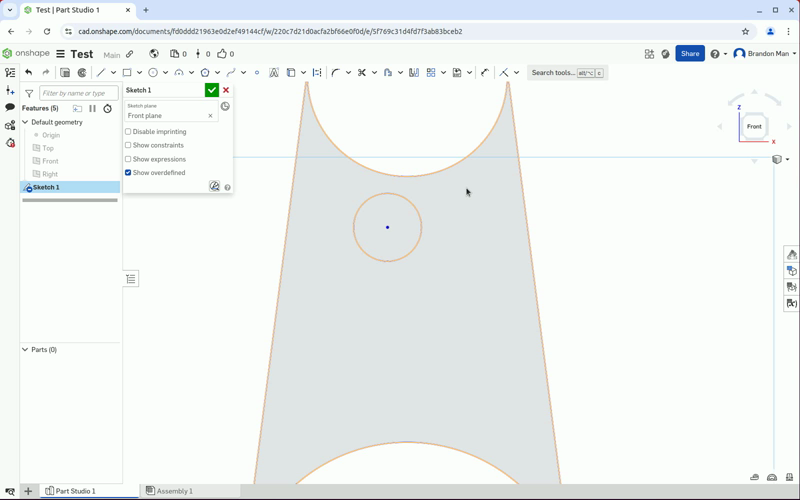
click(466, 187)
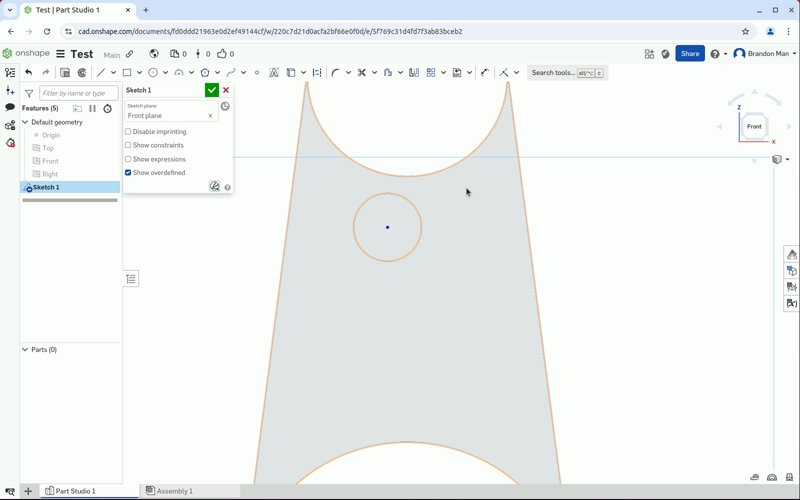
scroll(-6)
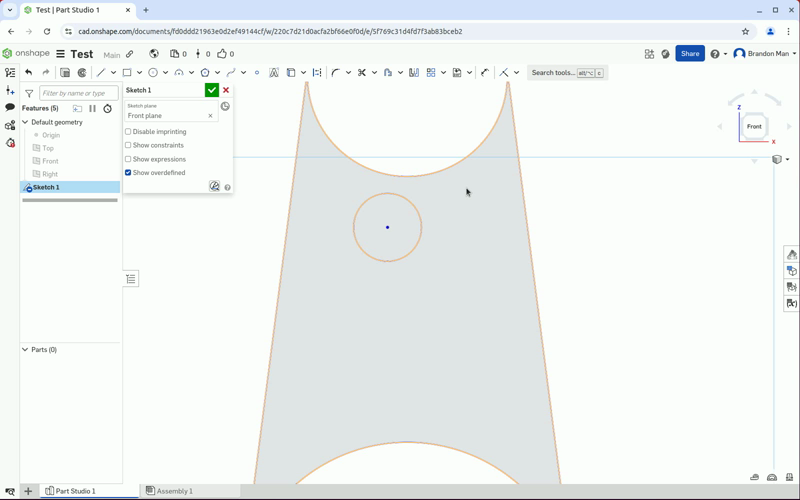
scroll(-6)
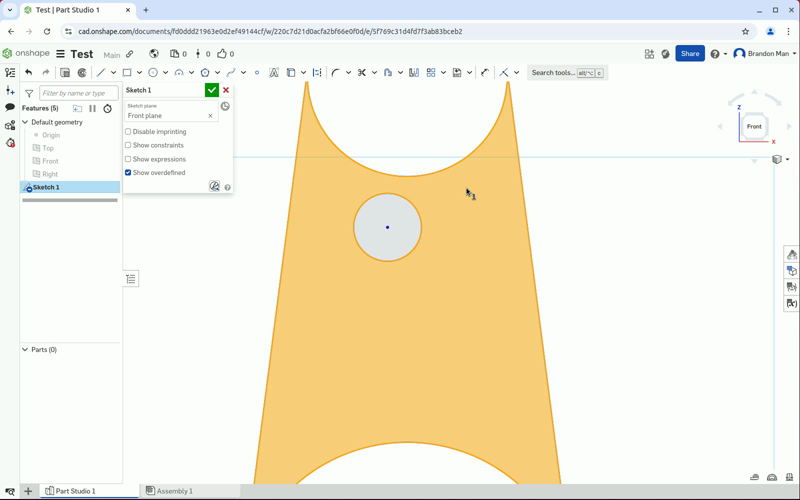
scroll(-6)
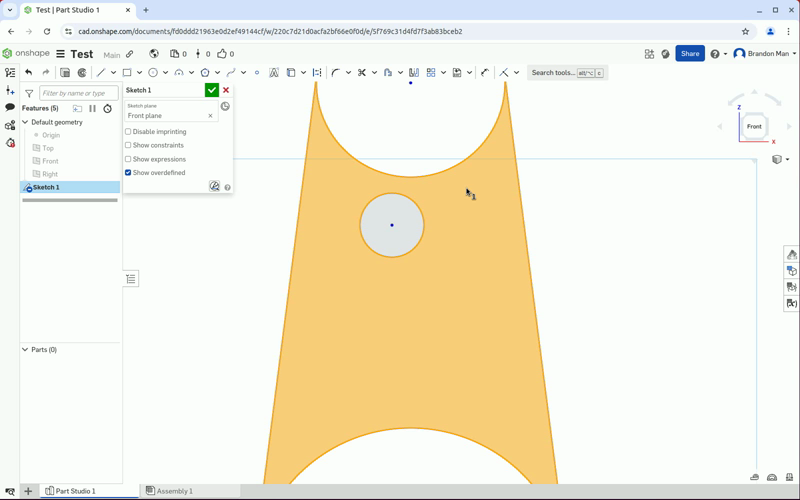
scroll(-6)
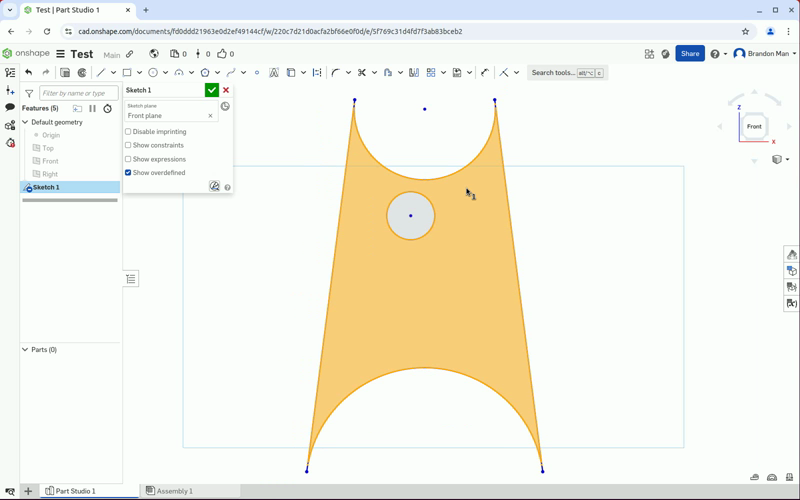
scroll(-6)
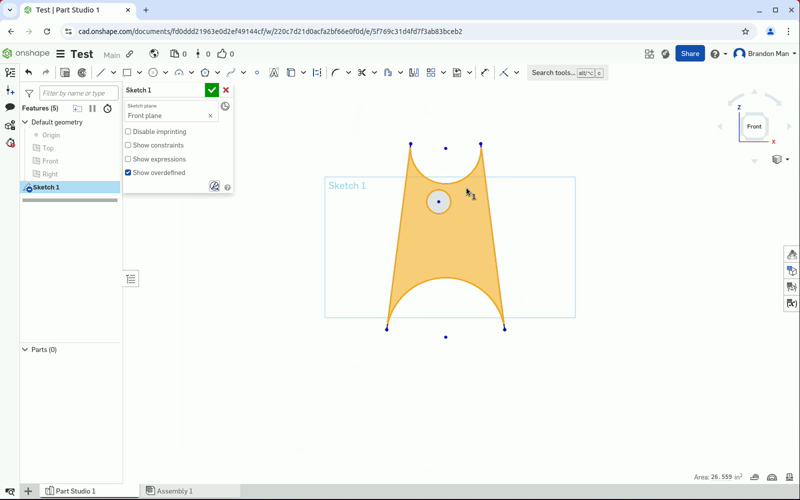
scroll(-6)
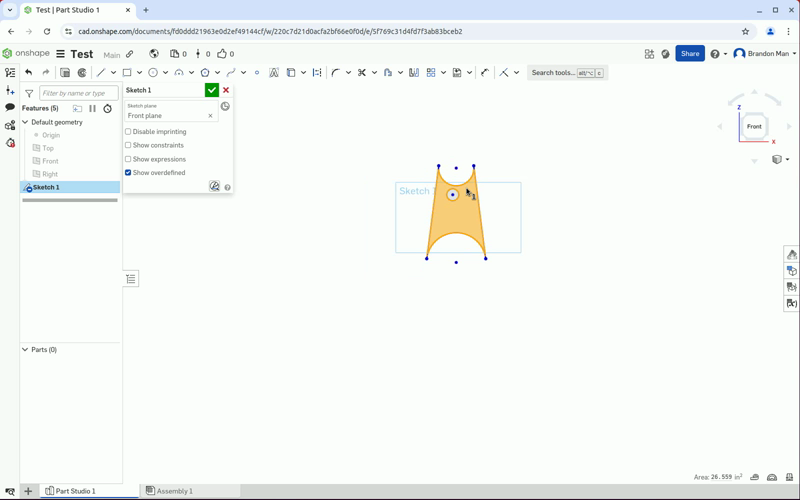
scroll(-6)
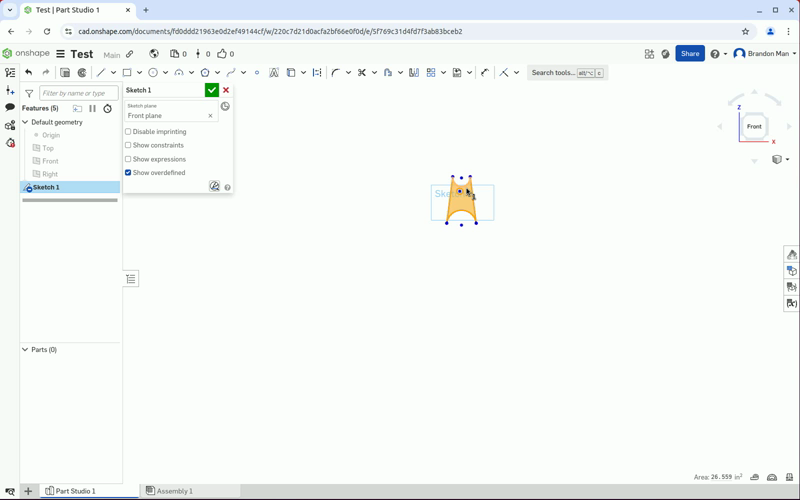
mouse_move(73, 352)
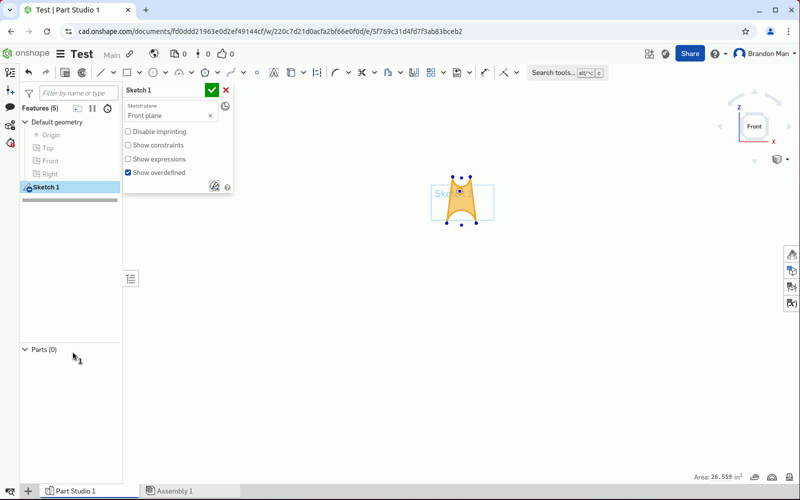
key(shift+y)
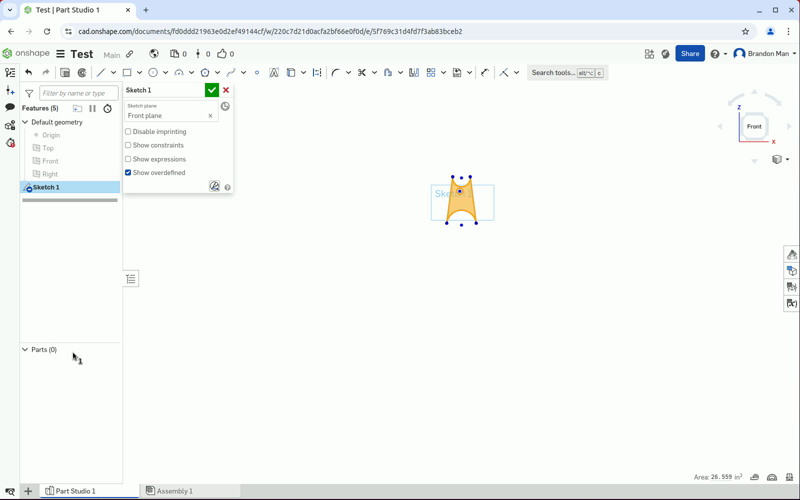
key(shift+e)
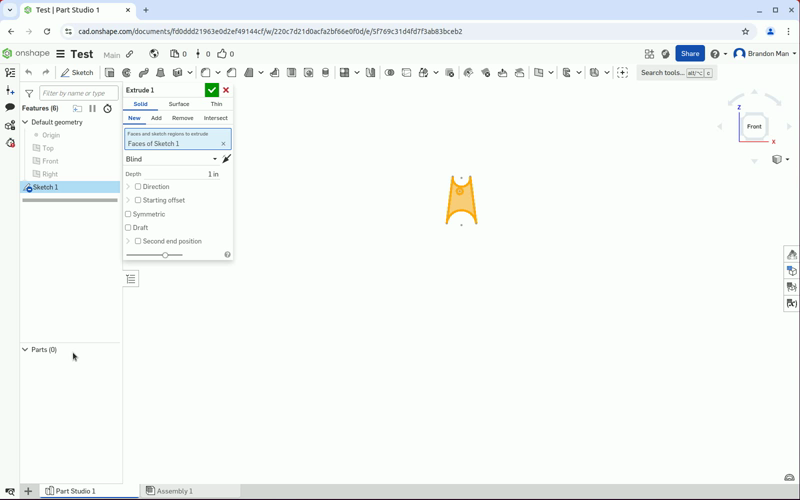
mouse_move(143, 106)
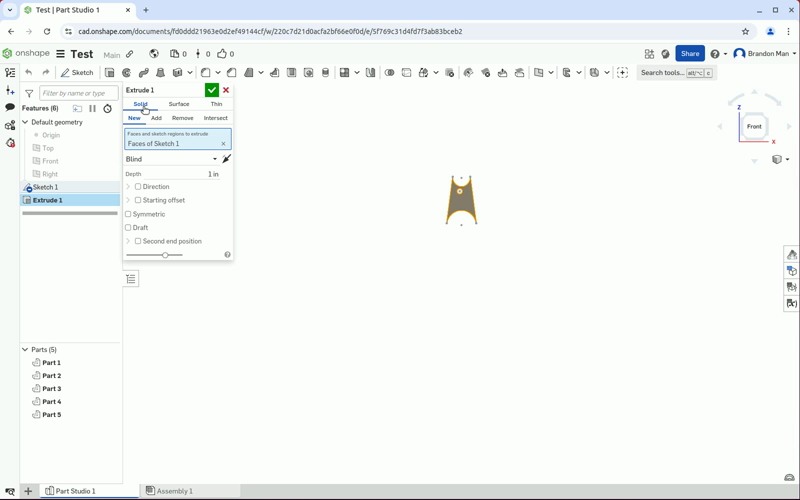
click(143, 106)
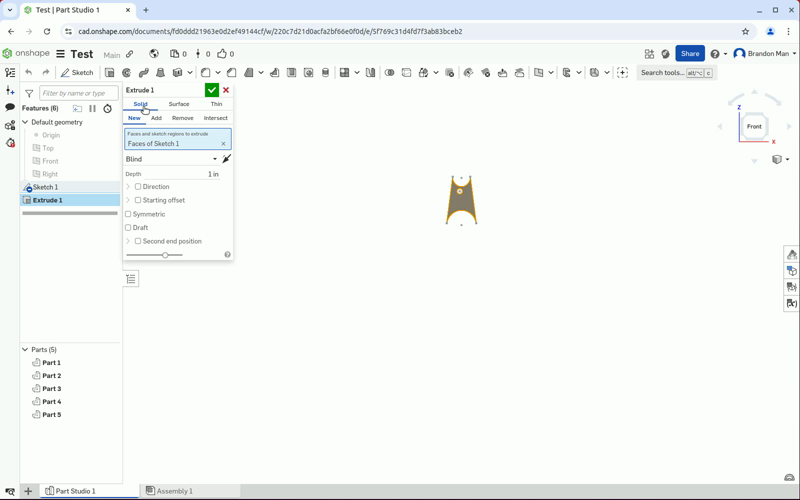
mouse_move(137, 120)
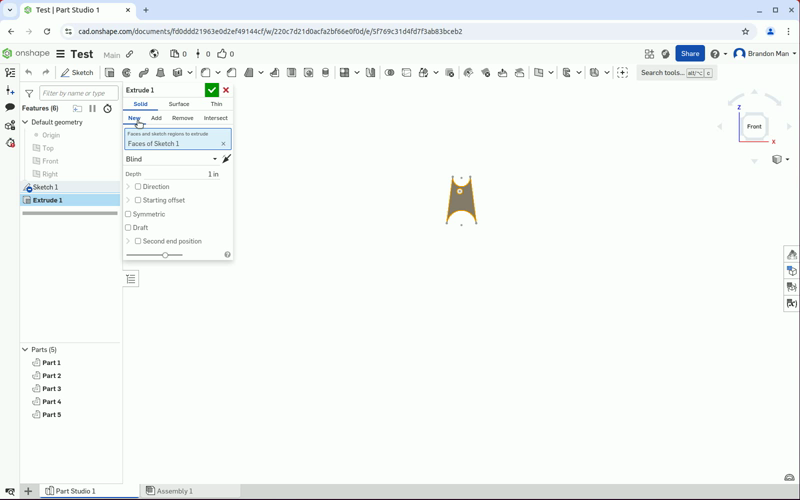
click(137, 120)
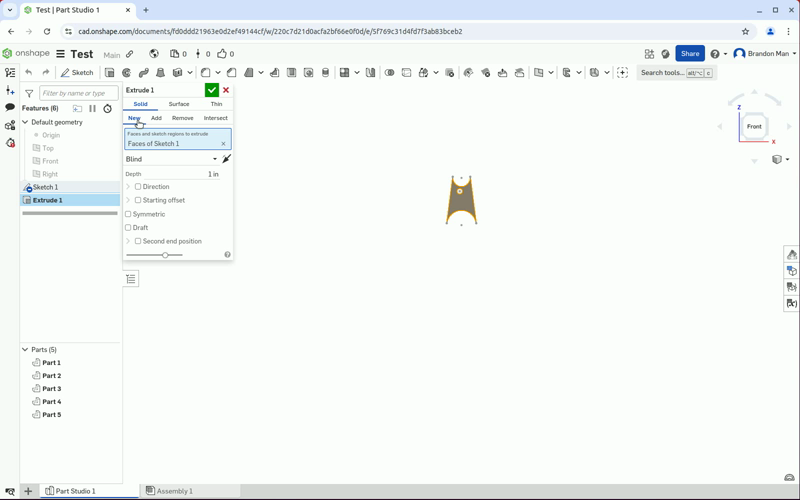
key(tab, 4)
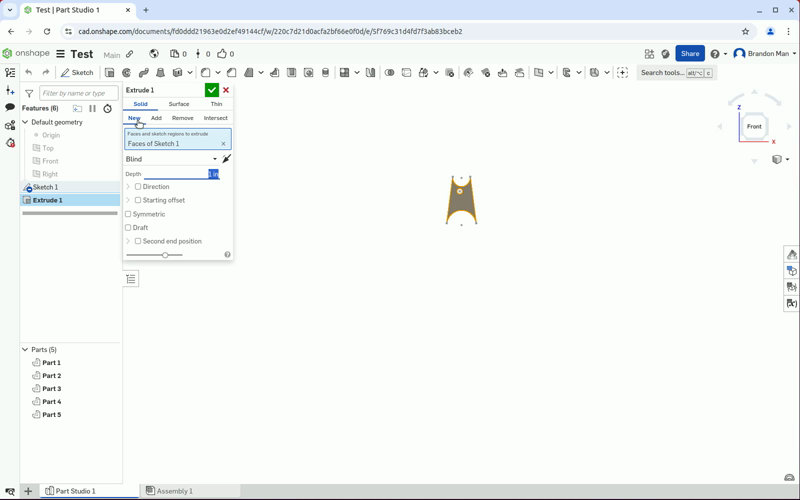
text(0.481)
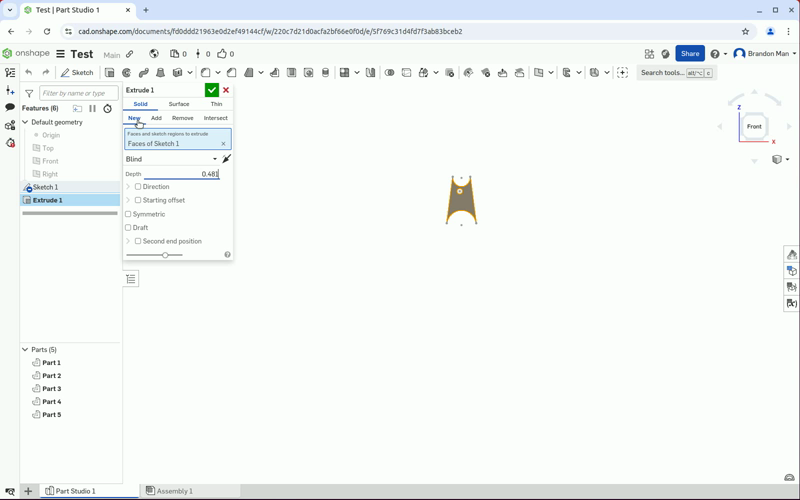
key(enter)
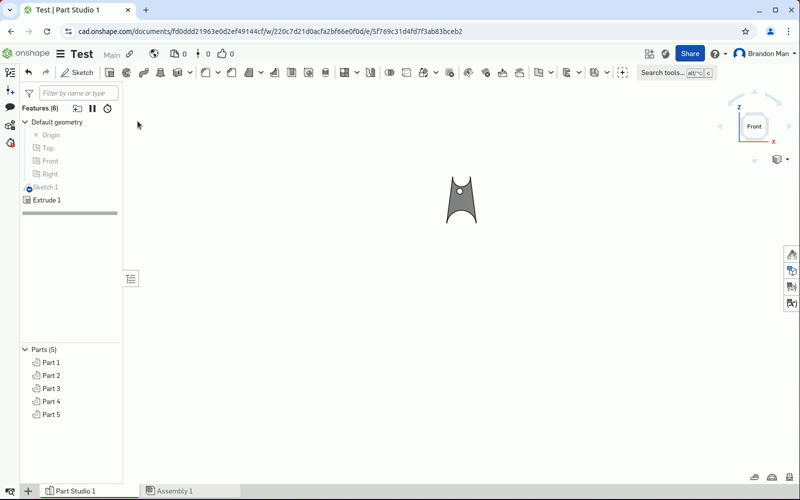
key(shift+h)
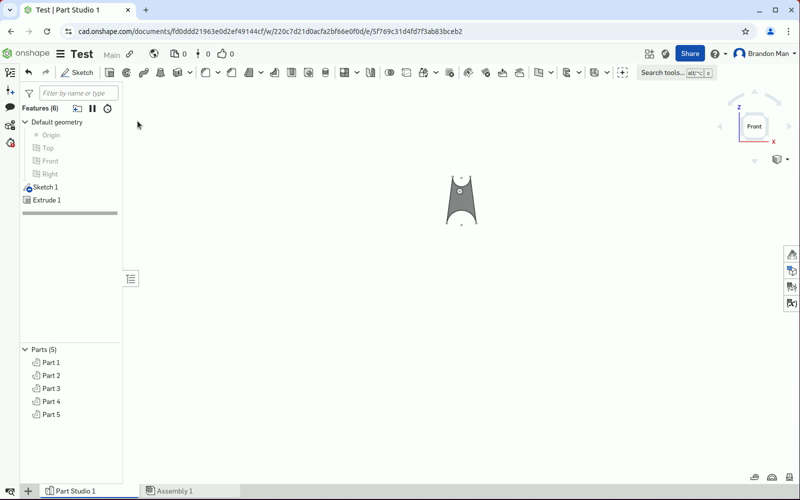
key(shift+h)
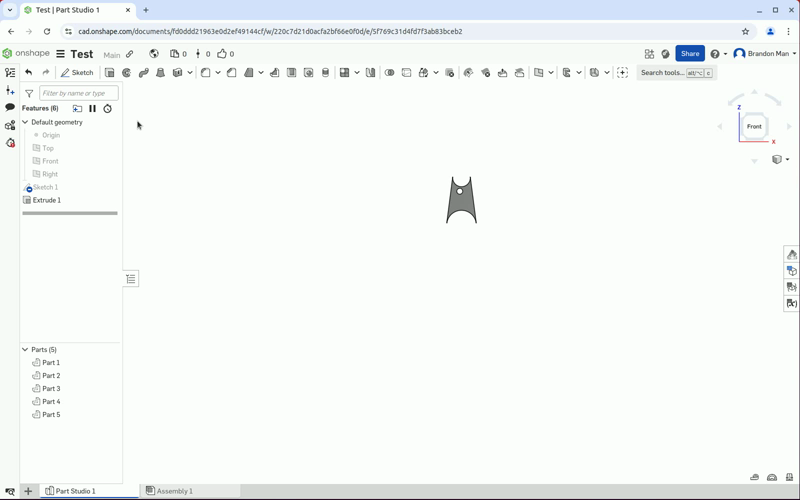
mouse_move(73, 189)
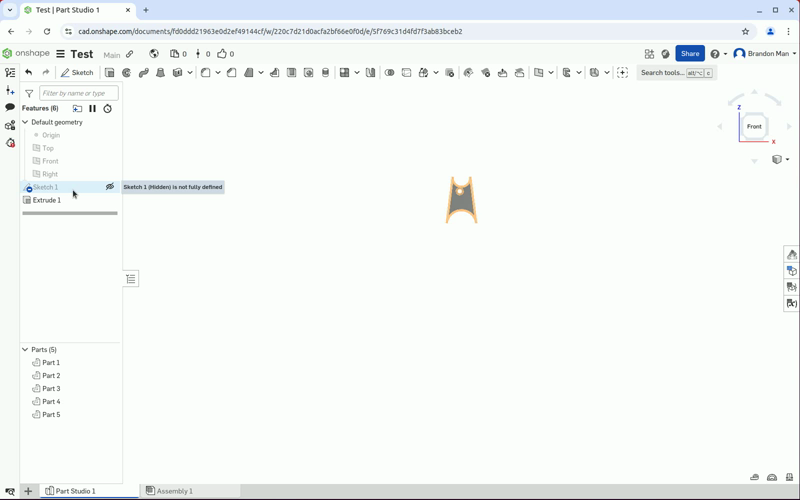
click(73, 189)
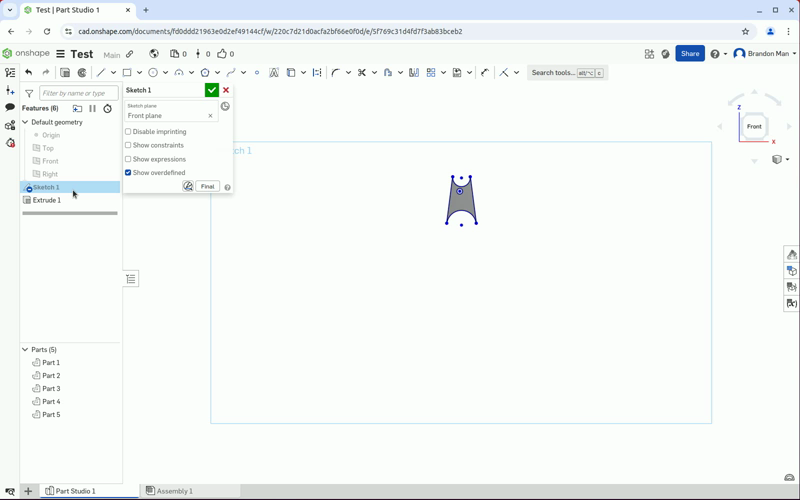
mouse_move(229, 92)
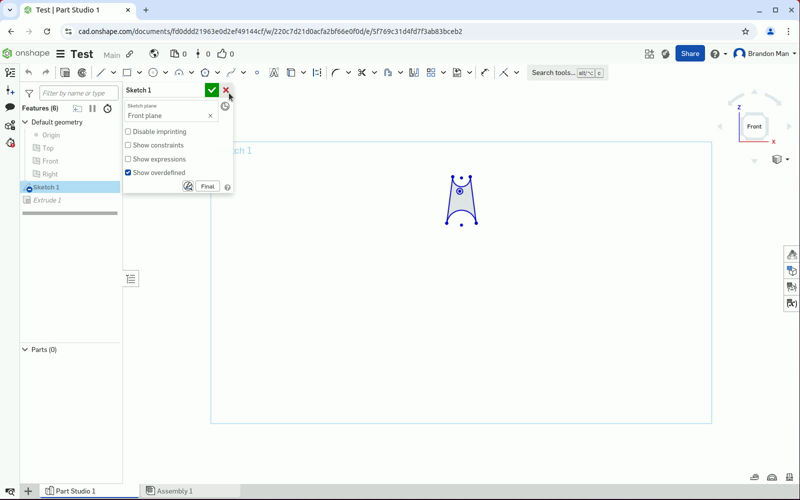
click(229, 92)
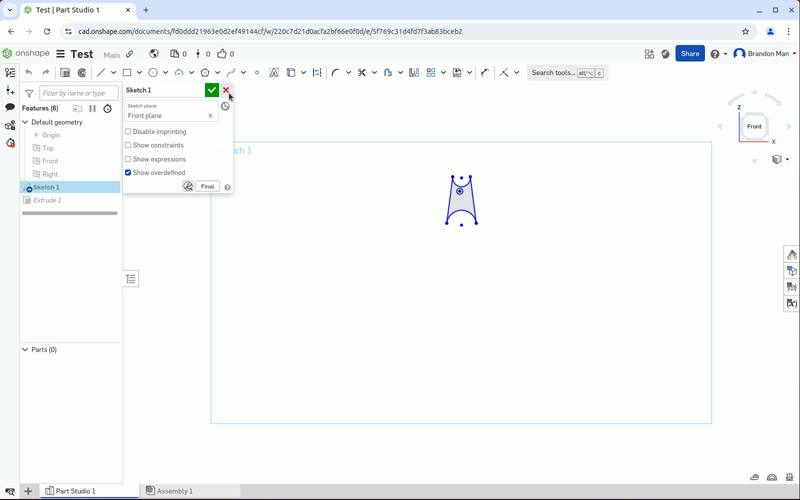
key(shift+s)
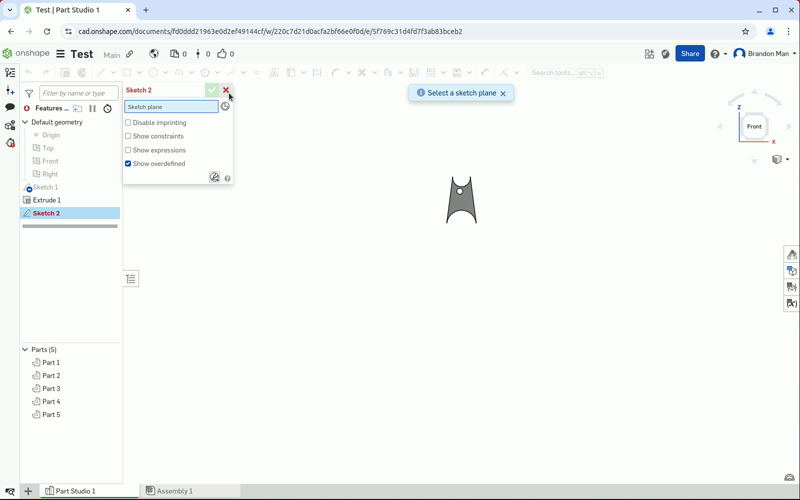
mouse_move(73, 163)
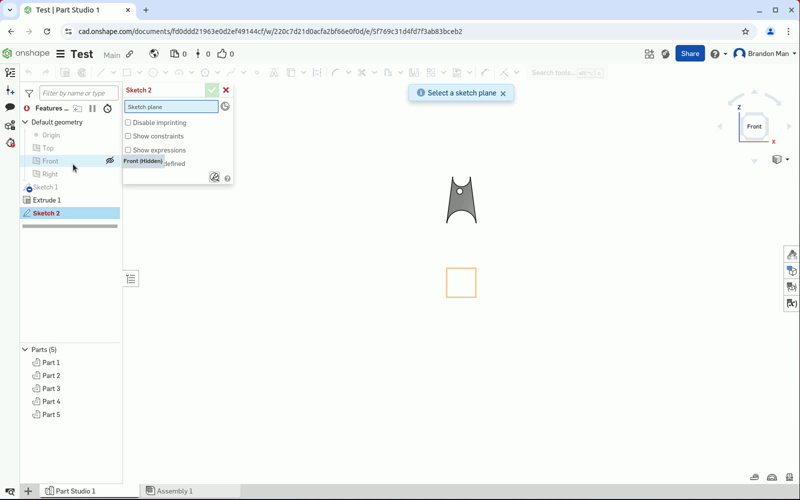
click(73, 163)
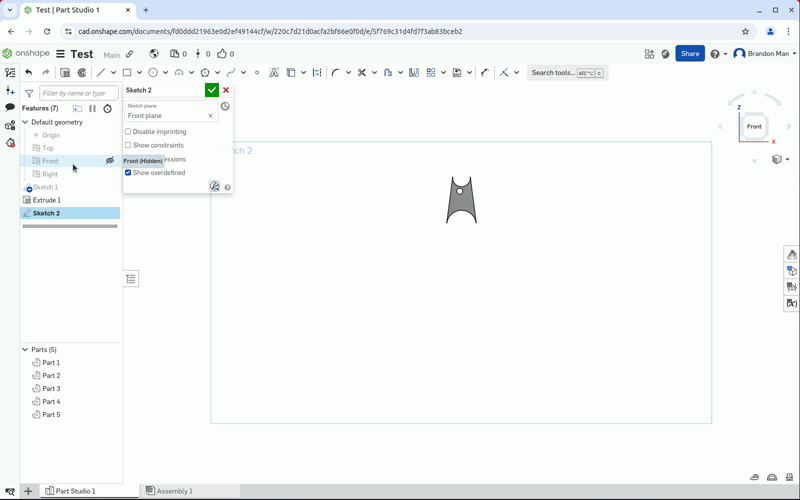
mouse_move(73, 352)
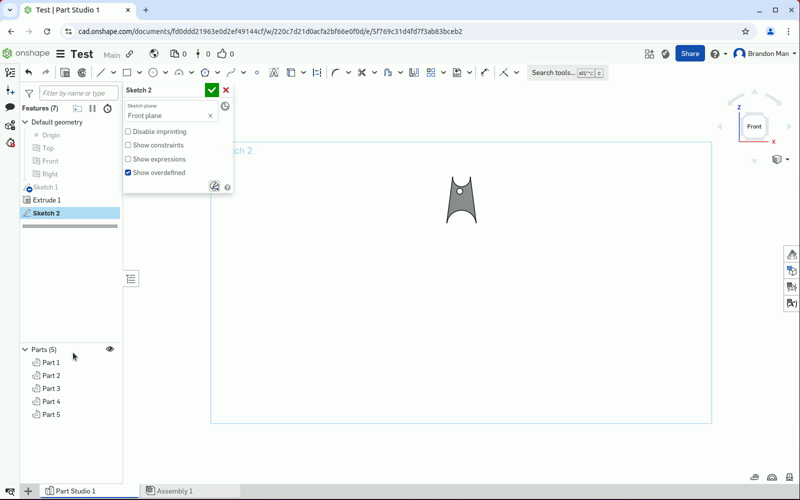
key(y)
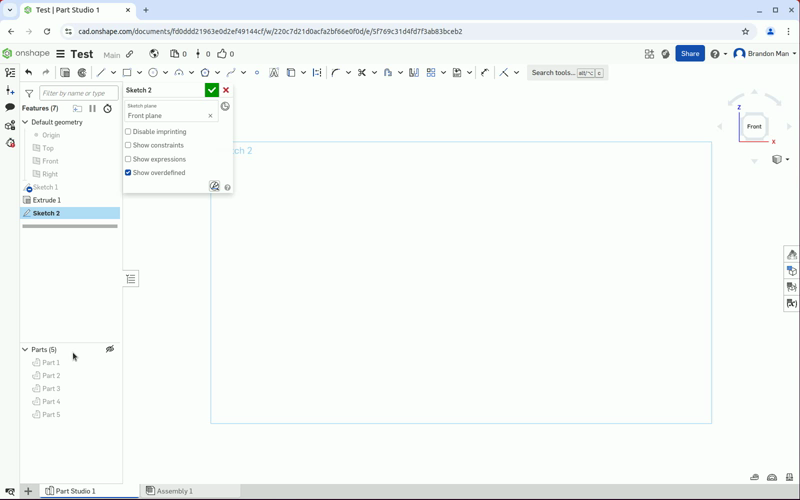
key(c)
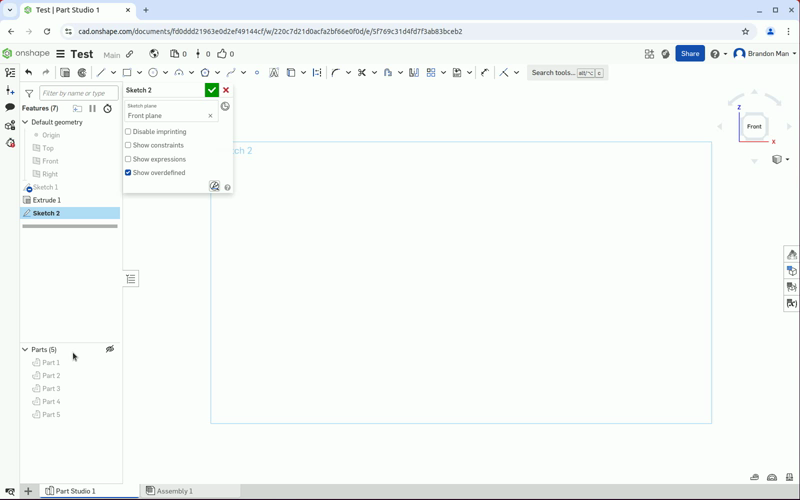
key_down(shift)
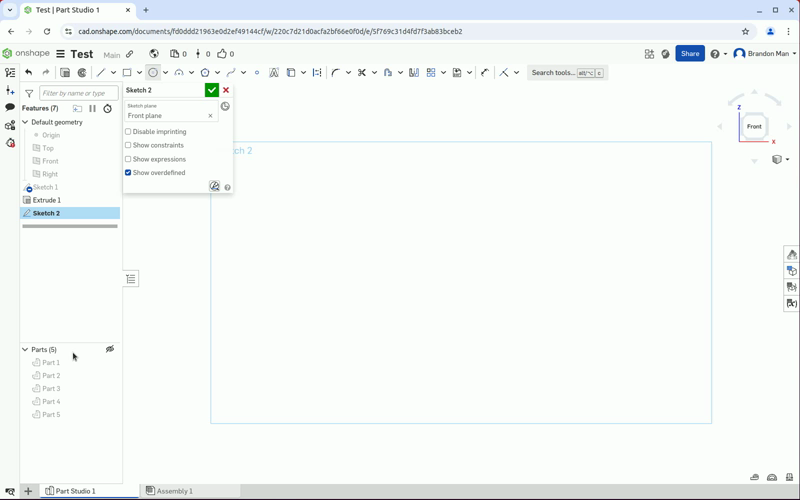
mouse_move(501, 282)
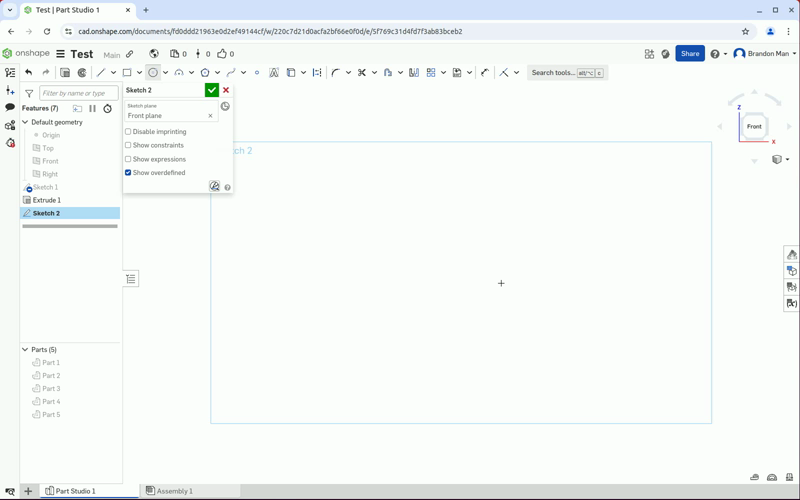
click(501, 282)
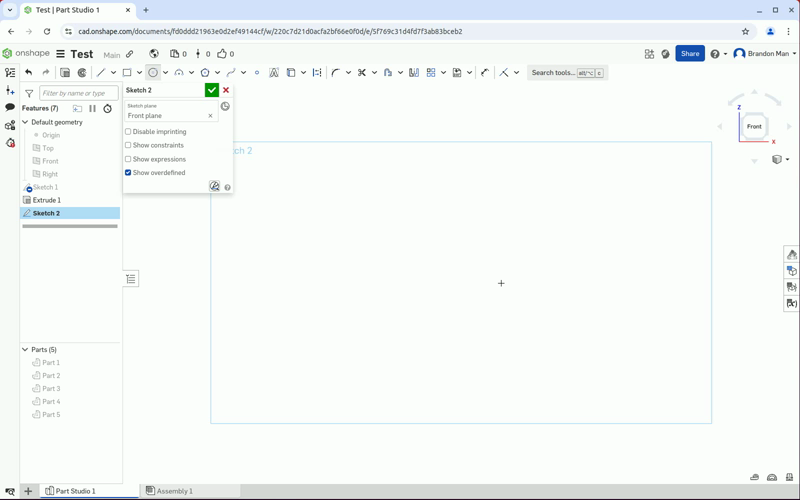
key_up(shift)
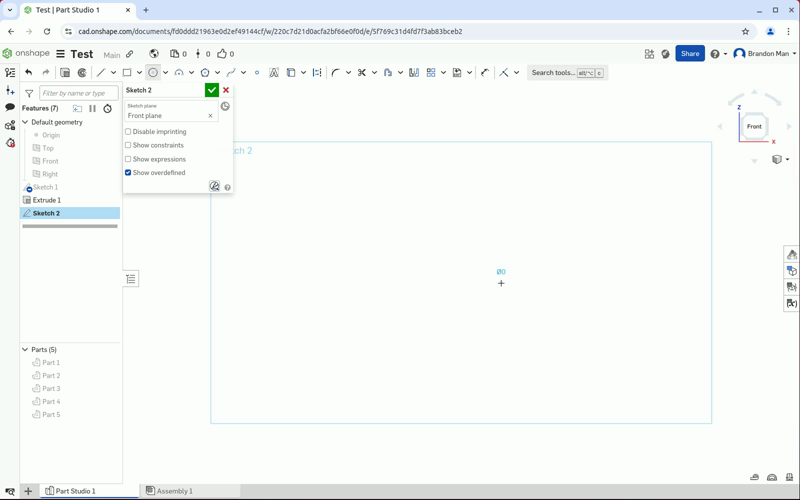
mouse_move(508, 282)
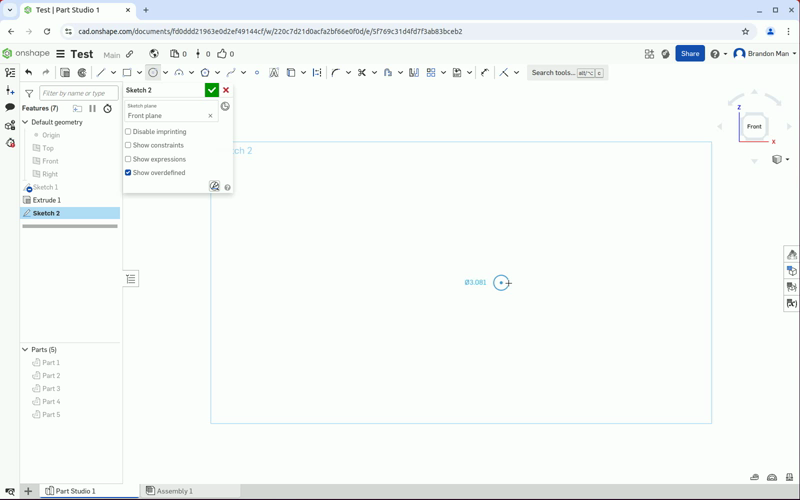
click(508, 282)
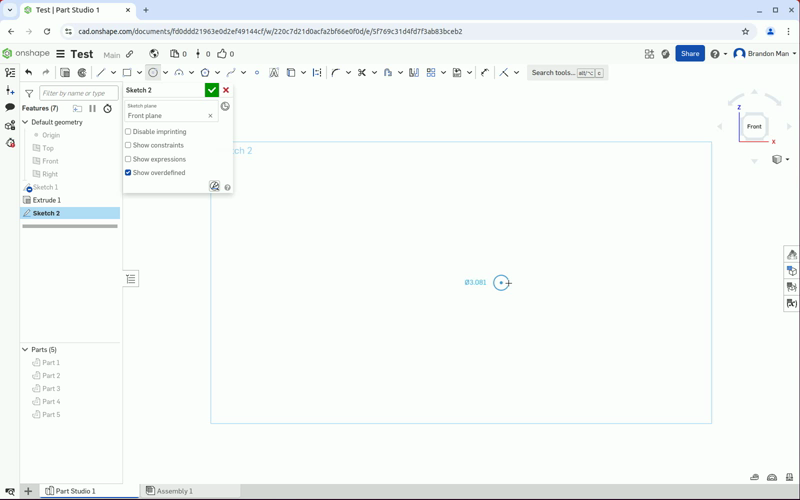
key(esc)
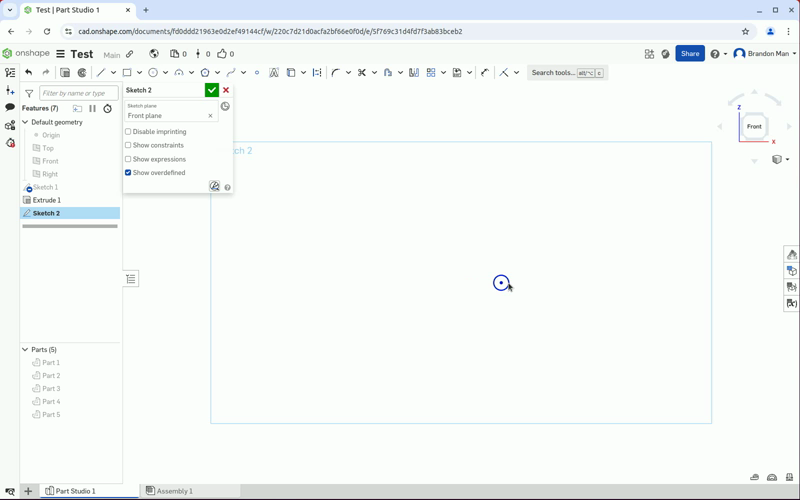
key(c)
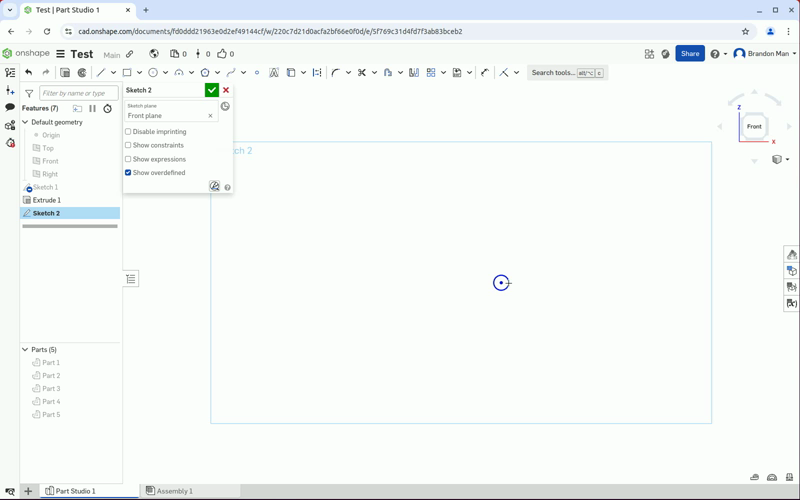
key_down(shift)
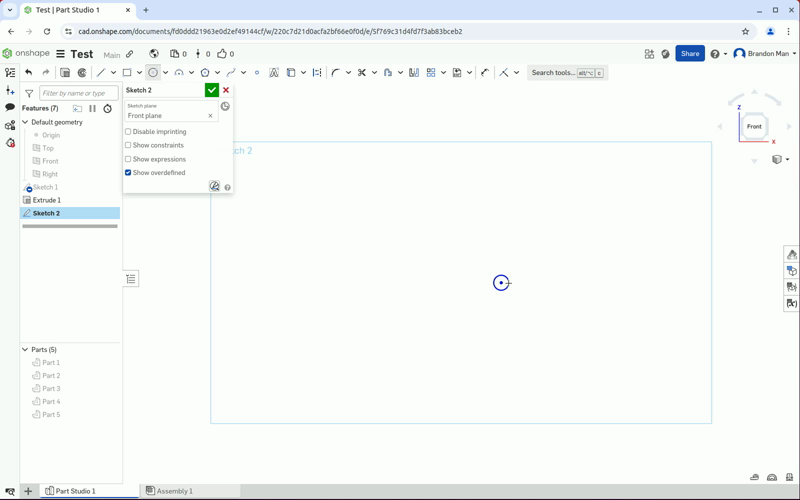
mouse_move(501, 282)
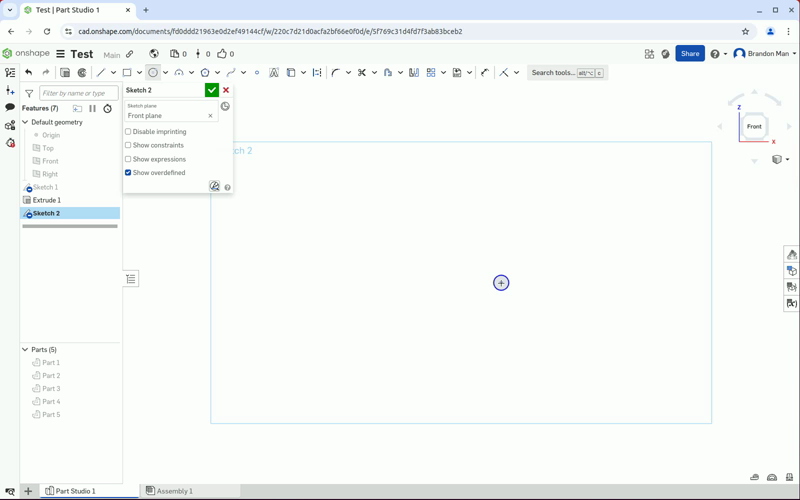
click(501, 282)
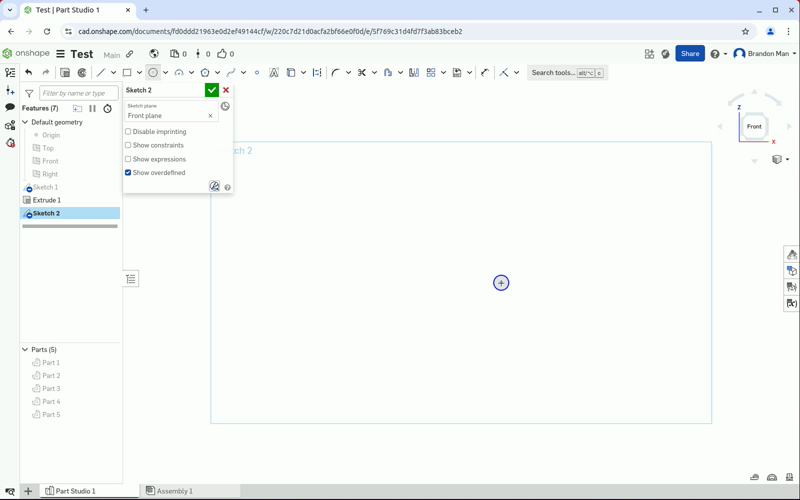
key_up(shift)
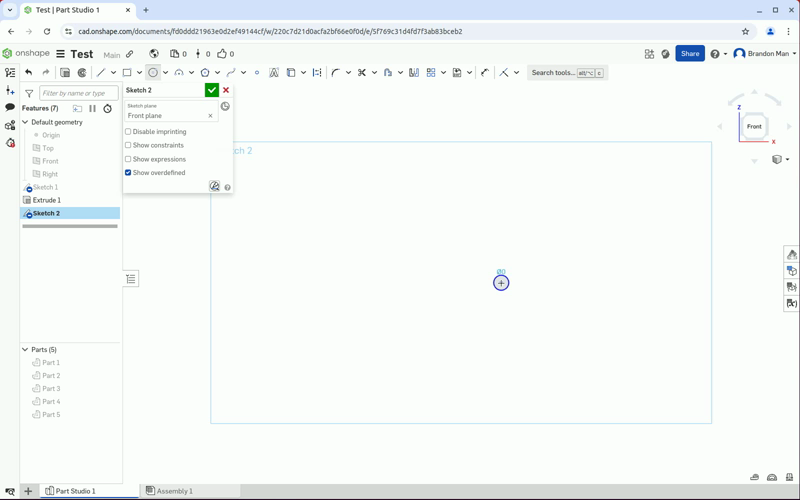
mouse_move(504, 282)
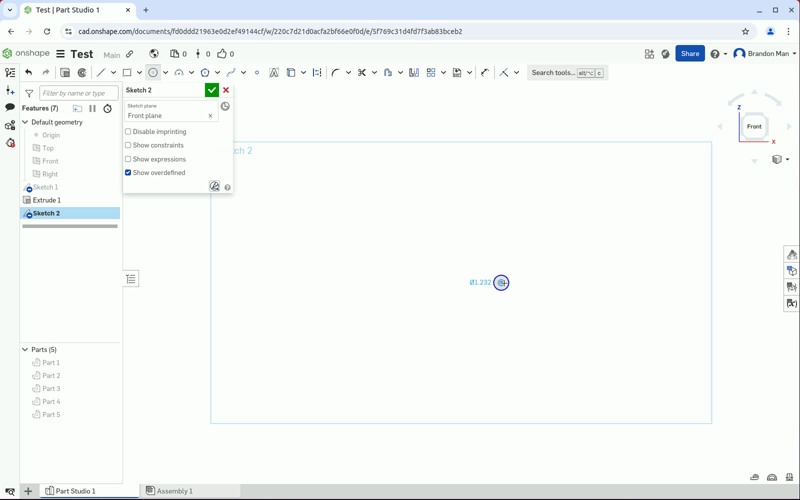
scroll(6)
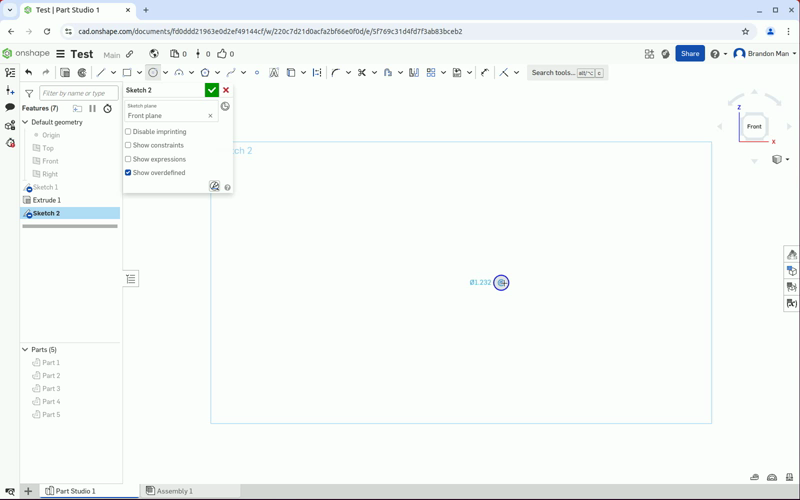
scroll(6)
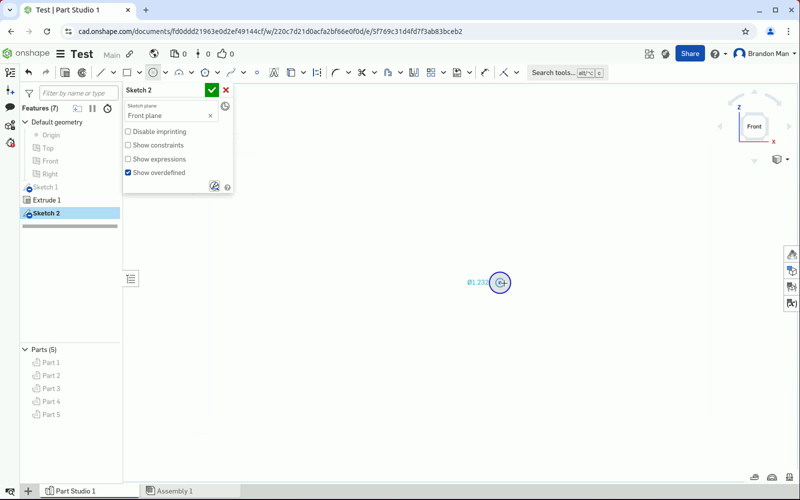
scroll(6)
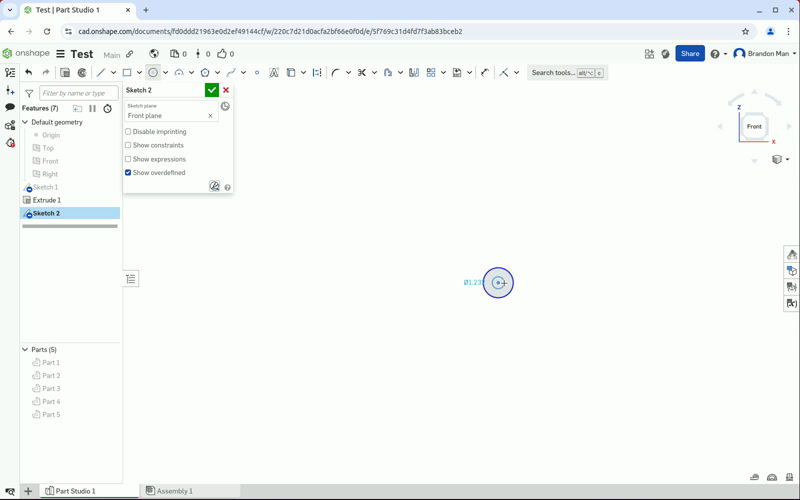
scroll(6)
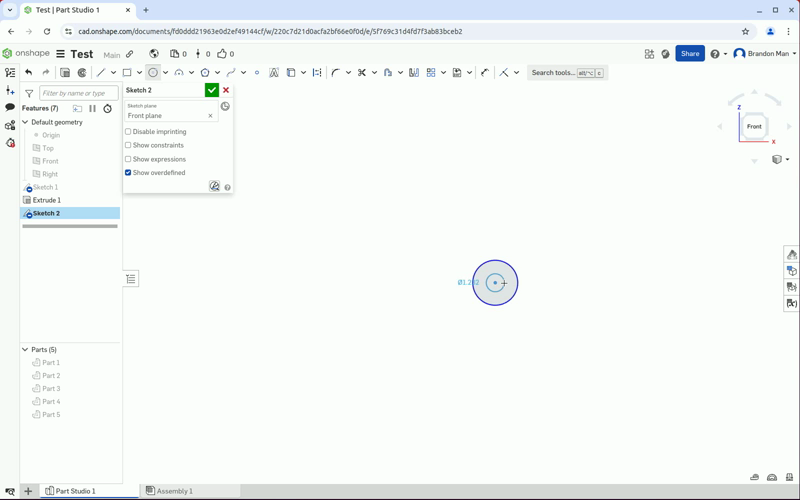
scroll(6)
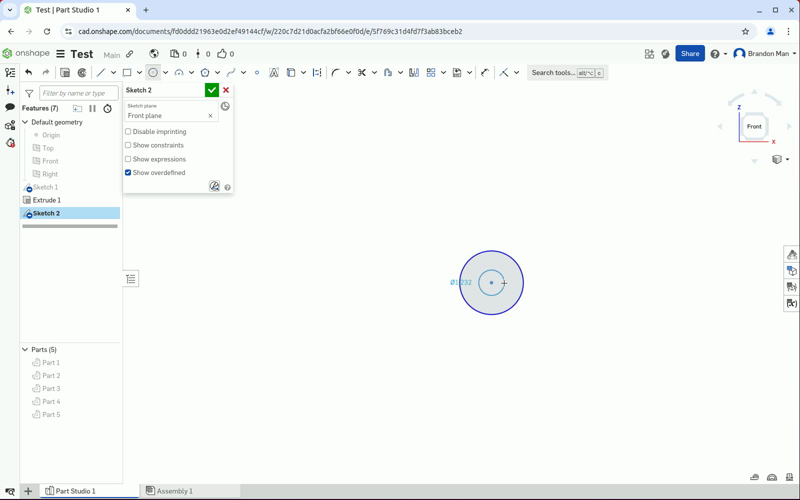
scroll(6)
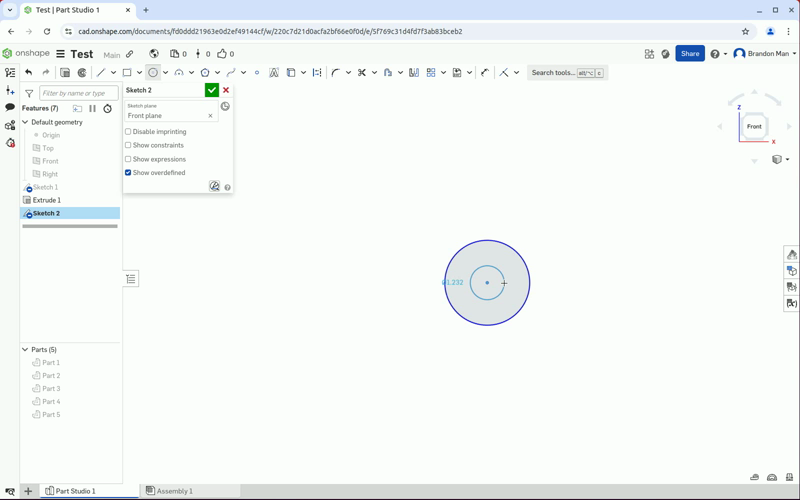
scroll(6)
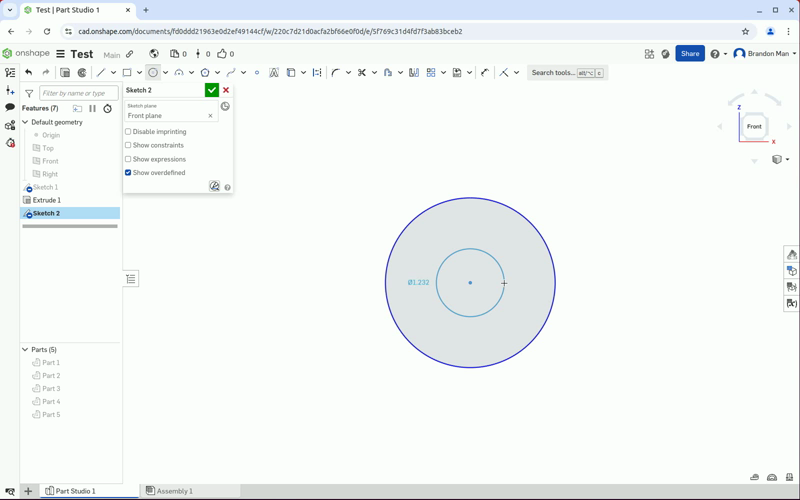
click(504, 282)
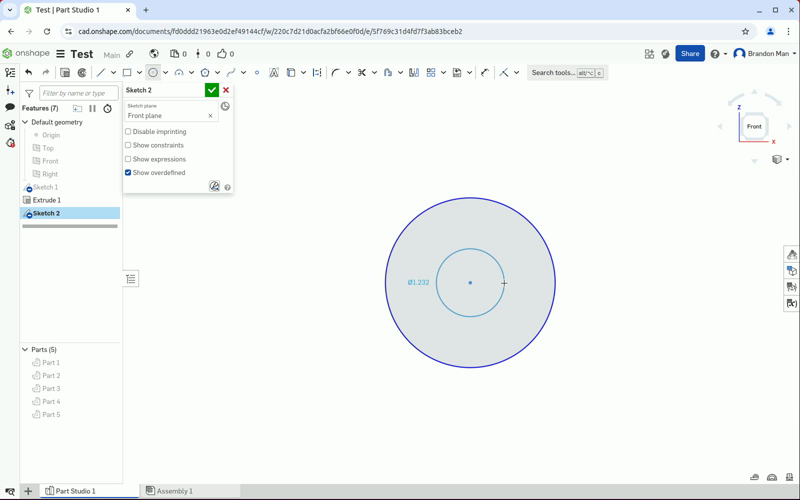
scroll(-6)
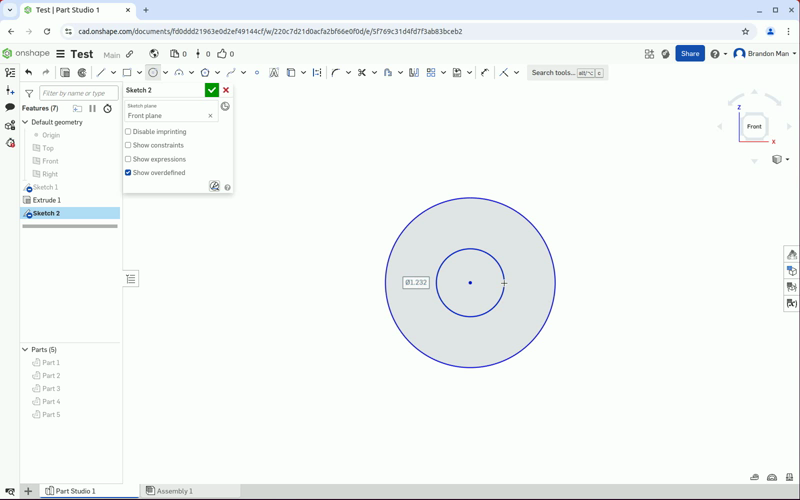
scroll(-6)
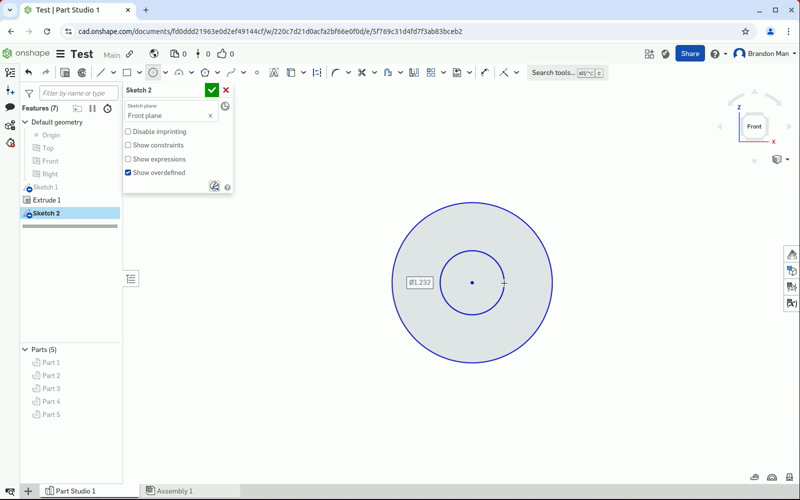
scroll(-6)
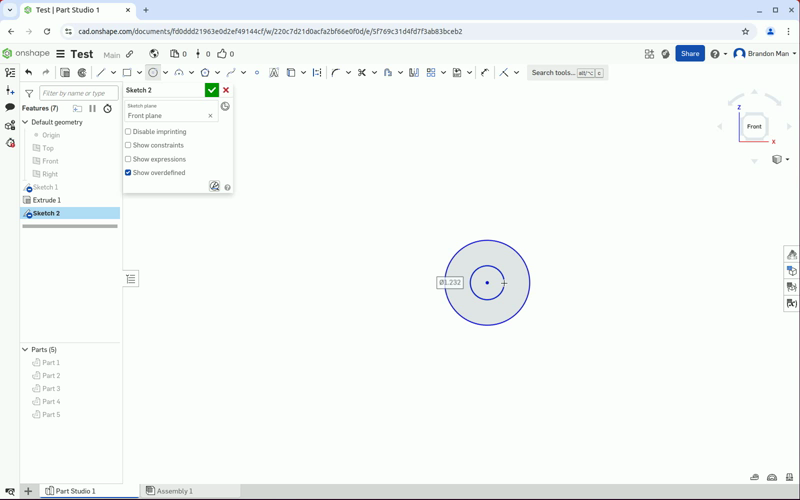
scroll(-6)
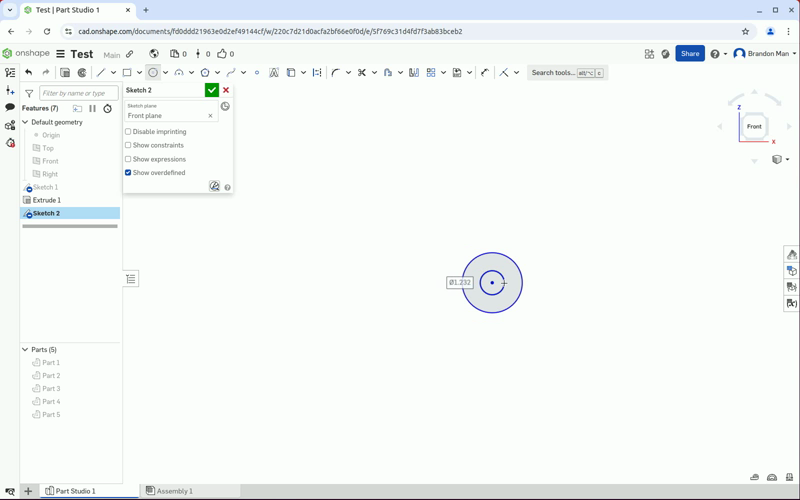
scroll(-6)
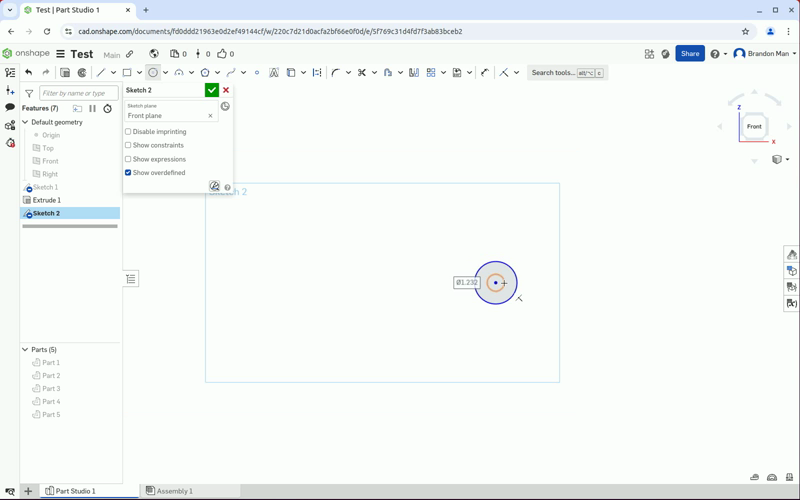
scroll(-6)
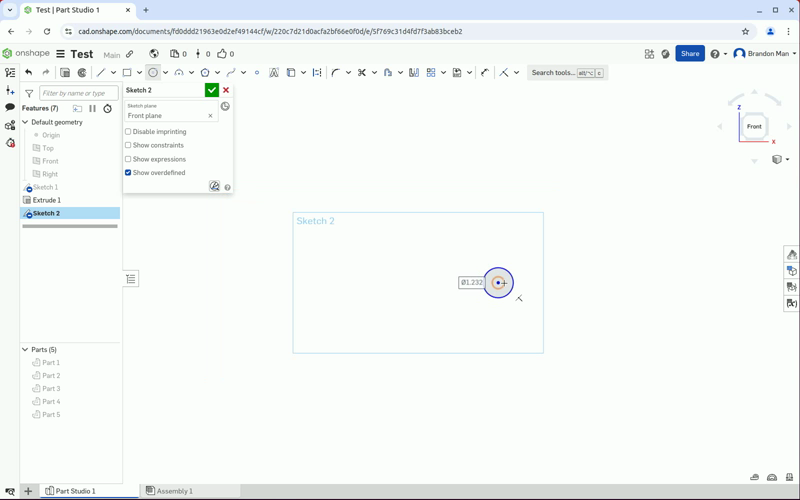
scroll(-6)
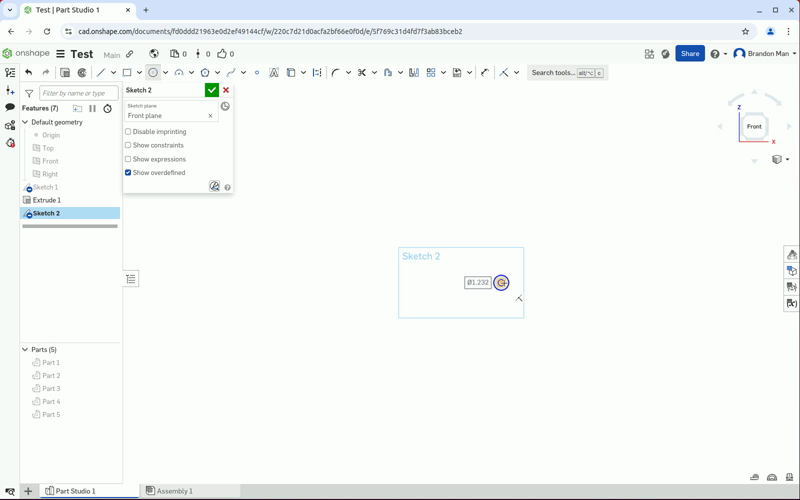
key(esc)
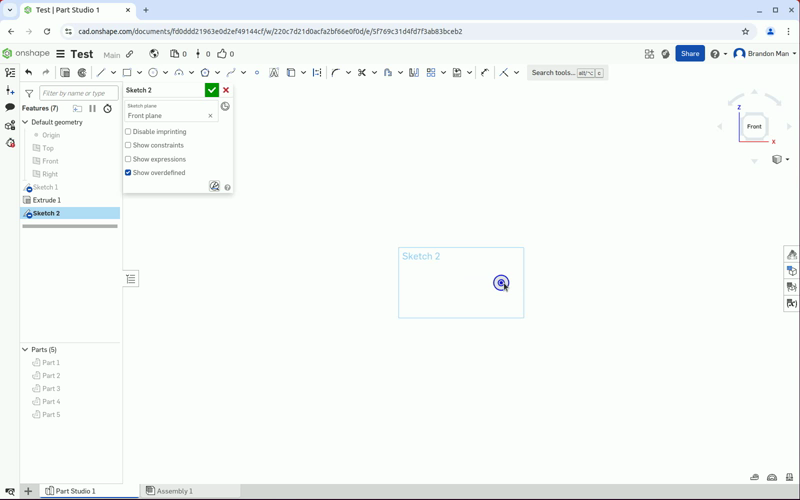
mouse_move(503, 279)
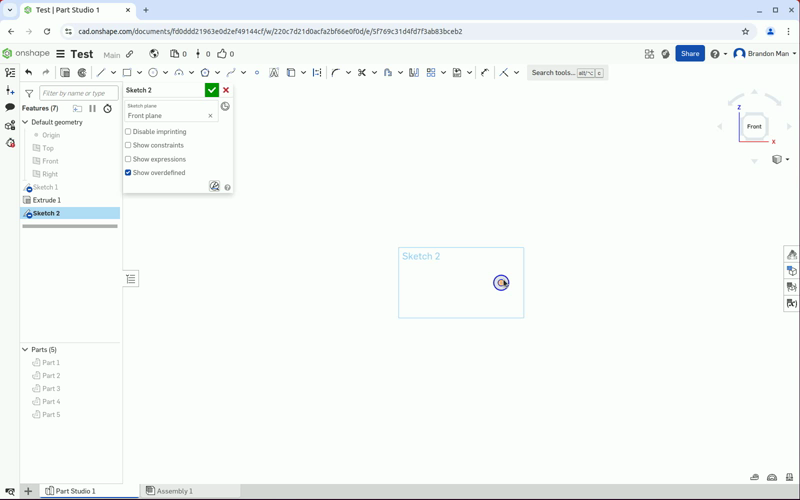
scroll(6)
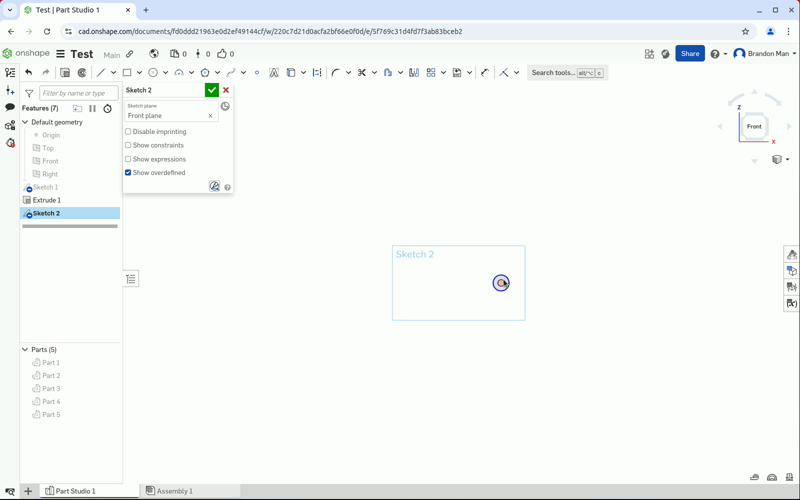
scroll(6)
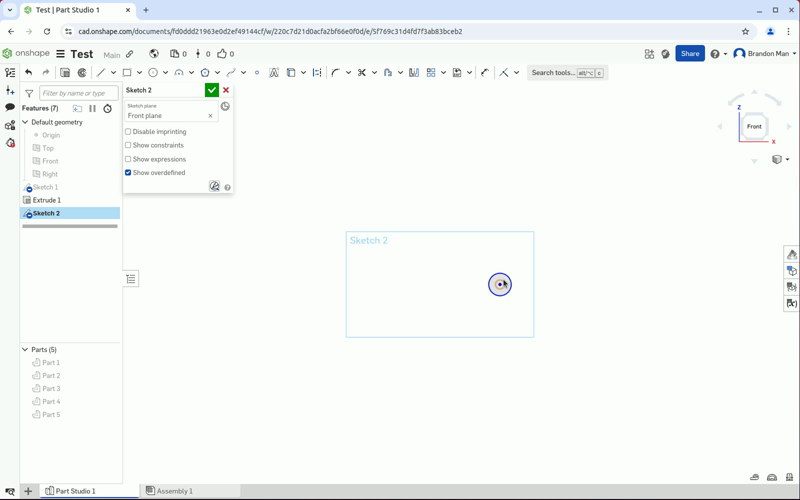
scroll(6)
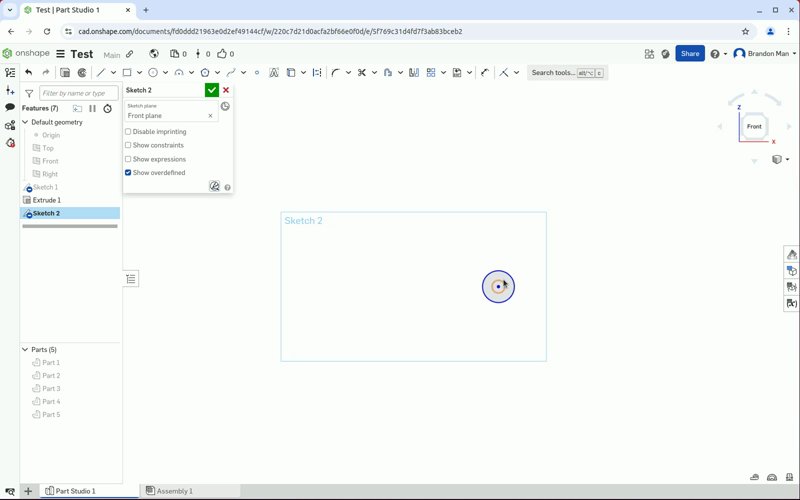
scroll(6)
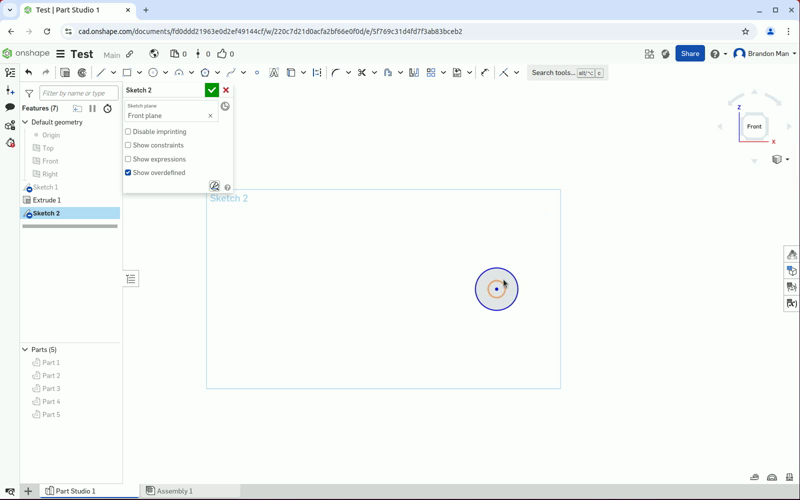
scroll(6)
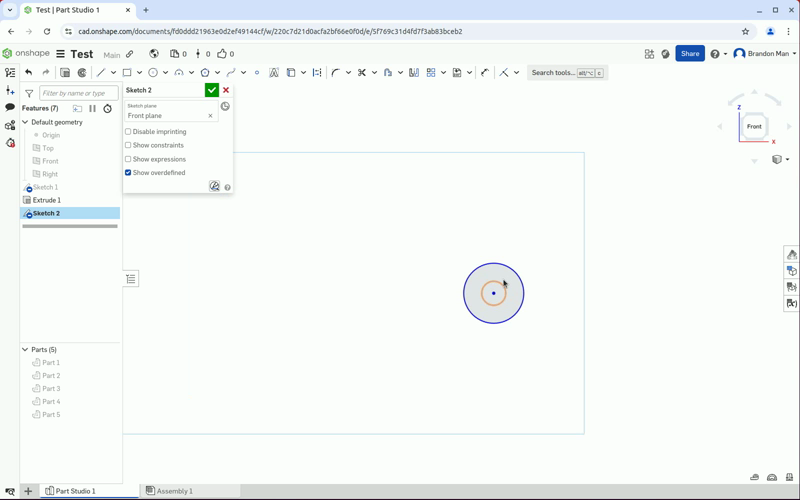
scroll(6)
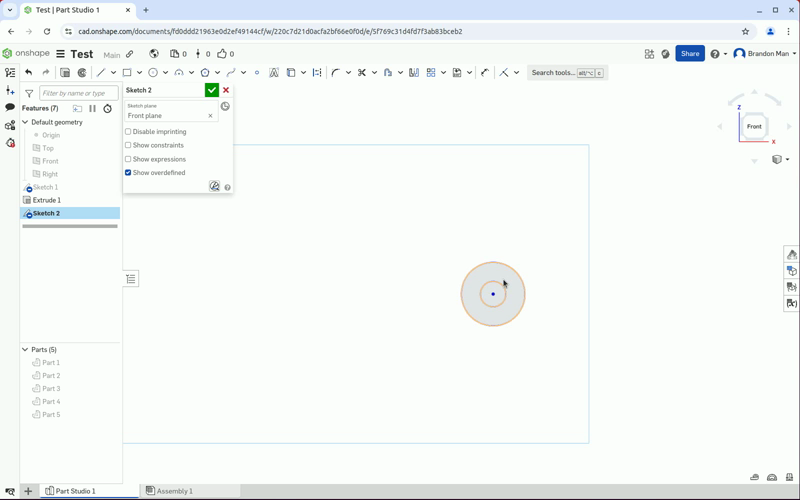
scroll(6)
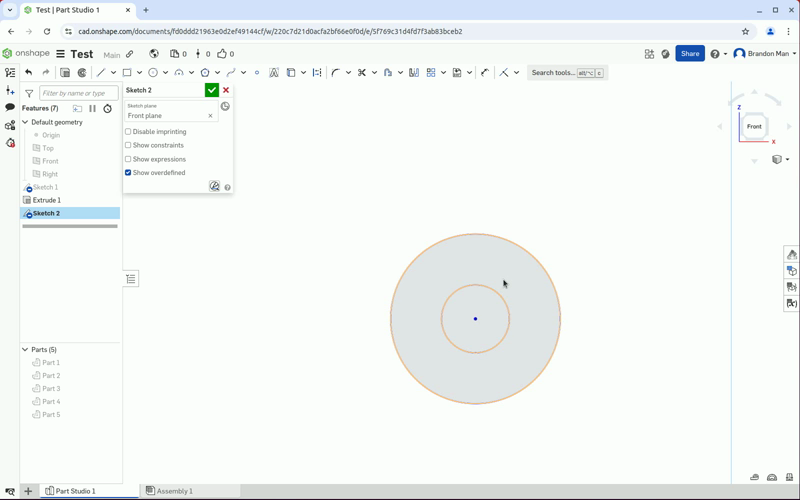
click(503, 279)
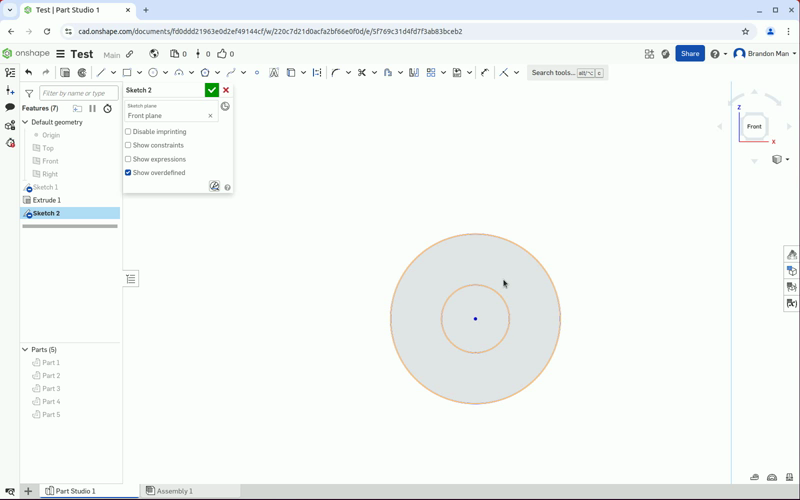
scroll(-6)
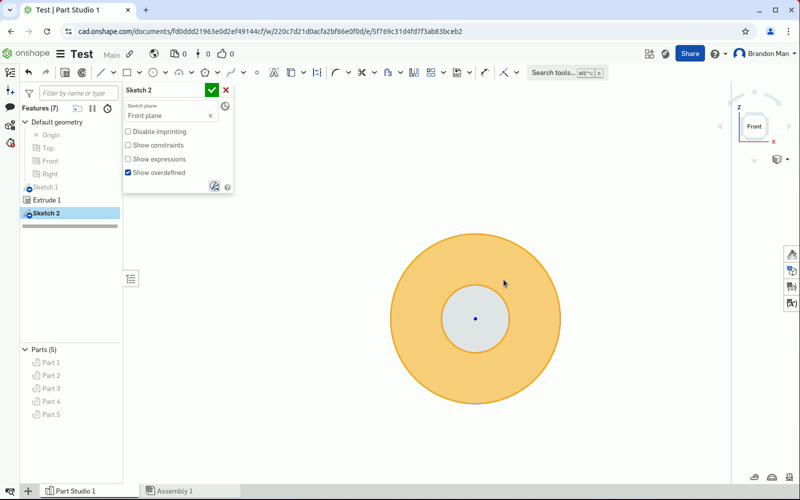
scroll(-6)
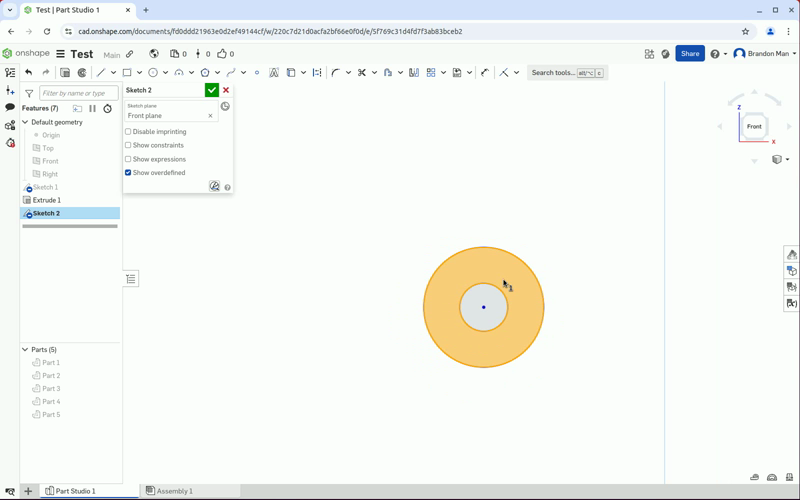
scroll(-6)
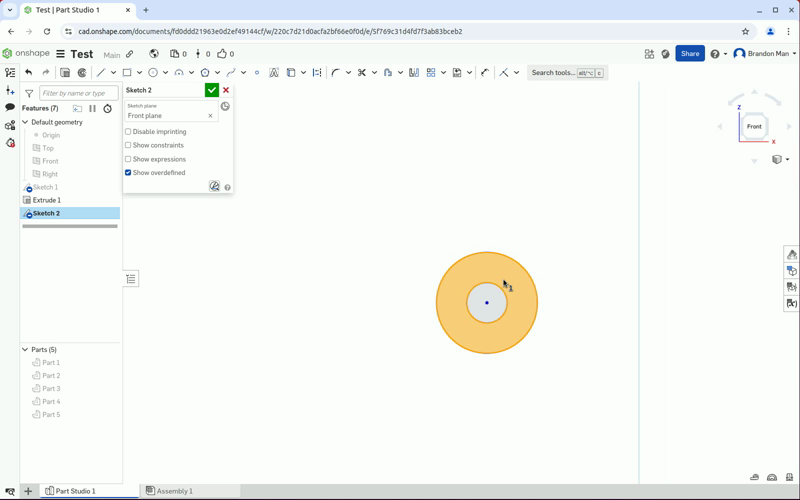
scroll(-6)
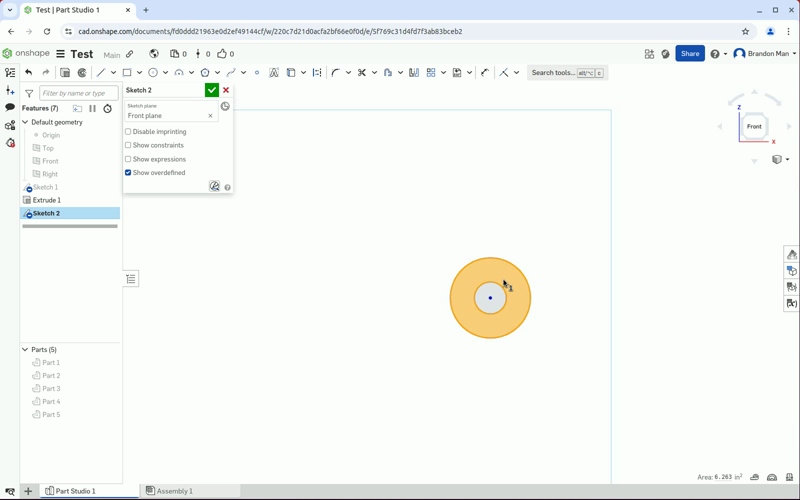
scroll(-6)
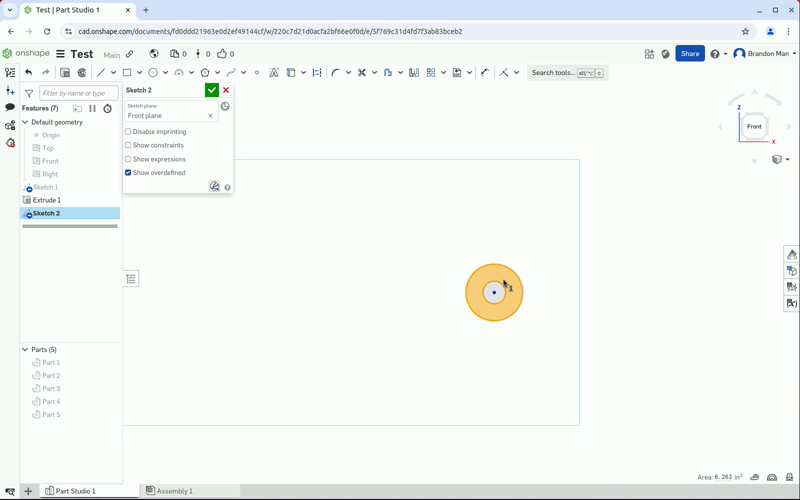
scroll(-6)
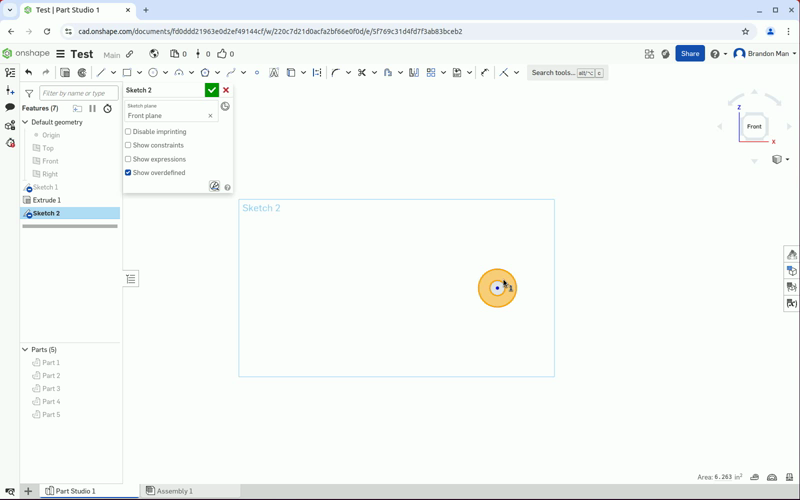
scroll(-6)
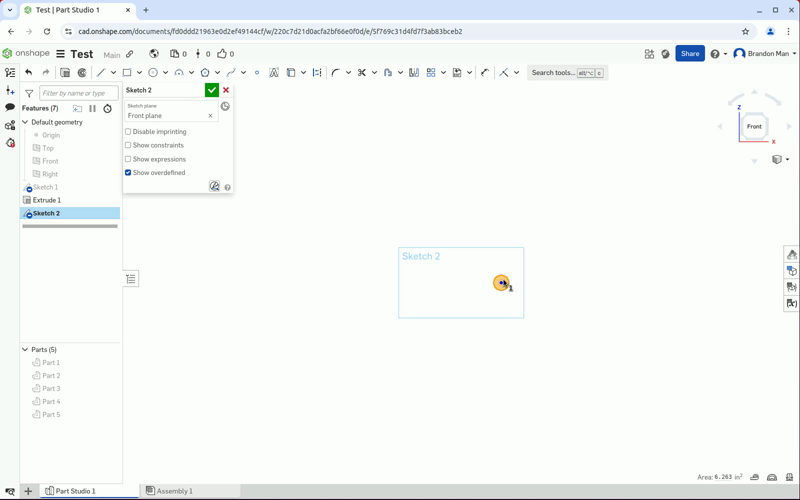
mouse_move(73, 352)
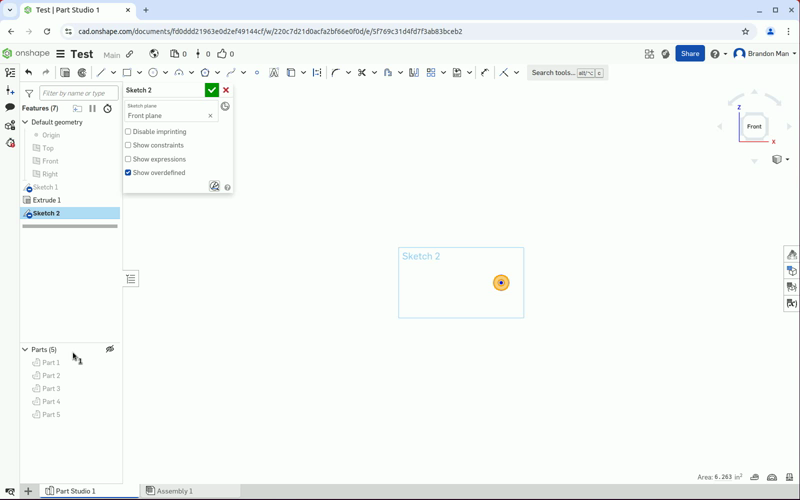
key(shift+y)
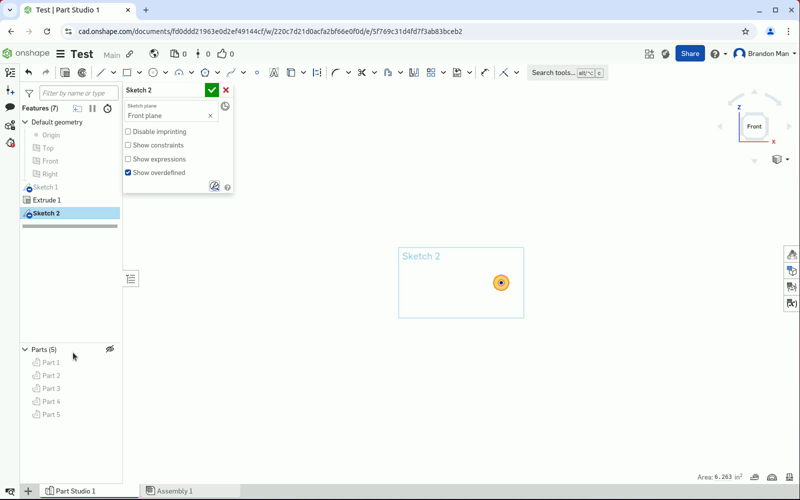
key(shift+e)
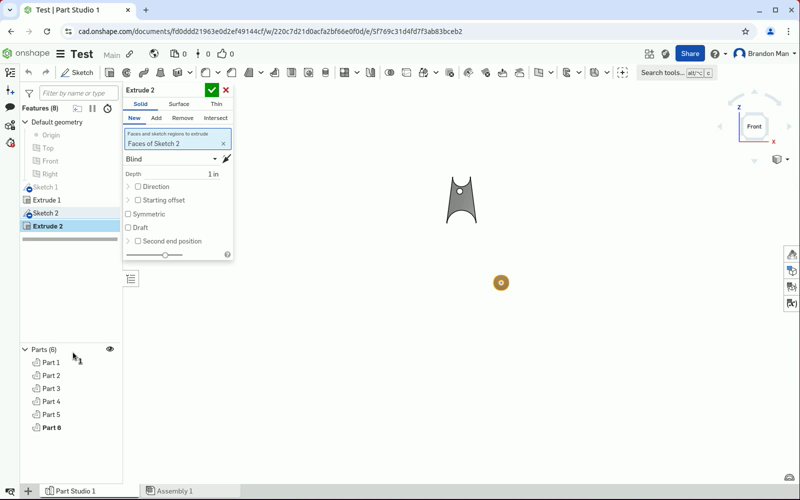
mouse_move(143, 106)
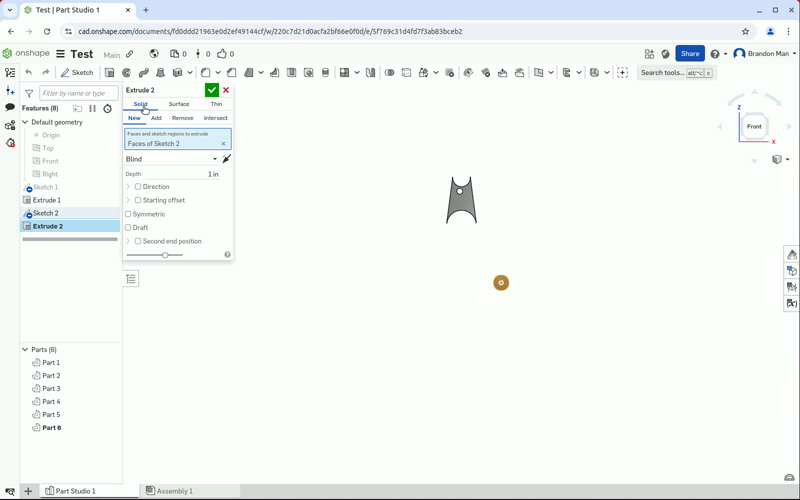
click(143, 106)
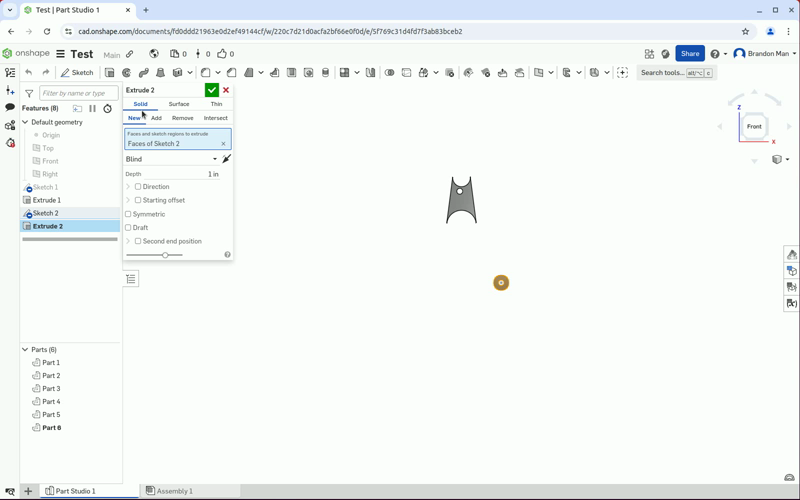
mouse_move(137, 120)
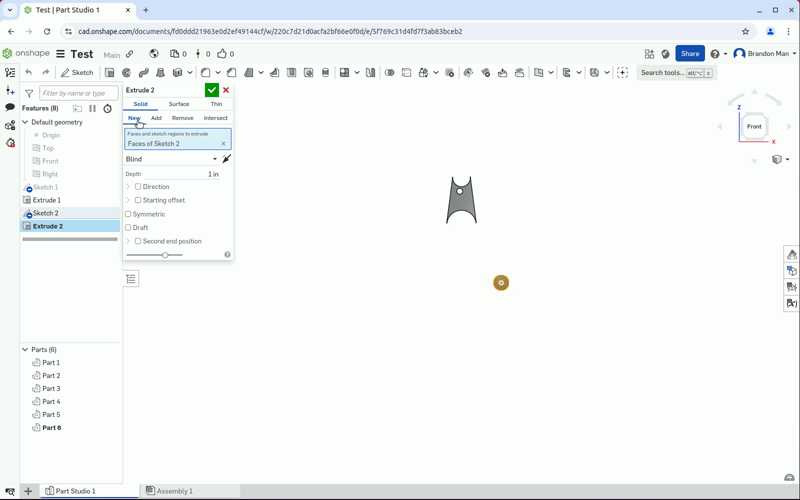
click(137, 120)
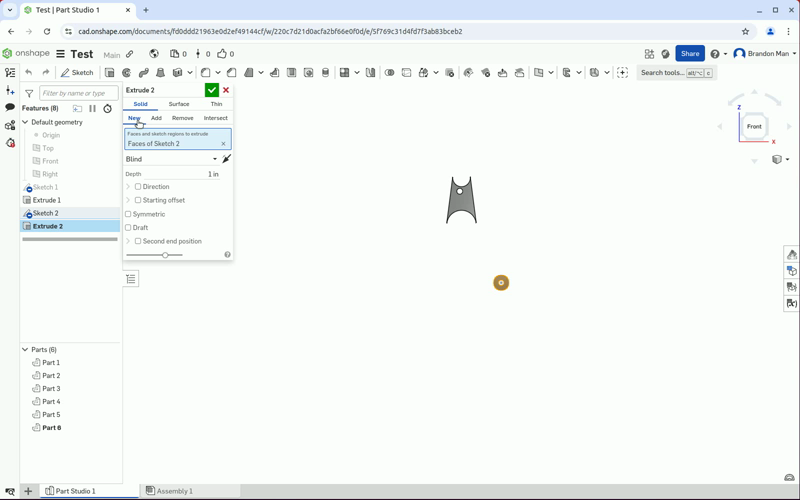
key(tab, 4)
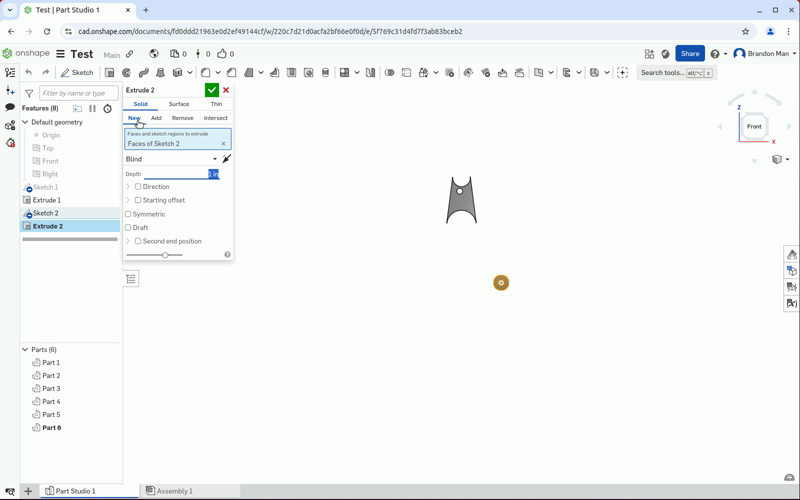
text(0.481)
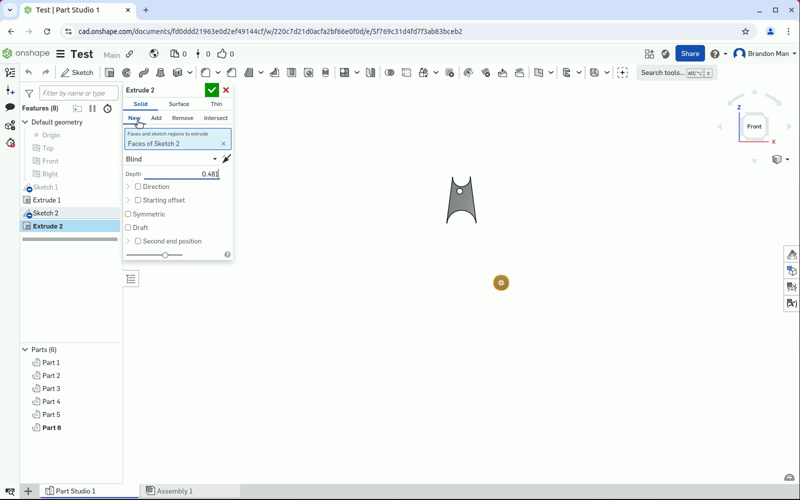
key(enter)
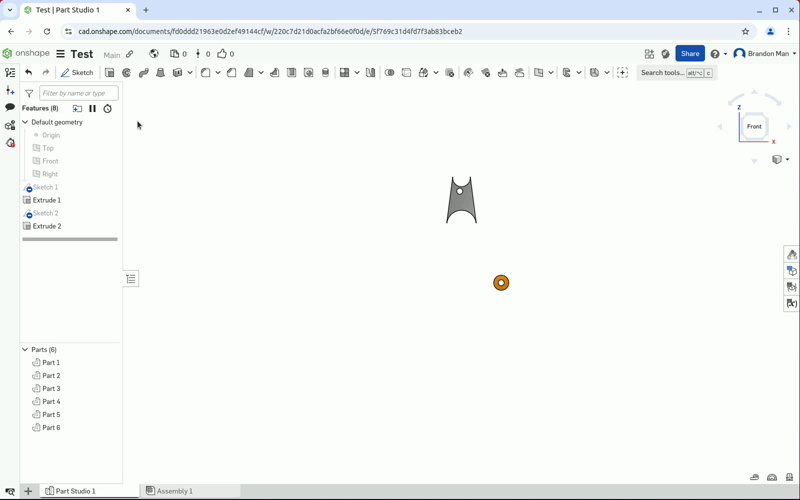
key(shift+h)
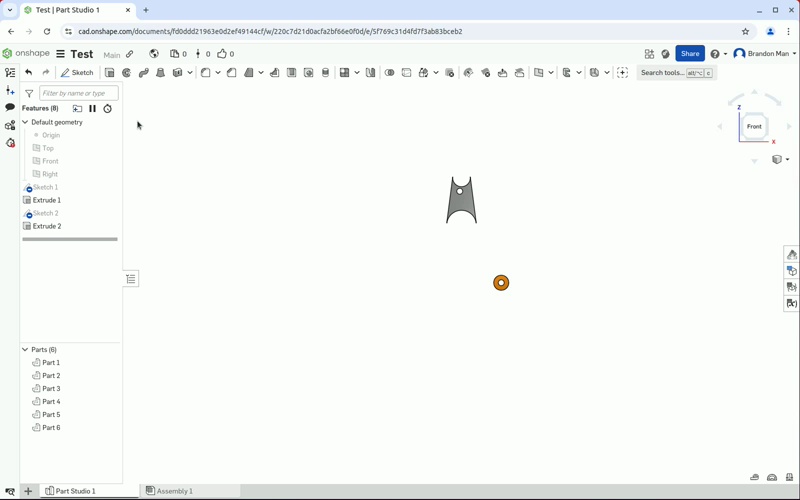
key(shift+h)
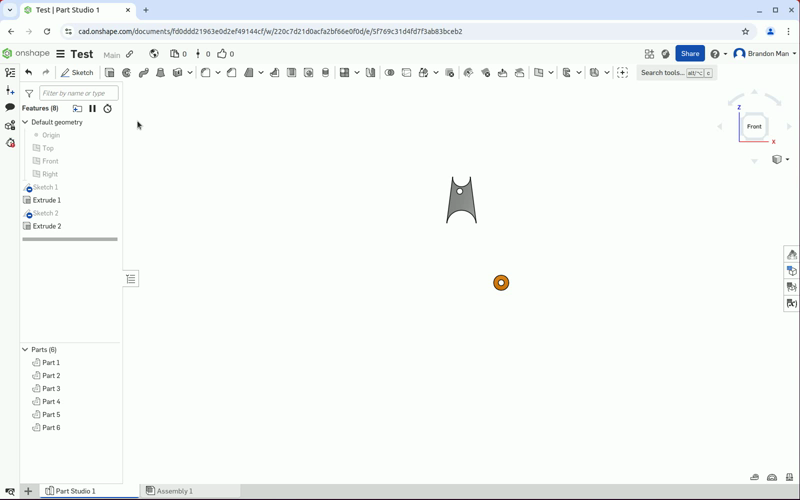
mouse_move(73, 189)
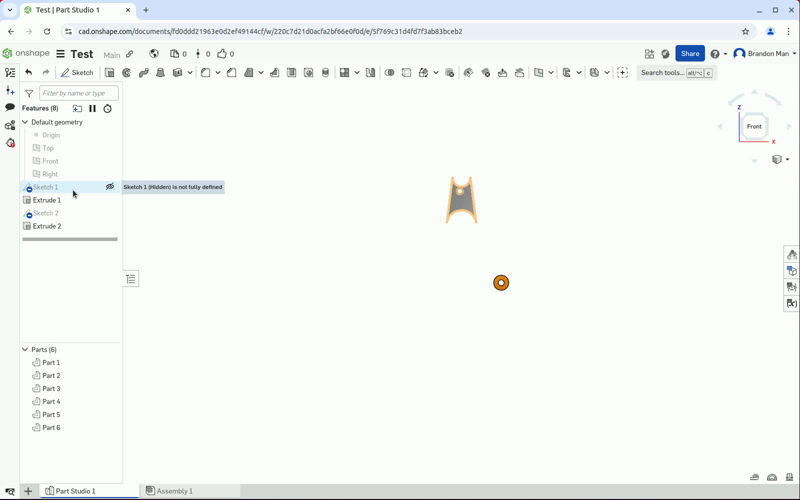
click(73, 189)
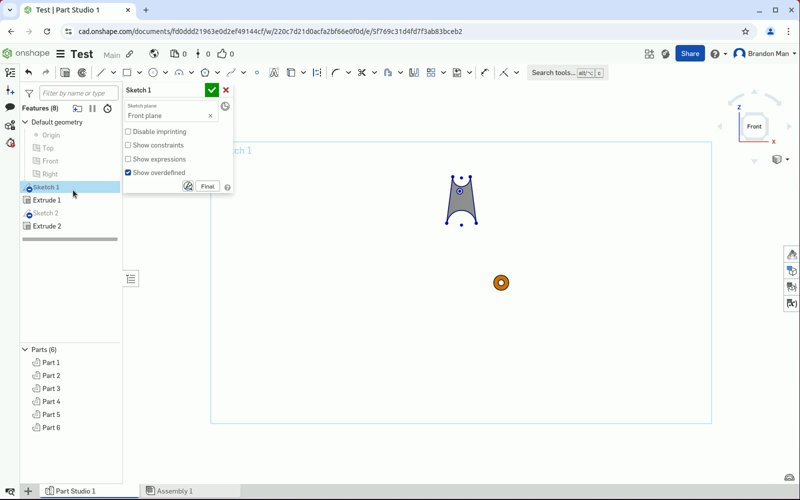
mouse_move(229, 92)
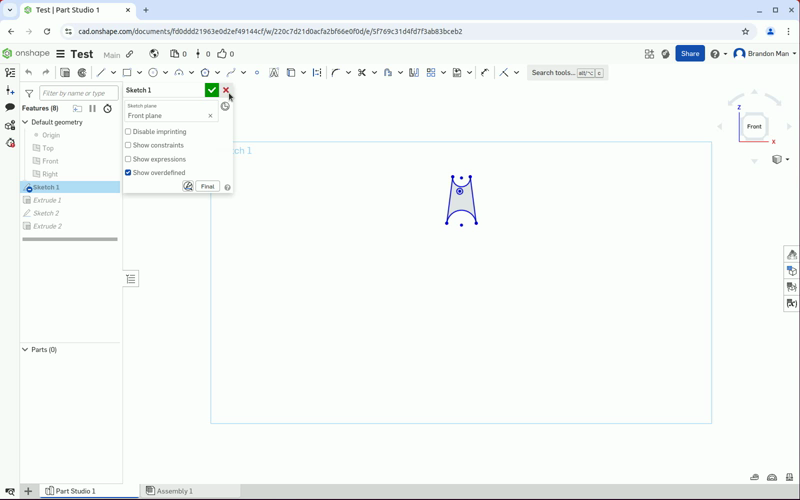
click(229, 92)
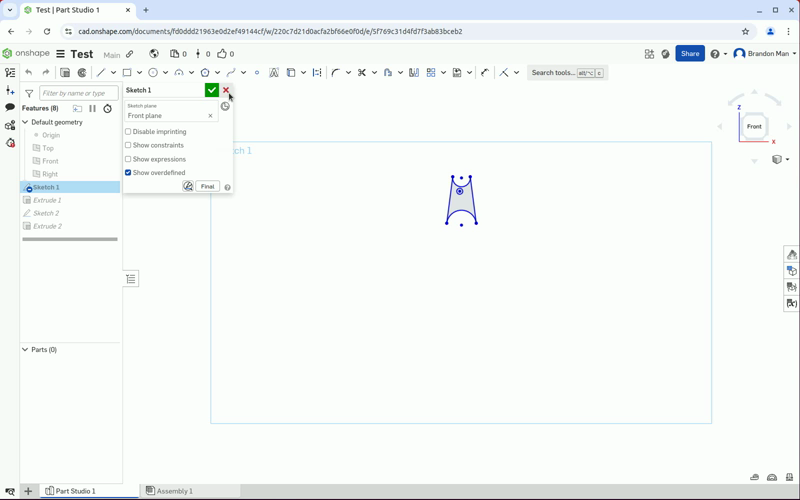
key(shift+s)
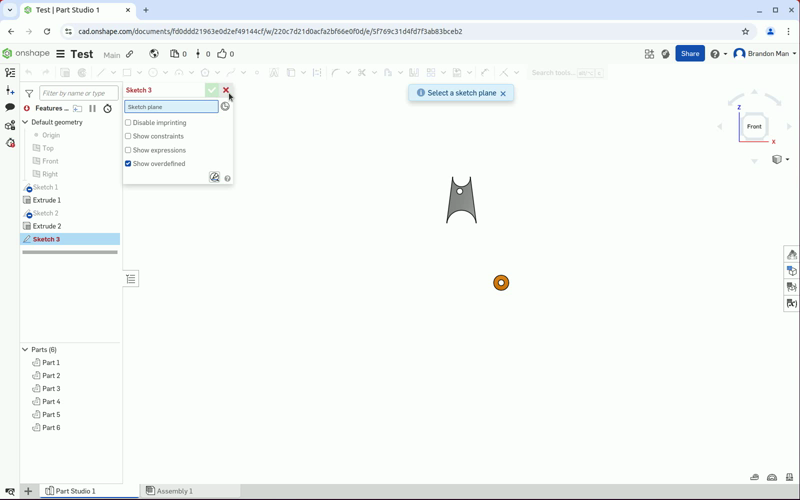
mouse_move(73, 163)
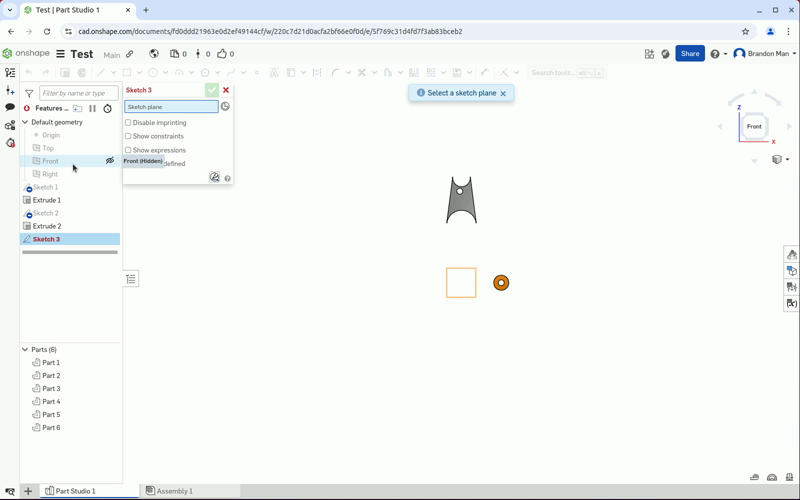
click(73, 163)
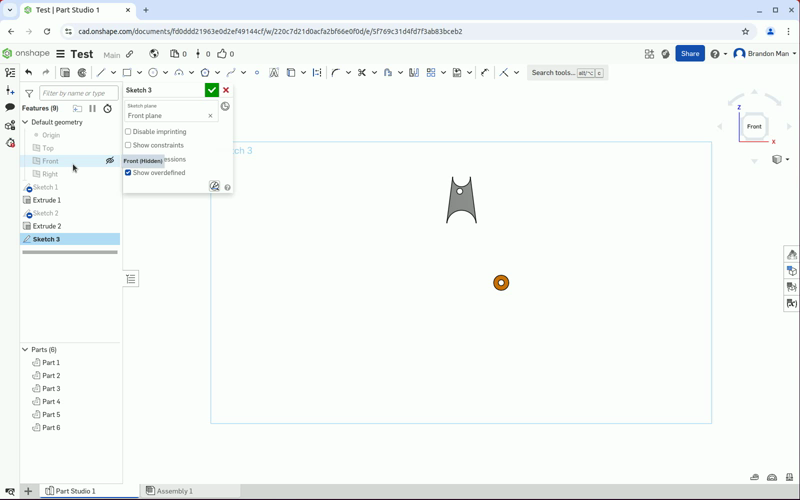
mouse_move(73, 352)
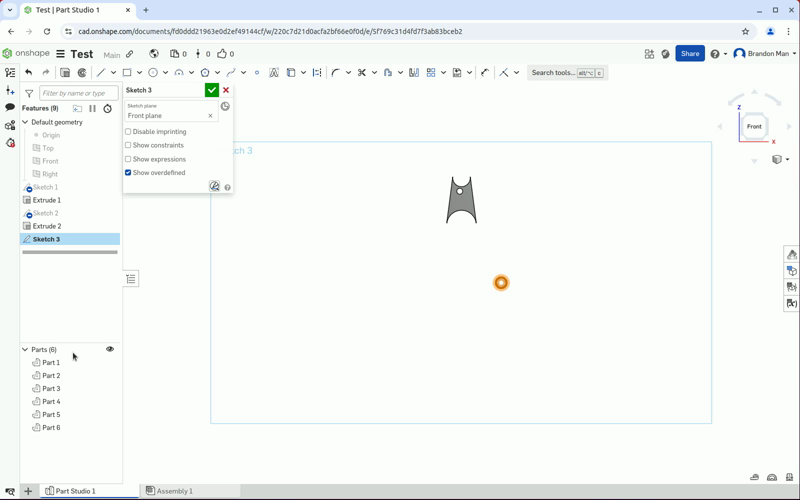
key(y)
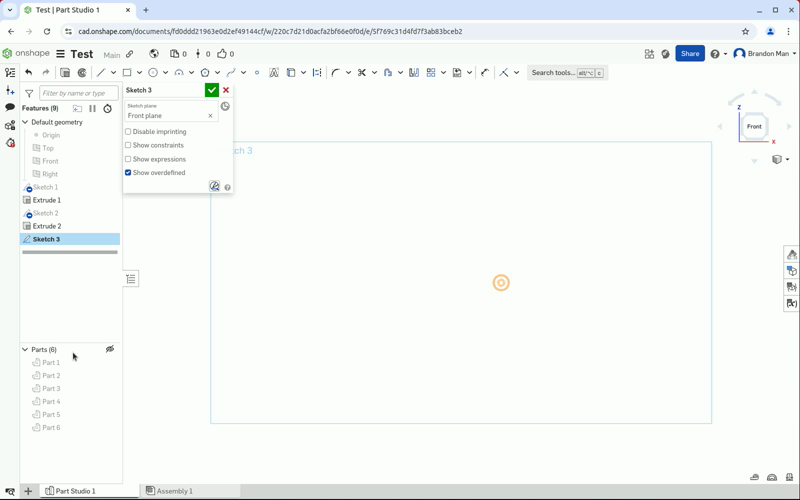
key(l)
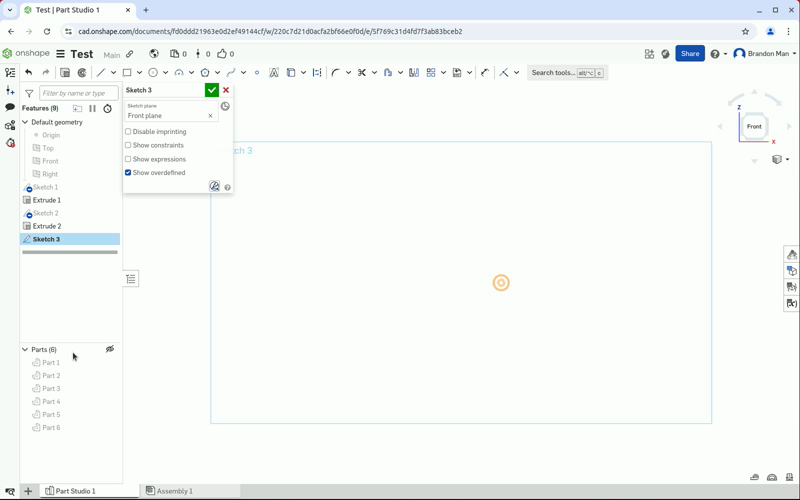
key_down(shift)
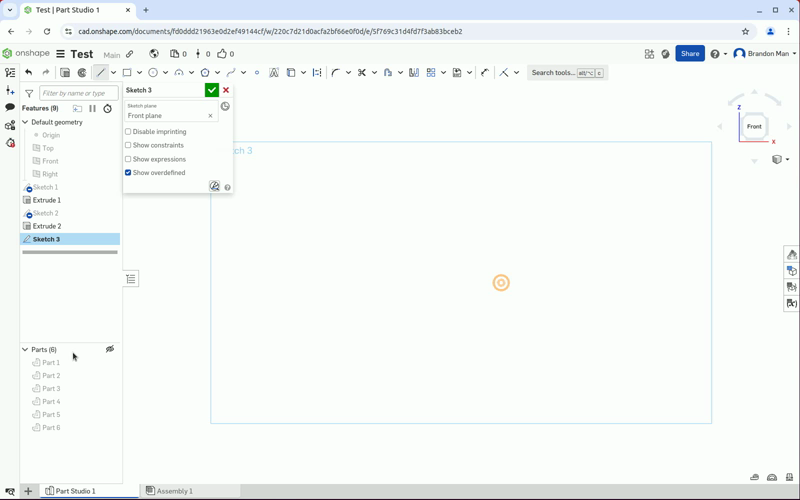
mouse_move(446, 226)
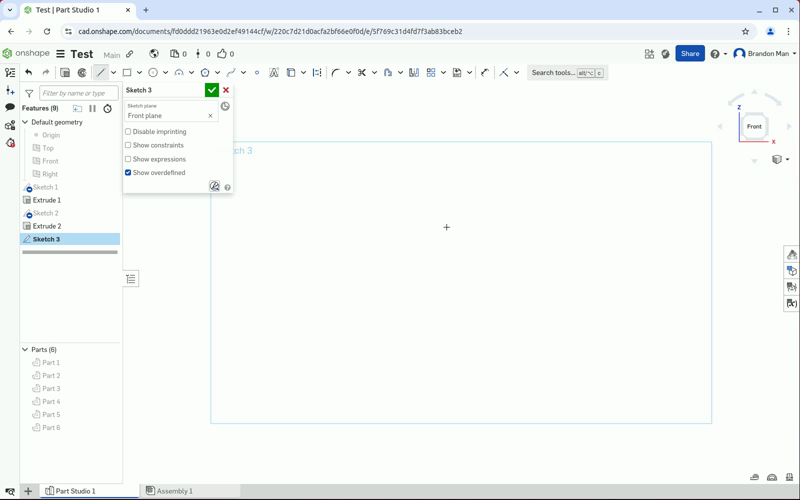
click(446, 226)
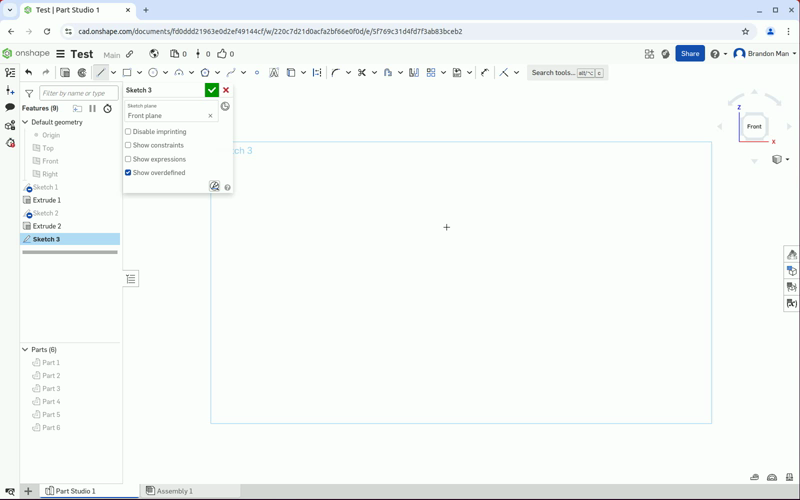
key_up(shift)
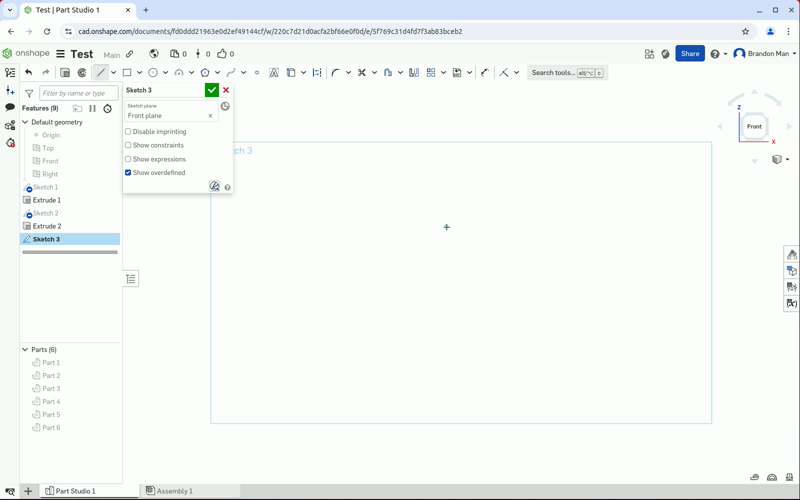
key_down(shift)
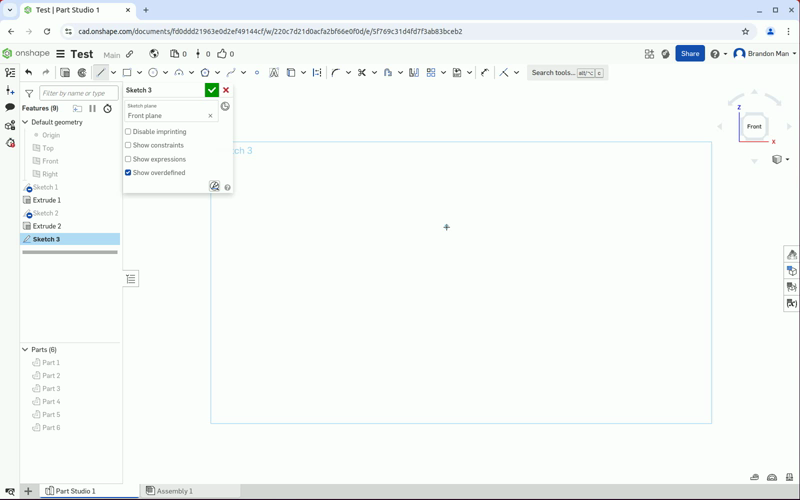
mouse_move(476, 226)
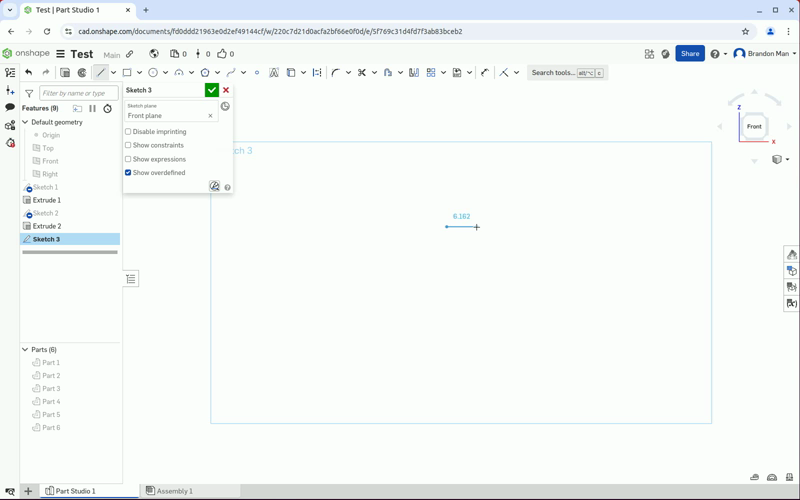
mouse_move(452, 284)
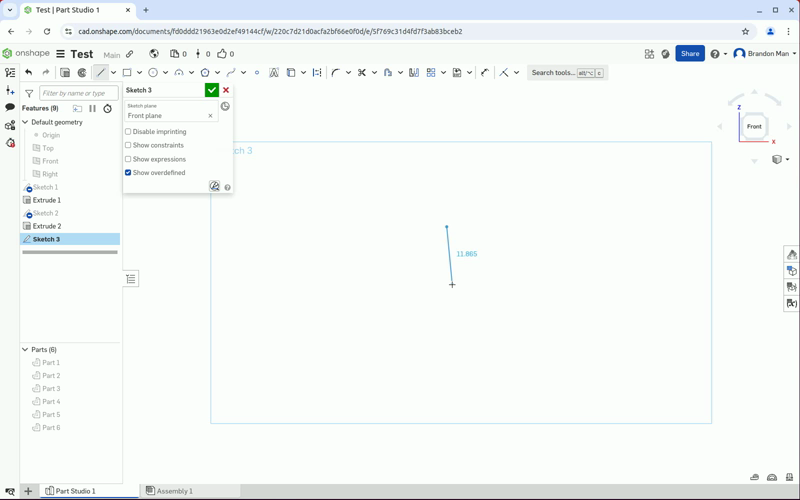
click(452, 284)
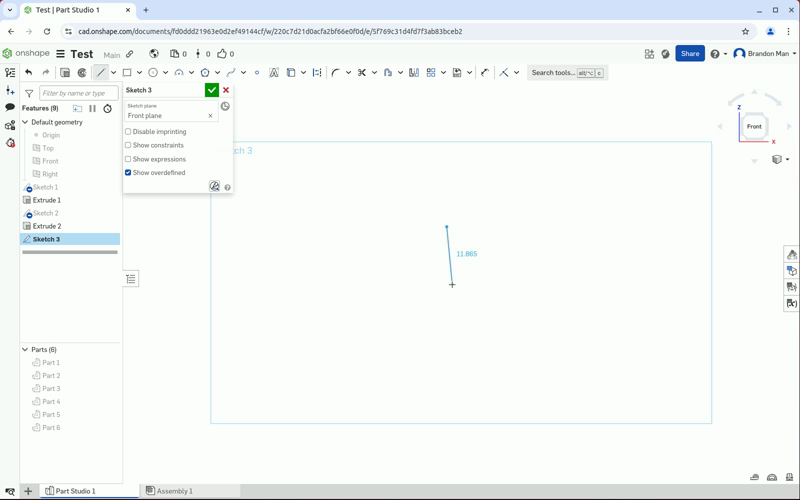
key_up(shift)
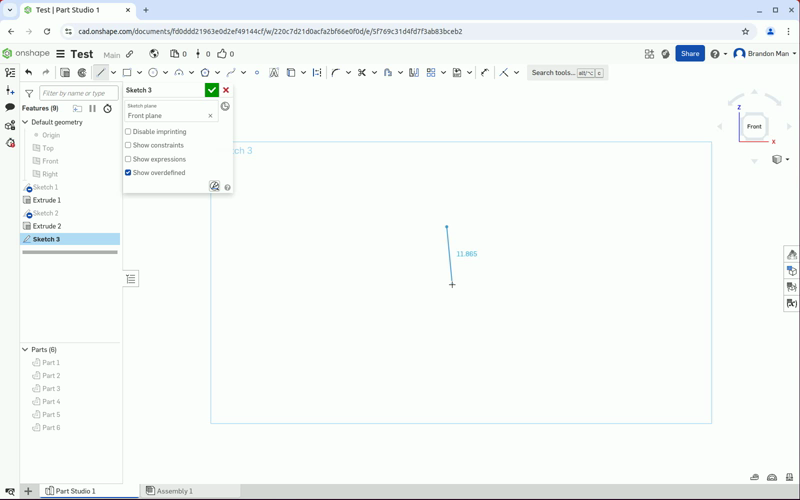
key(esc)
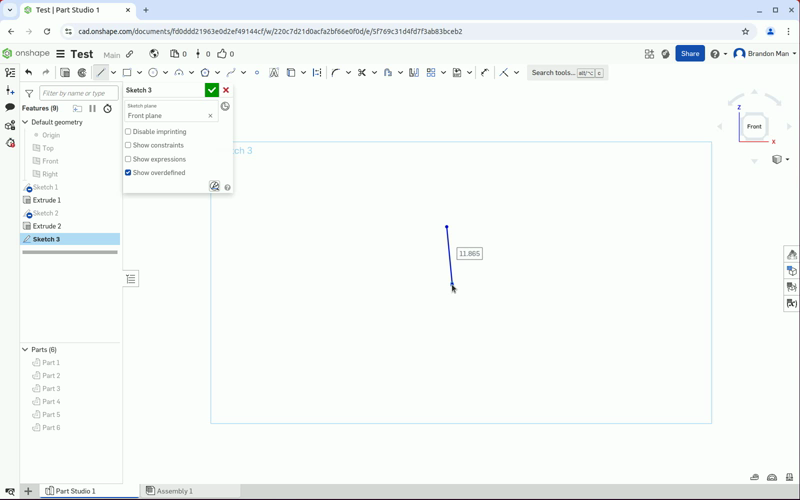
key(a)
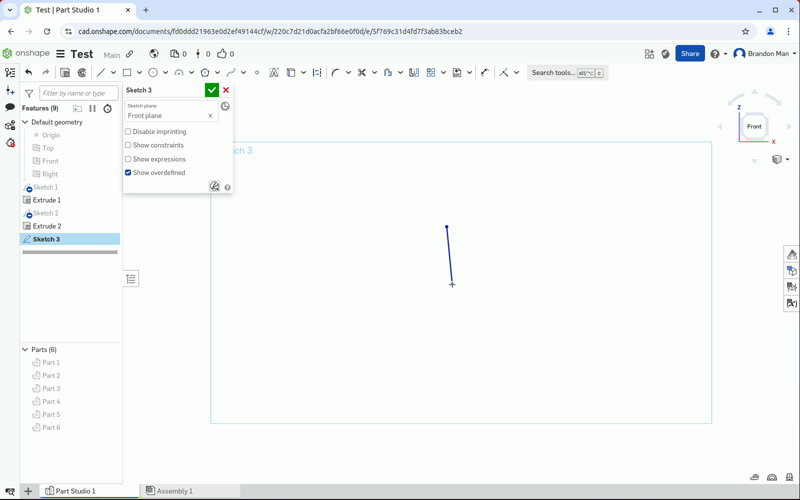
mouse_move(452, 284)
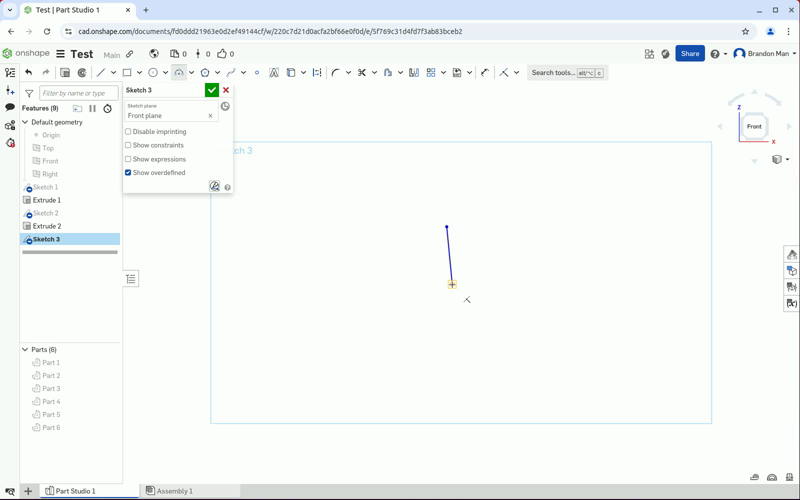
click(452, 284)
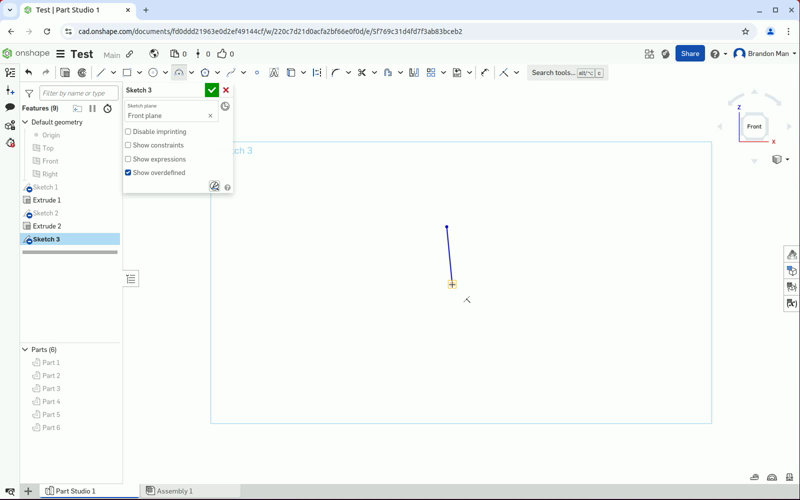
key_down(shift)
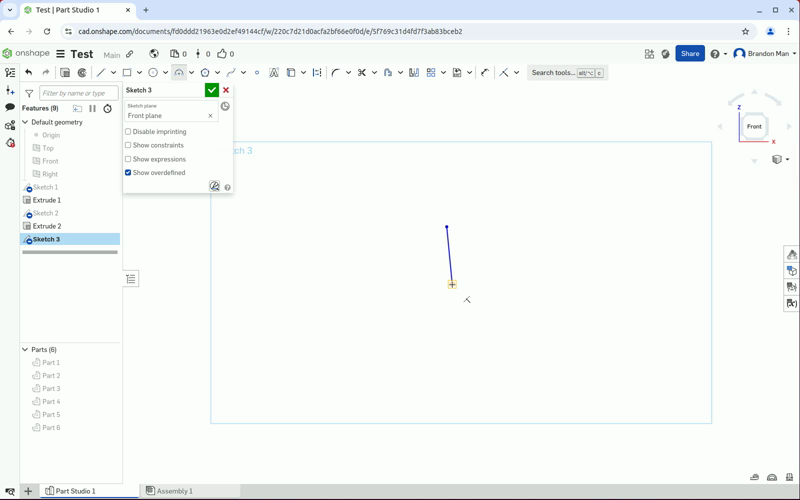
mouse_move(461, 291)
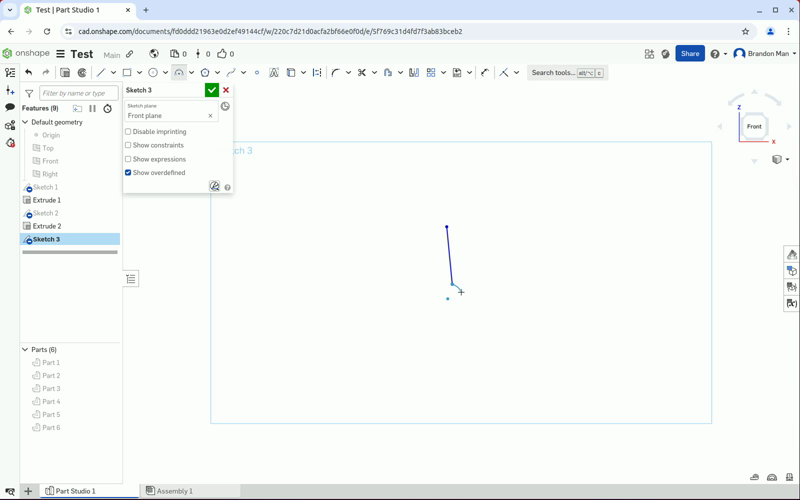
click(461, 291)
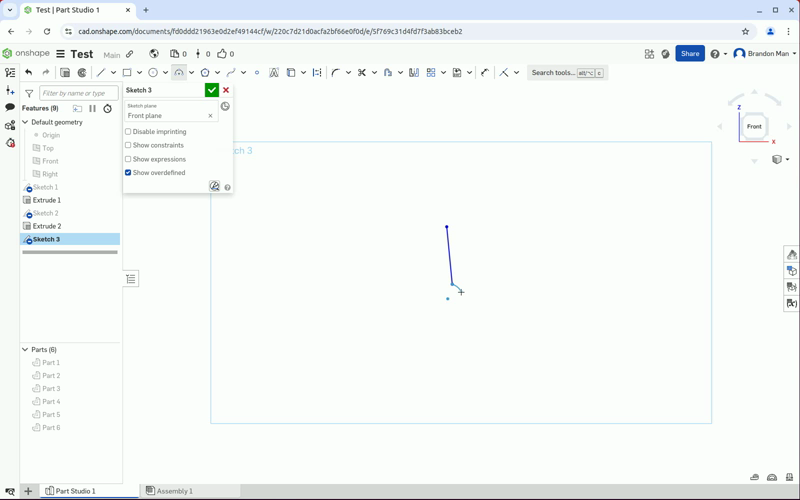
mouse_move(466, 276)
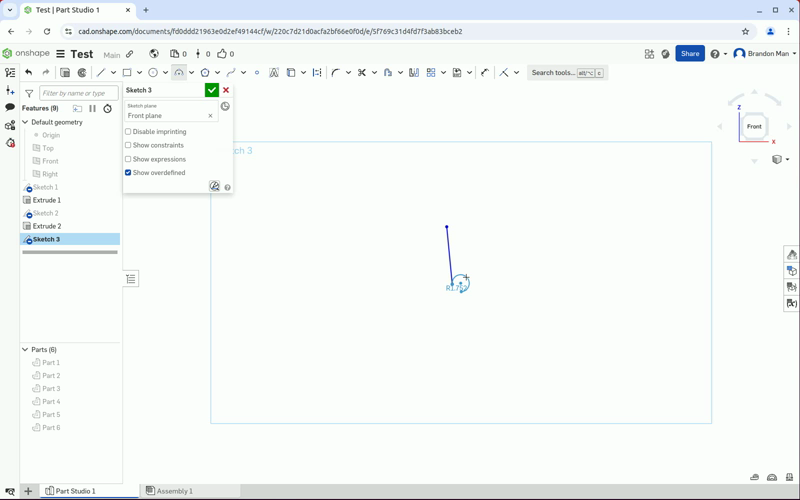
click(466, 276)
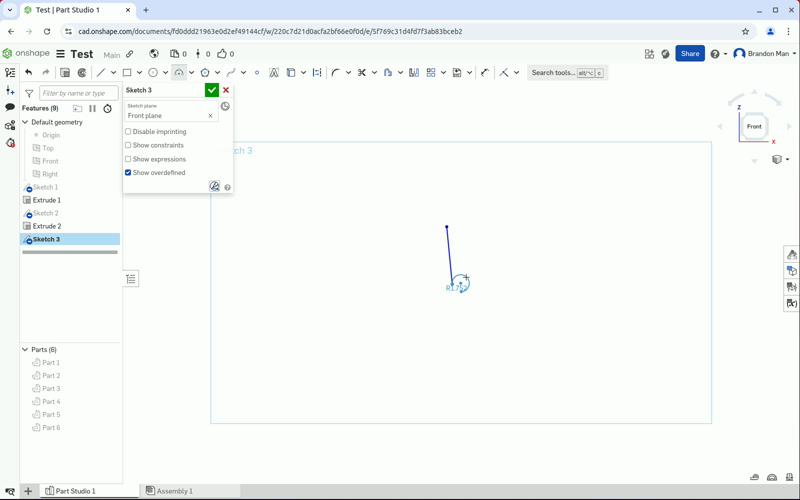
key_up(shift)
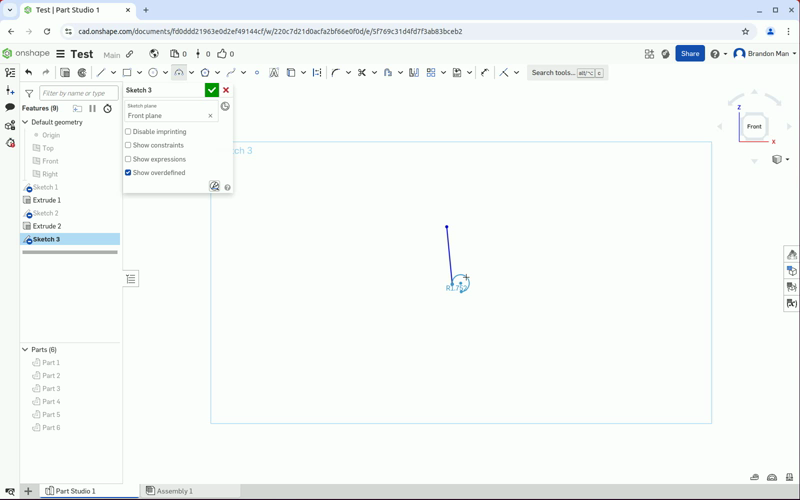
key(esc)
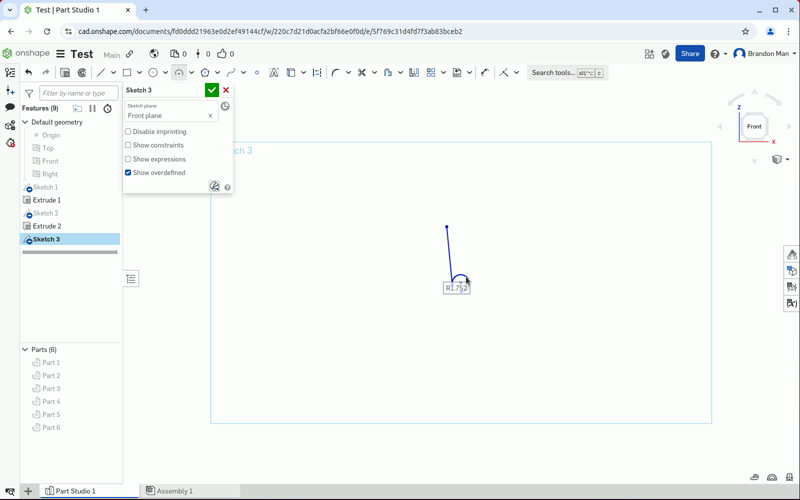
key(l)
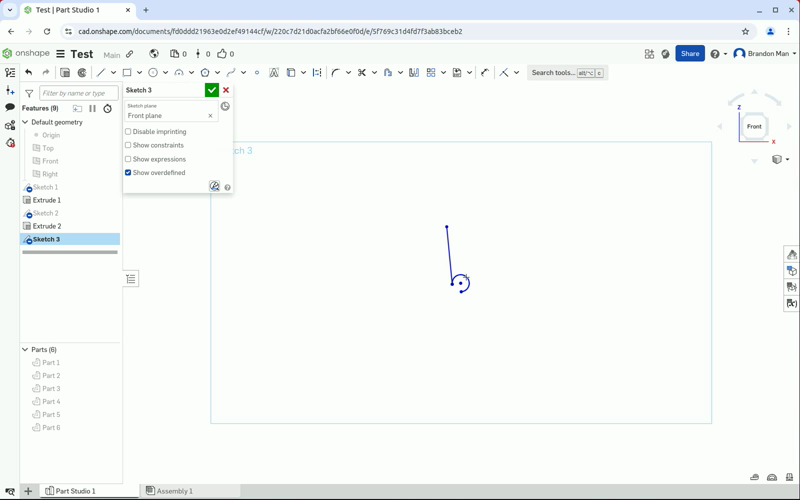
mouse_move(461, 291)
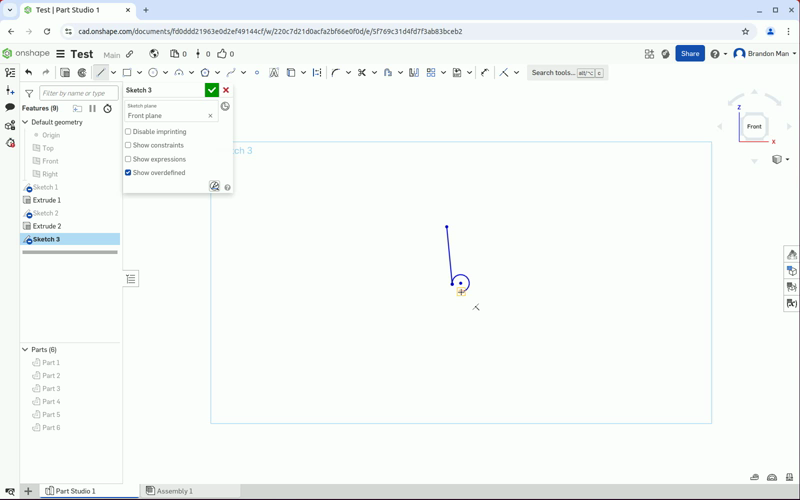
click(461, 291)
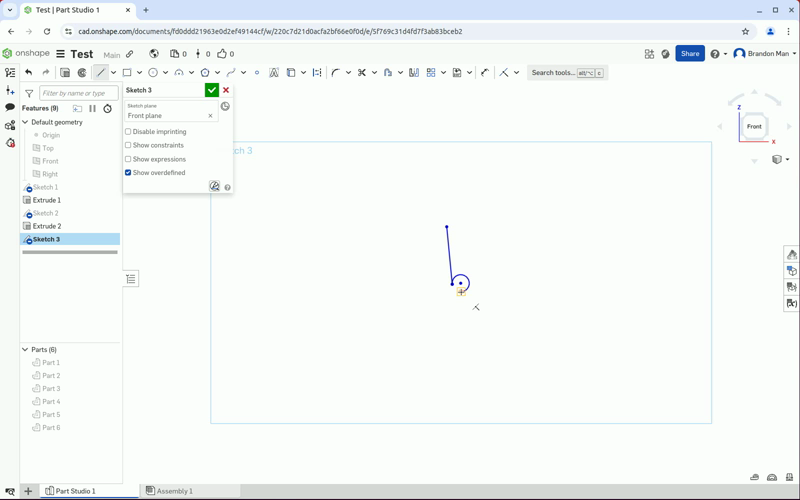
key_down(shift)
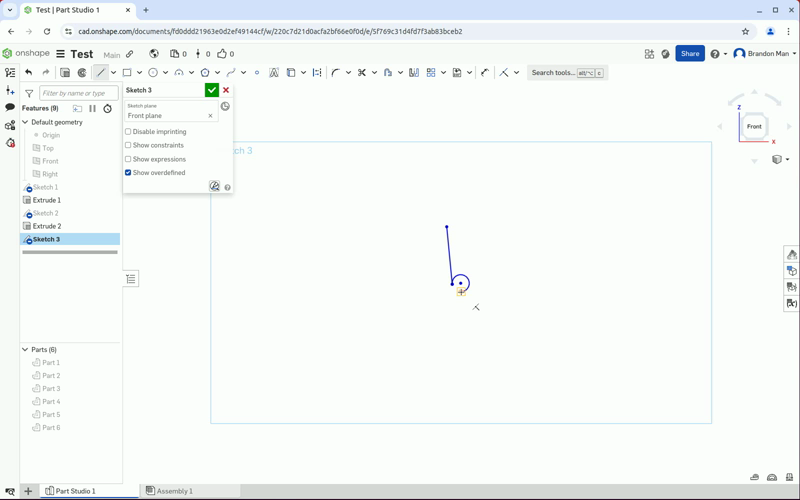
mouse_move(491, 291)
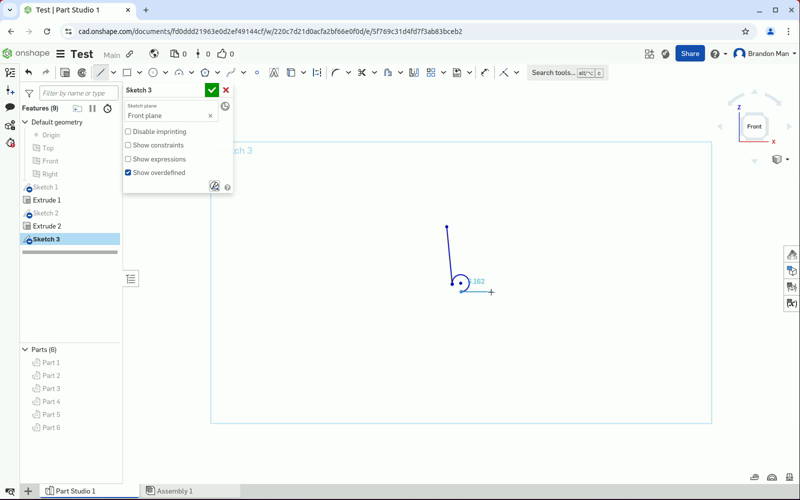
mouse_move(502, 290)
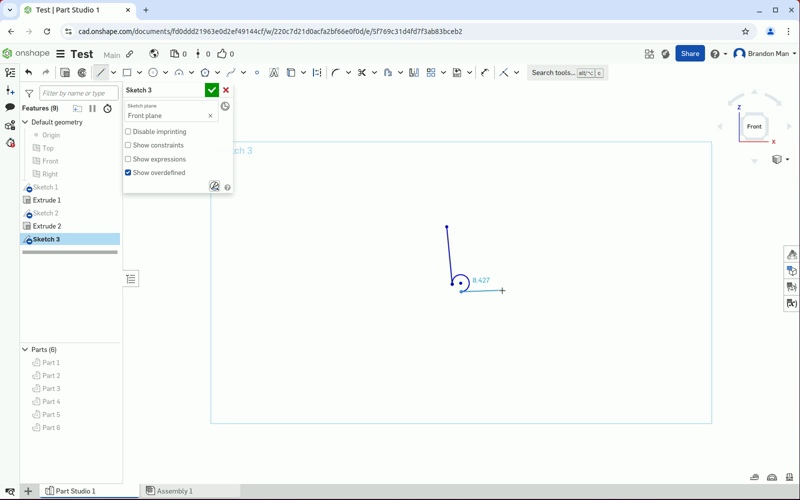
click(502, 290)
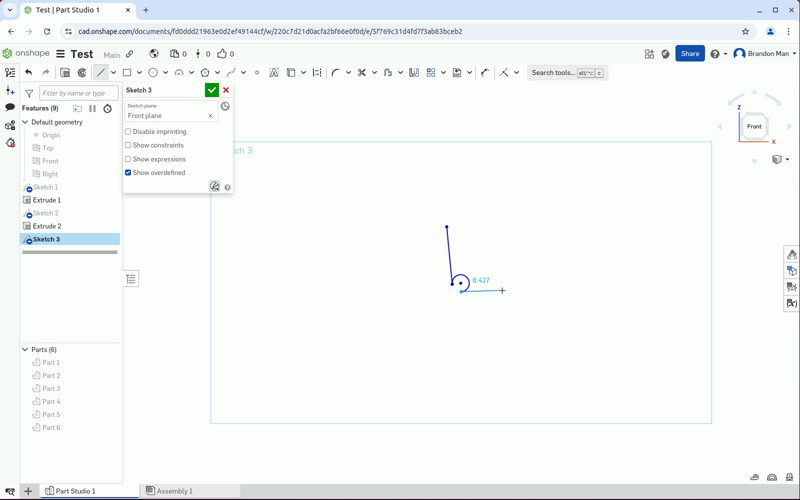
key_up(shift)
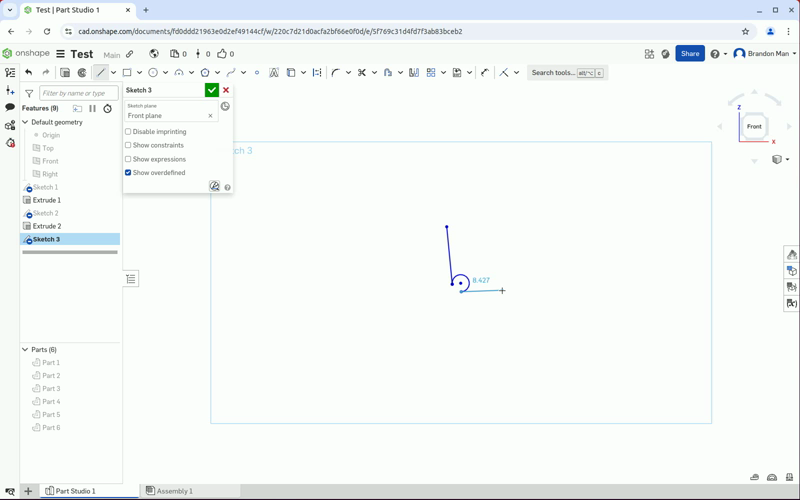
key(esc)
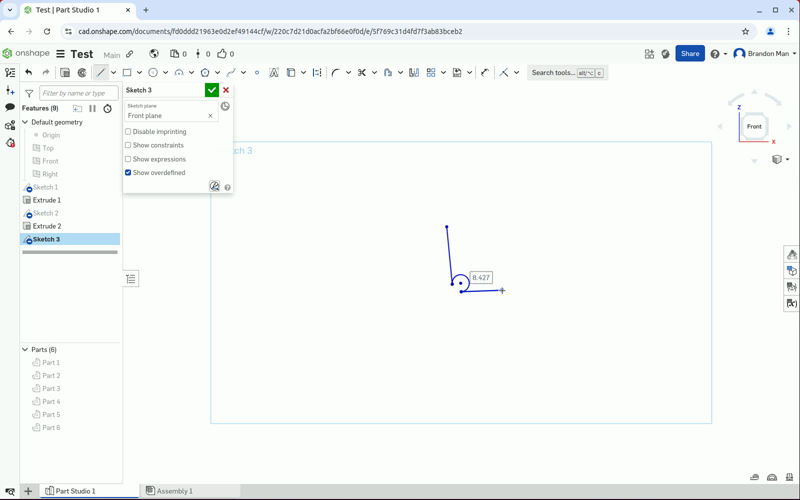
key(a)
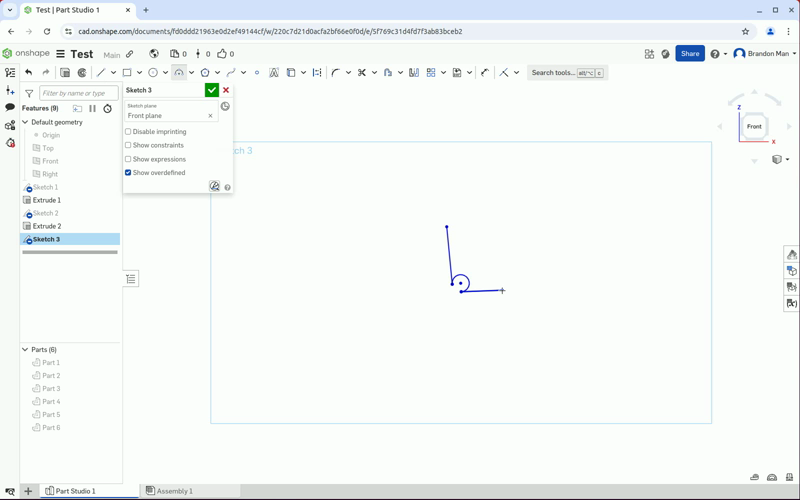
mouse_move(502, 290)
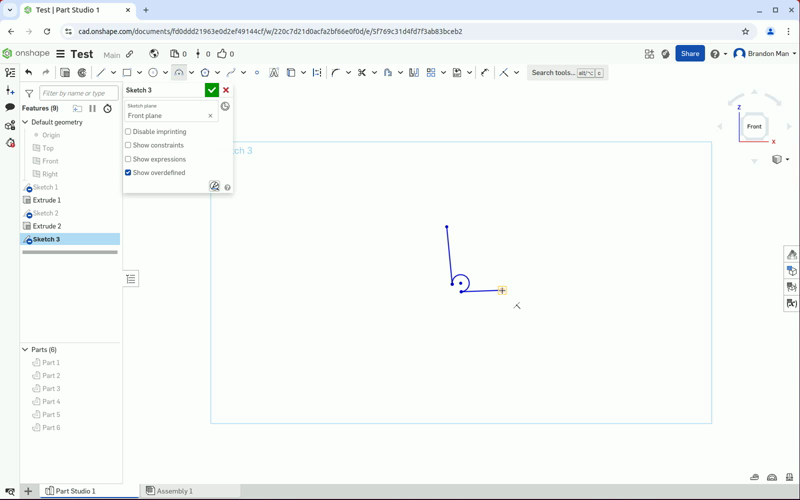
click(502, 290)
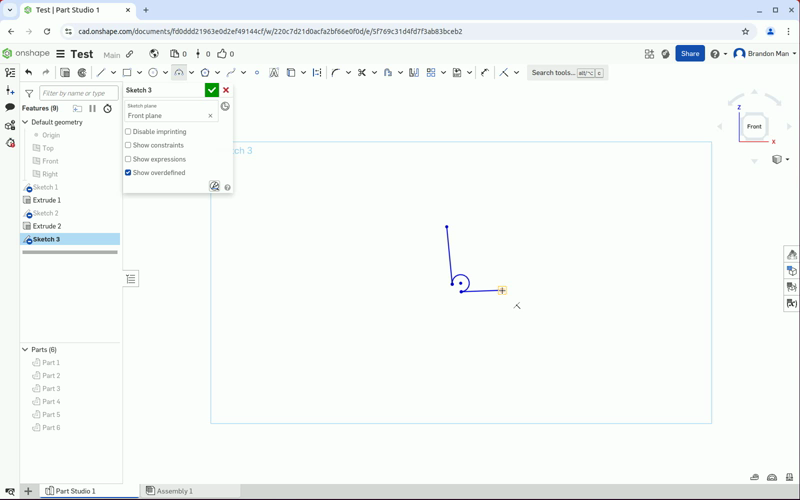
key_down(shift)
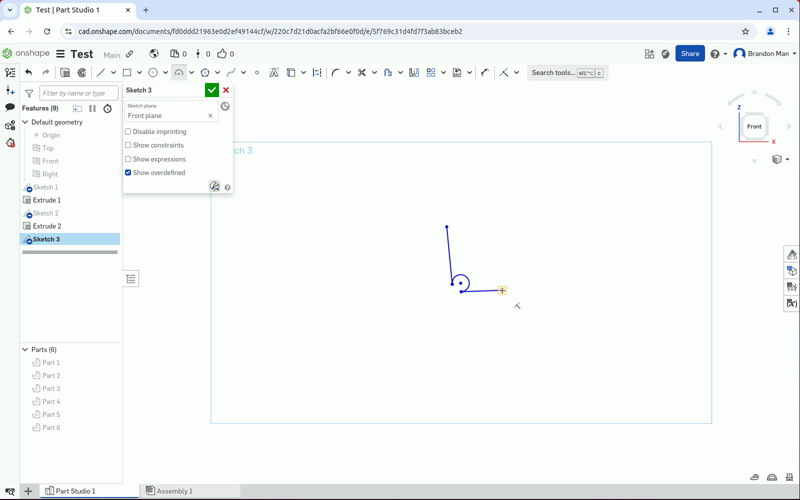
mouse_move(500, 276)
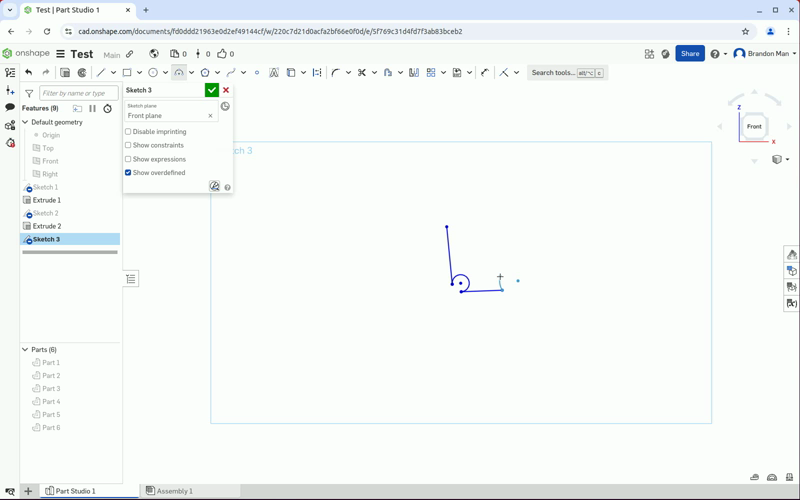
click(500, 276)
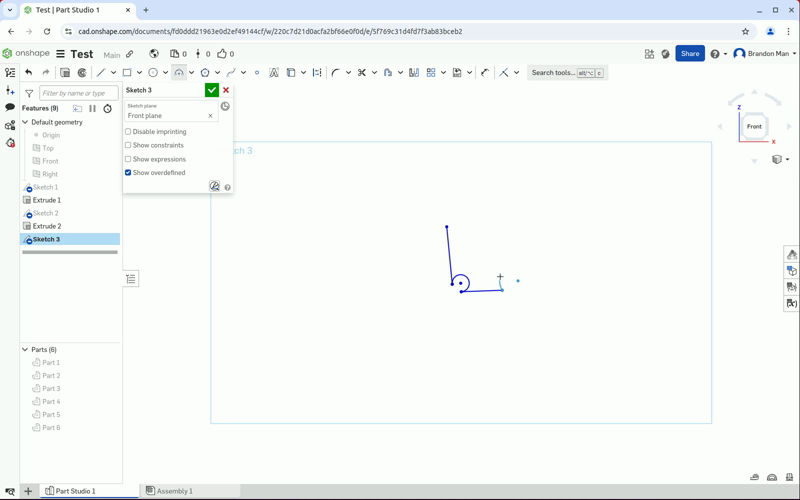
mouse_move(494, 284)
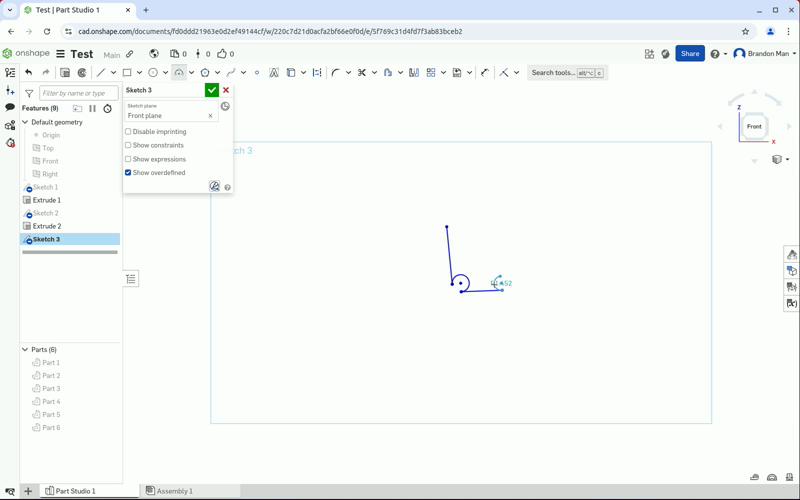
click(494, 284)
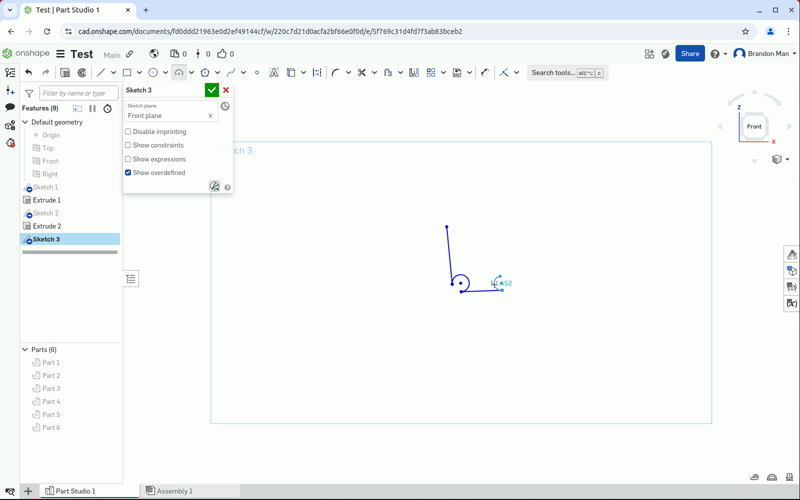
key_up(shift)
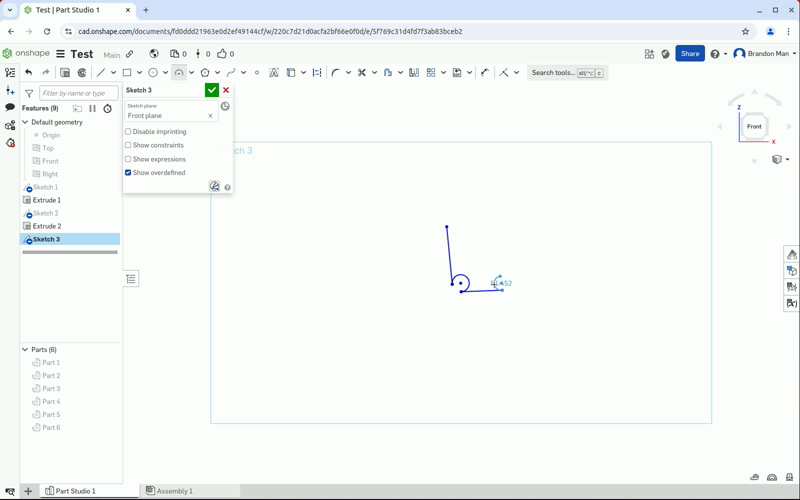
key(esc)
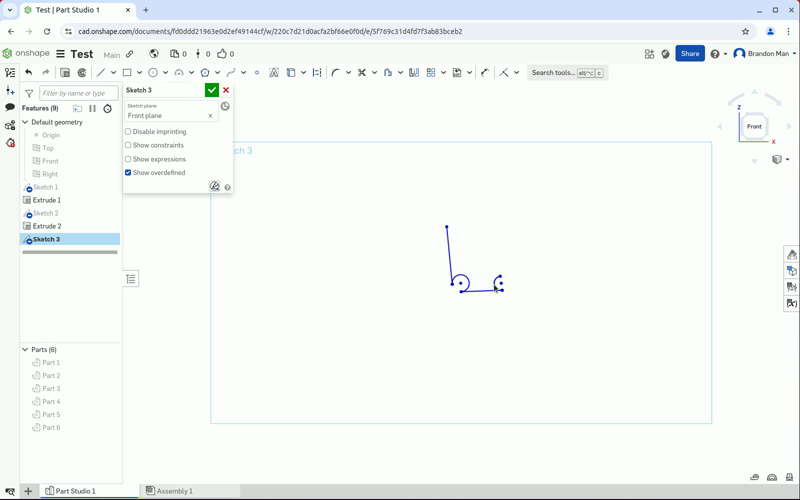
key(l)
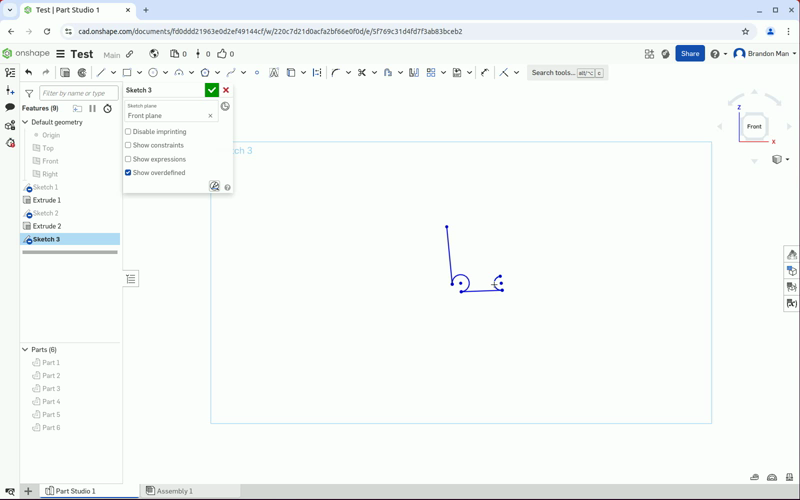
mouse_move(500, 276)
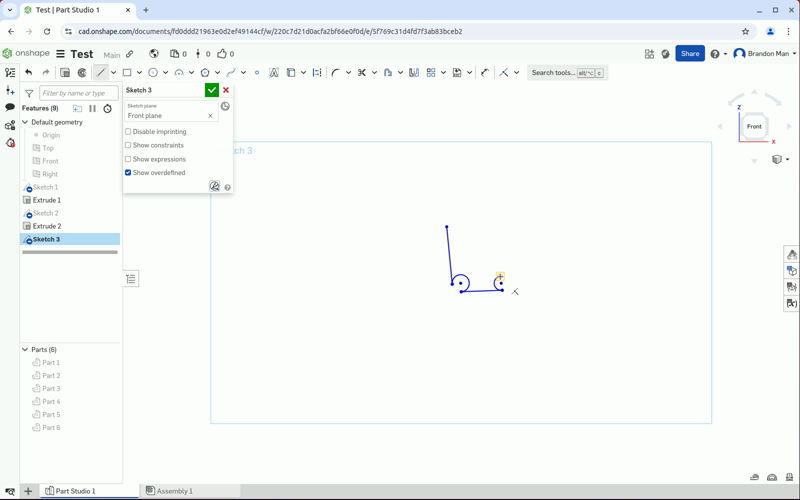
click(500, 276)
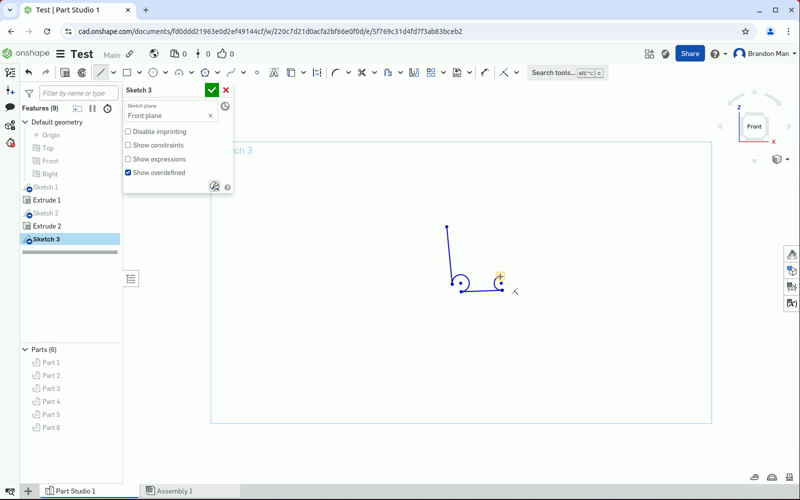
key_down(shift)
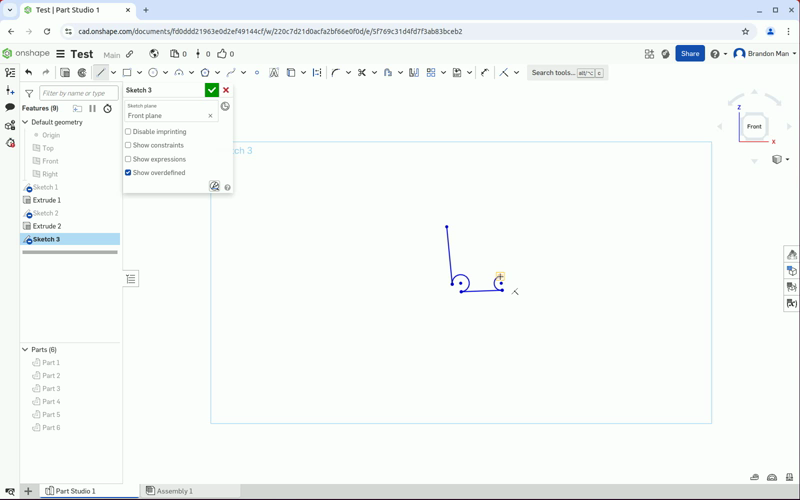
mouse_move(530, 276)
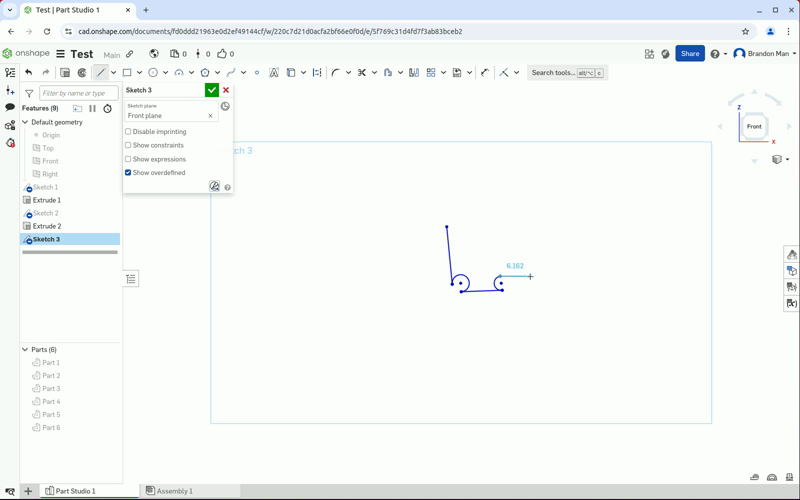
mouse_move(478, 275)
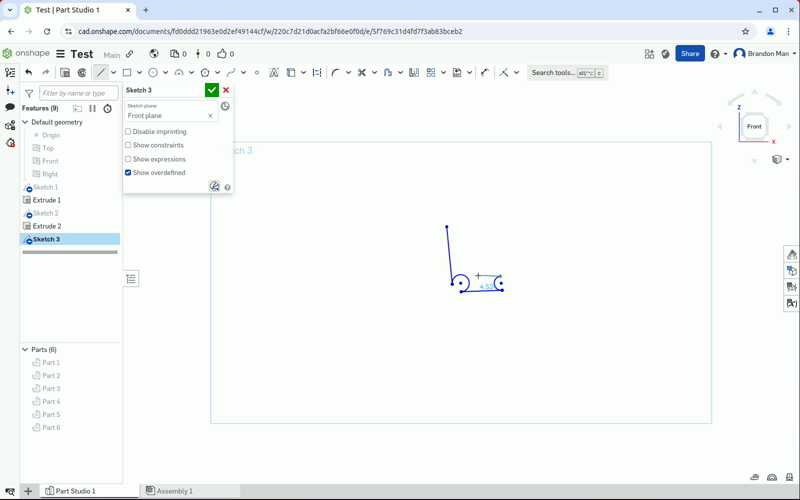
click(478, 275)
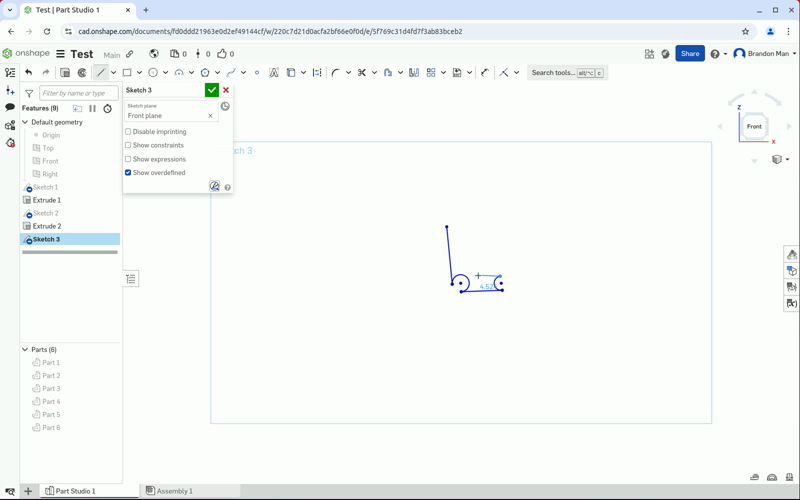
key_up(shift)
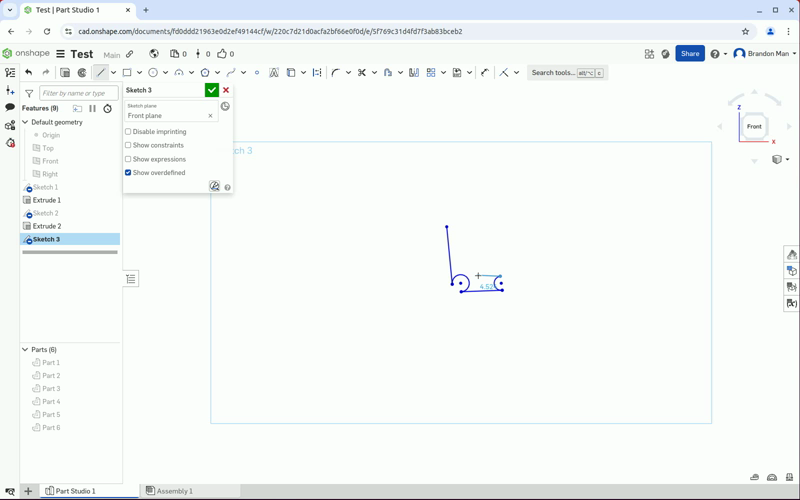
key(esc)
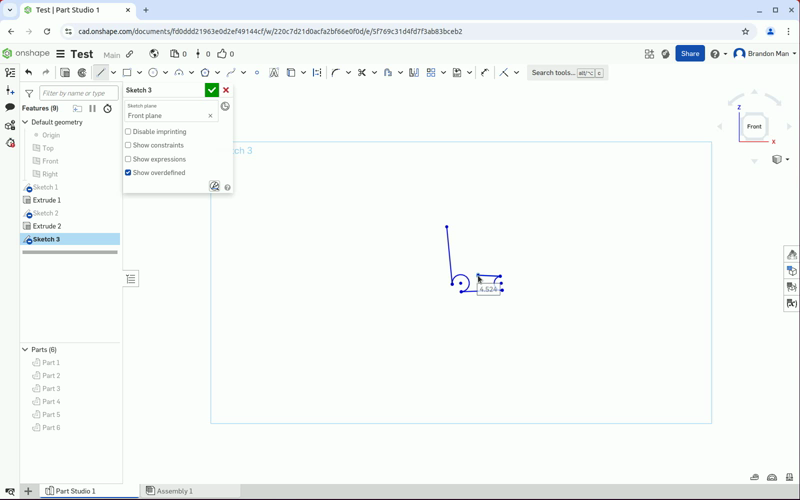
key(a)
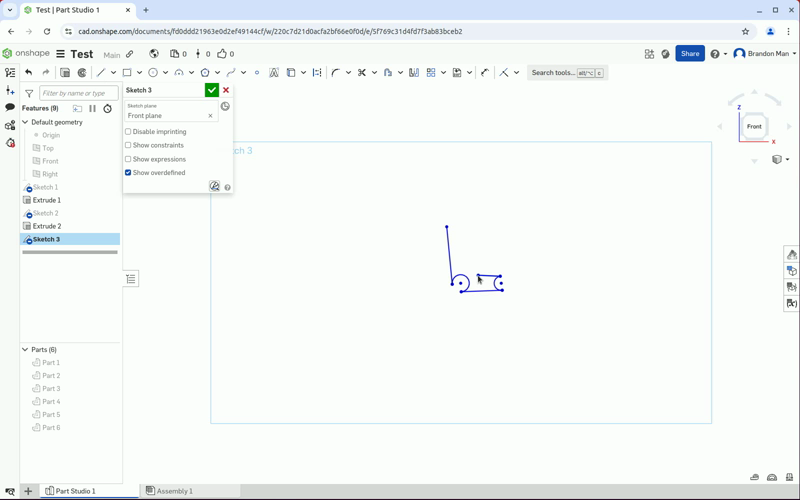
mouse_move(478, 275)
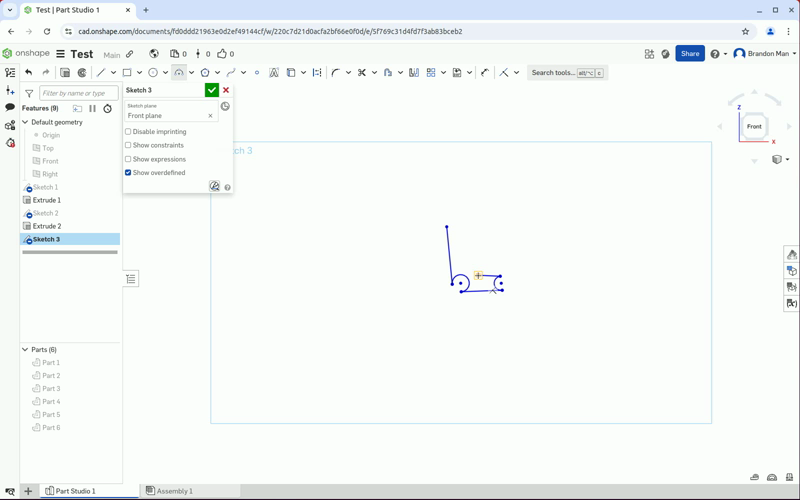
click(478, 275)
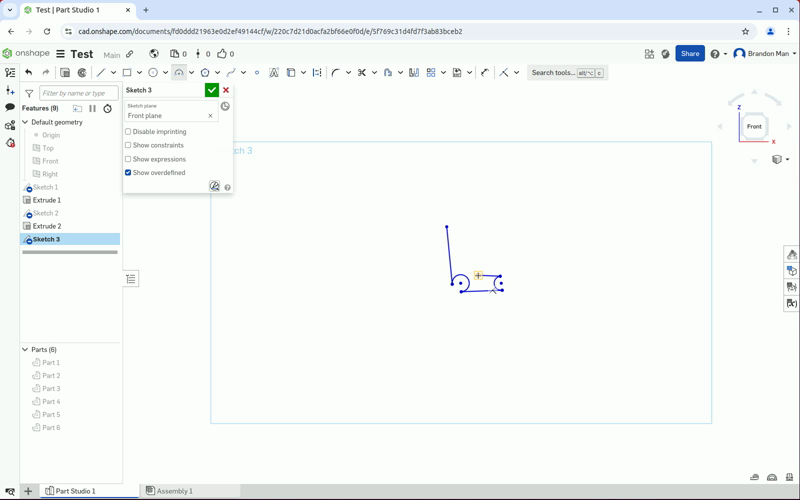
key_down(shift)
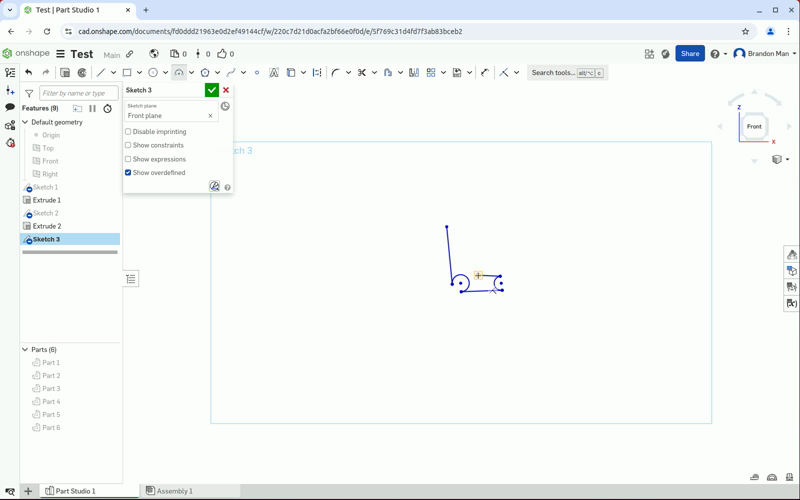
mouse_move(471, 267)
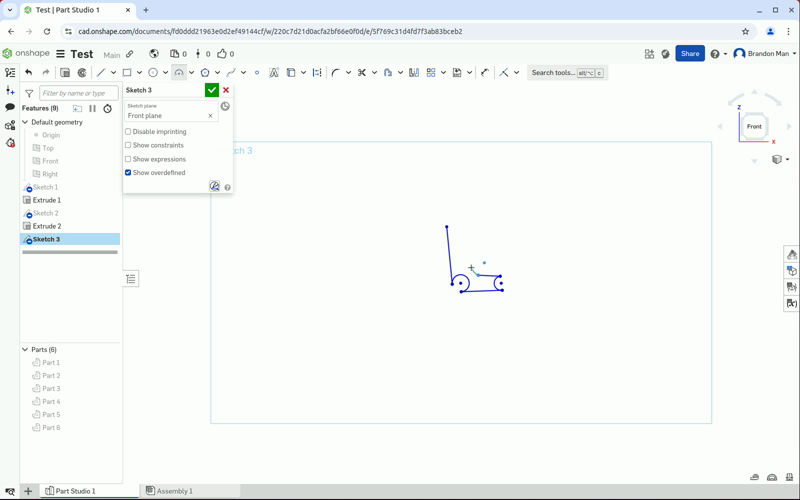
click(471, 267)
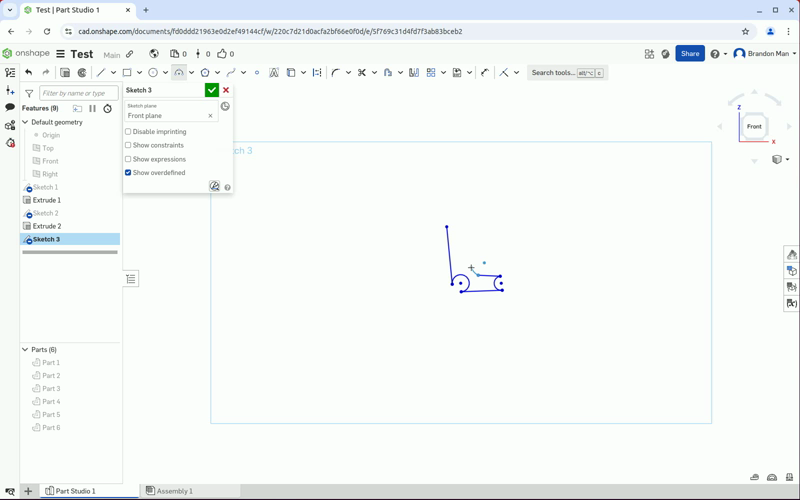
mouse_move(473, 272)
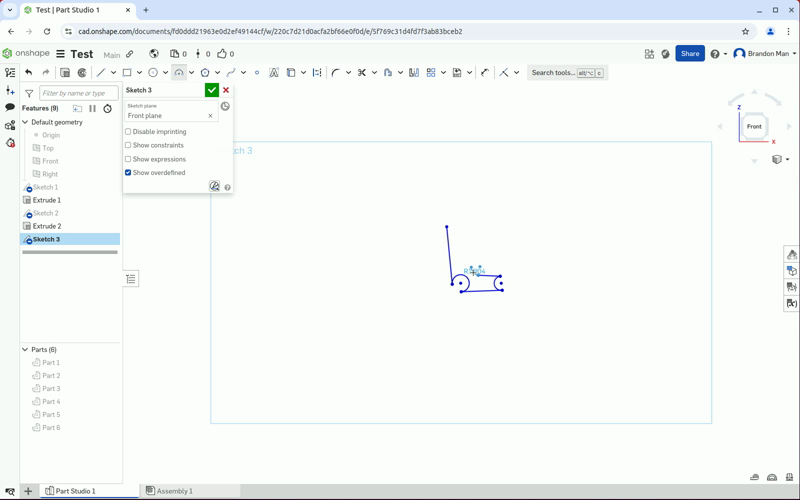
click(473, 272)
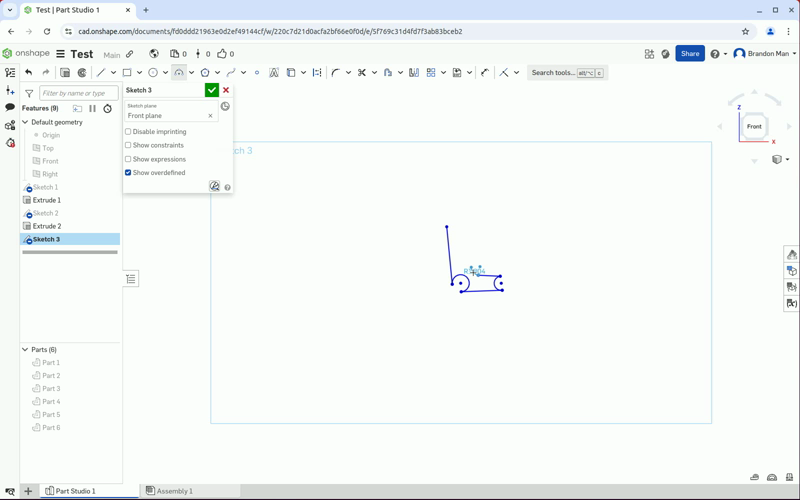
key_up(shift)
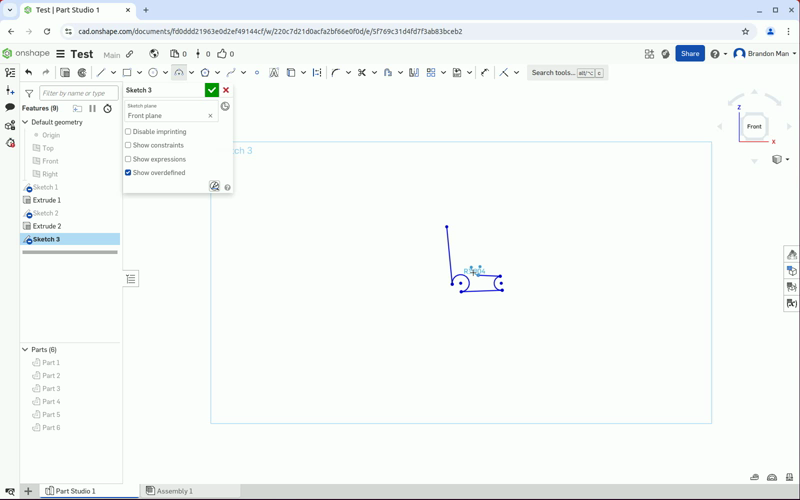
key(esc)
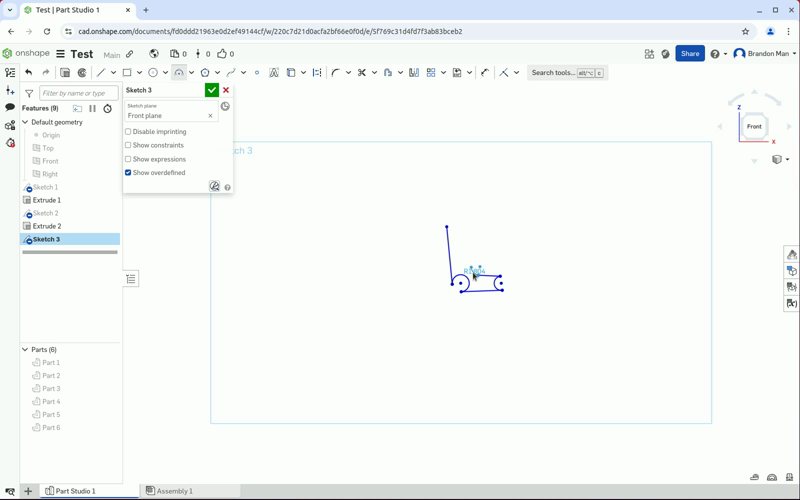
key(l)
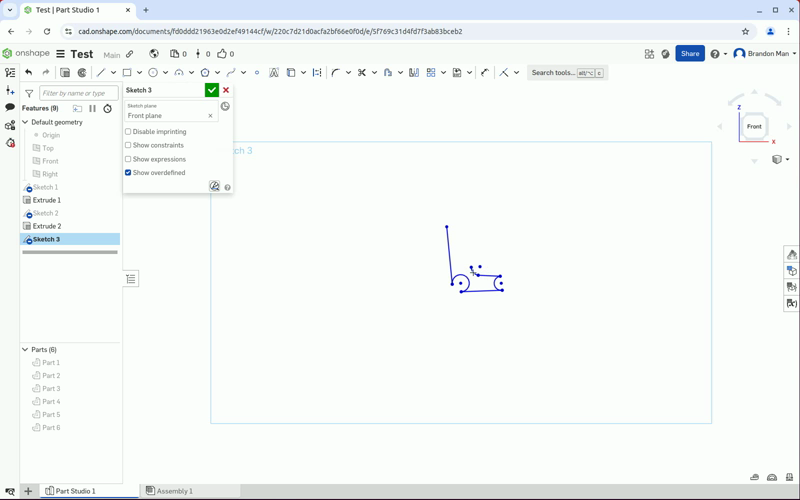
mouse_move(471, 267)
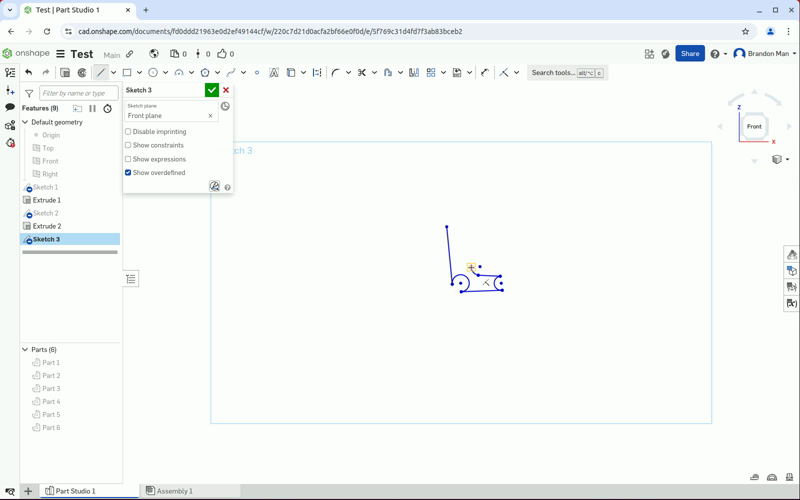
click(471, 267)
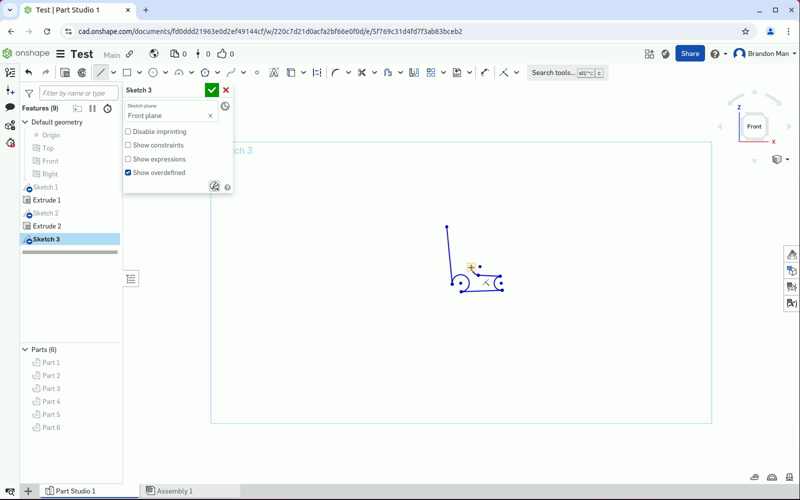
key_down(shift)
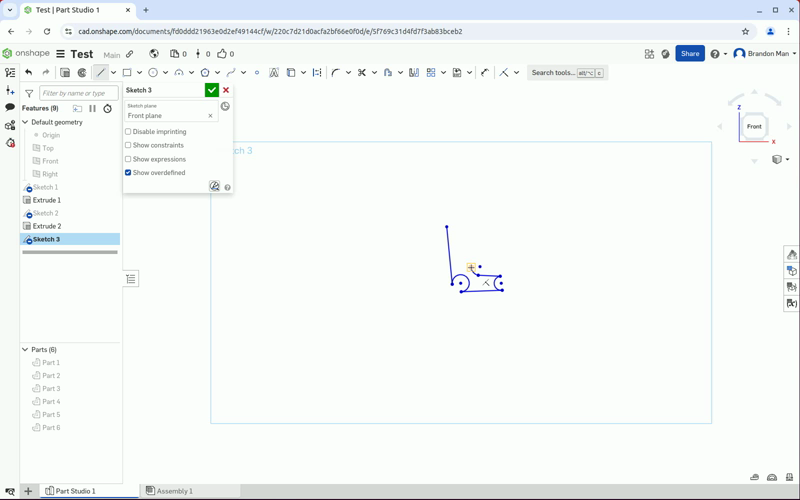
mouse_move(501, 267)
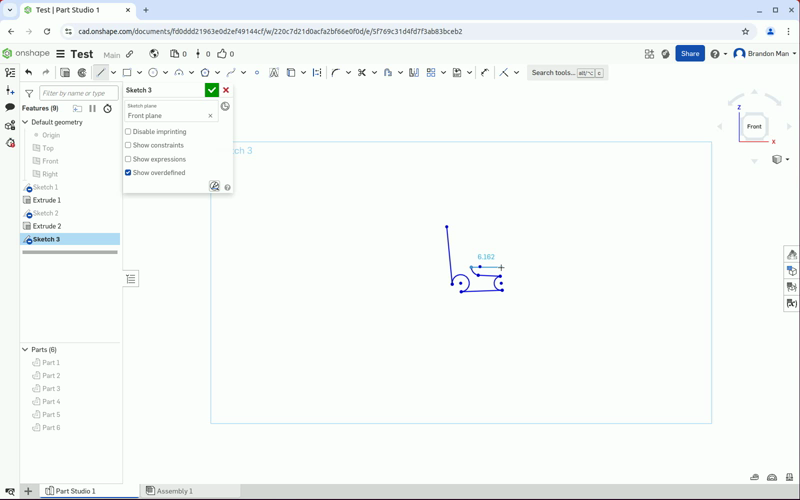
mouse_move(475, 226)
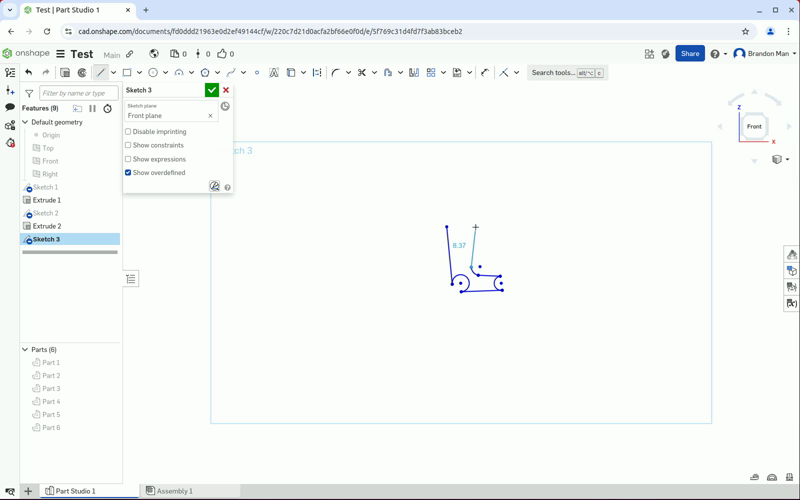
click(475, 226)
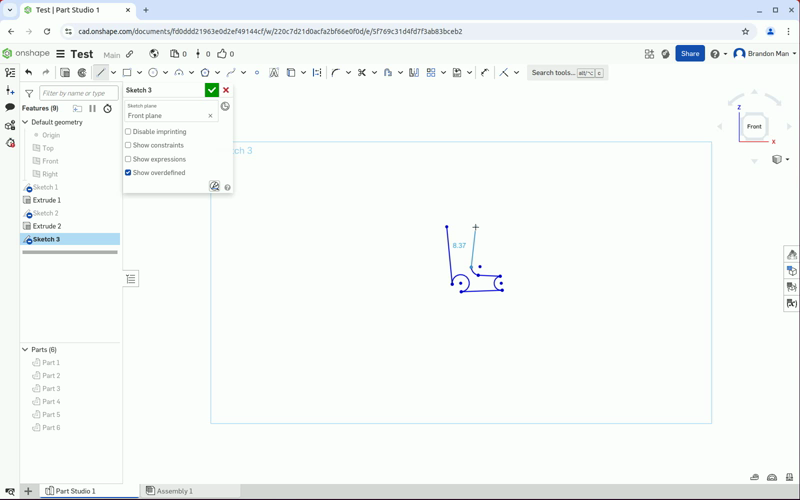
key_up(shift)
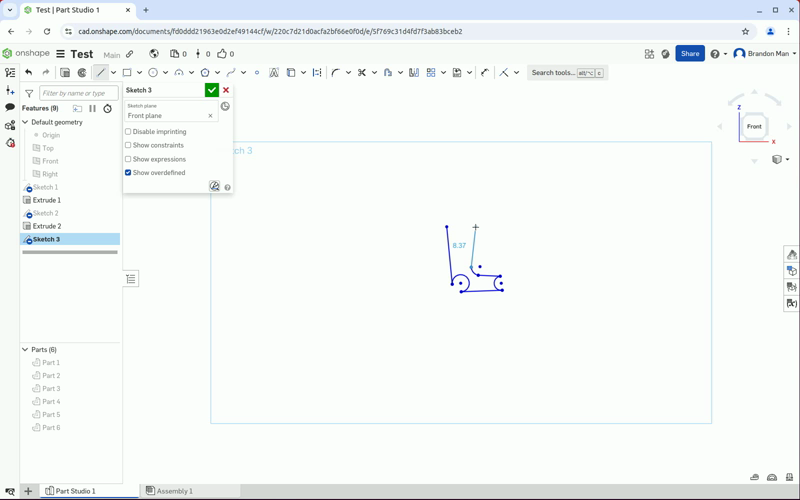
key(esc)
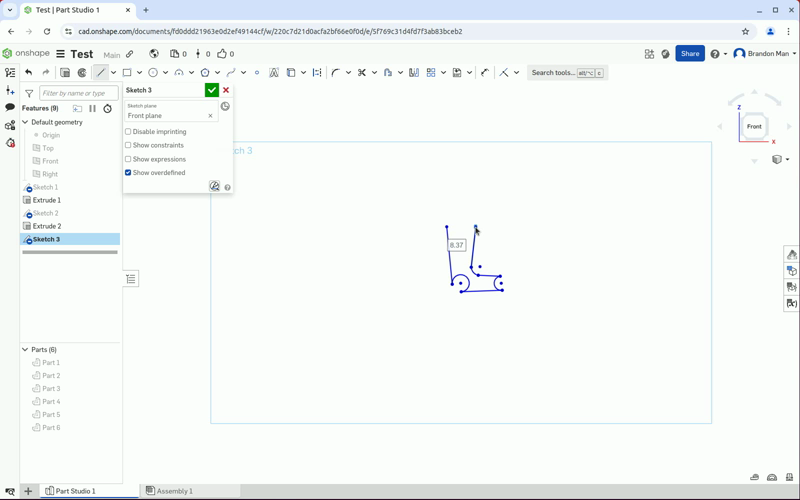
key(a)
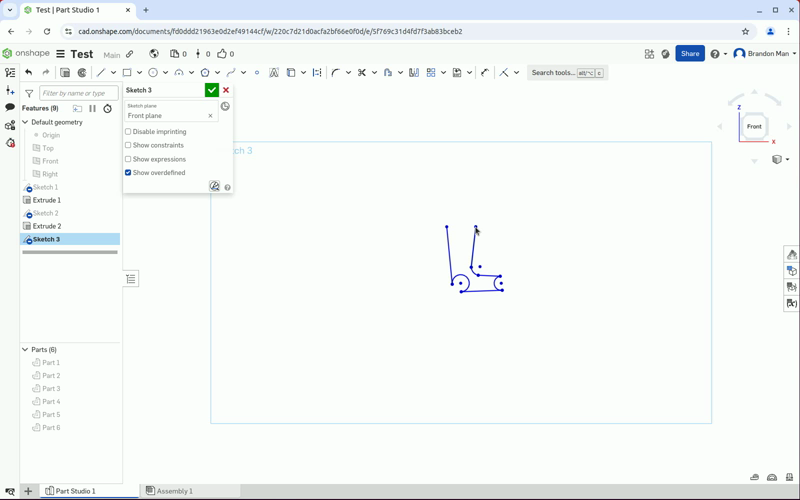
mouse_move(475, 226)
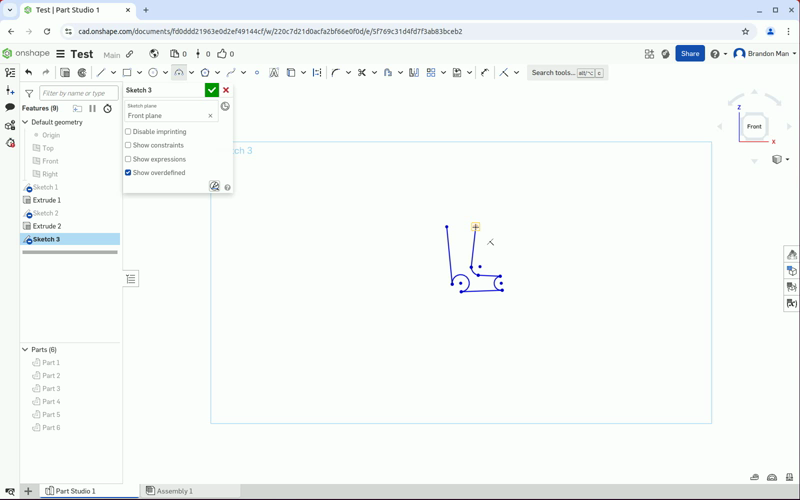
click(475, 226)
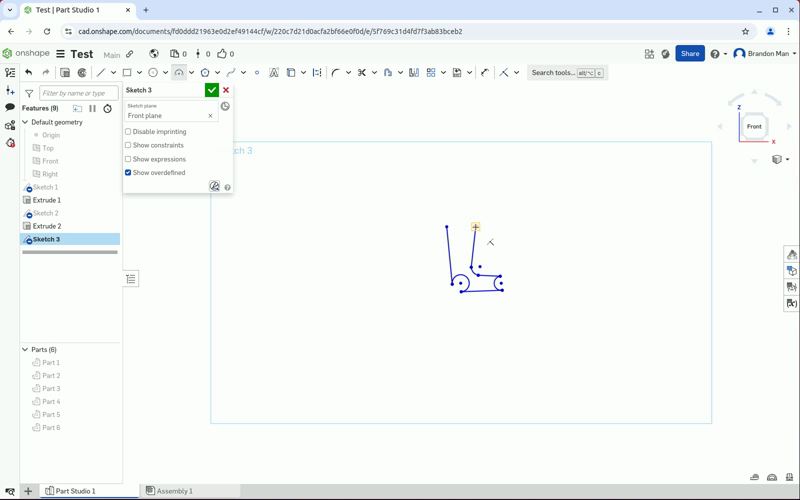
mouse_move(446, 226)
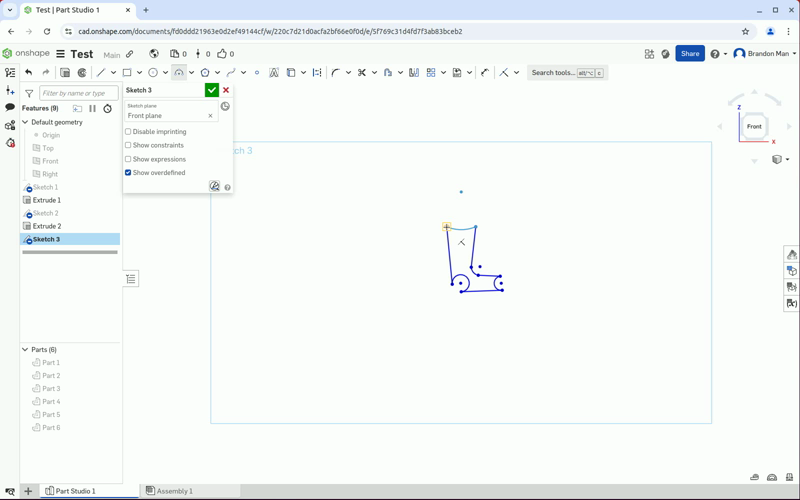
click(446, 226)
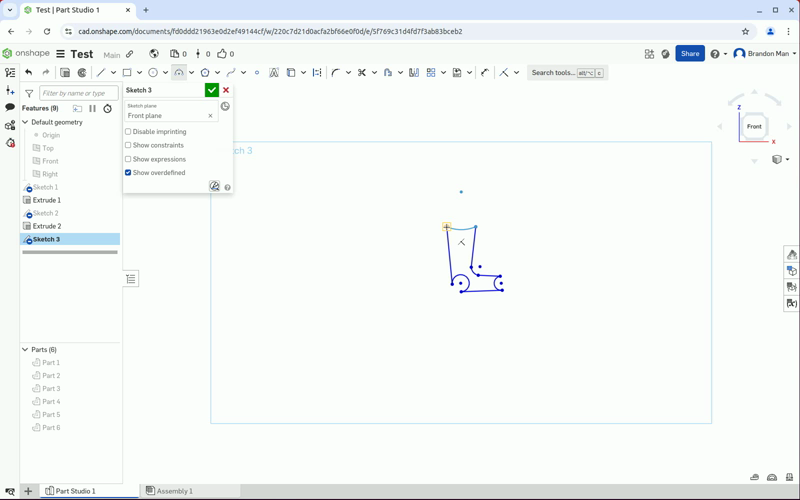
key_down(shift)
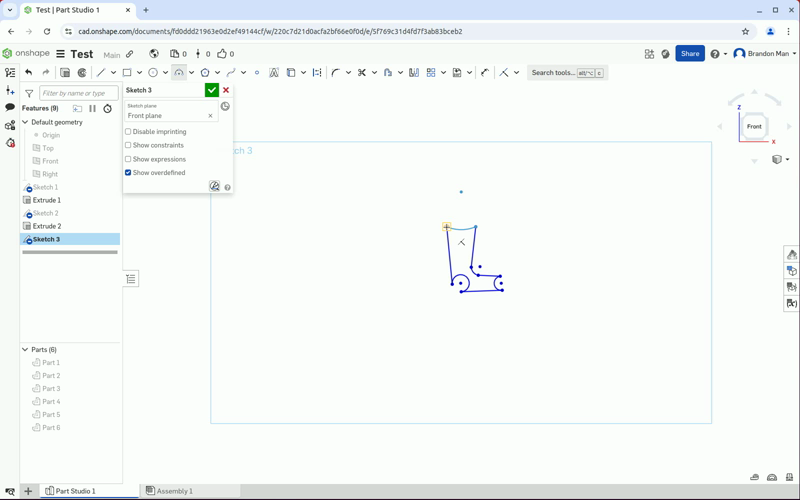
mouse_move(461, 239)
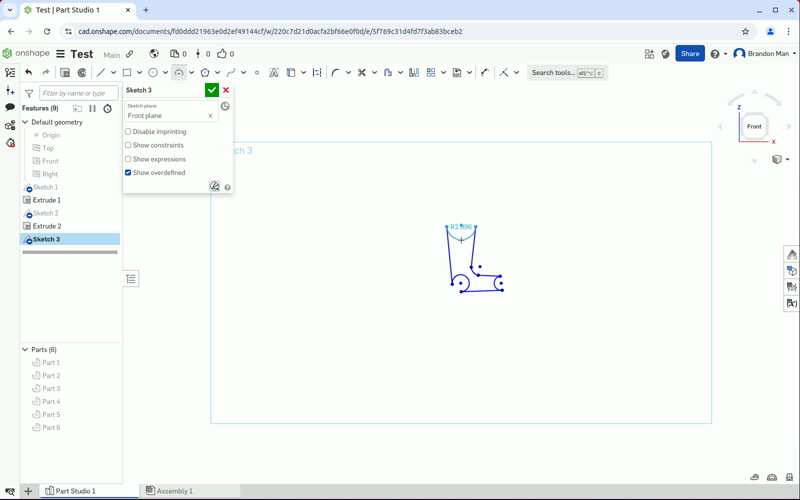
click(461, 239)
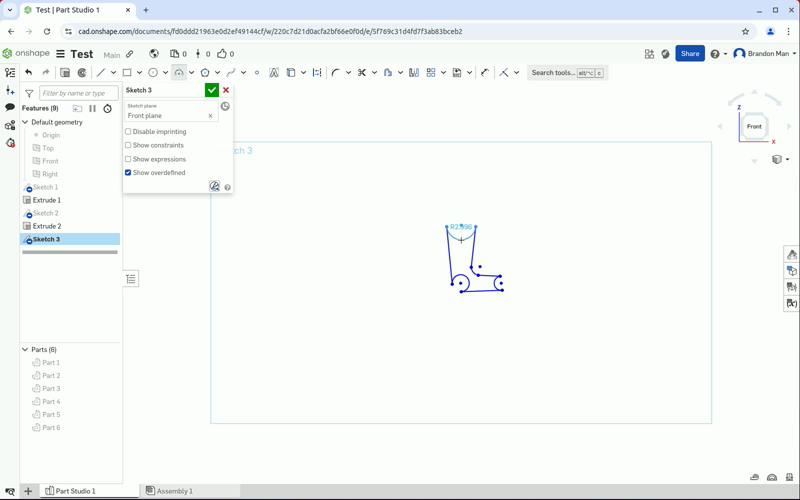
key_up(shift)
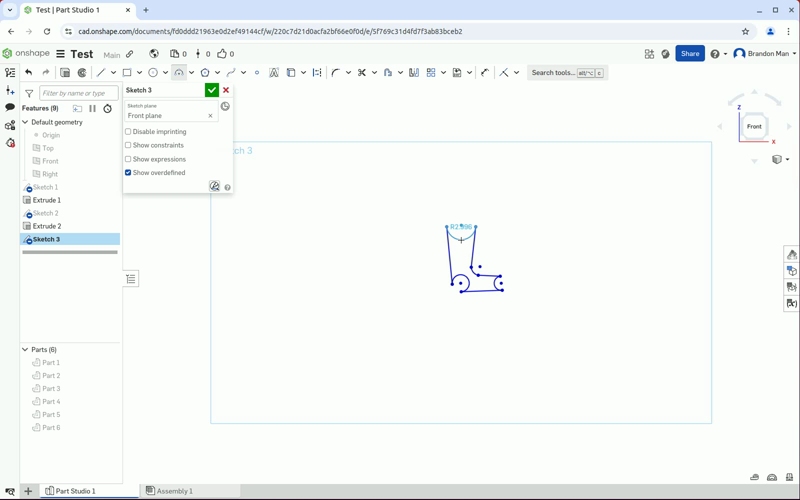
key(esc)
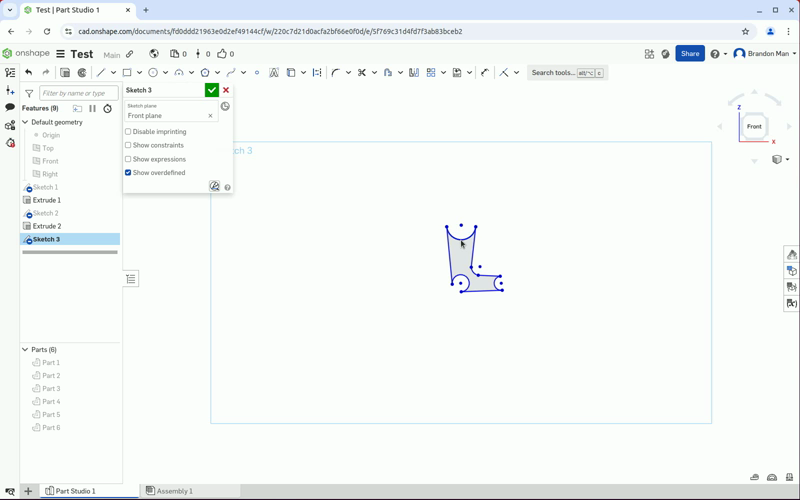
mouse_move(472, 289)
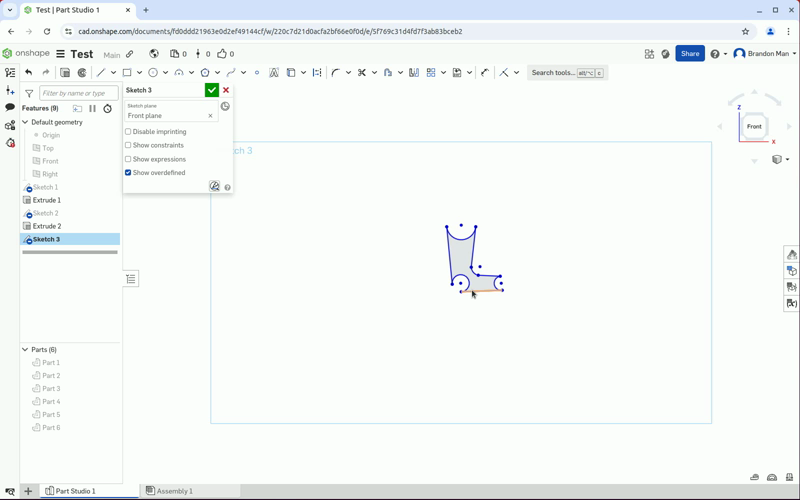
scroll(6)
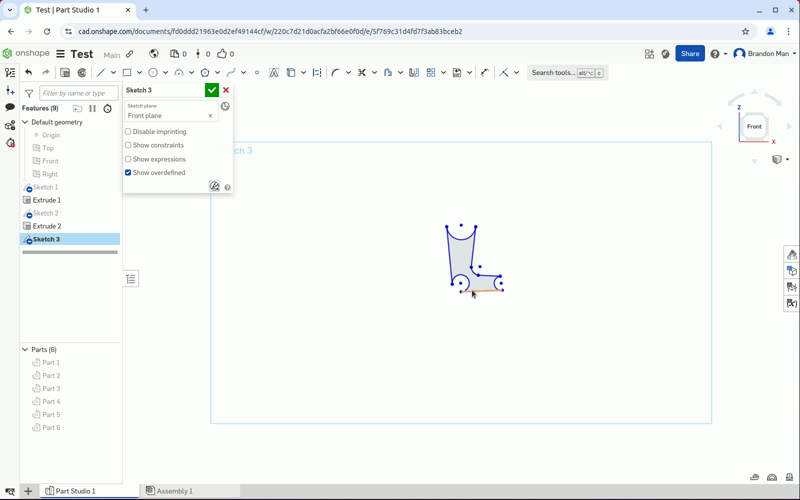
scroll(6)
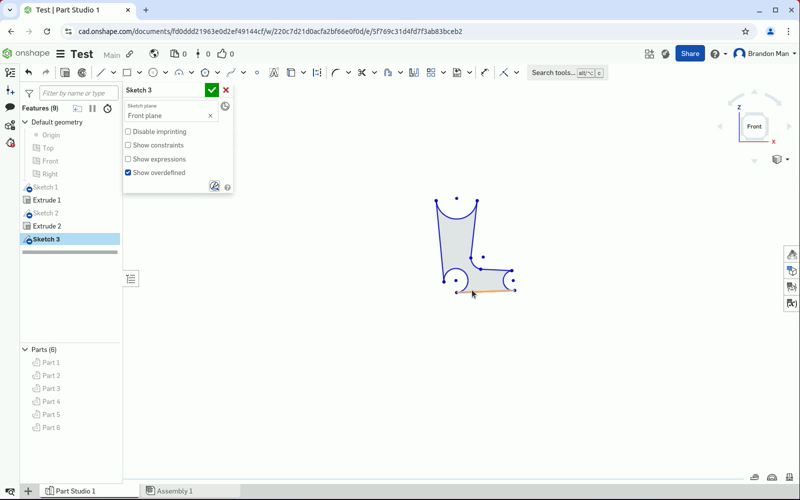
scroll(6)
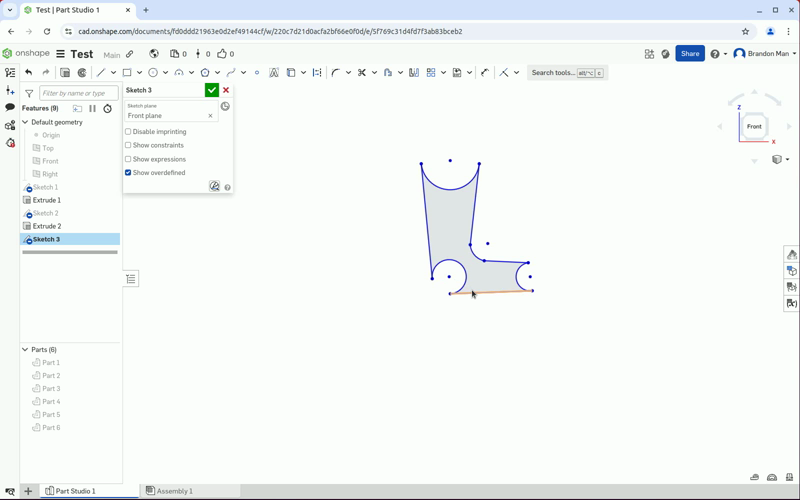
scroll(6)
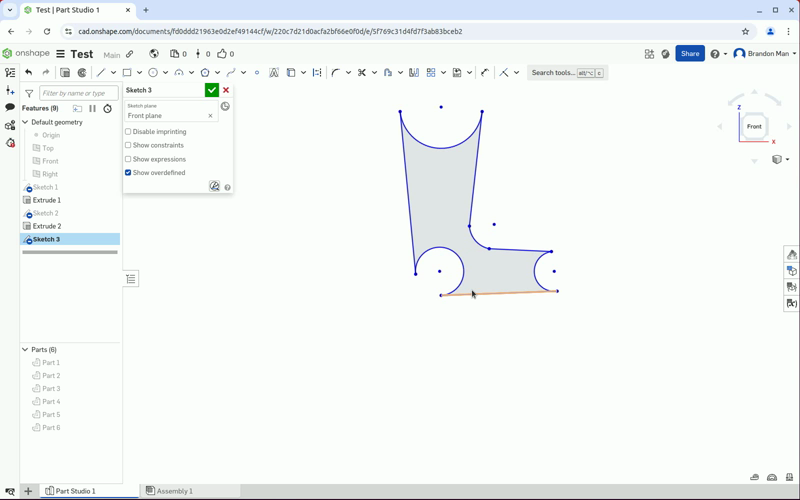
scroll(6)
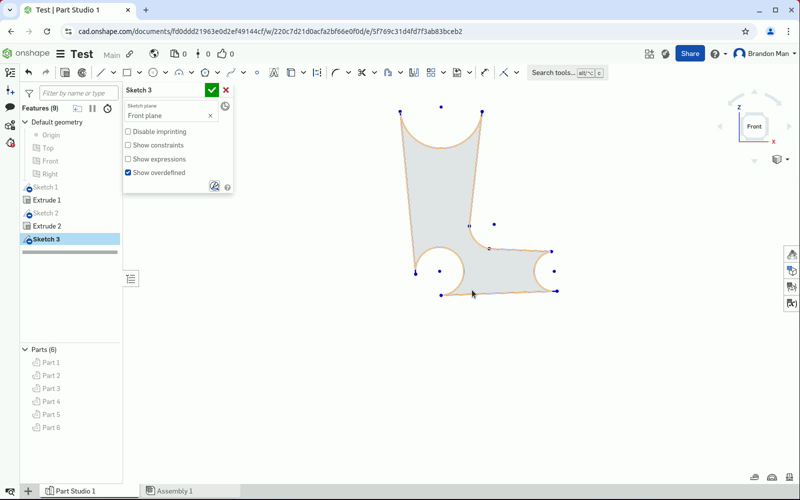
scroll(6)
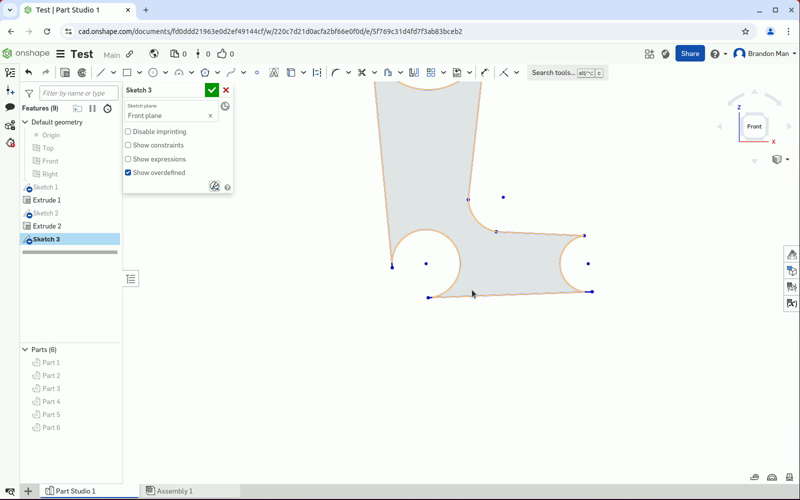
scroll(6)
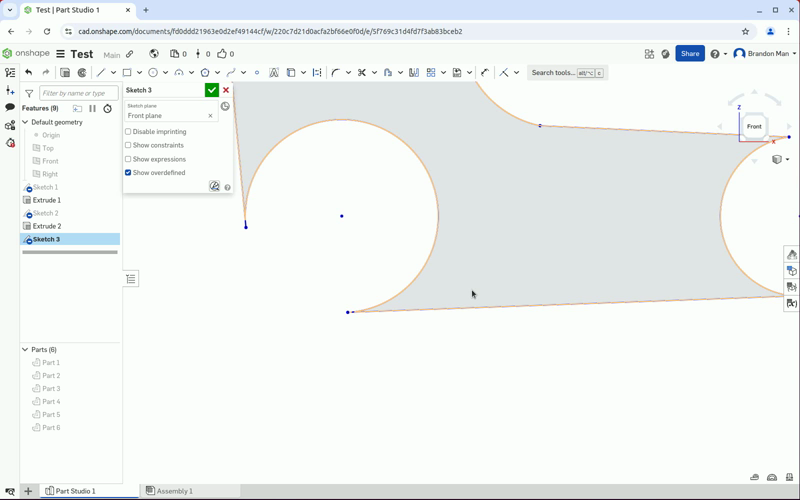
click(472, 289)
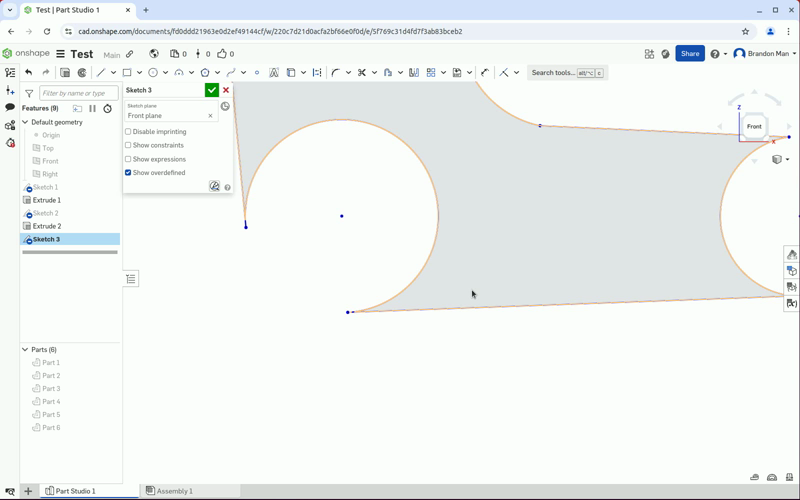
scroll(-6)
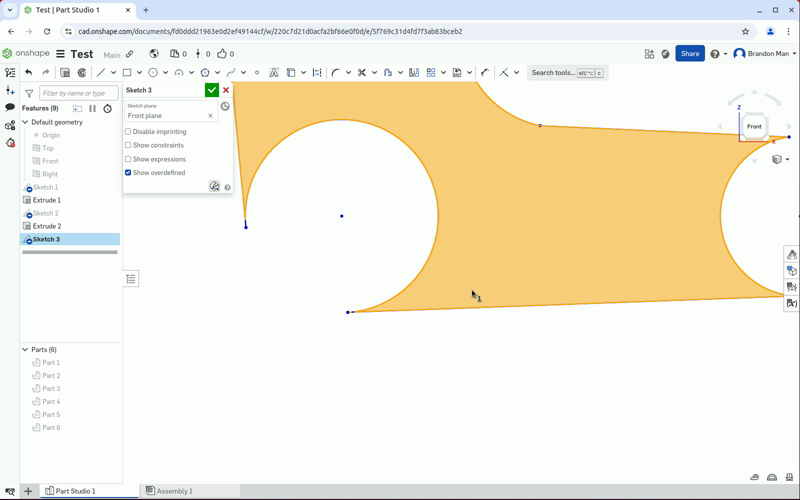
scroll(-6)
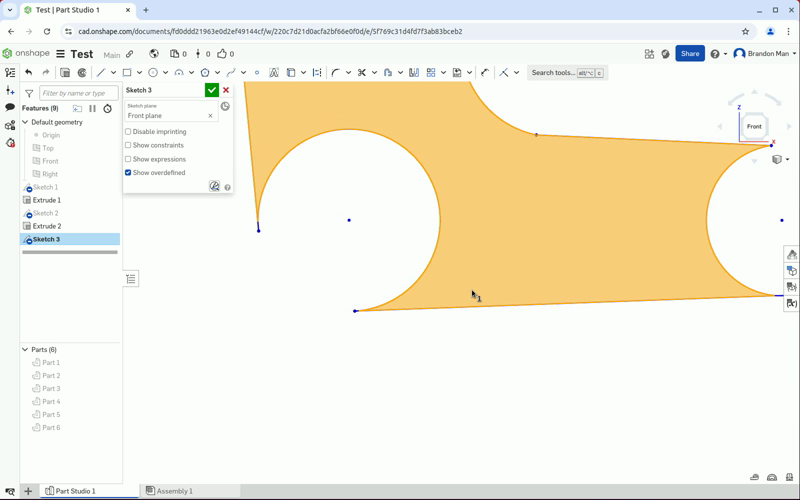
scroll(-6)
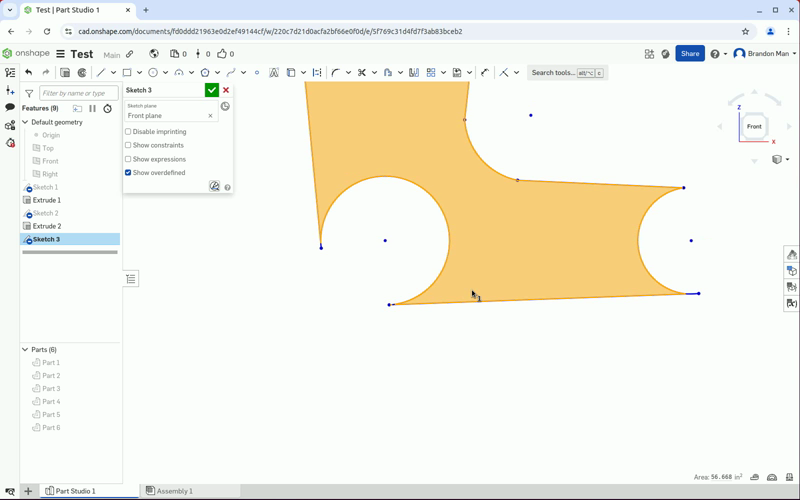
scroll(-6)
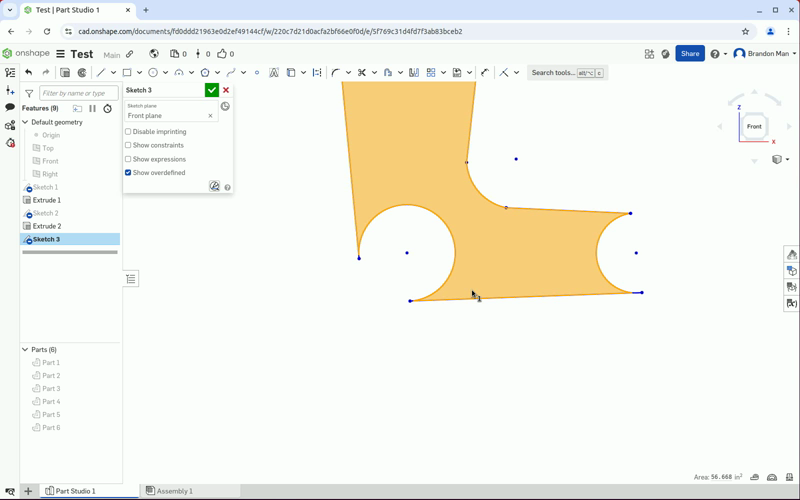
scroll(-6)
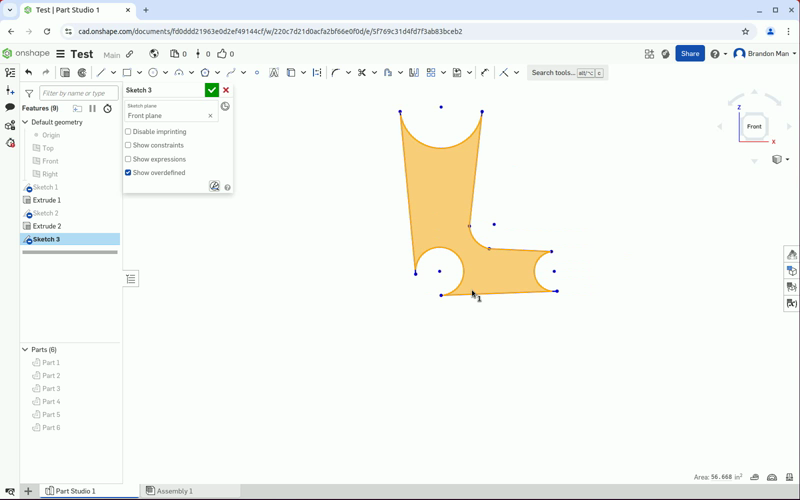
scroll(-6)
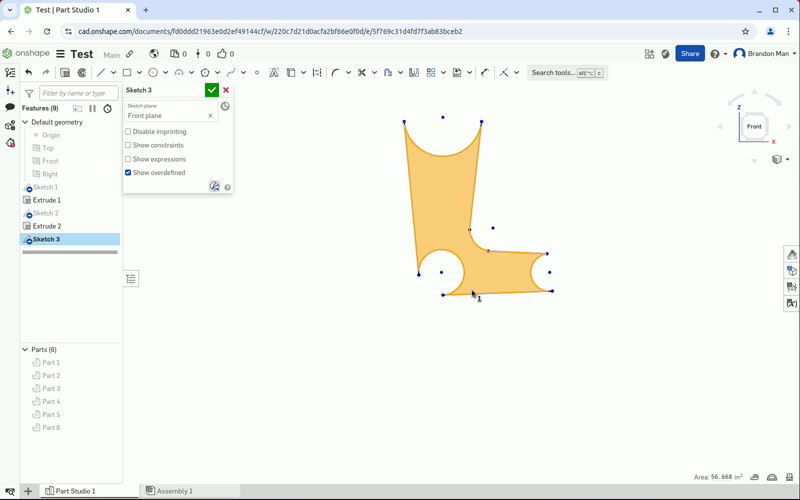
scroll(-6)
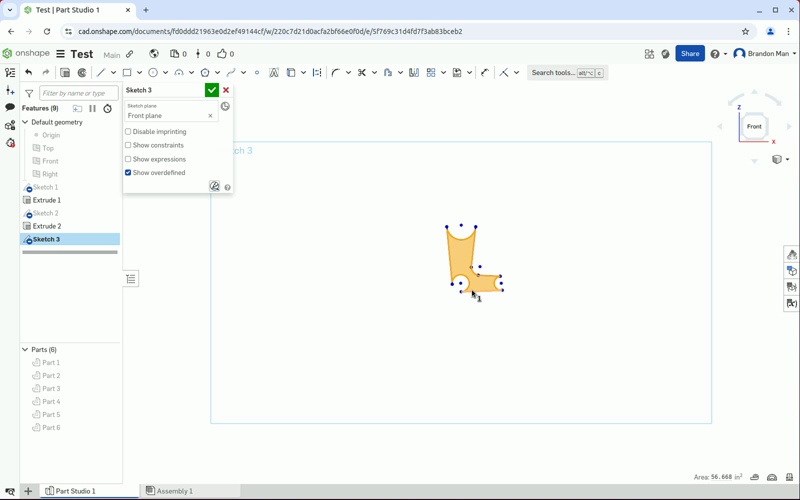
mouse_move(73, 352)
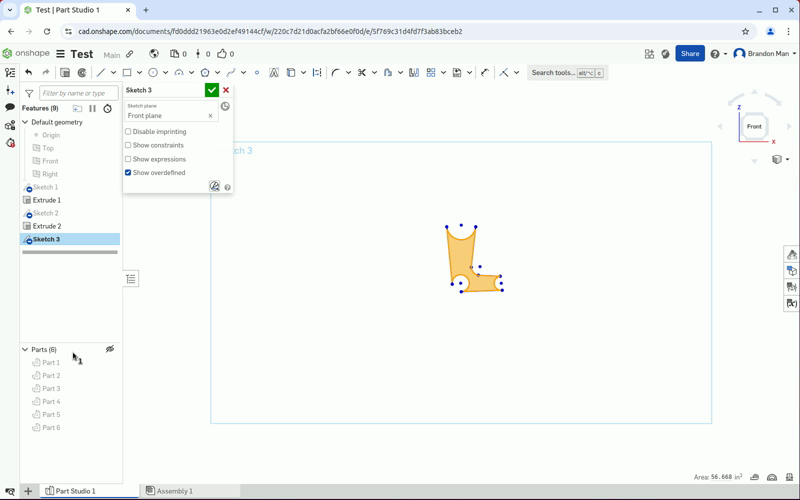
key(shift+y)
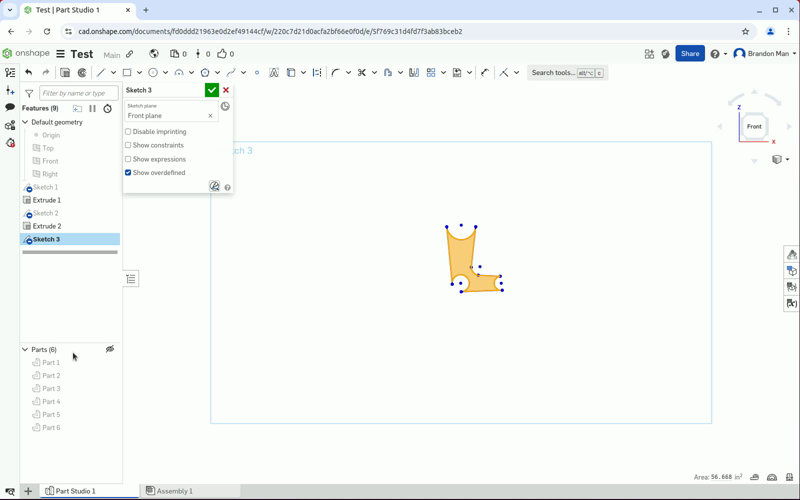
key(shift+e)
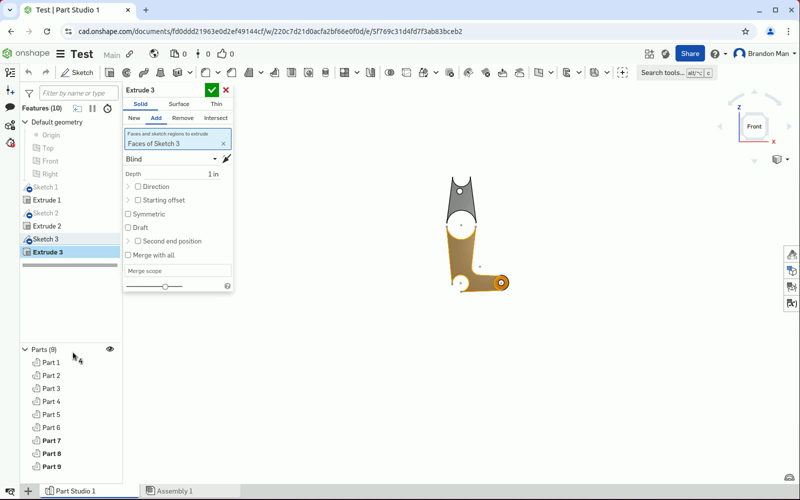
mouse_move(143, 106)
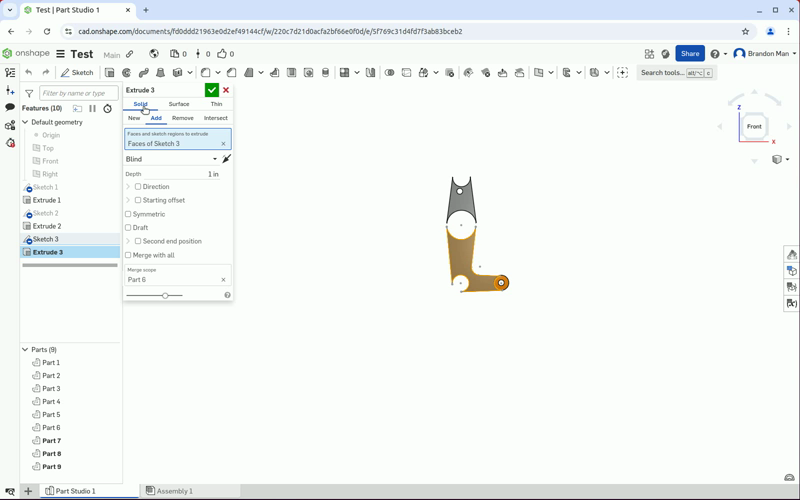
click(143, 106)
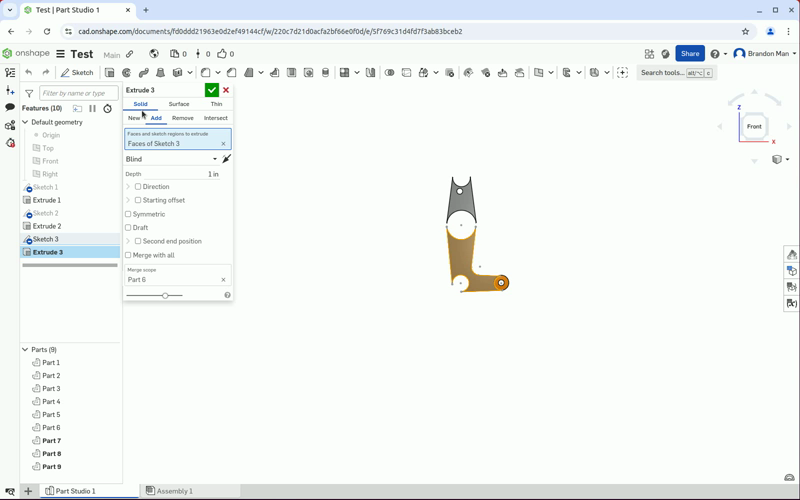
mouse_move(137, 120)
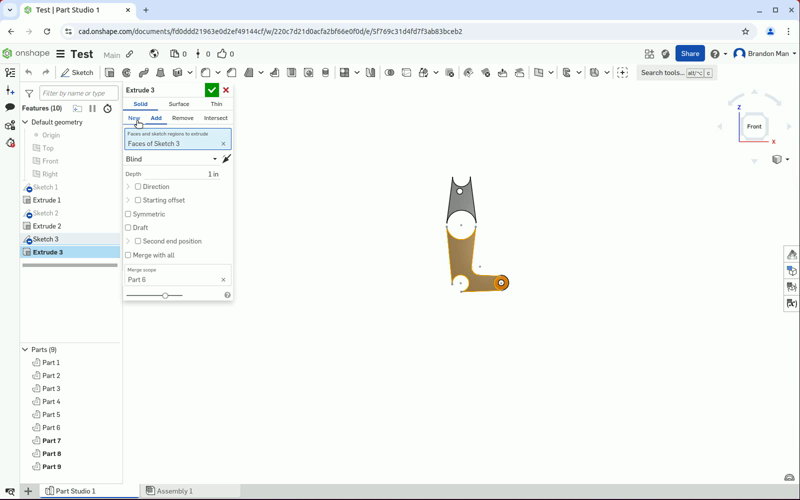
click(137, 120)
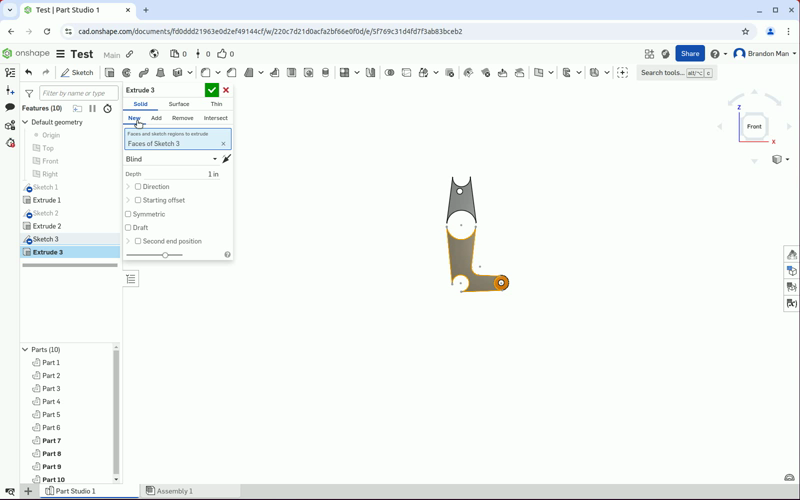
key(tab, 4)
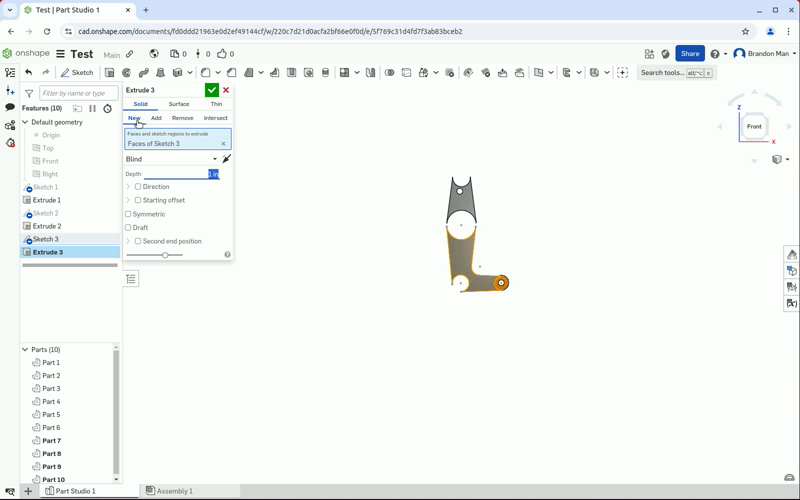
text(0.481)
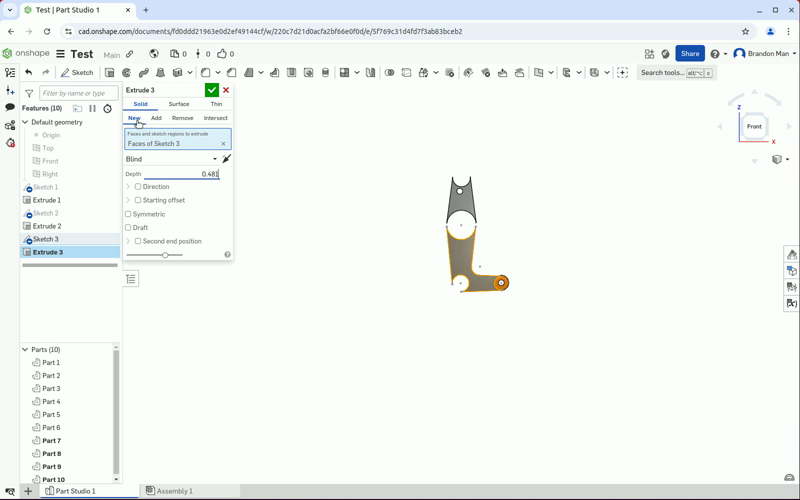
key(enter)
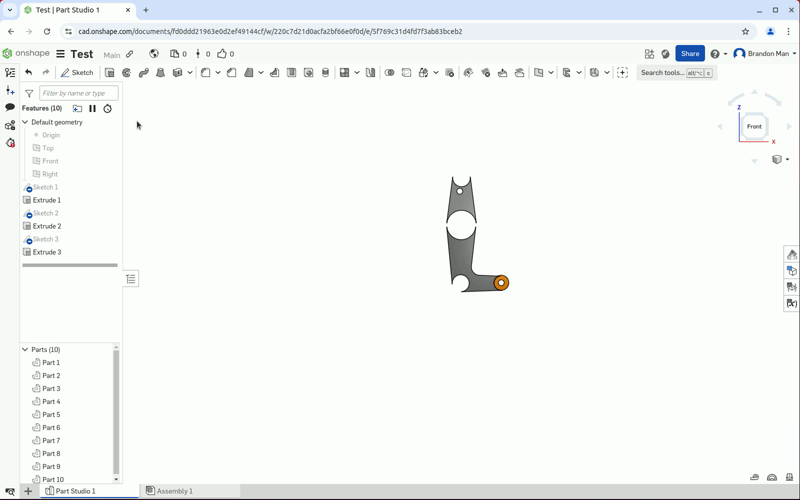
key(shift+h)
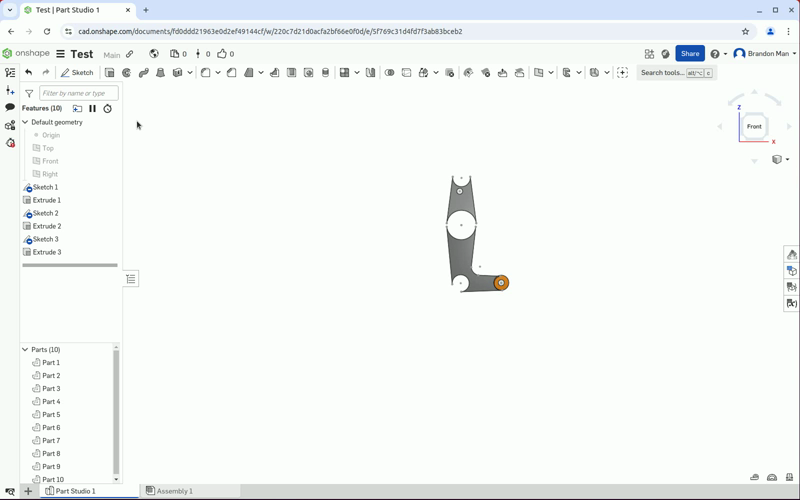
key(shift+h)
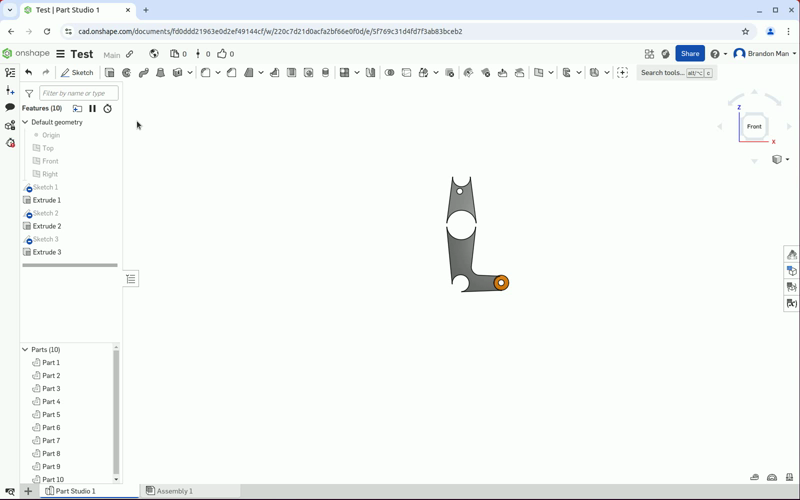
mouse_move(73, 189)
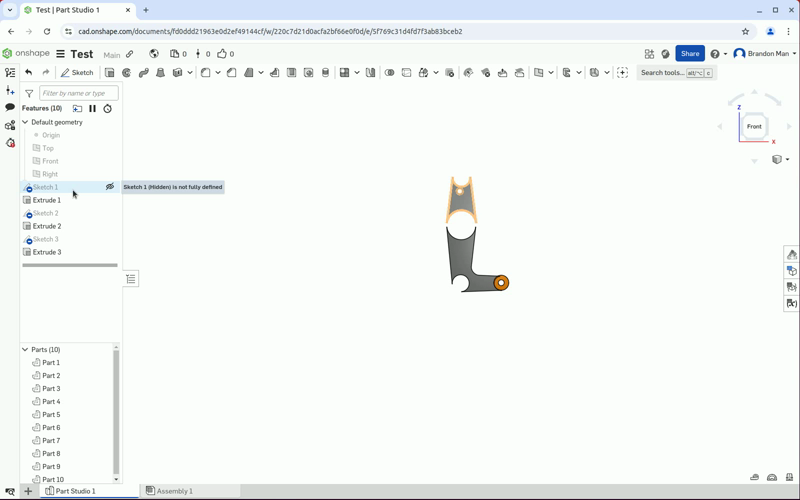
click(73, 189)
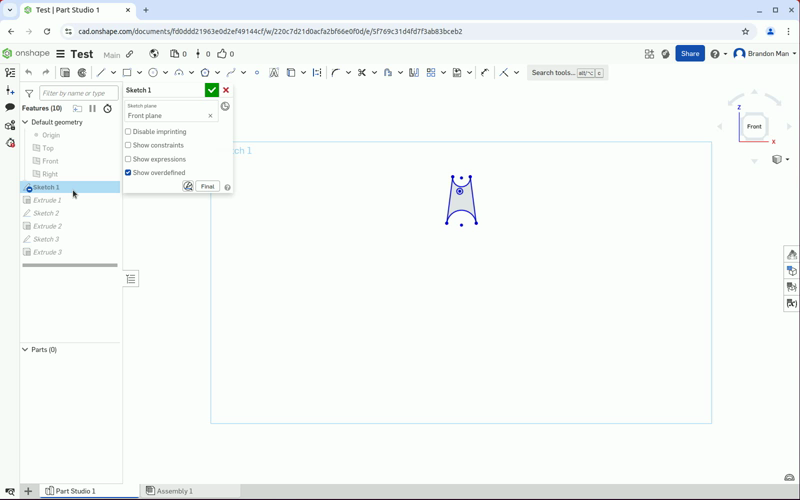
mouse_move(229, 92)
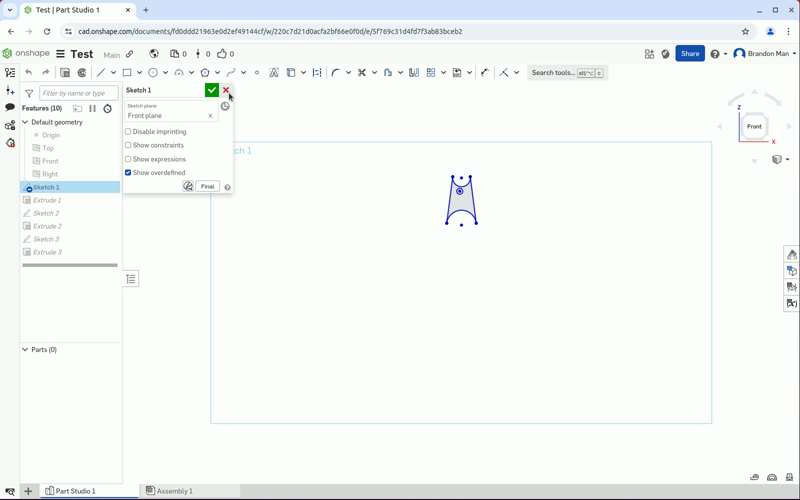
click(229, 92)
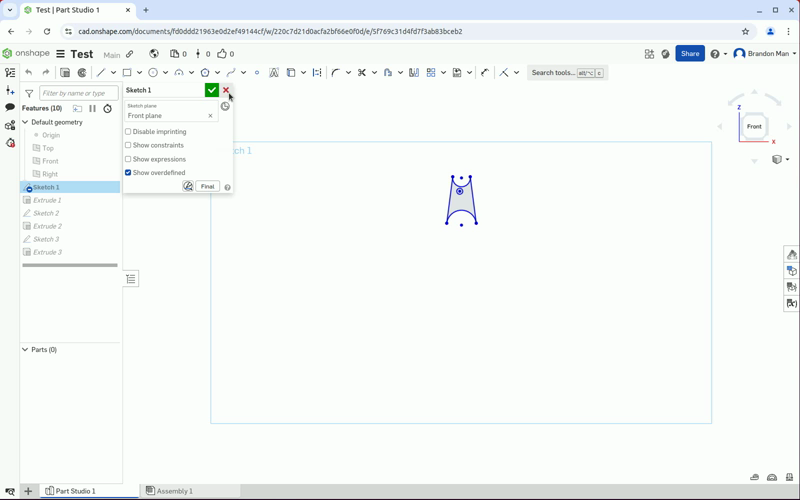
key(shift+s)
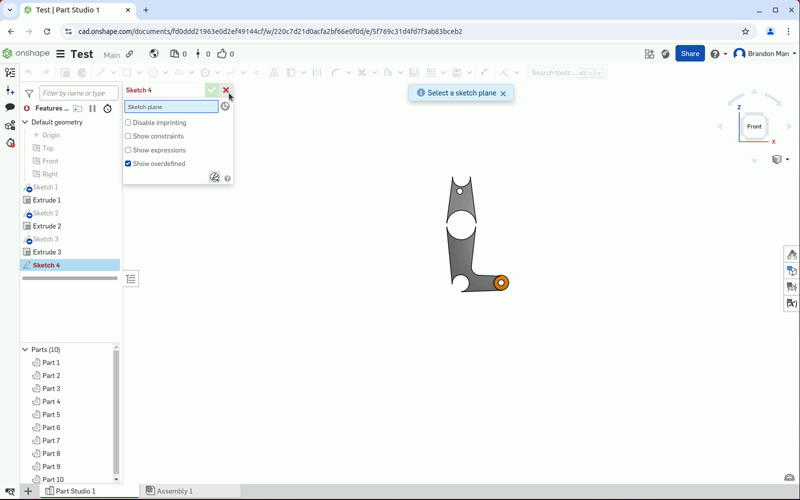
mouse_move(73, 163)
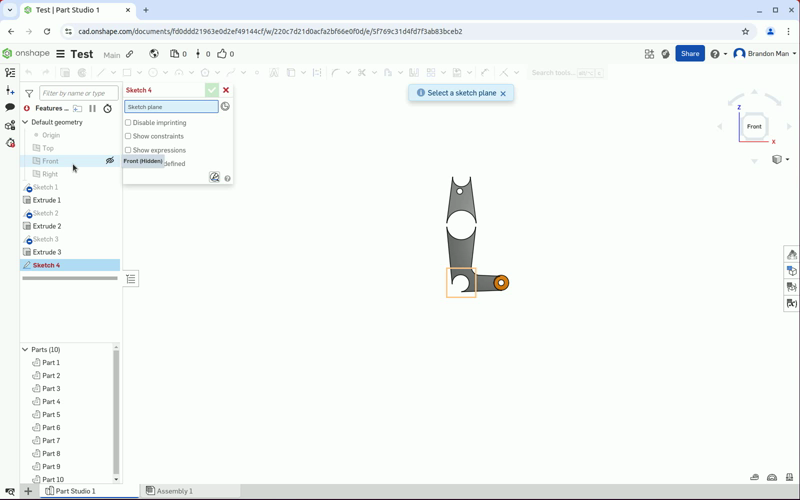
click(73, 163)
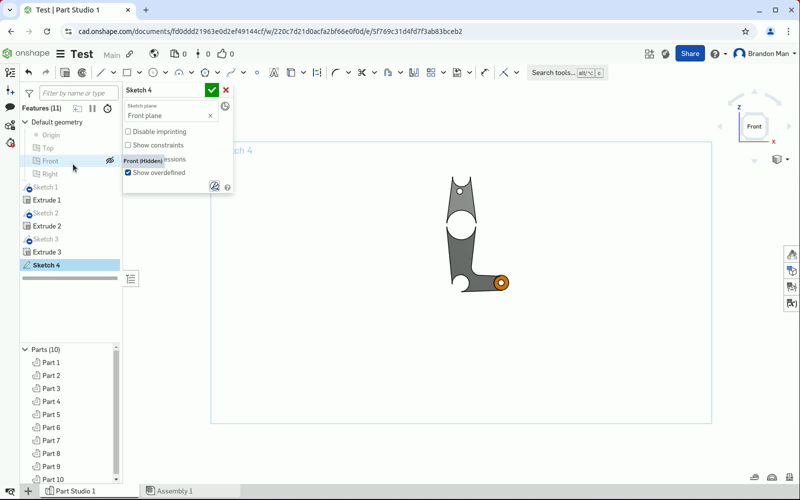
mouse_move(69, 352)
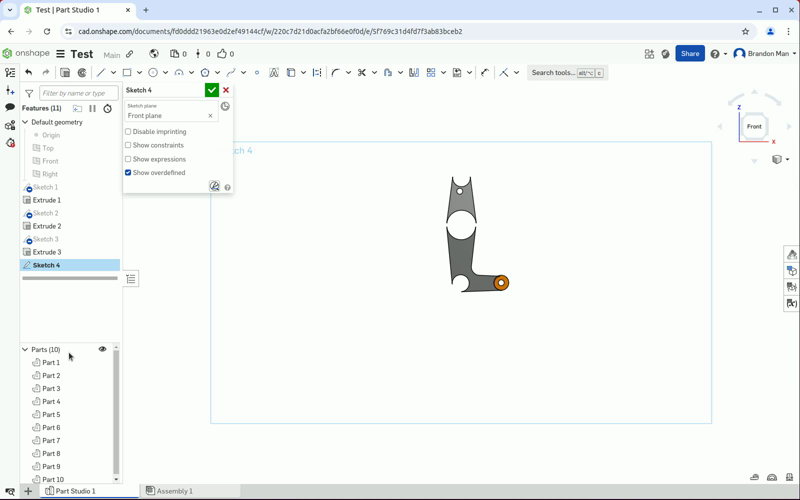
key(y)
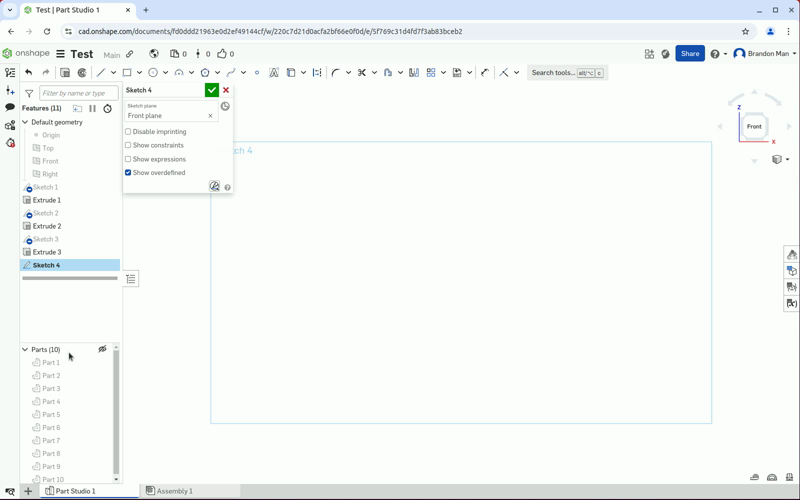
key(c)
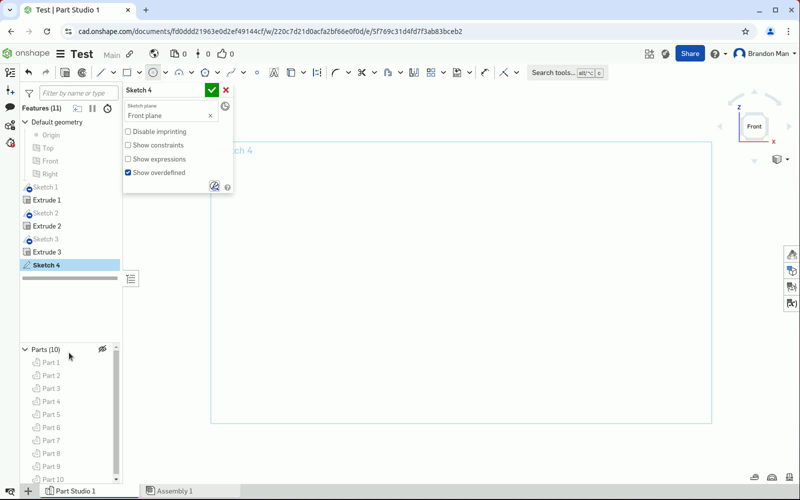
key_down(shift)
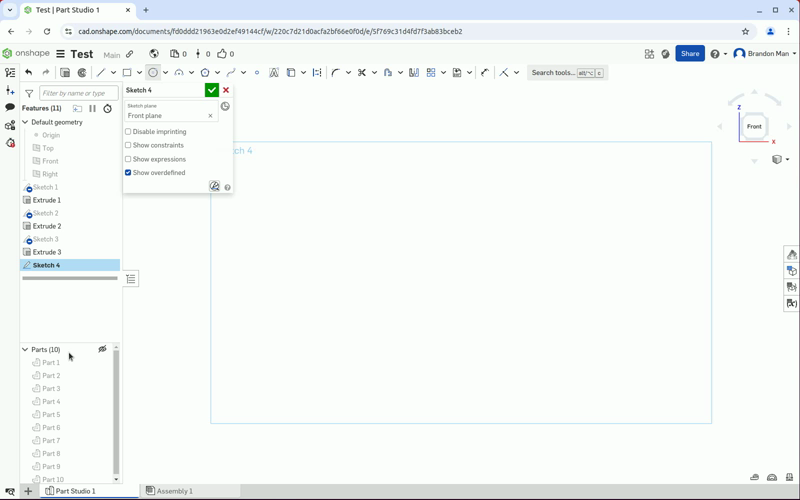
mouse_move(461, 178)
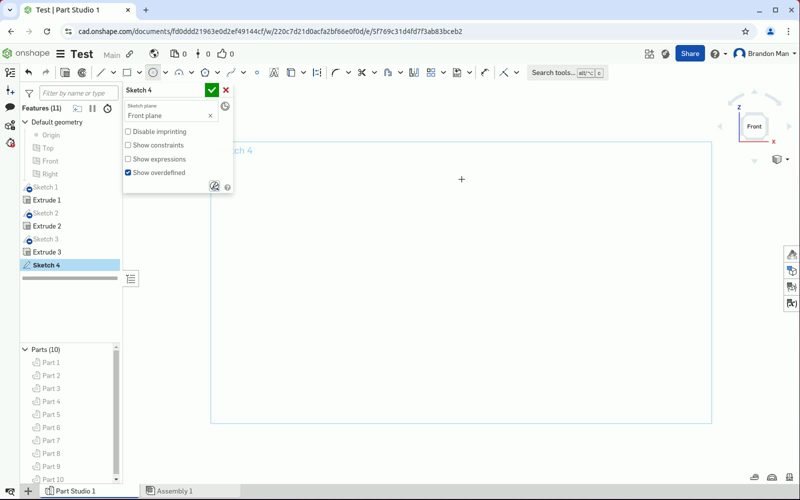
click(461, 178)
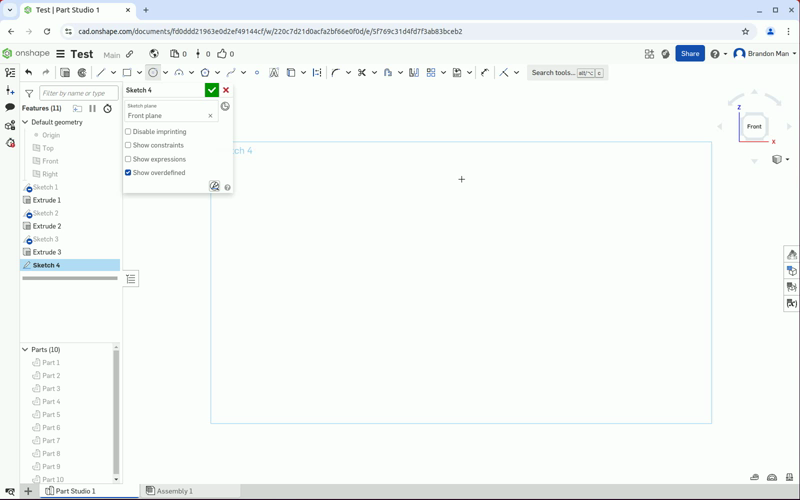
key_up(shift)
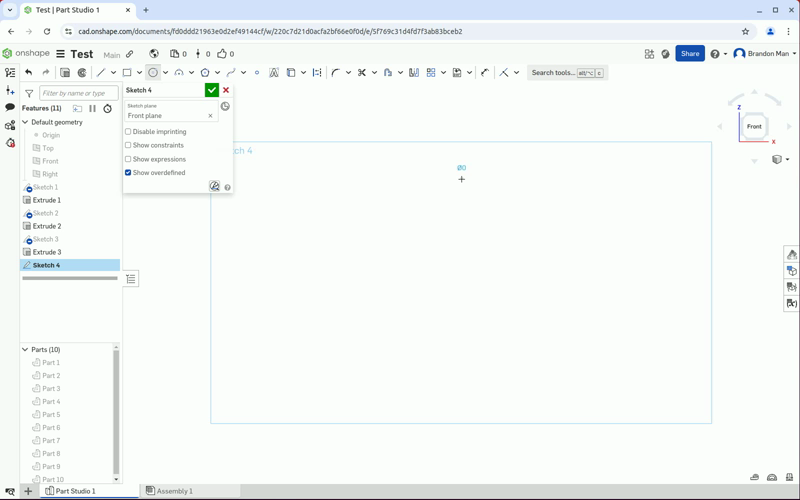
mouse_move(471, 178)
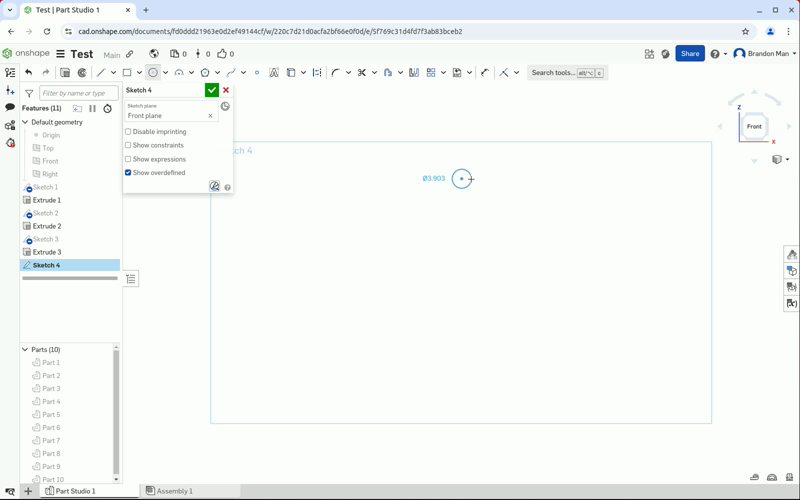
click(471, 178)
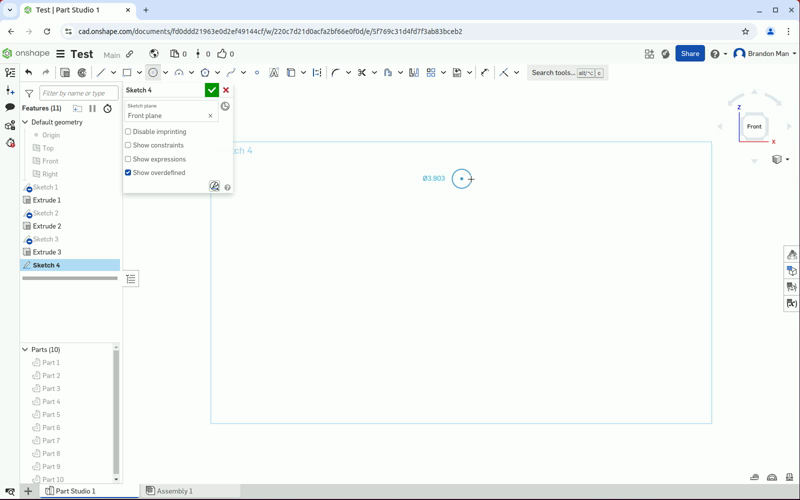
key(esc)
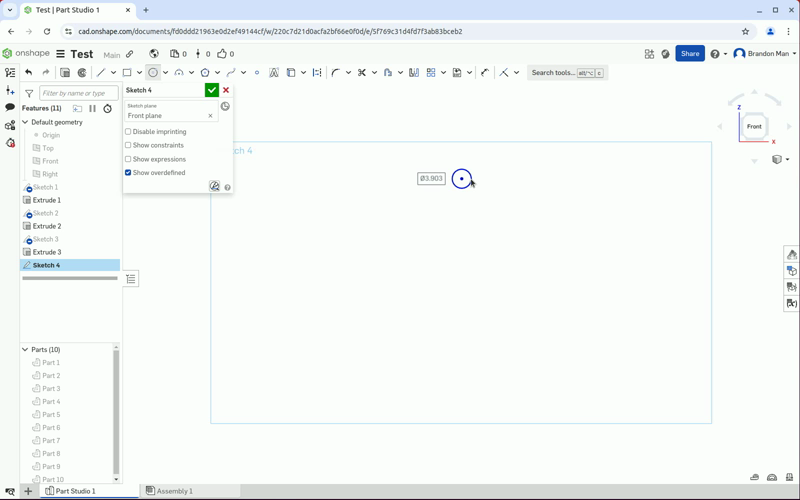
key(c)
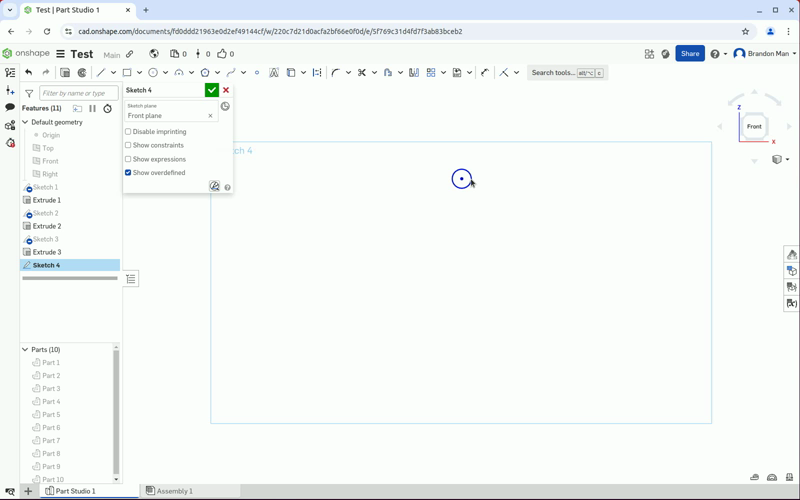
key_down(shift)
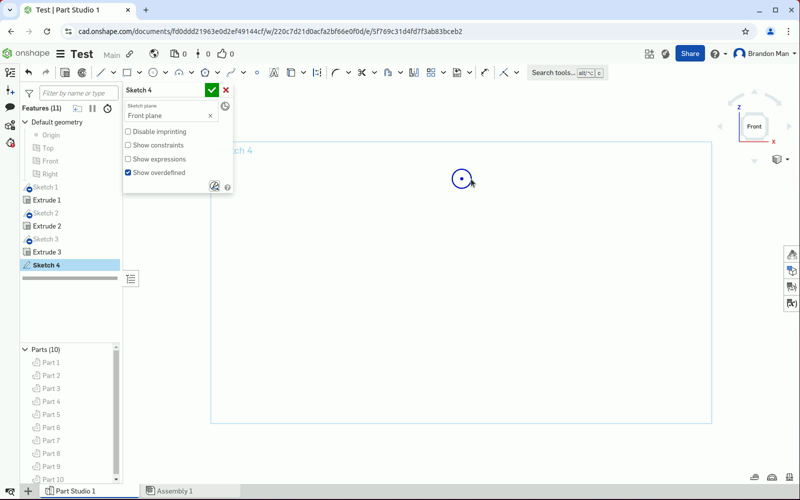
mouse_move(461, 178)
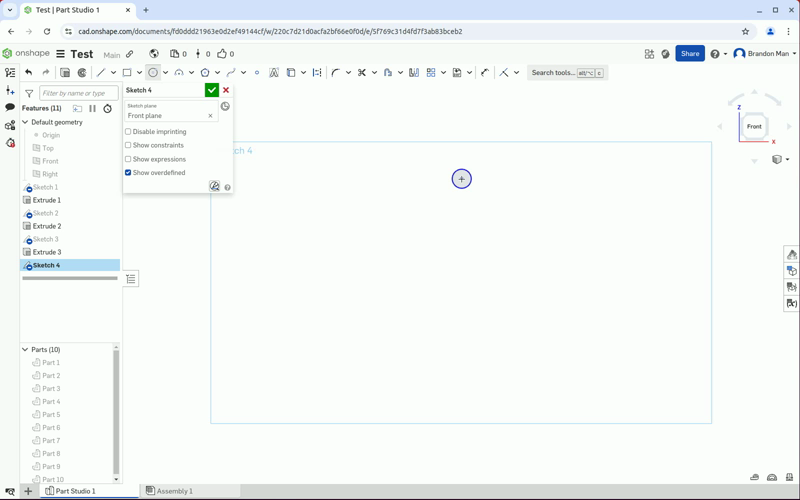
click(461, 178)
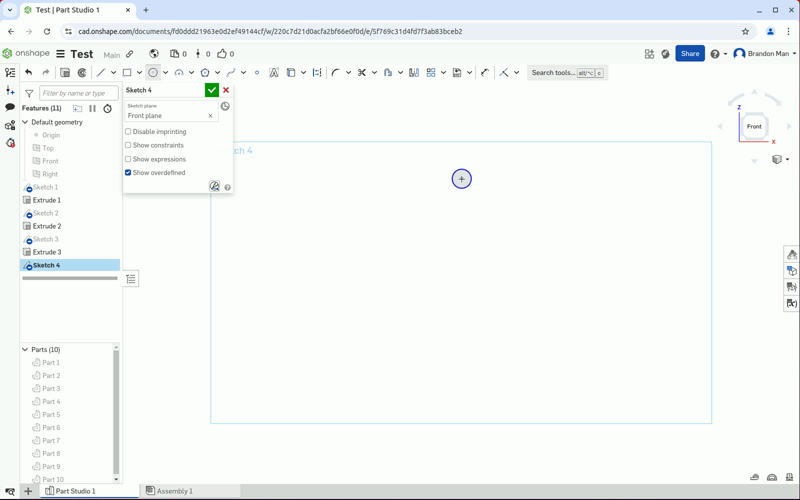
key_up(shift)
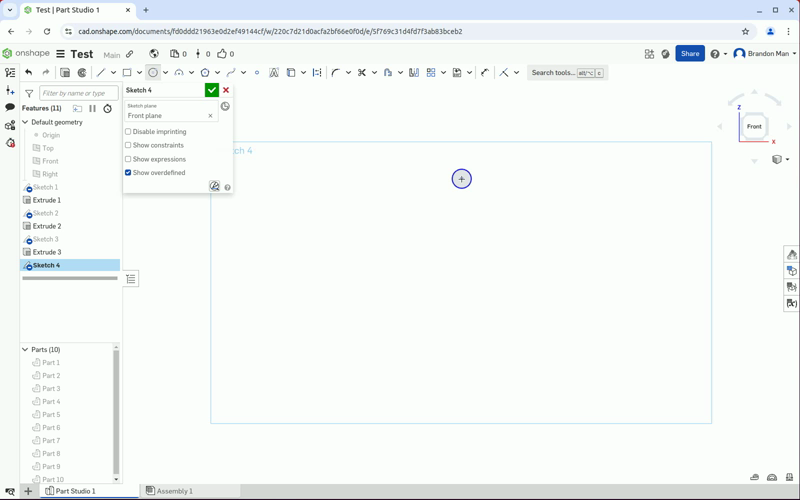
mouse_move(464, 178)
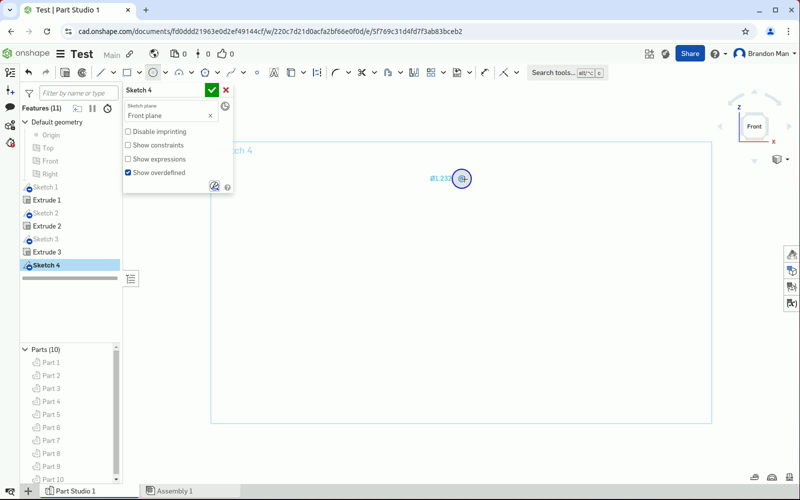
scroll(6)
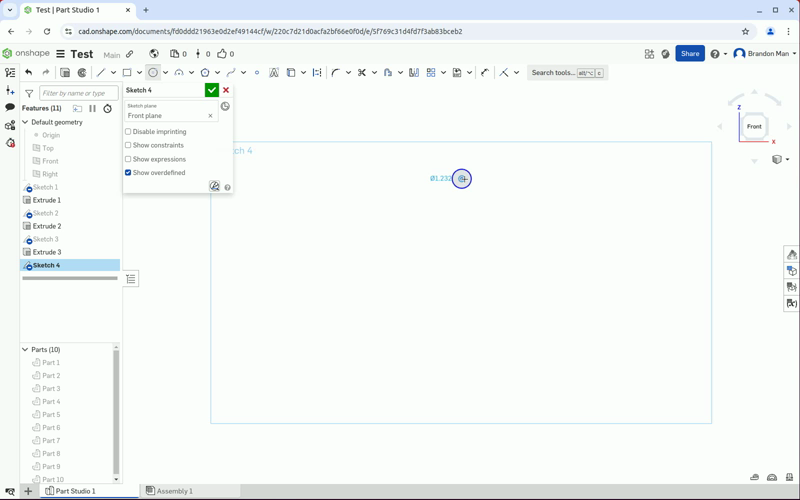
scroll(6)
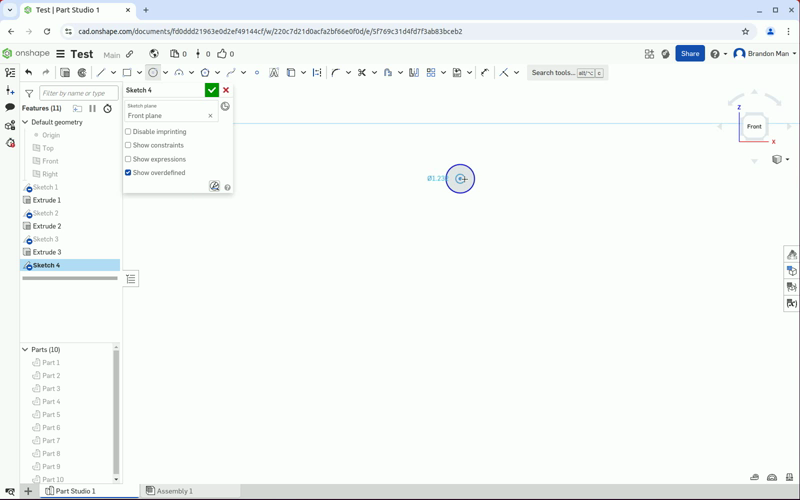
scroll(6)
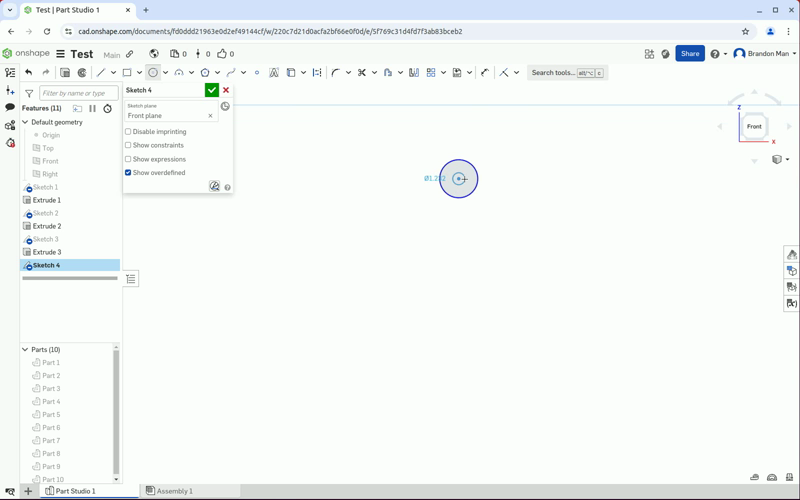
scroll(6)
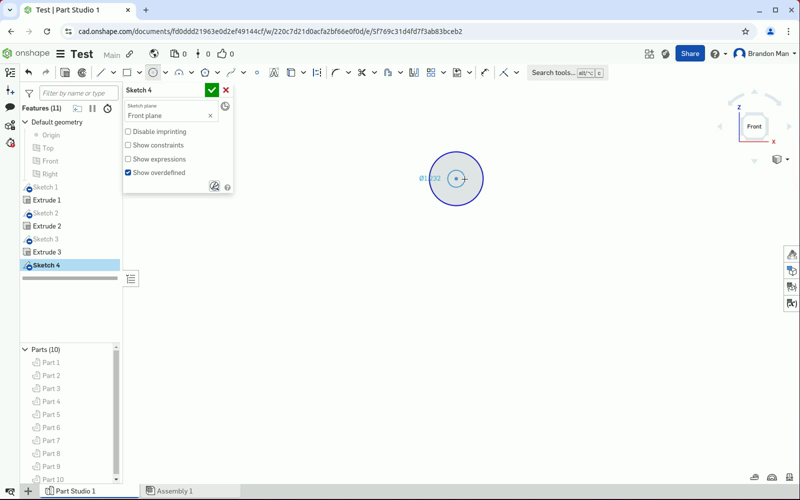
scroll(6)
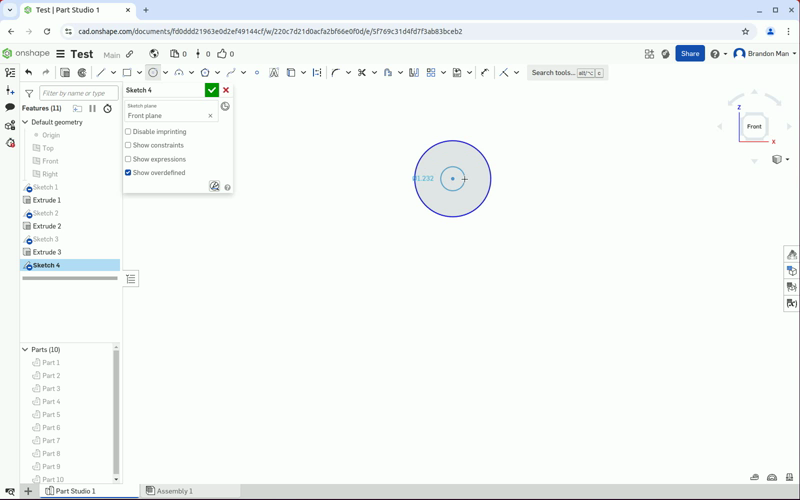
scroll(6)
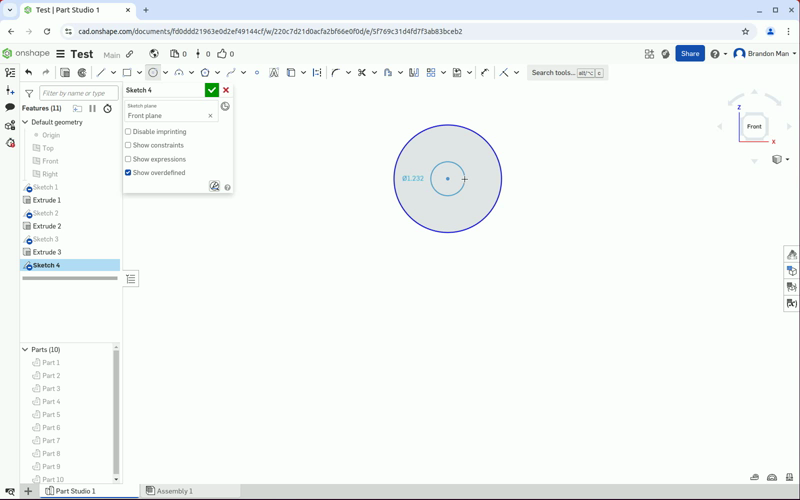
scroll(6)
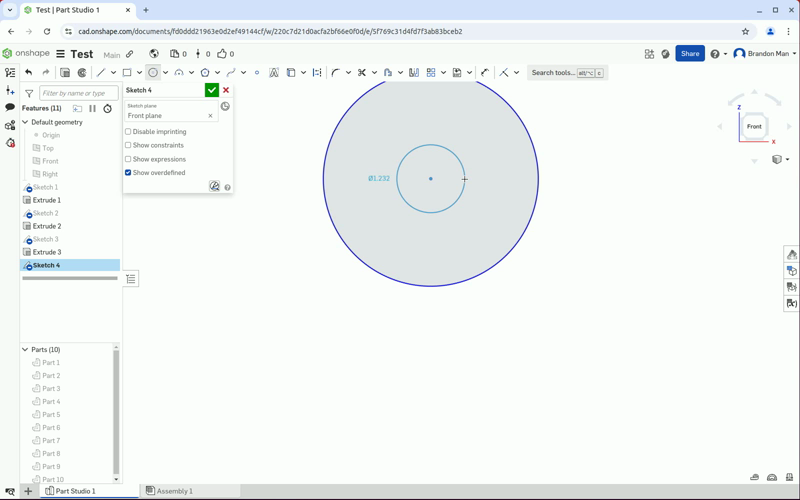
click(464, 178)
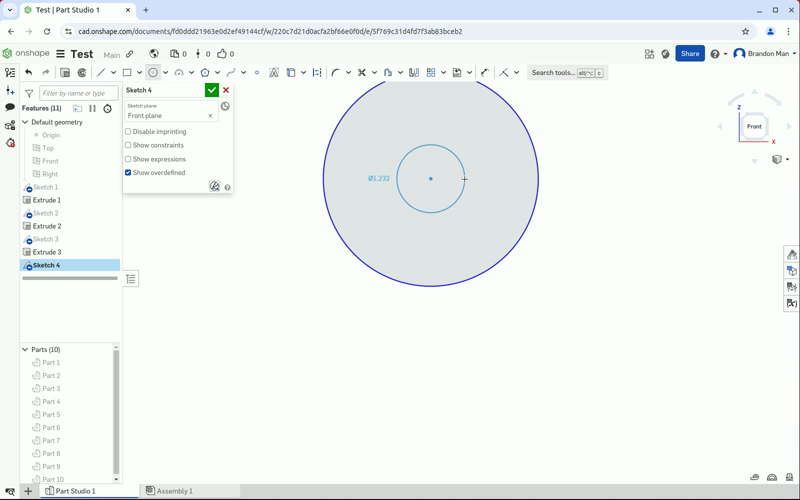
scroll(-6)
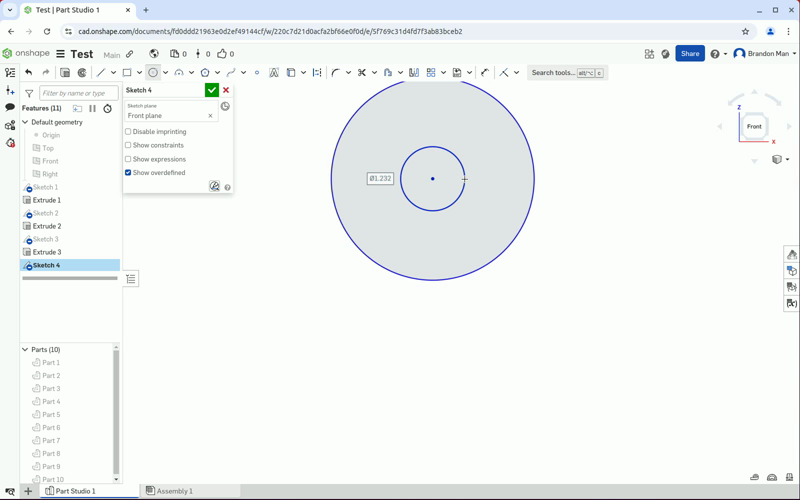
scroll(-6)
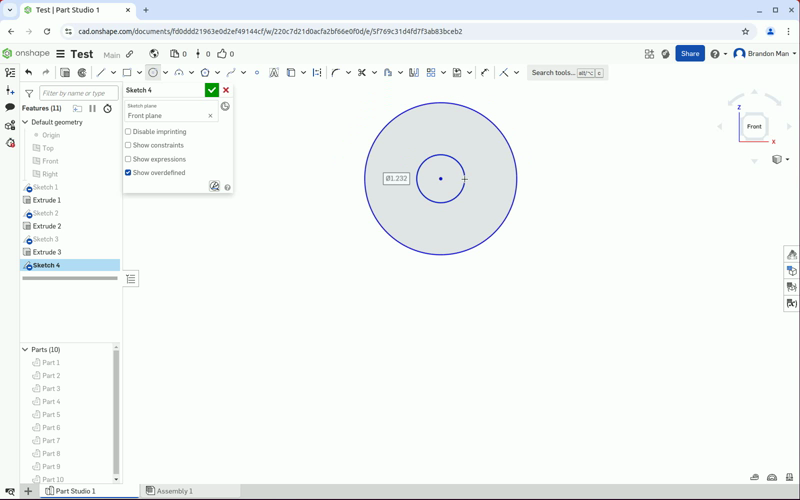
scroll(-6)
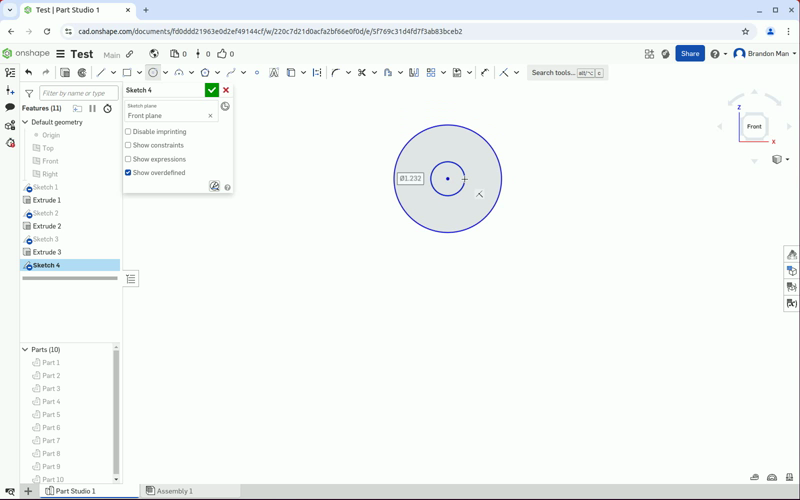
scroll(-6)
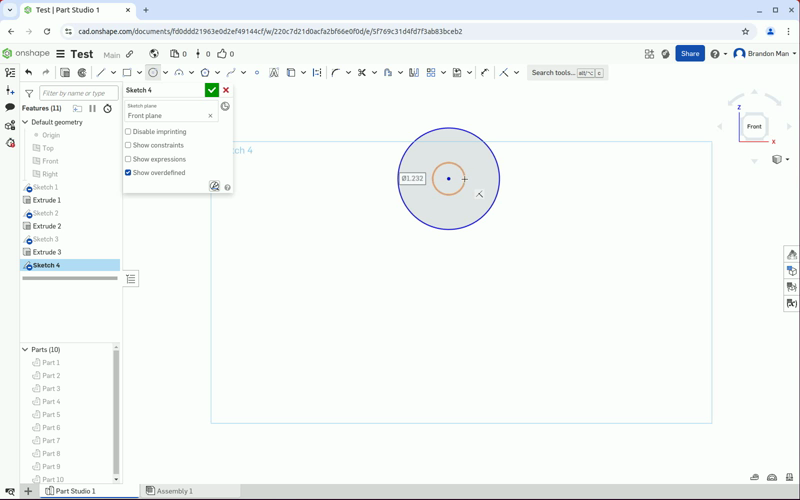
scroll(-6)
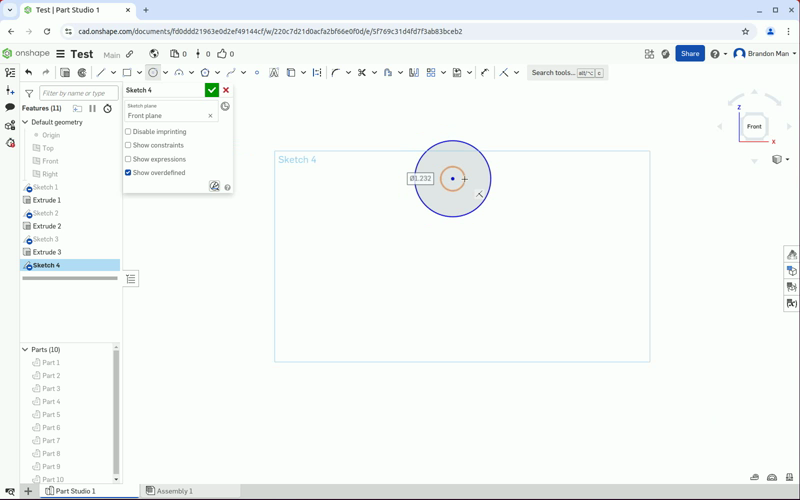
scroll(-6)
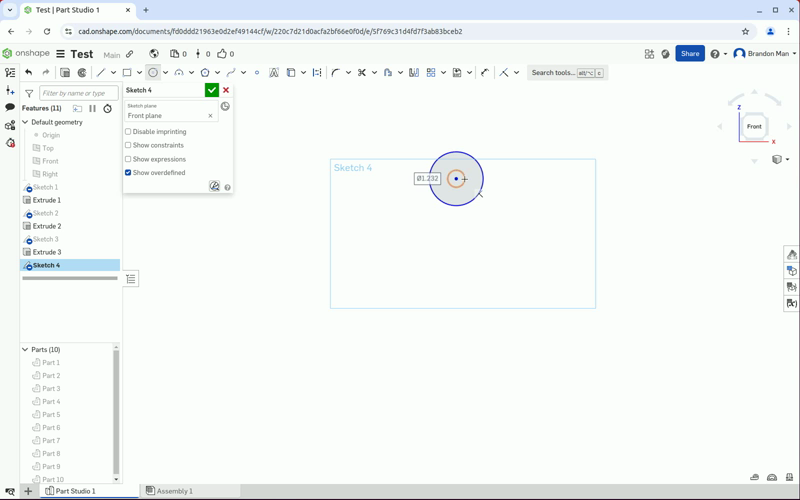
scroll(-6)
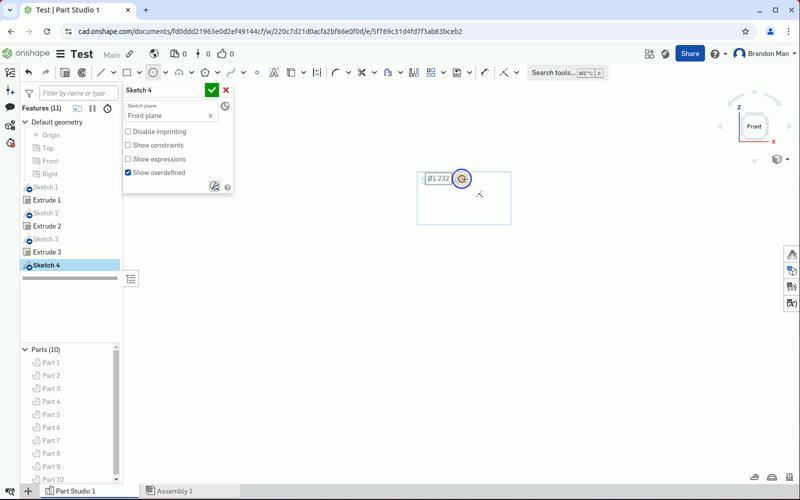
key(esc)
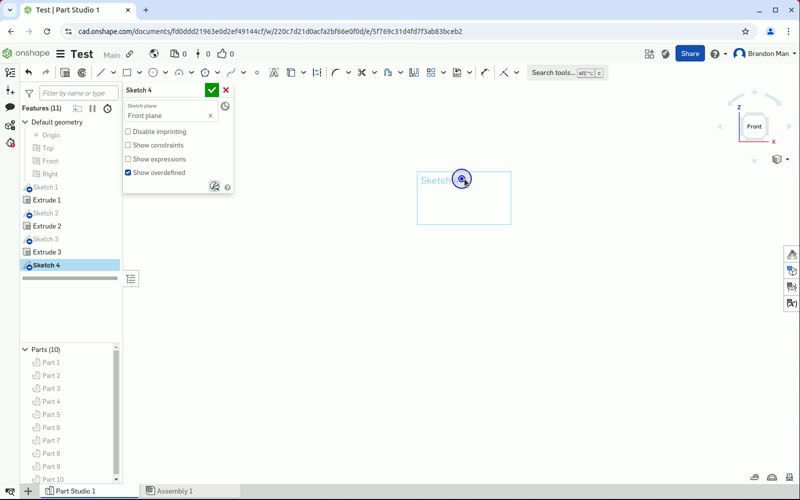
mouse_move(467, 181)
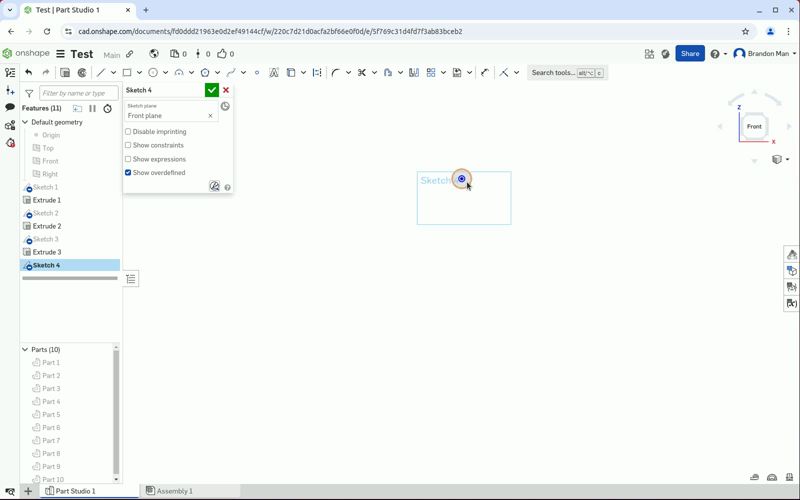
scroll(6)
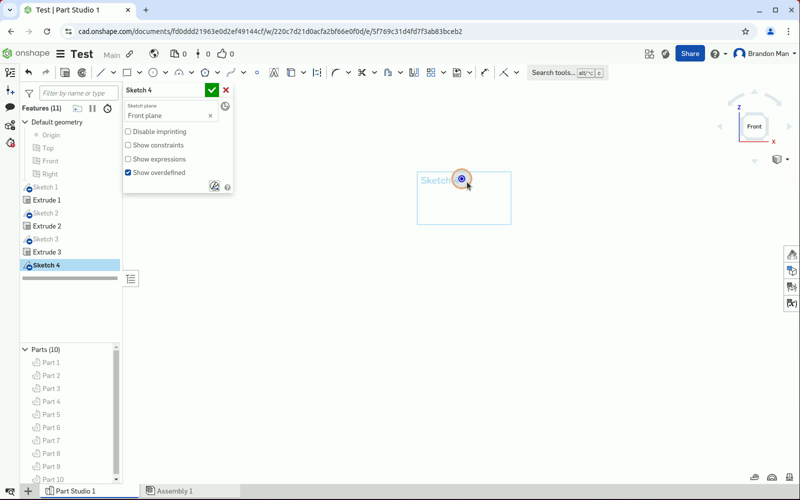
scroll(6)
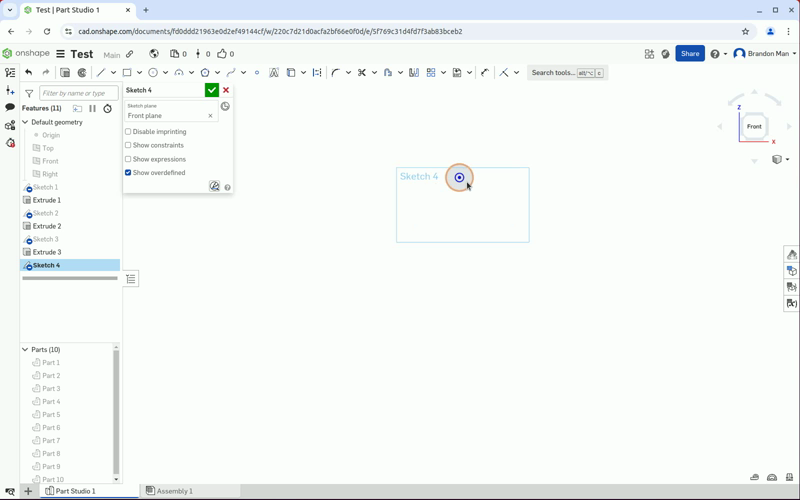
scroll(6)
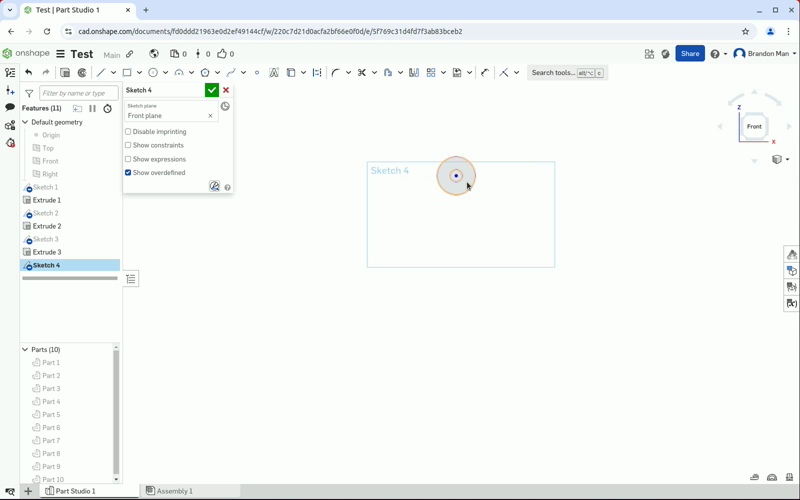
scroll(6)
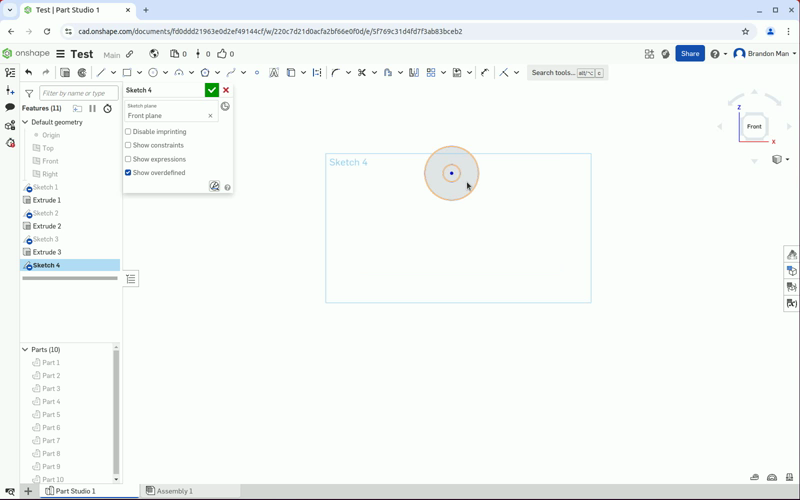
scroll(6)
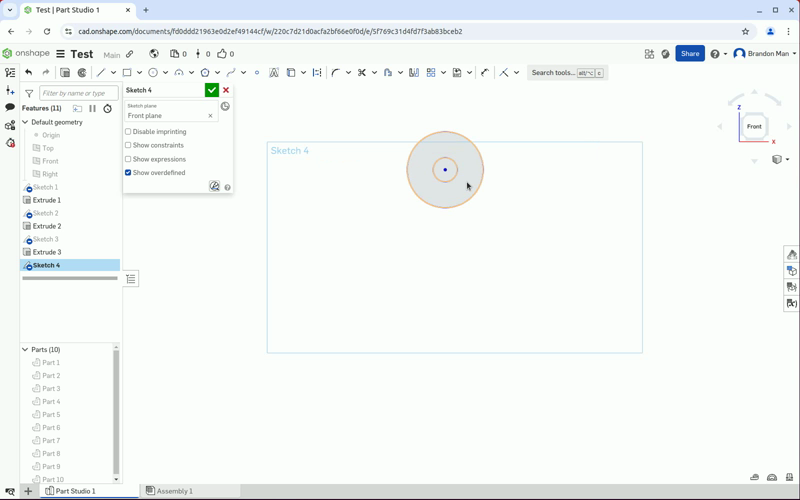
scroll(6)
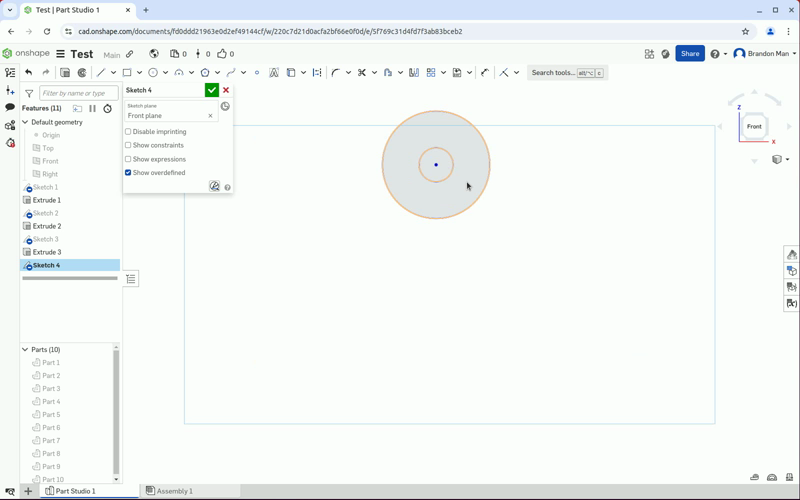
scroll(6)
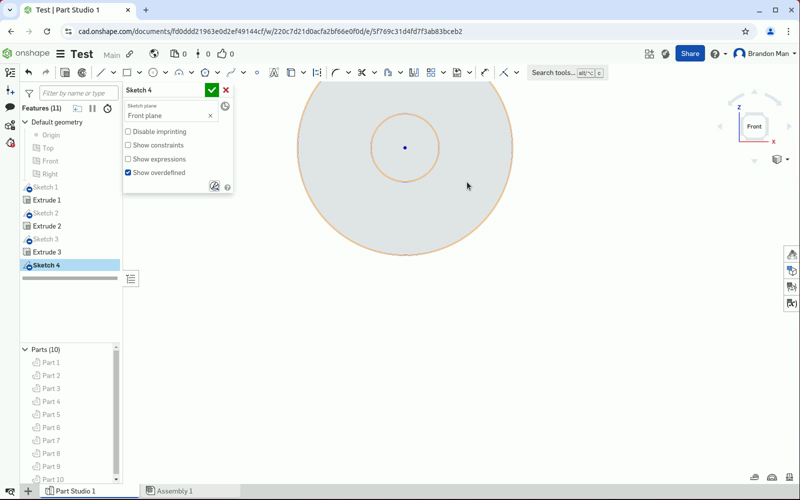
click(467, 181)
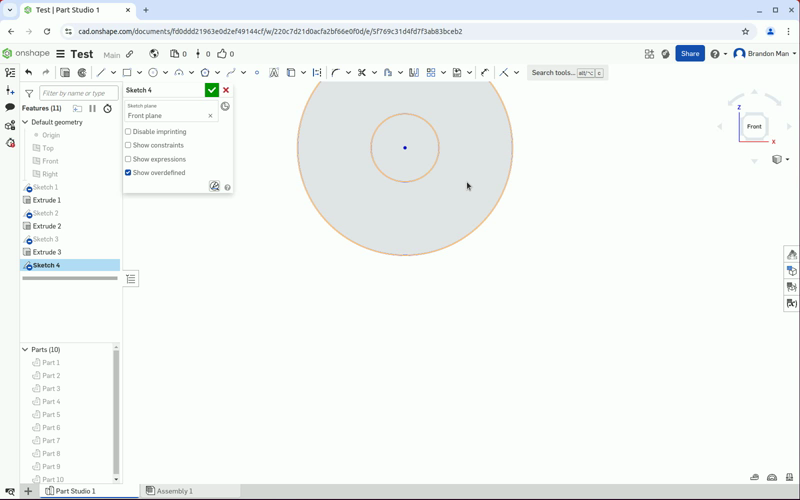
scroll(-6)
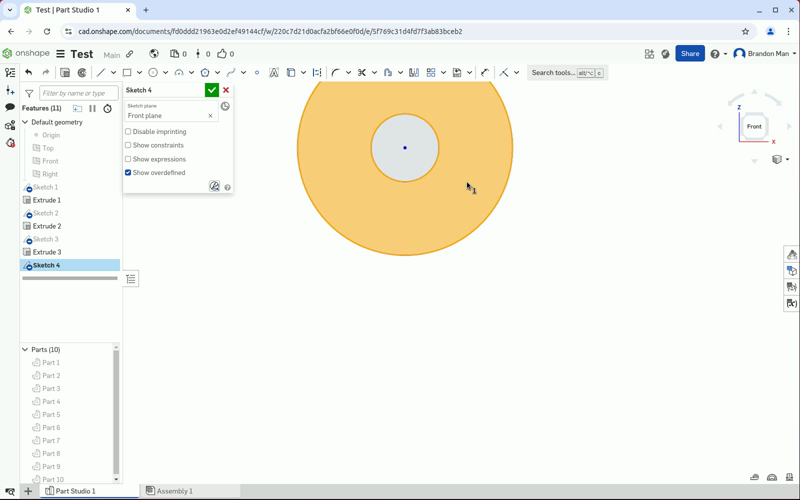
scroll(-6)
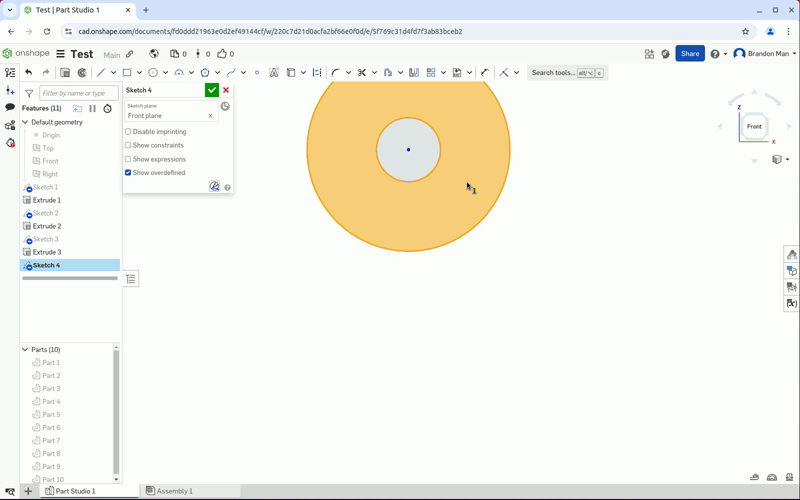
scroll(-6)
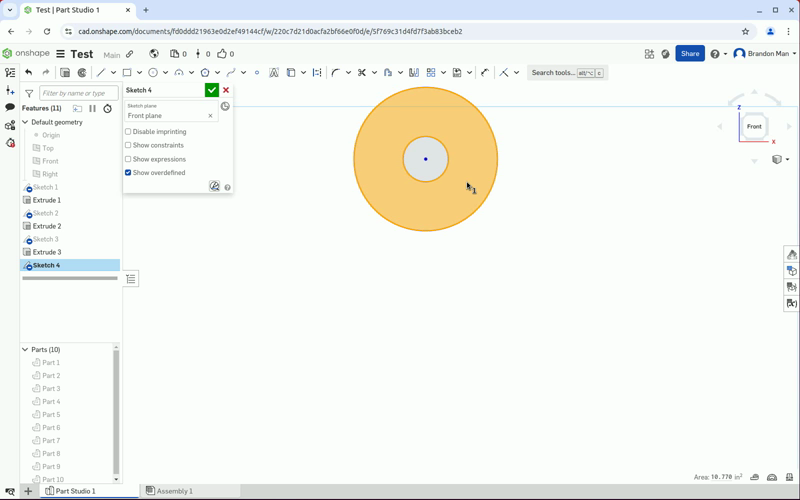
scroll(-6)
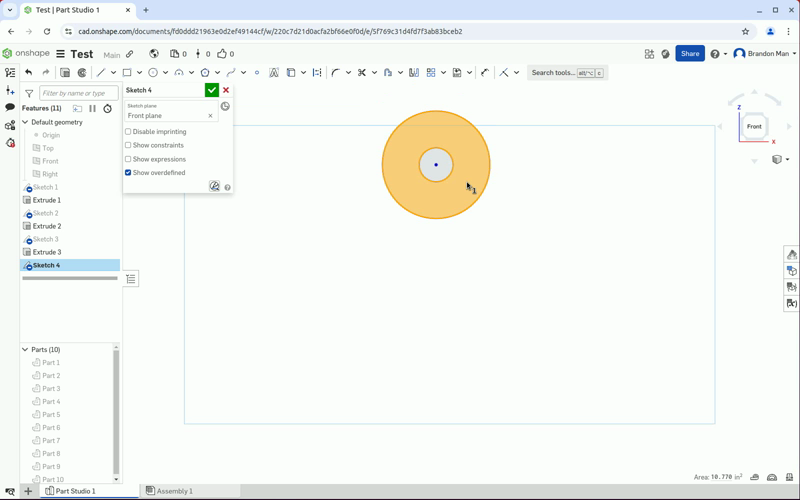
scroll(-6)
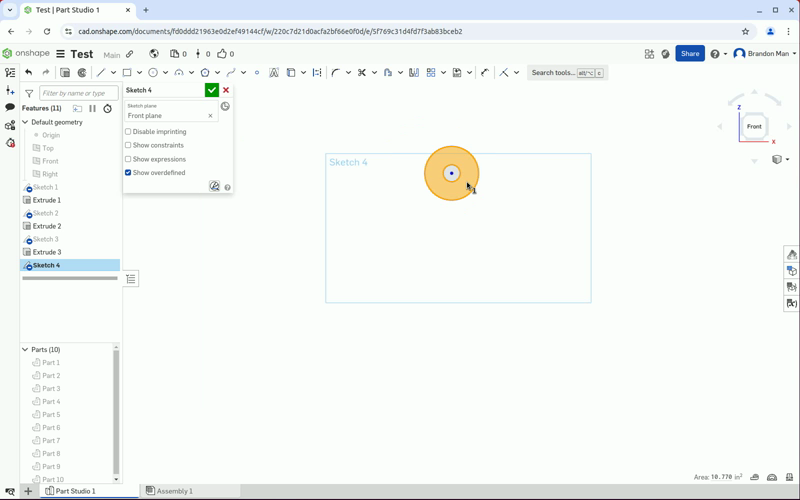
scroll(-6)
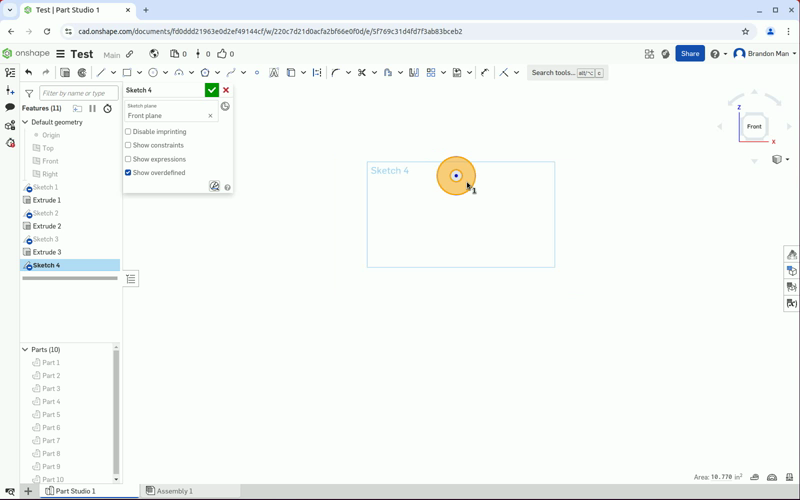
scroll(-6)
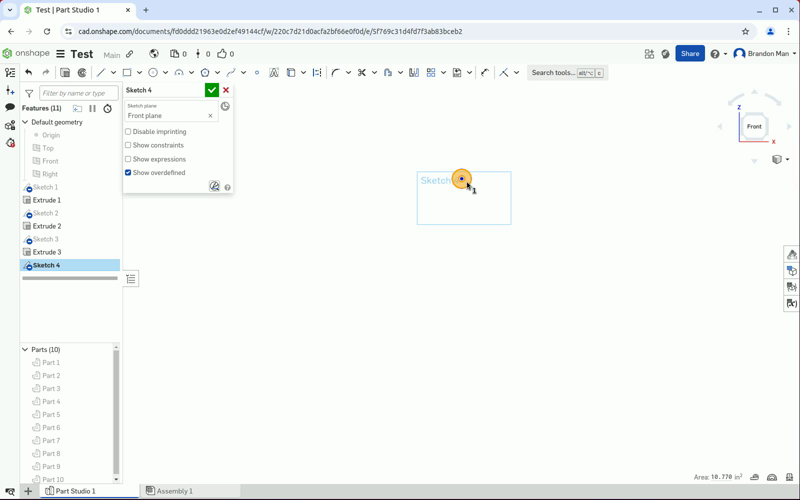
mouse_move(69, 352)
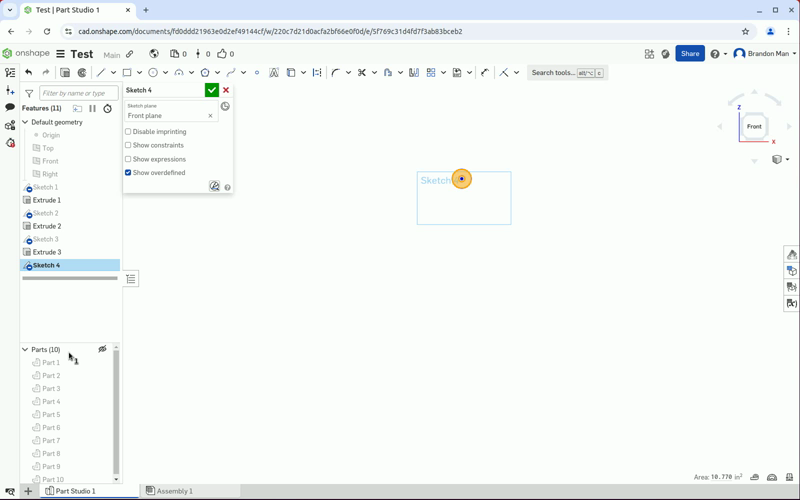
key(shift+y)
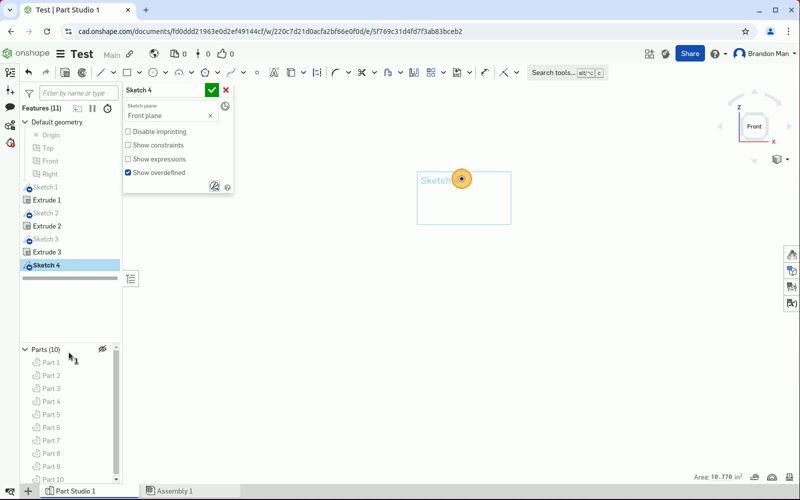
key(shift+e)
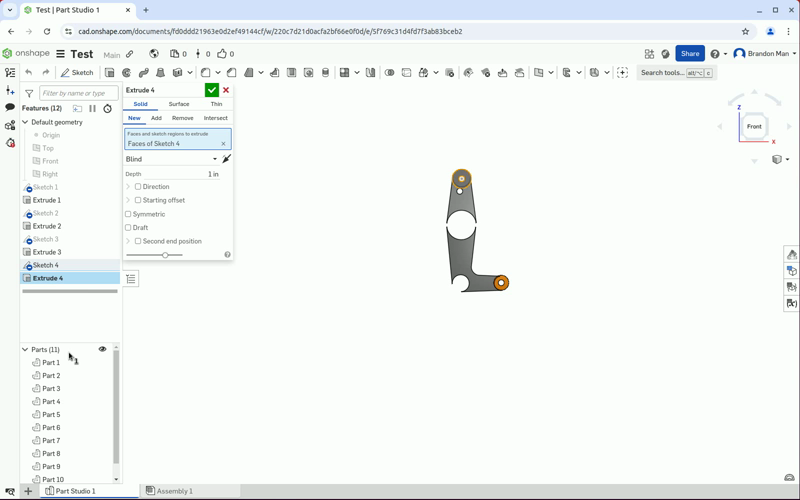
mouse_move(143, 106)
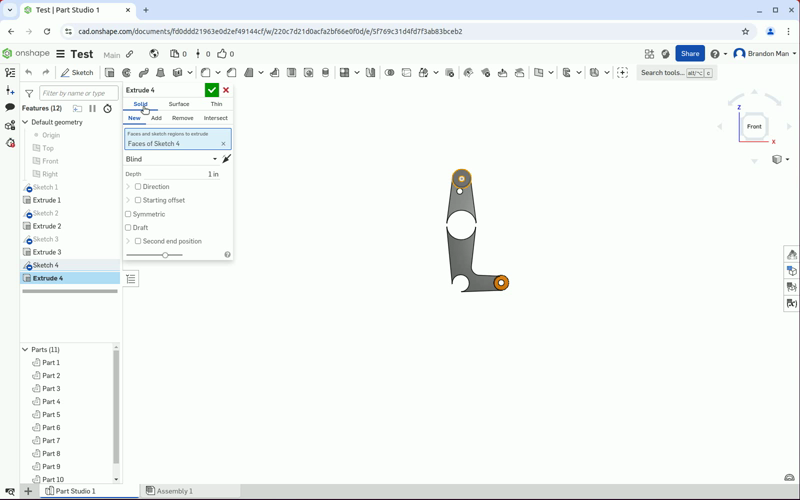
click(143, 106)
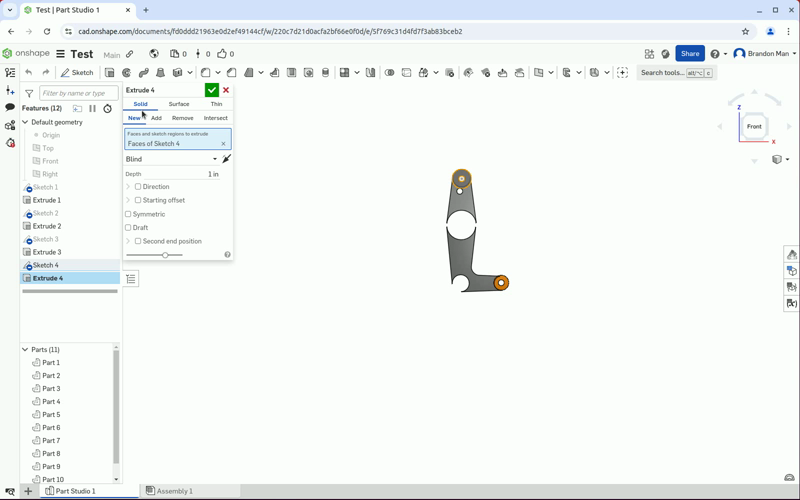
mouse_move(137, 120)
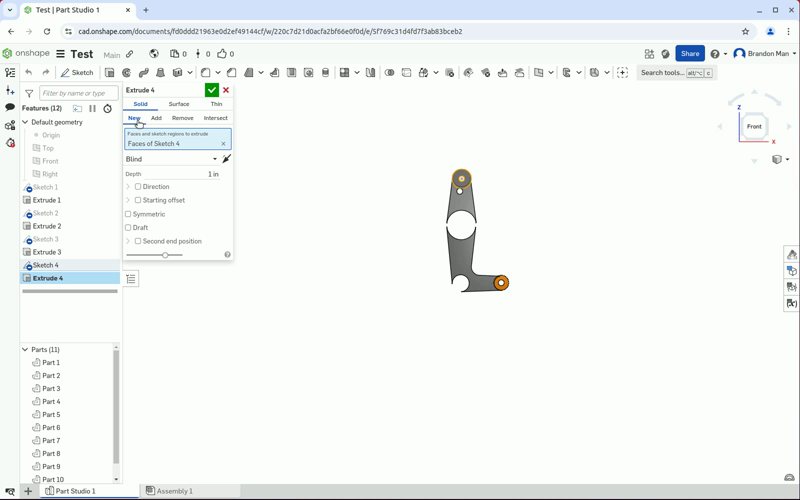
click(137, 120)
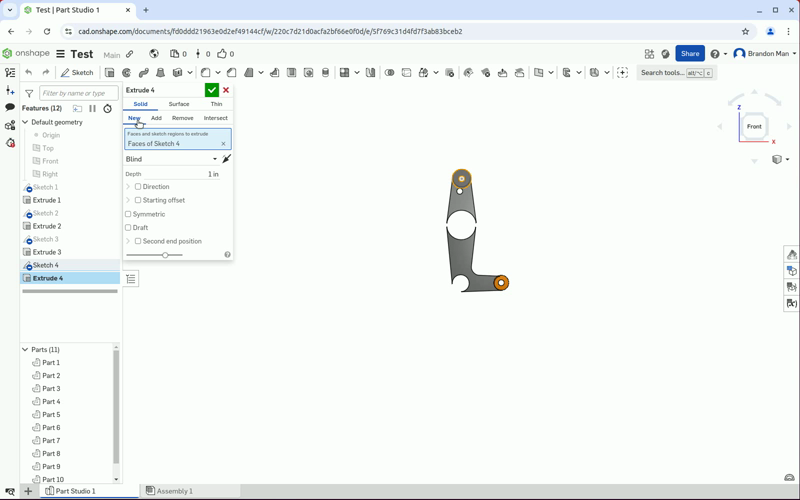
key(tab, 4)
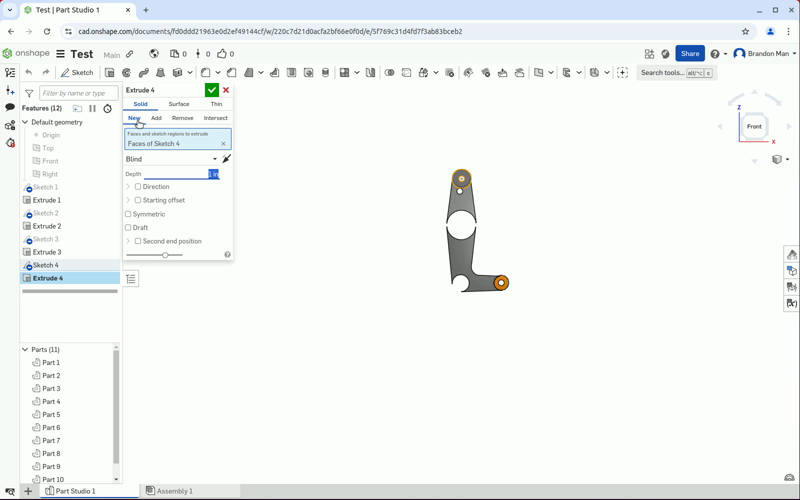
text(0.481)
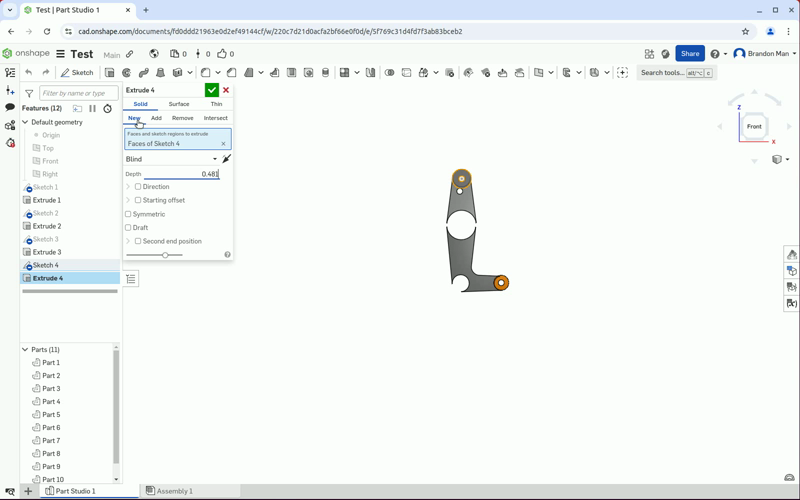
key(enter)
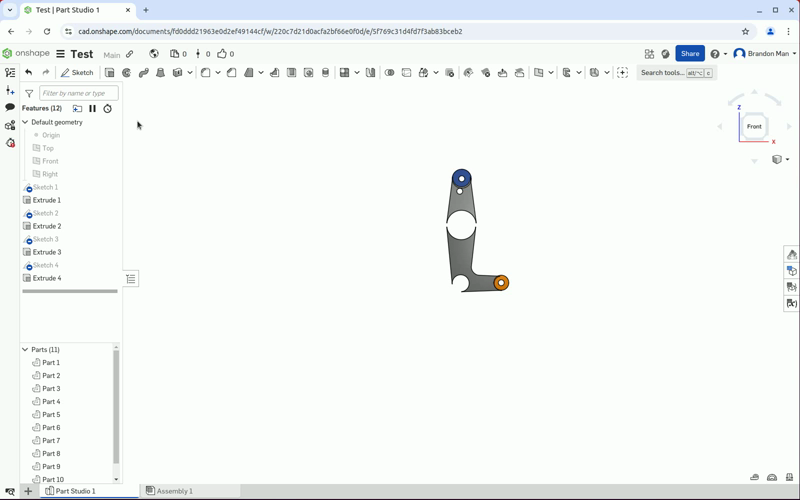
key(shift+h)
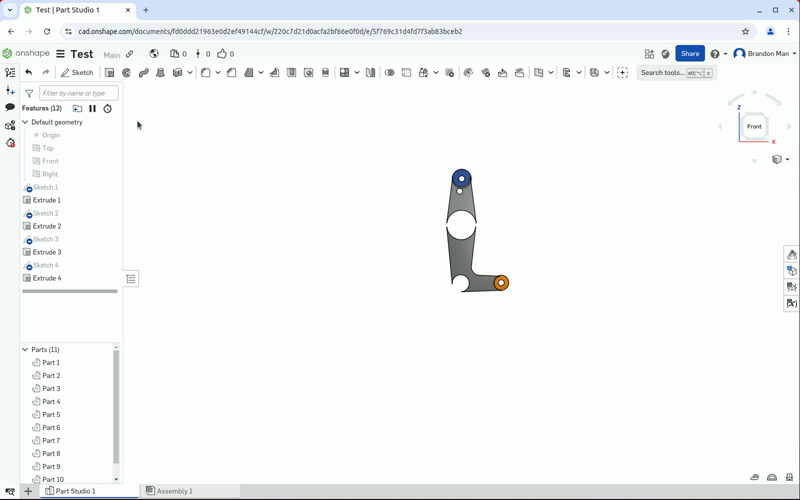
key(shift+h)
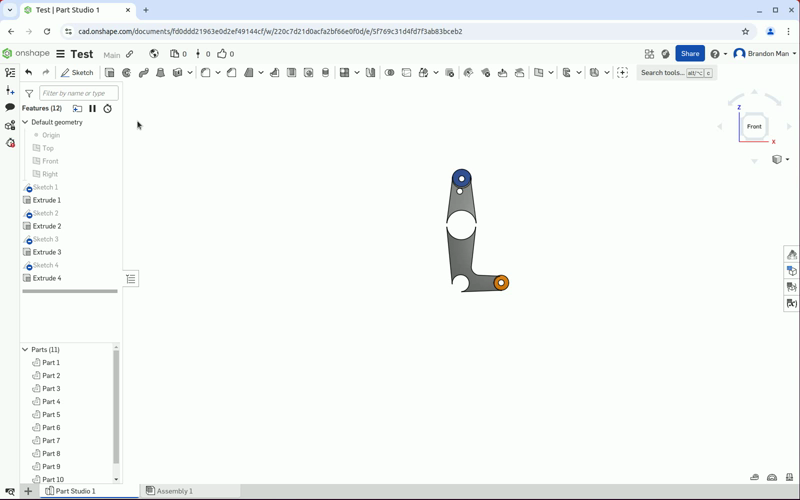
mouse_move(73, 189)
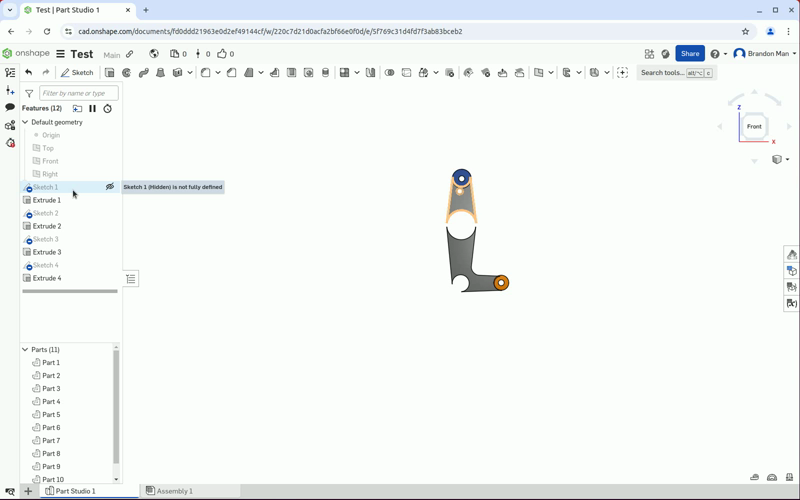
click(73, 189)
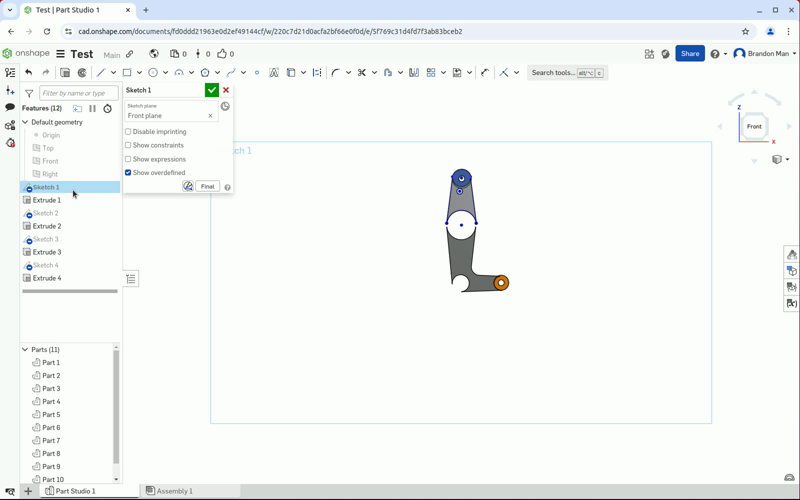
mouse_move(229, 92)
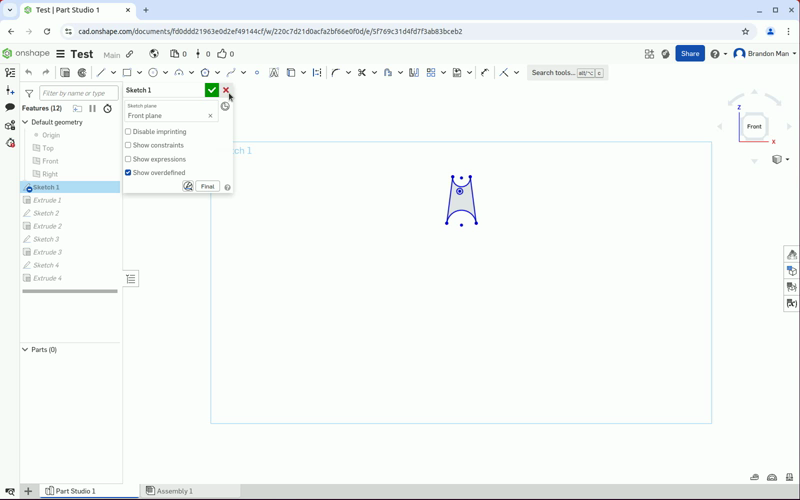
click(229, 92)
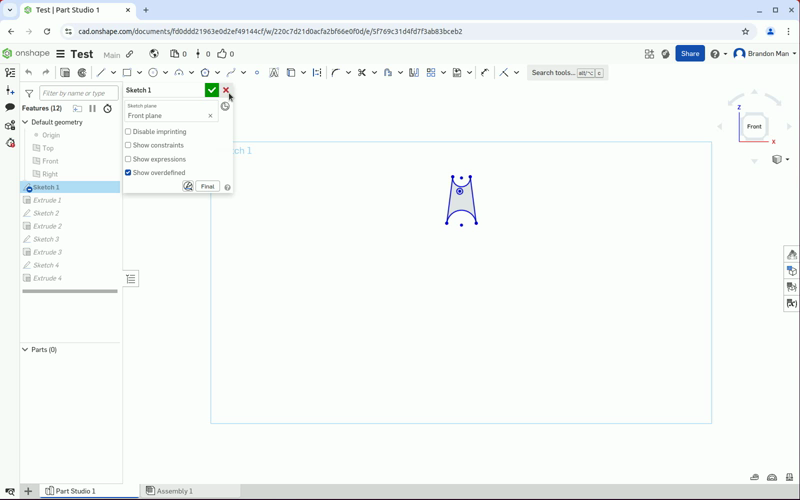
key(shift+s)
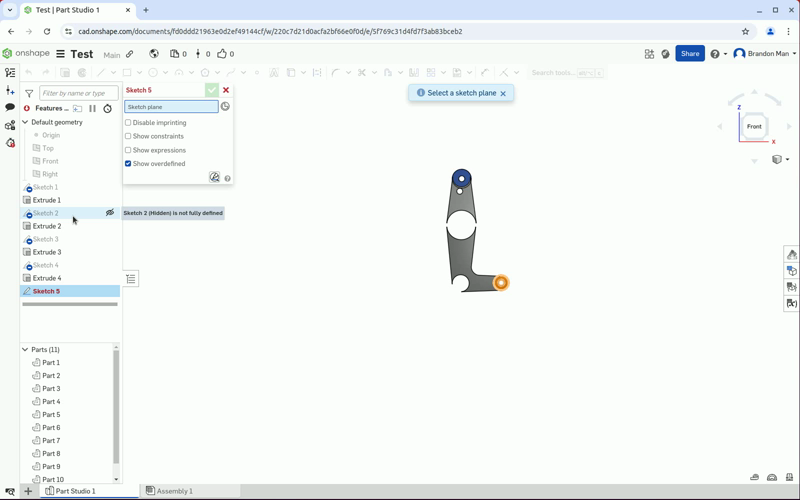
scroll(3)
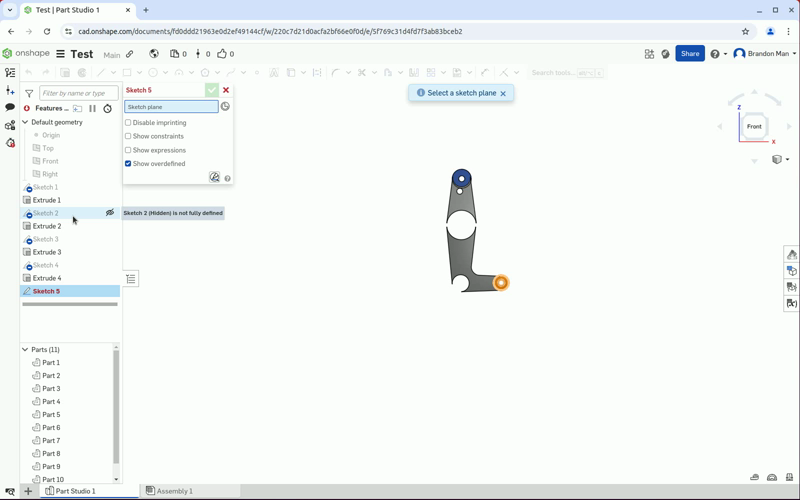
mouse_move(73, 163)
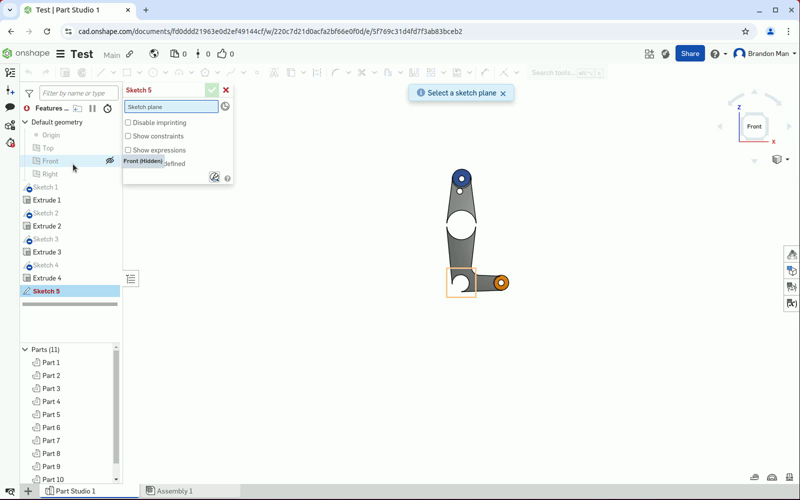
click(73, 163)
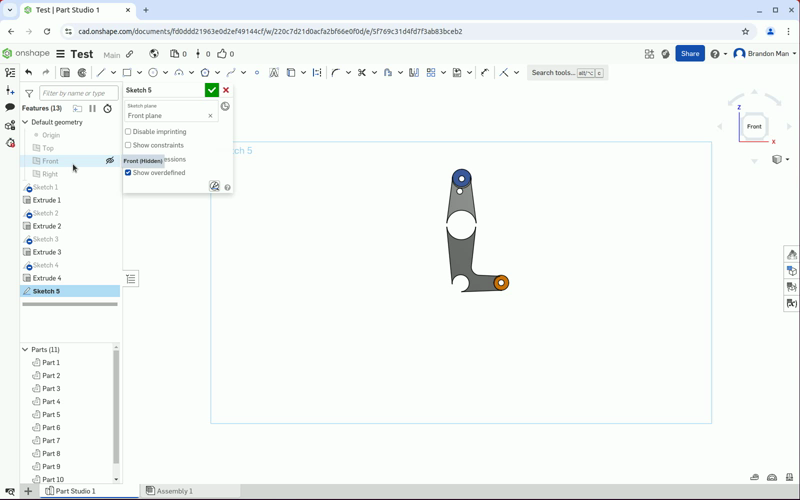
mouse_move(69, 352)
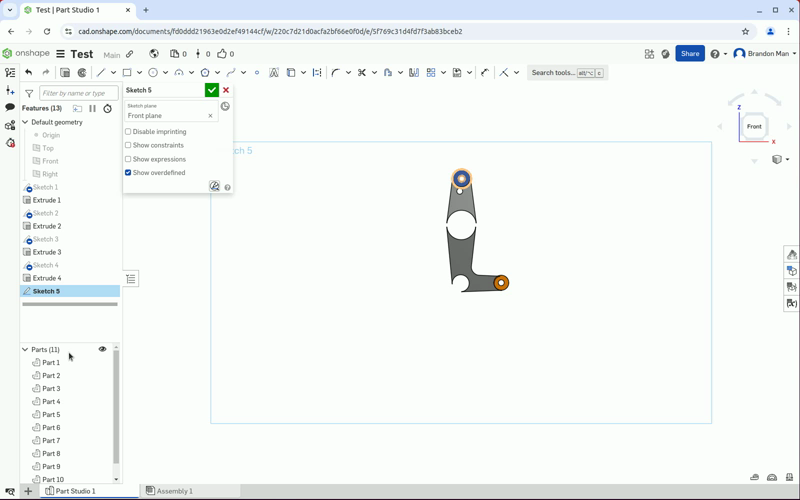
key(y)
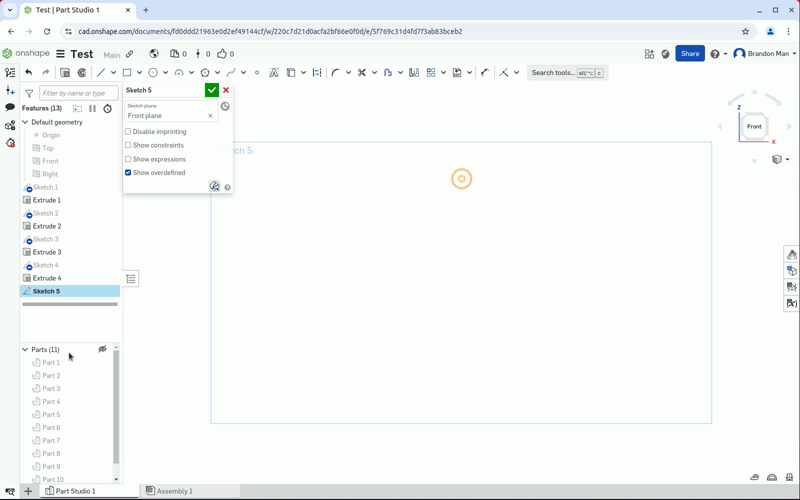
key(c)
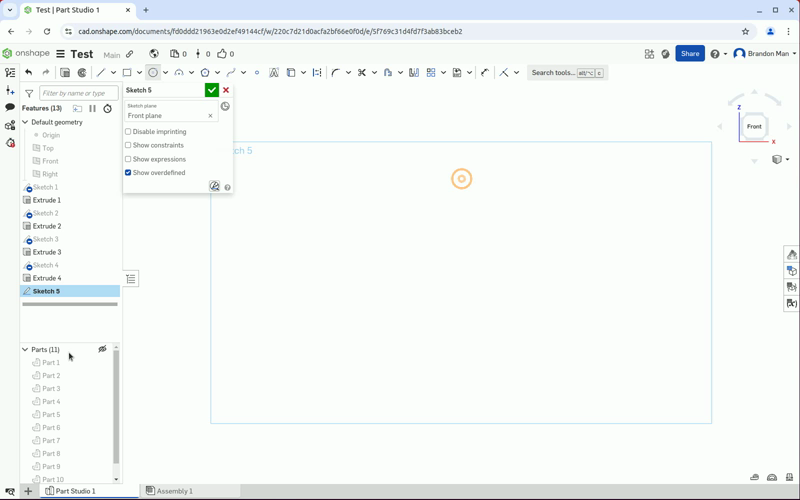
key_down(shift)
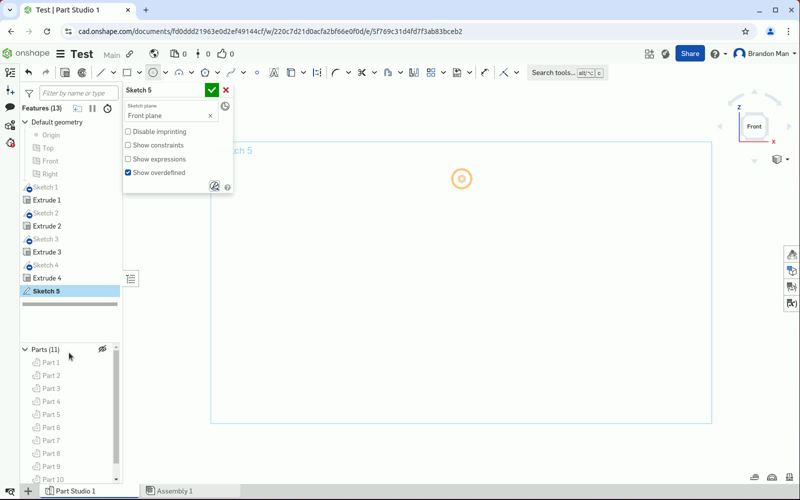
mouse_move(461, 225)
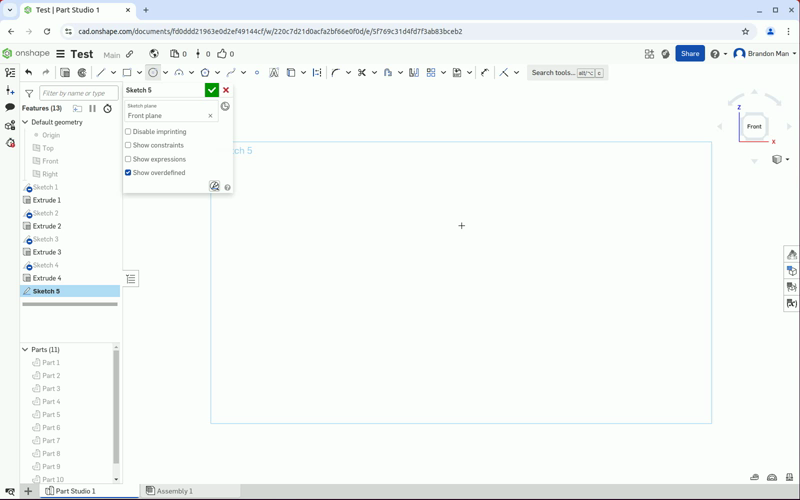
click(461, 225)
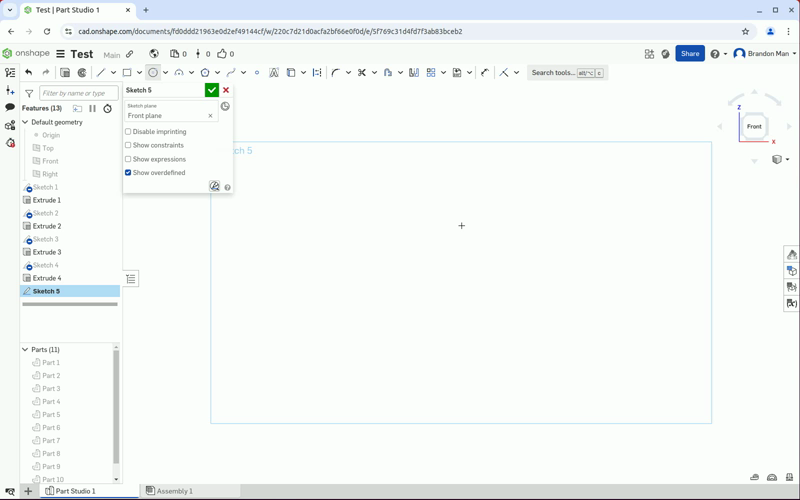
key_up(shift)
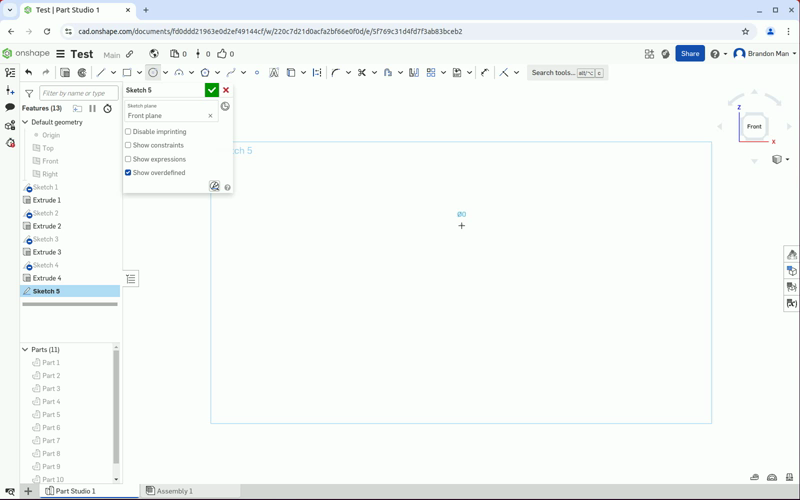
mouse_move(477, 225)
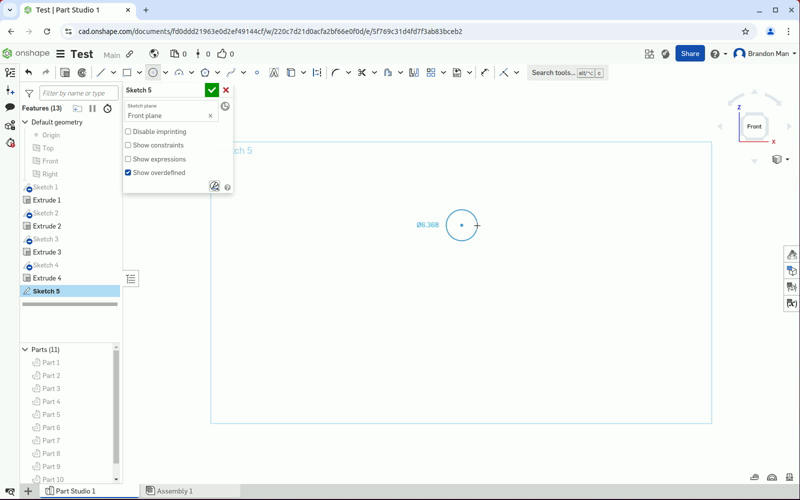
click(477, 225)
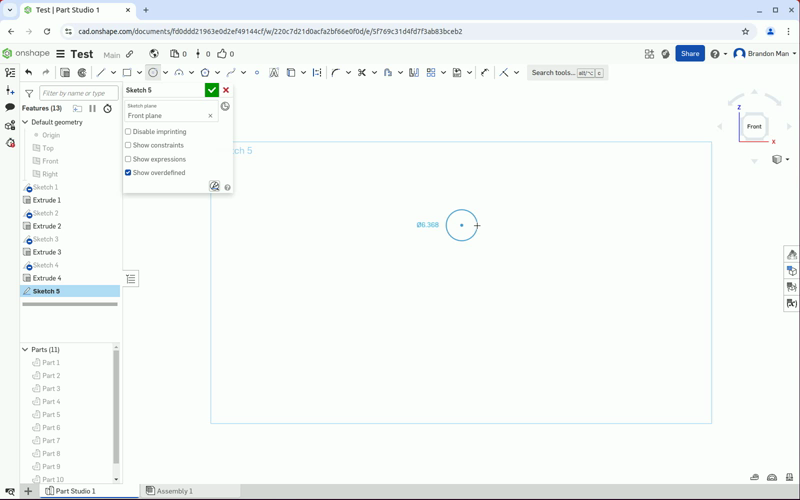
key(esc)
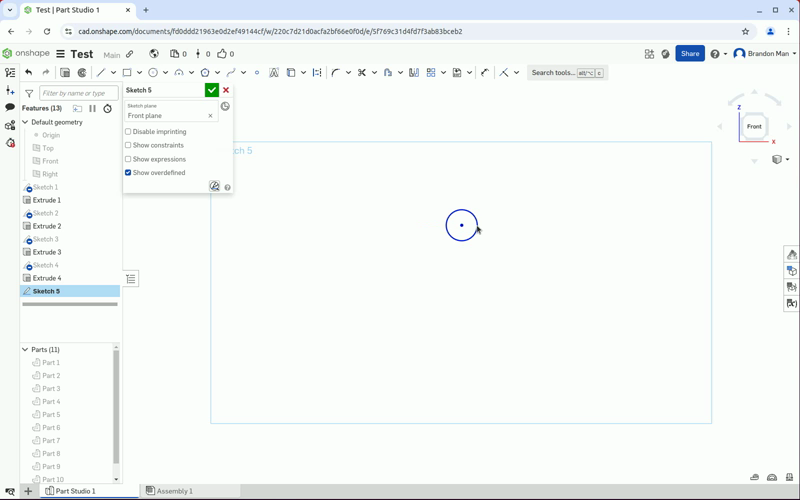
key(c)
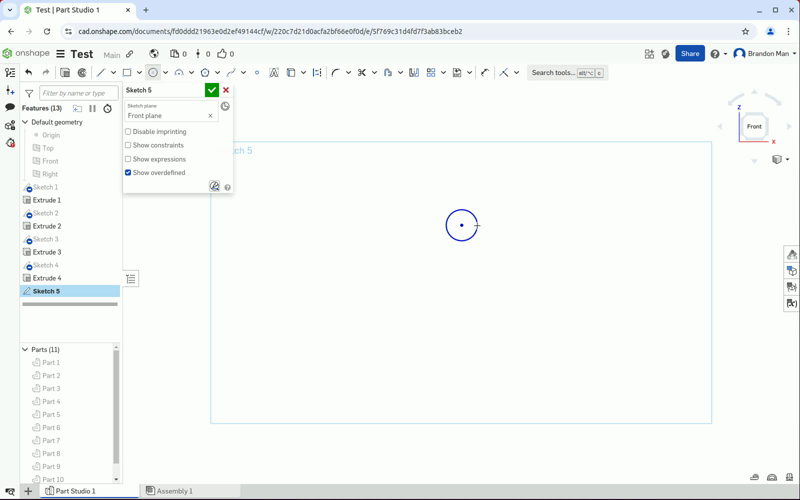
key_down(shift)
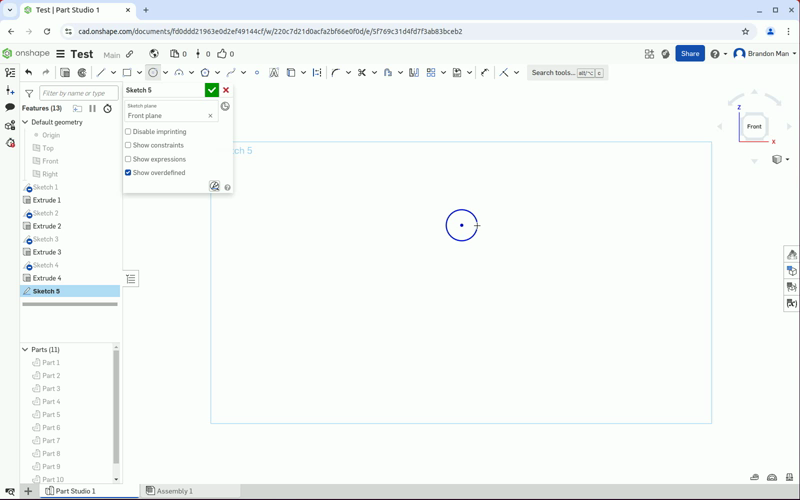
mouse_move(461, 225)
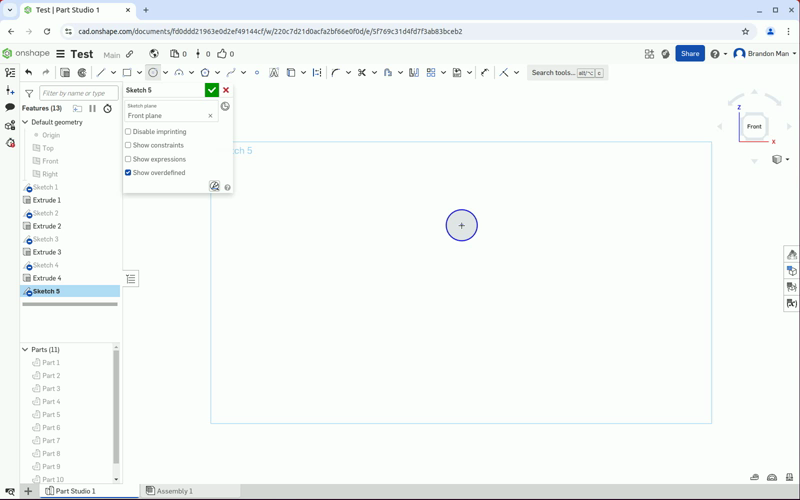
click(461, 225)
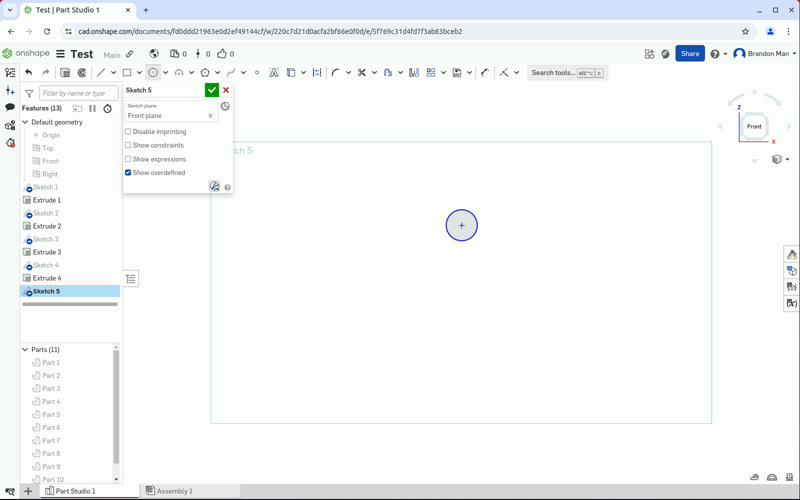
key_up(shift)
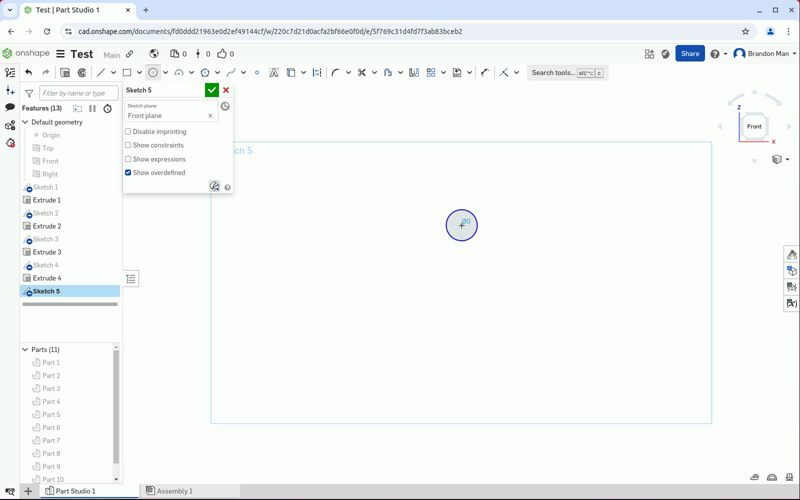
mouse_move(465, 225)
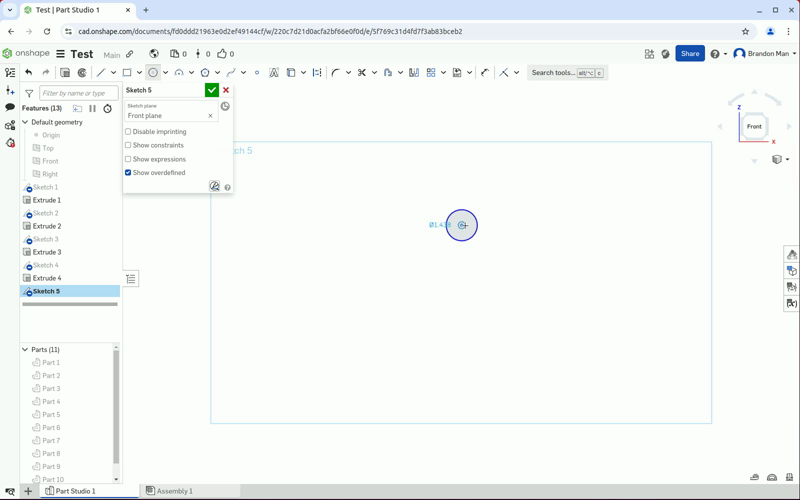
scroll(6)
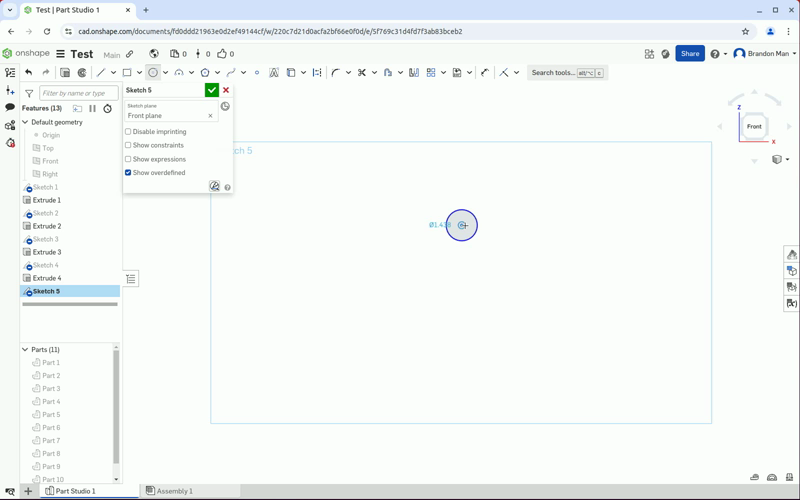
scroll(6)
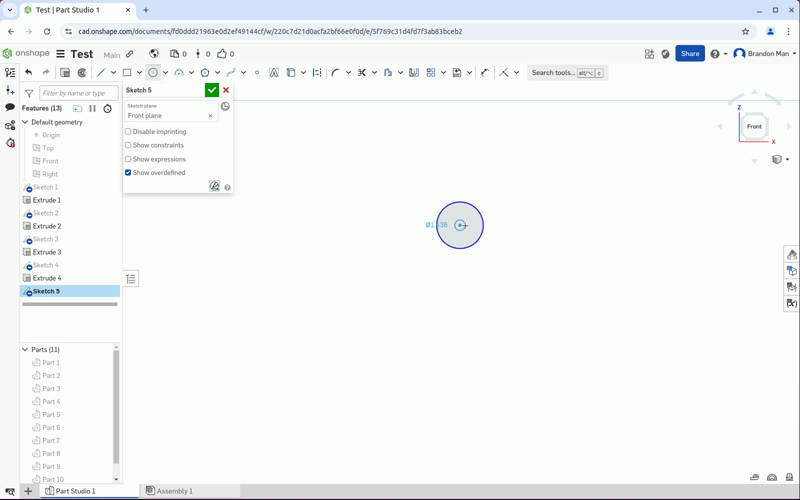
scroll(6)
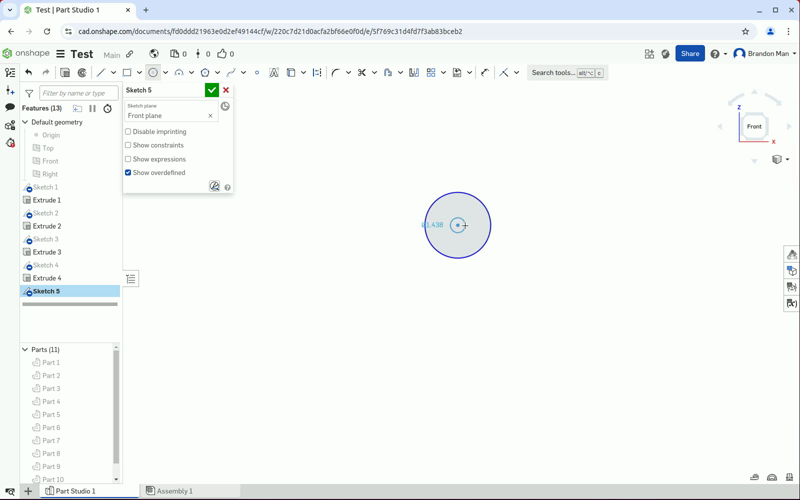
scroll(6)
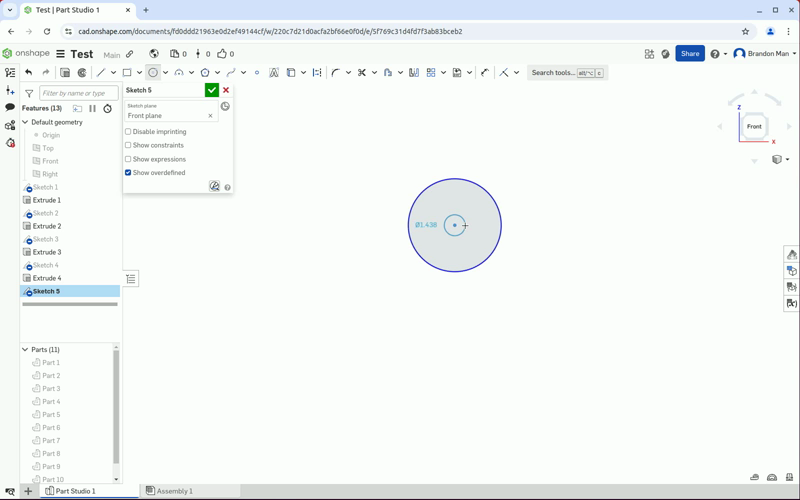
scroll(6)
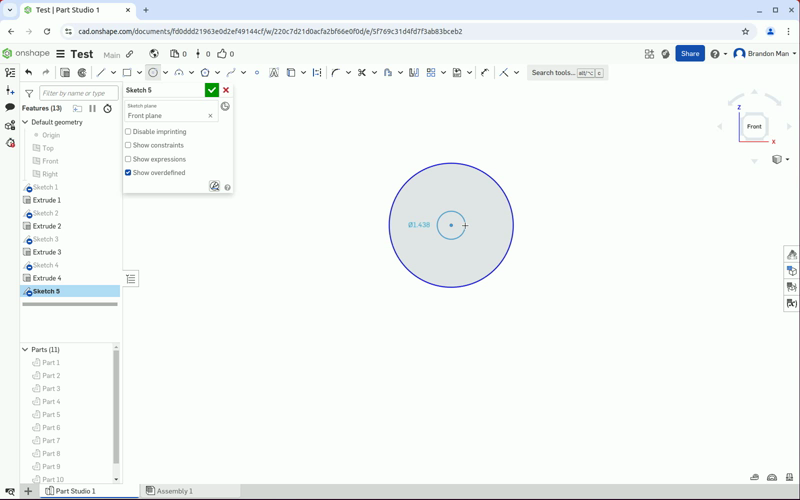
scroll(6)
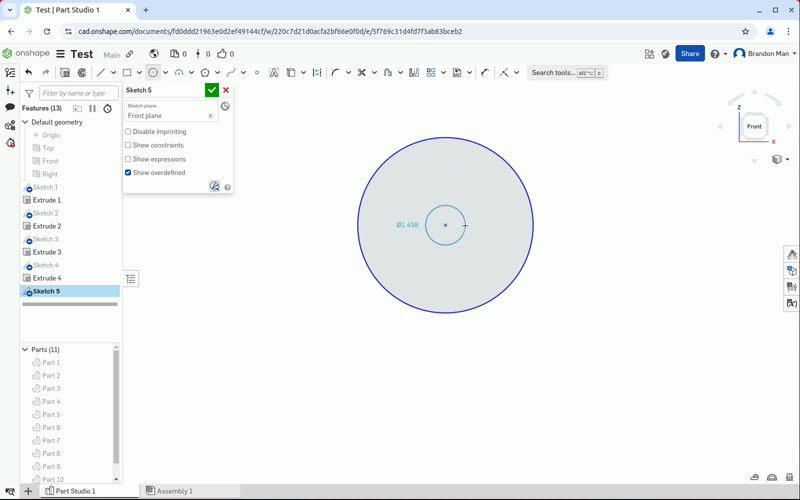
scroll(6)
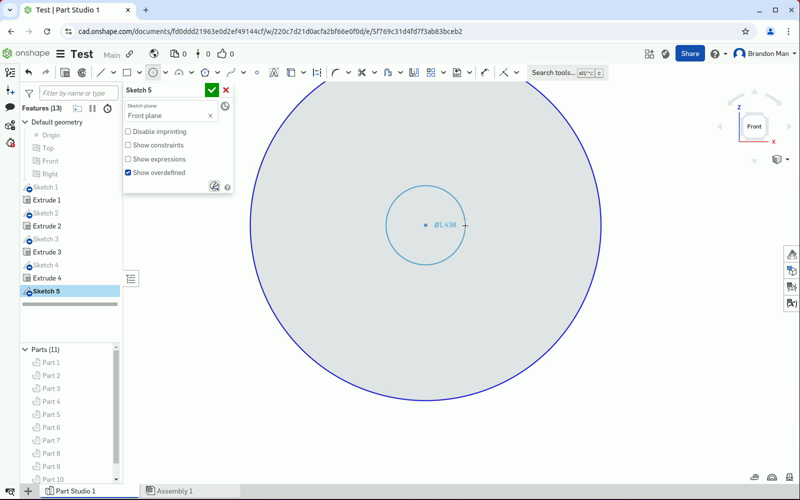
click(465, 225)
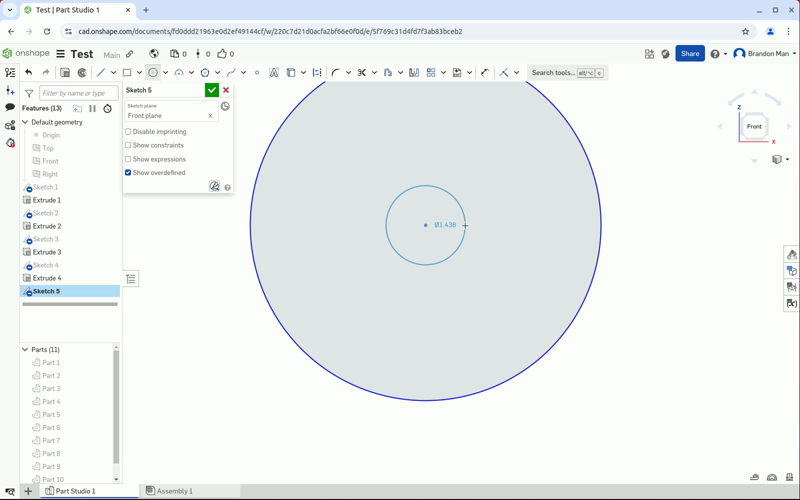
scroll(-6)
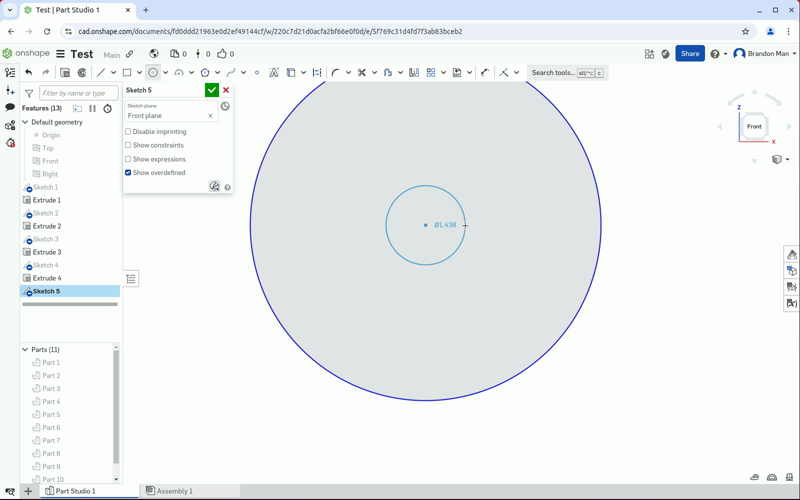
scroll(-6)
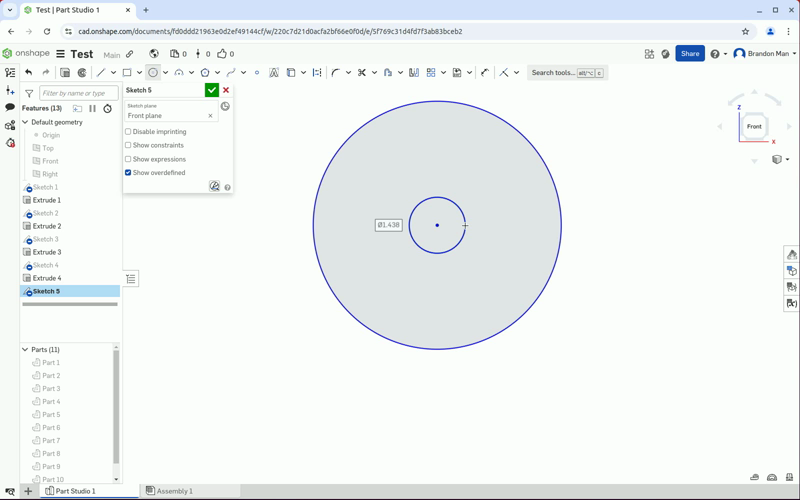
scroll(-6)
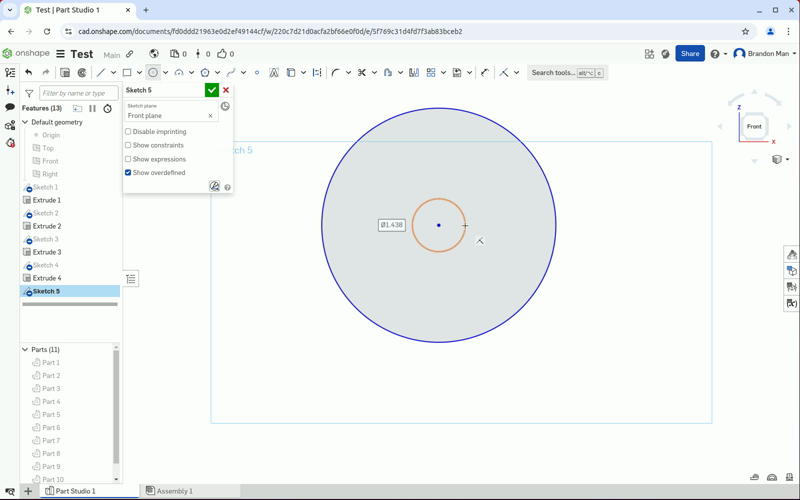
scroll(-6)
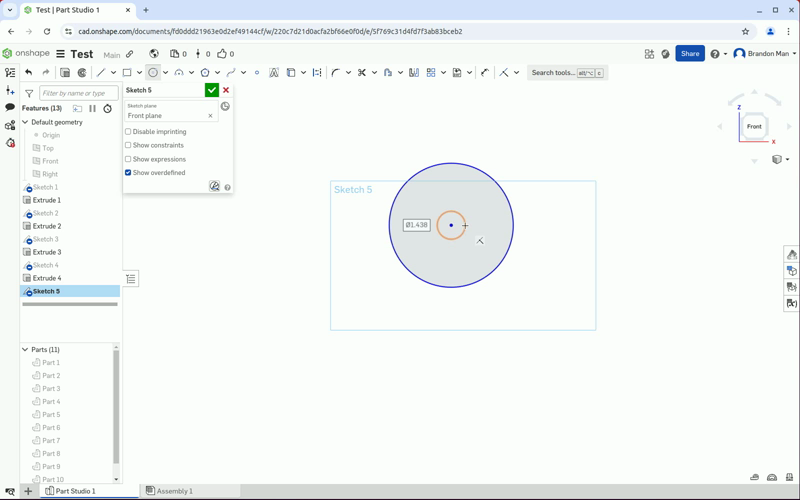
scroll(-6)
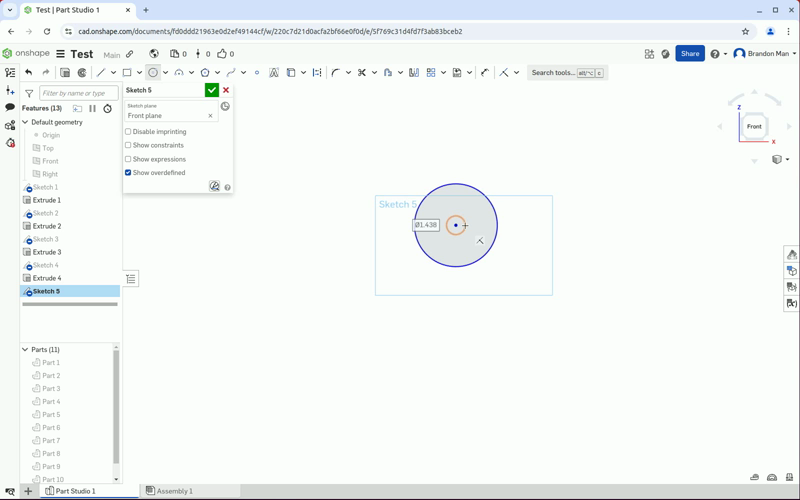
scroll(-6)
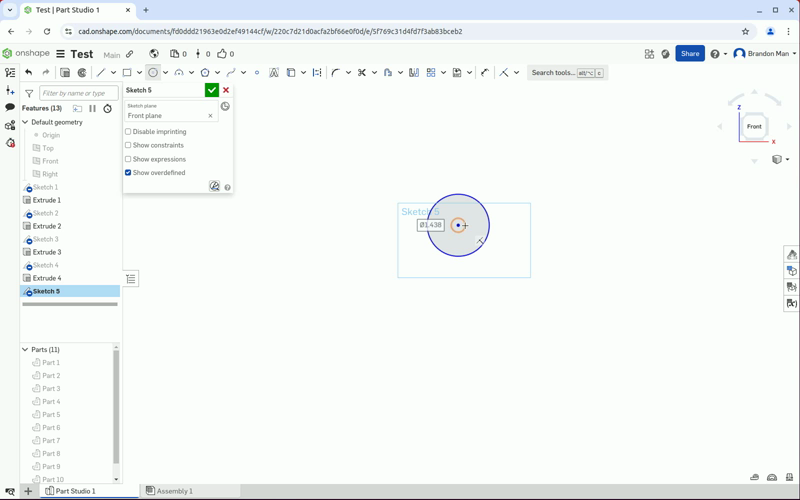
scroll(-6)
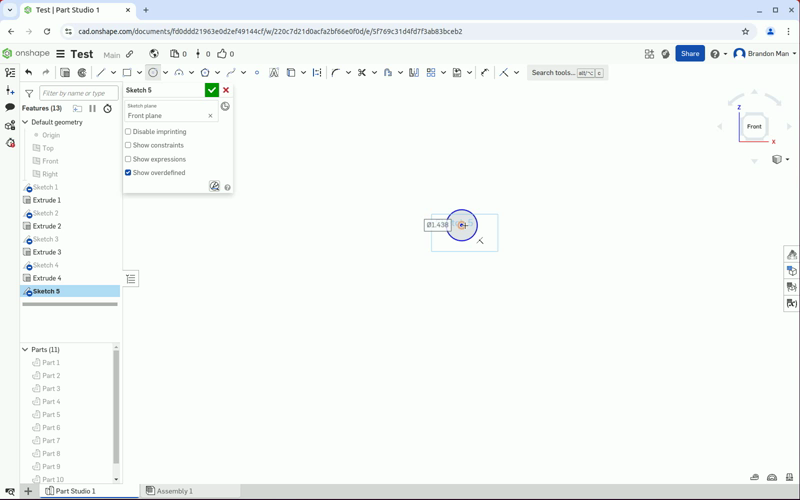
key(esc)
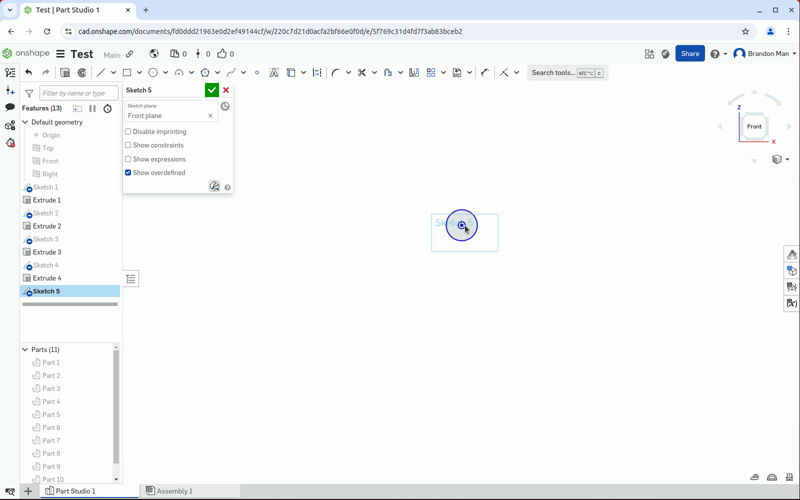
mouse_move(457, 232)
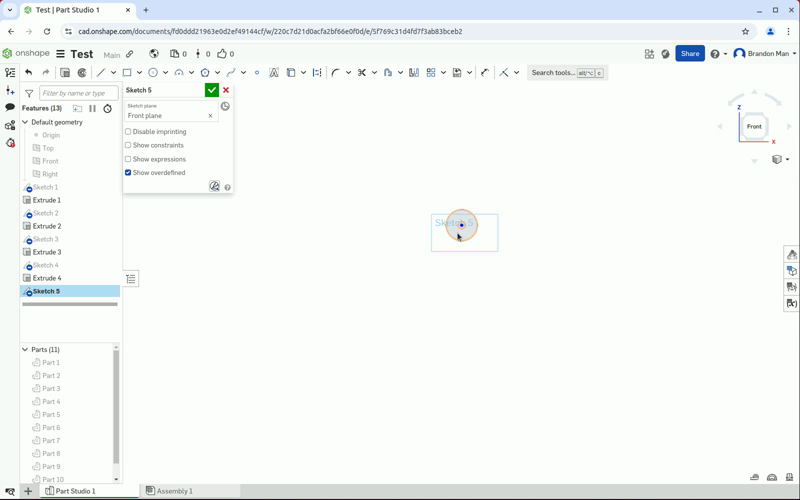
scroll(6)
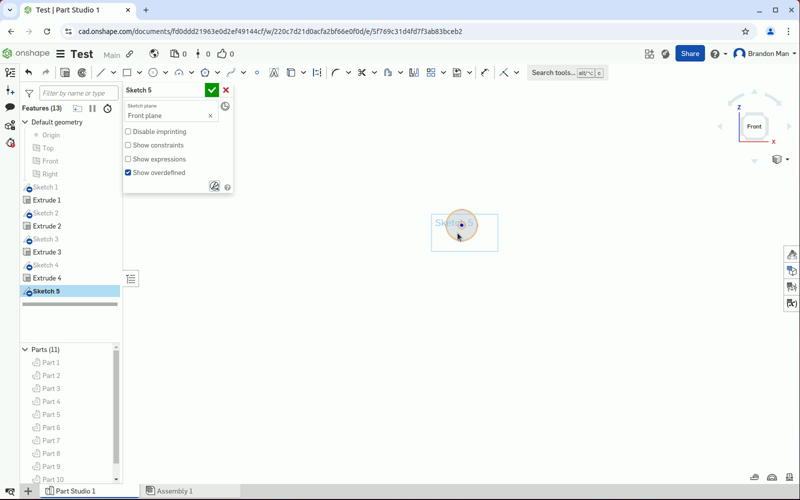
scroll(6)
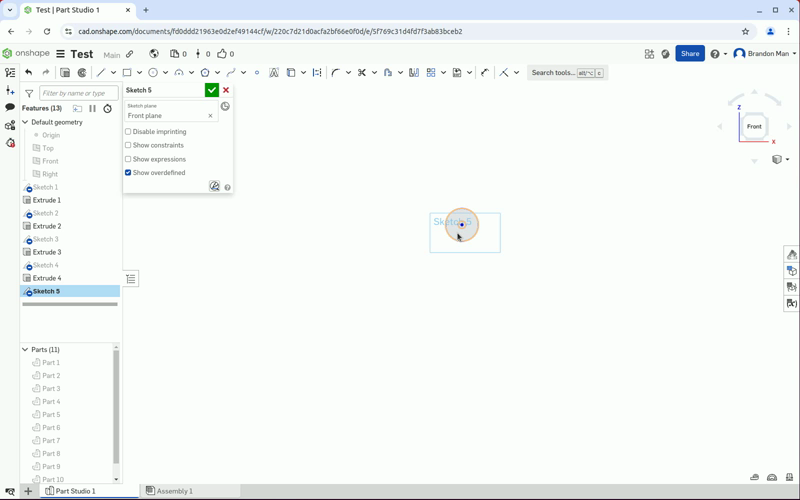
scroll(6)
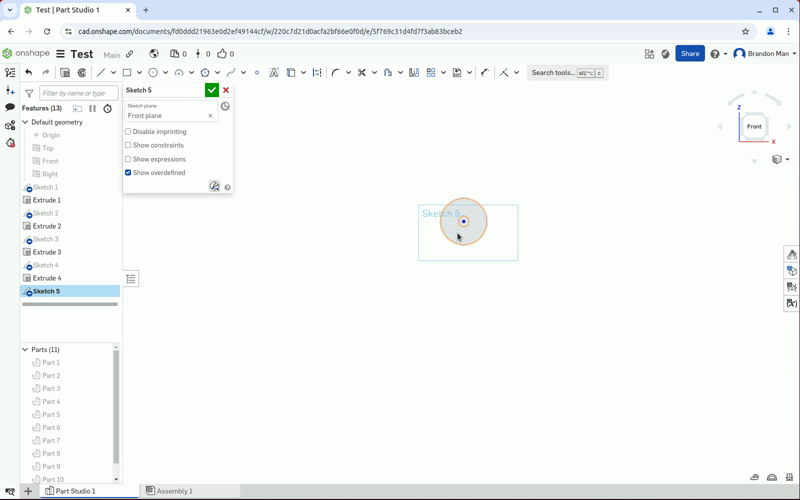
scroll(6)
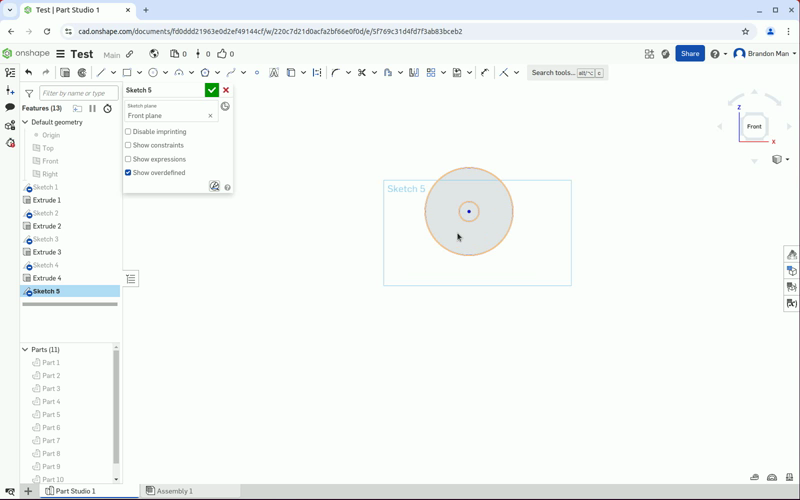
scroll(6)
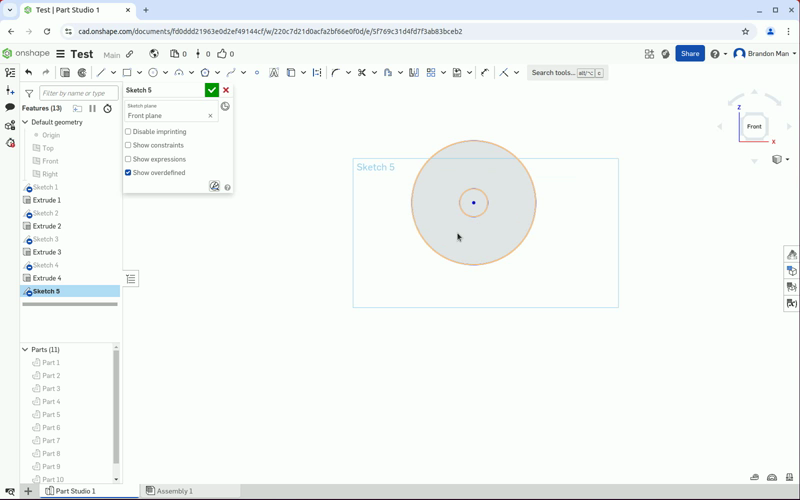
scroll(6)
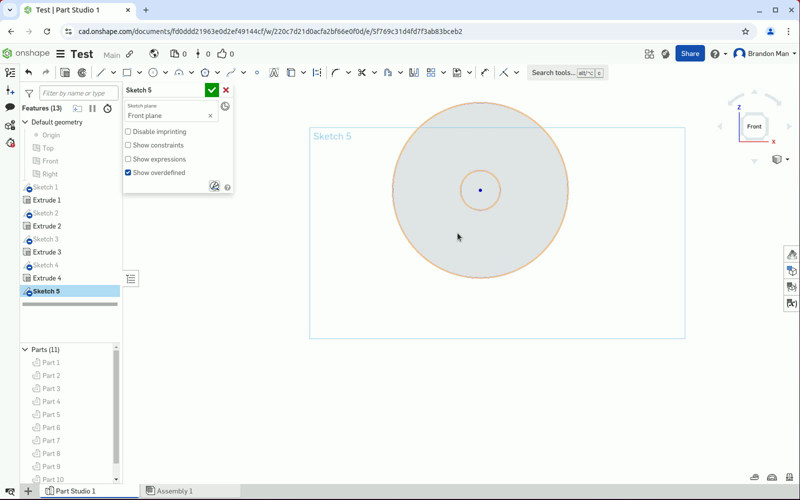
scroll(6)
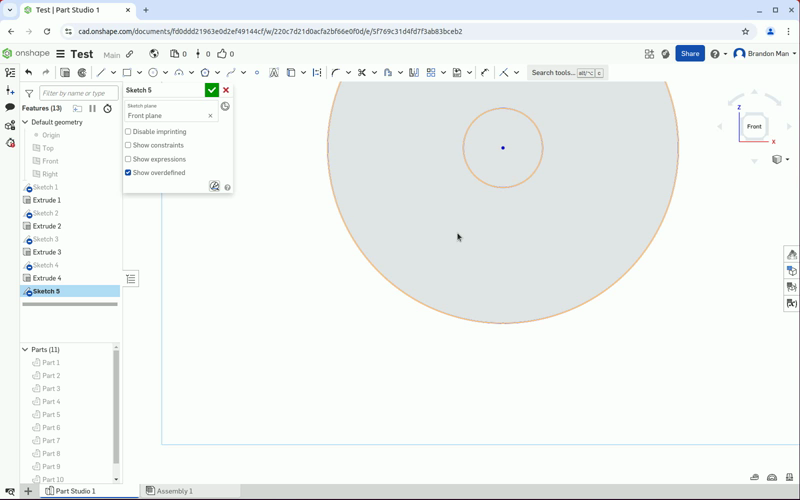
click(457, 232)
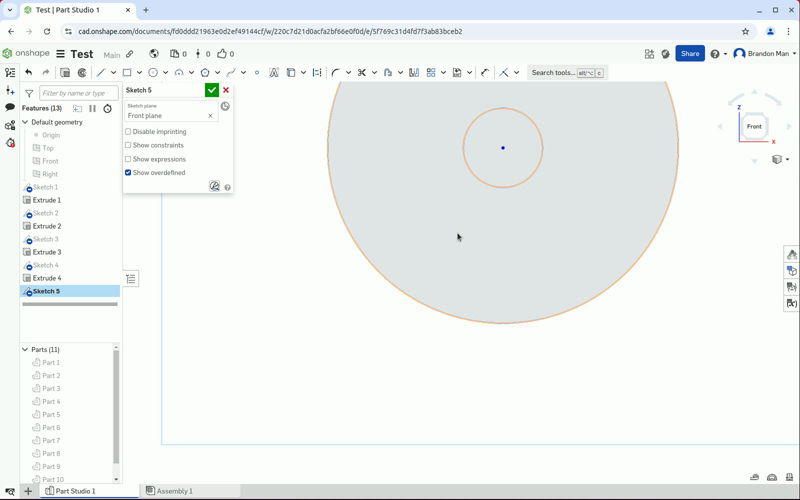
scroll(-6)
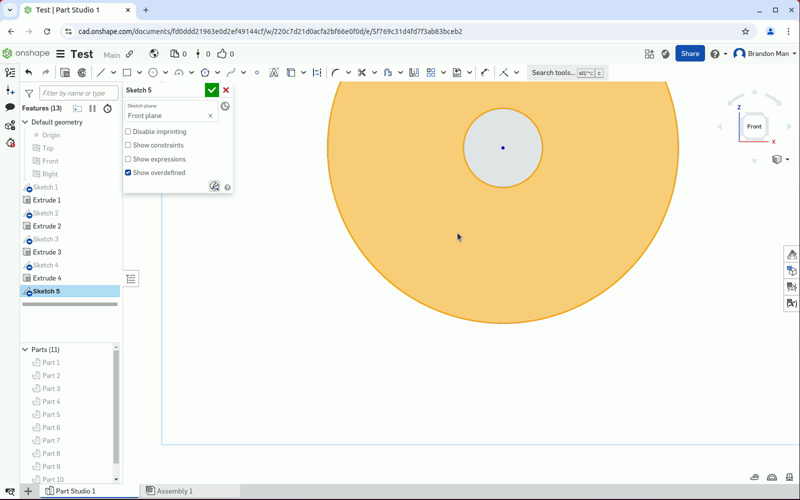
scroll(-6)
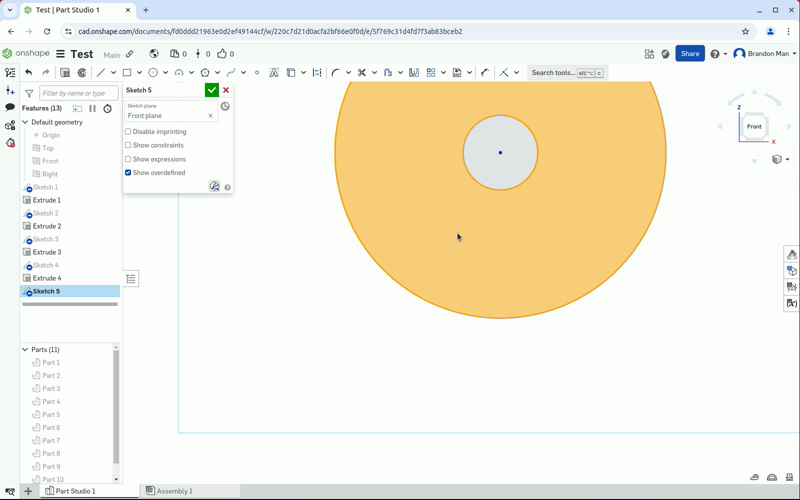
scroll(-6)
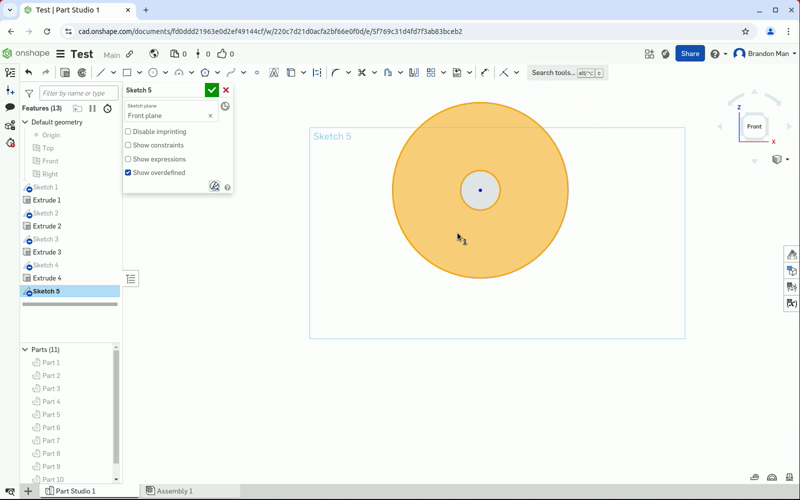
scroll(-6)
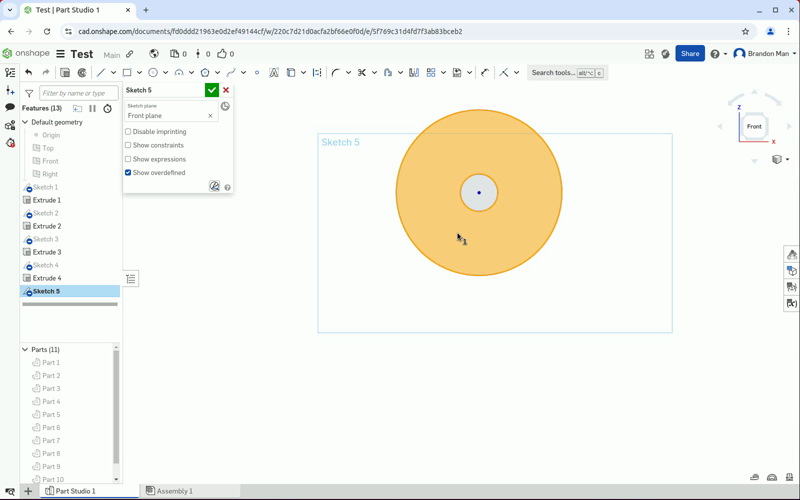
scroll(-6)
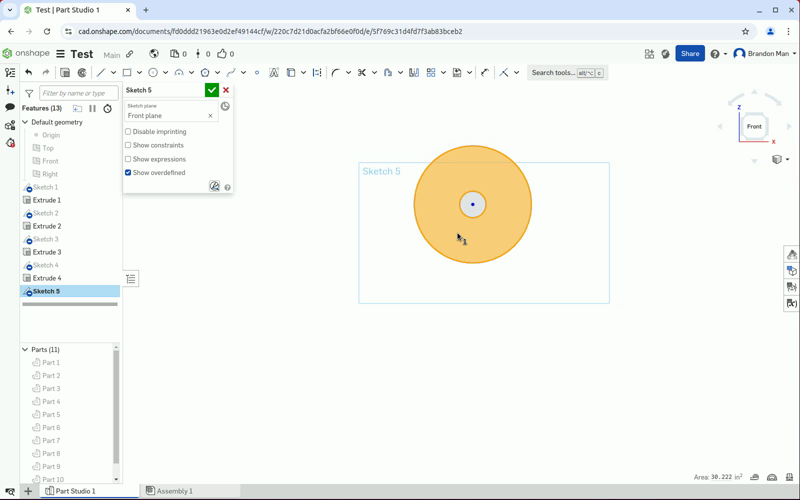
scroll(-6)
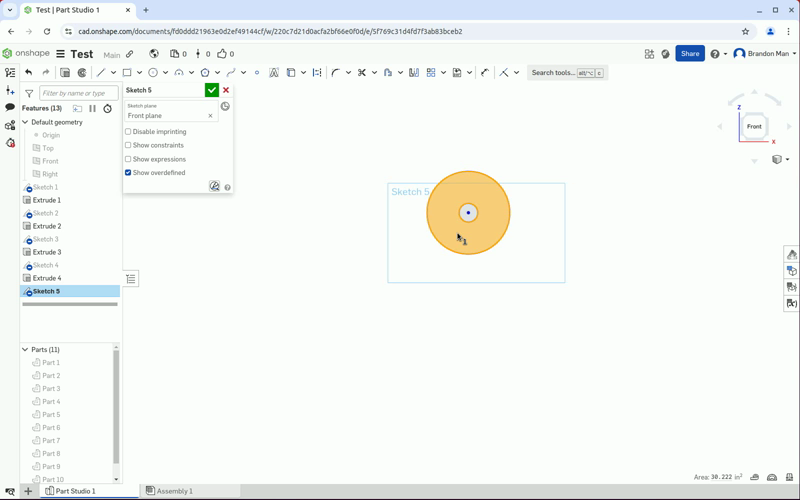
scroll(-6)
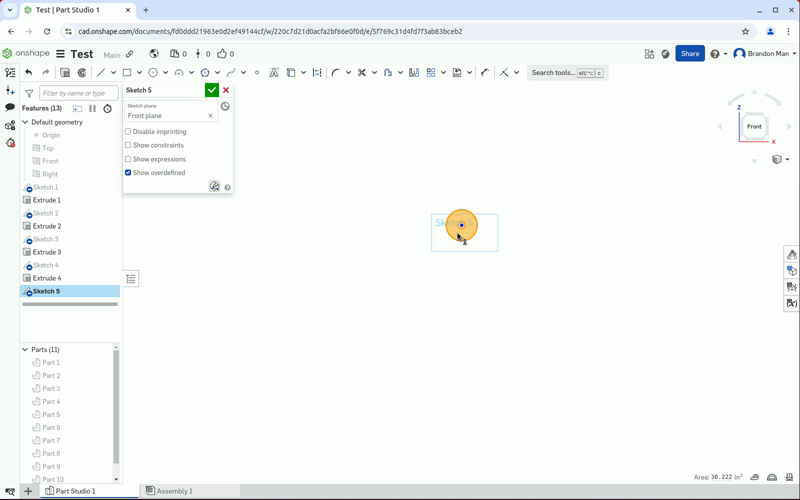
mouse_move(69, 352)
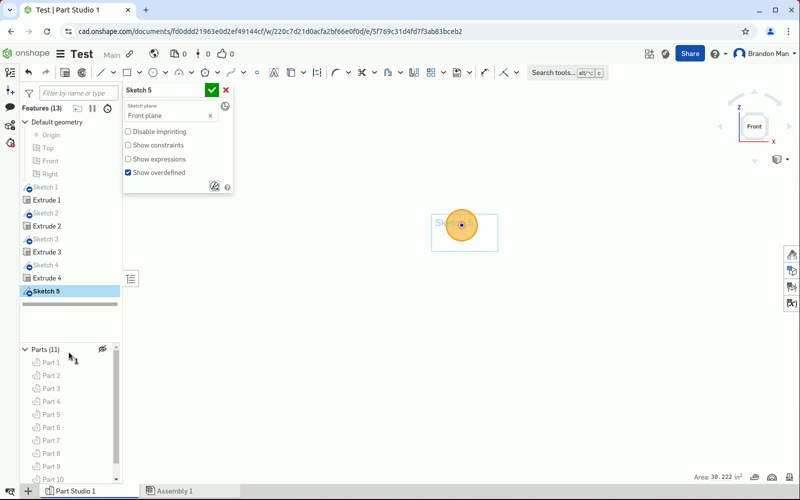
key(shift+y)
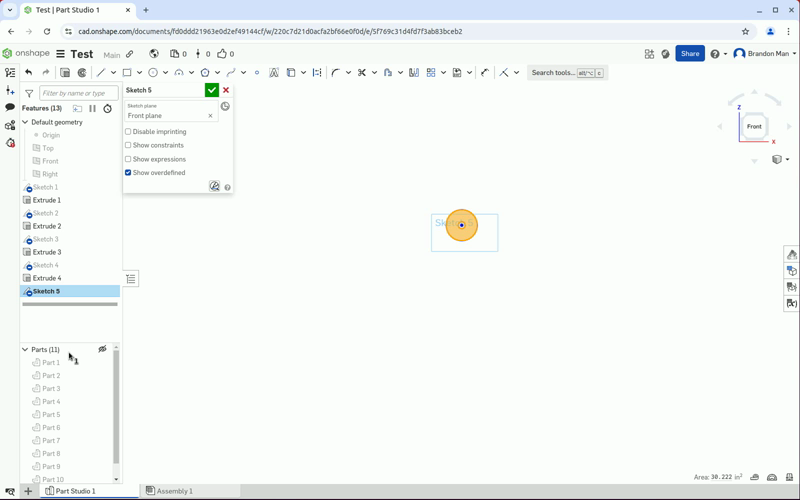
key(shift+e)
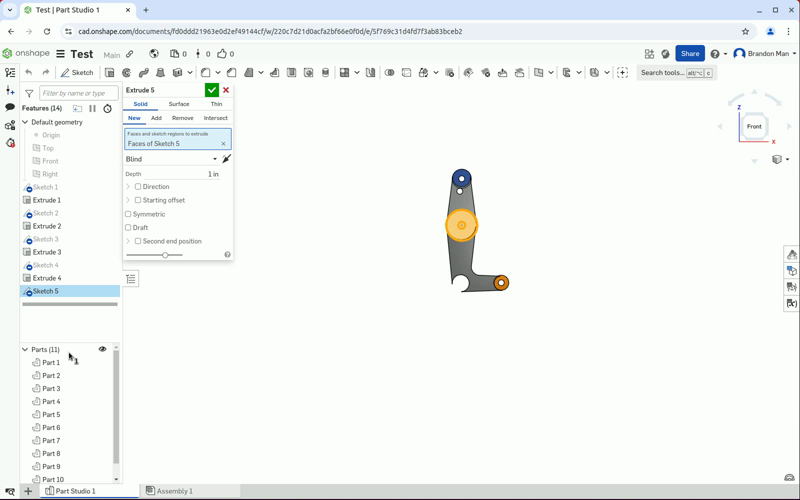
mouse_move(143, 106)
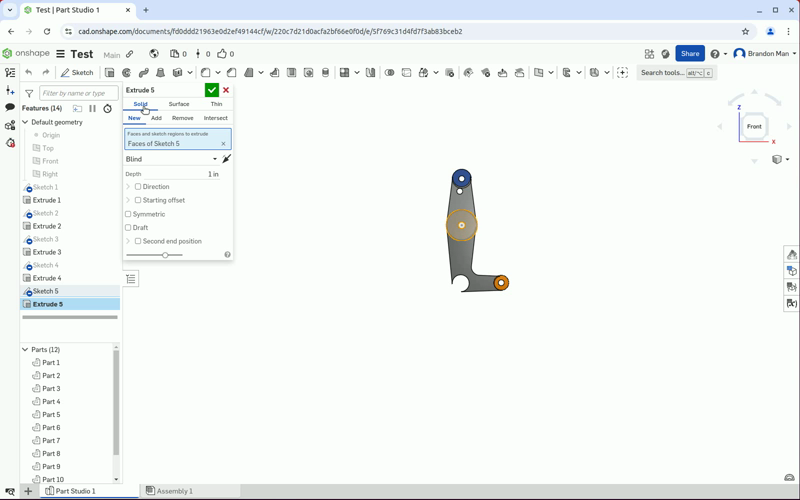
click(143, 106)
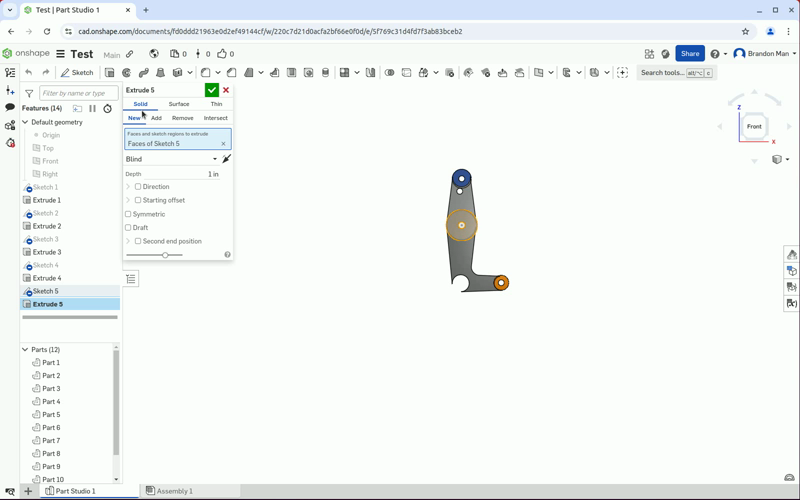
mouse_move(137, 120)
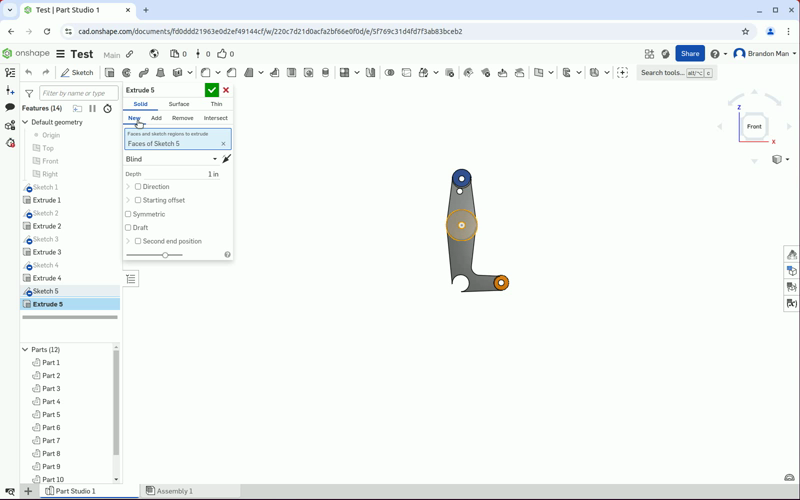
click(137, 120)
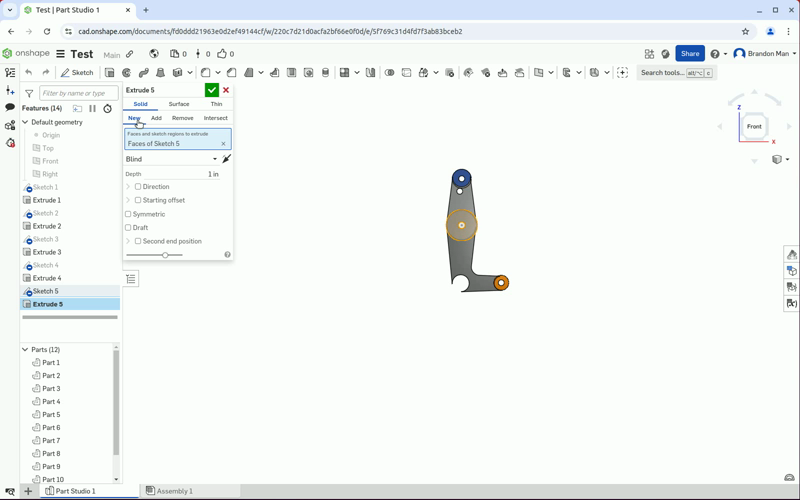
key(tab, 4)
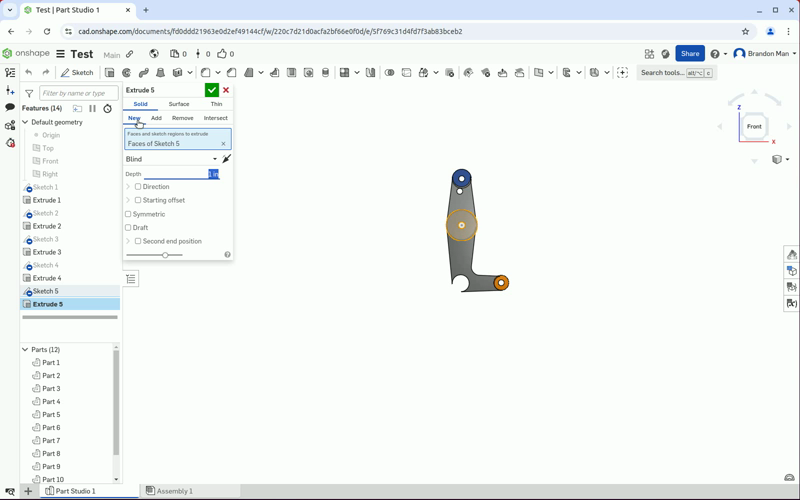
text(0.481)
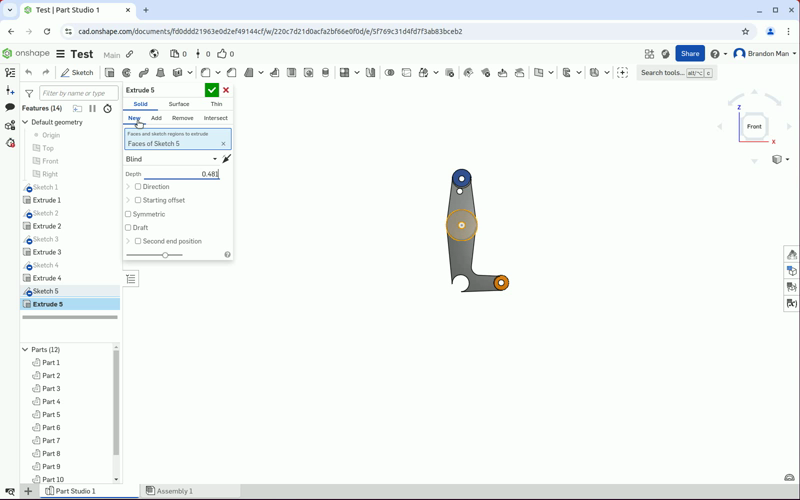
key(enter)
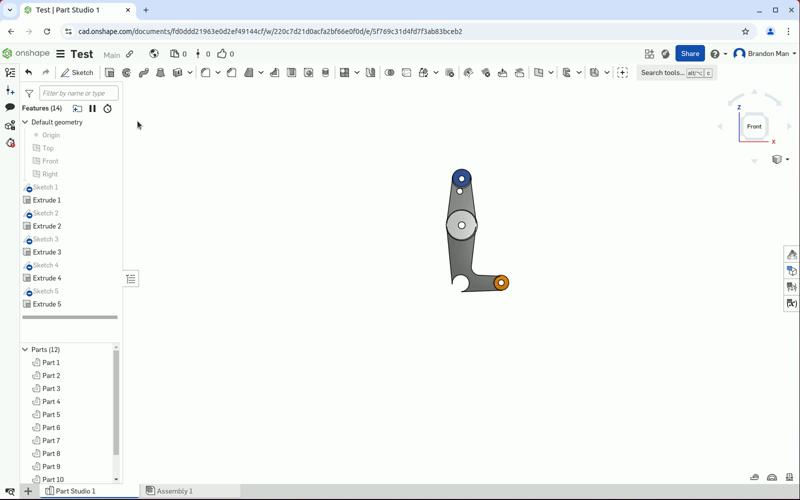
key(shift+h)
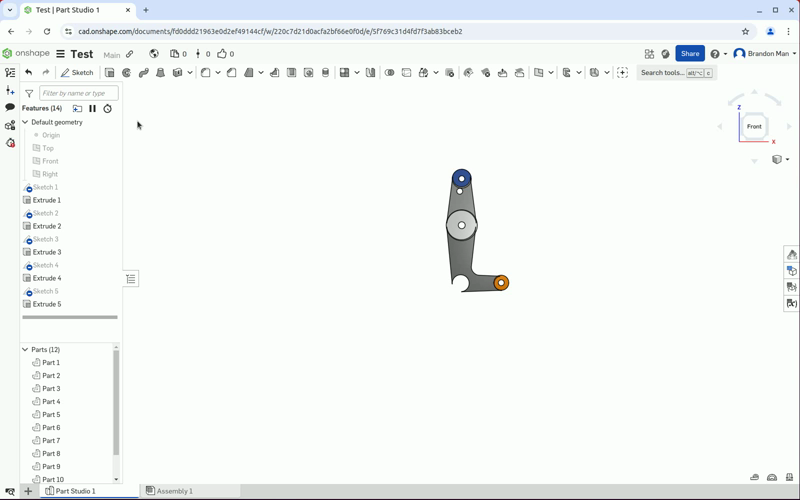
key(shift+h)
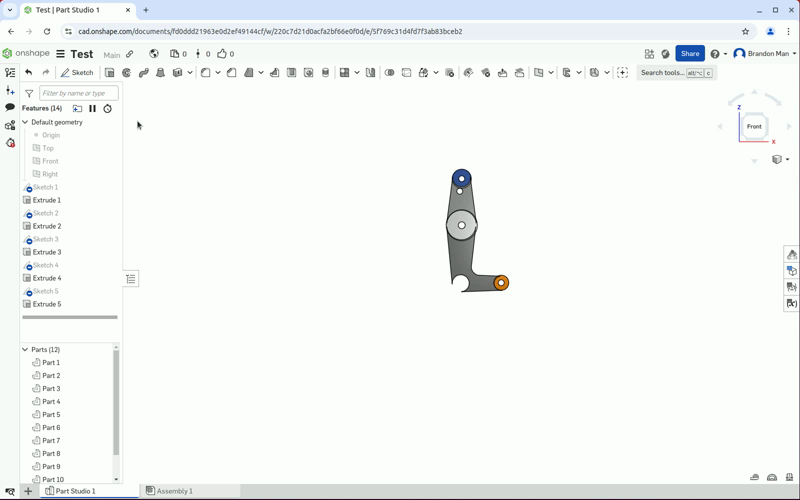
mouse_move(73, 189)
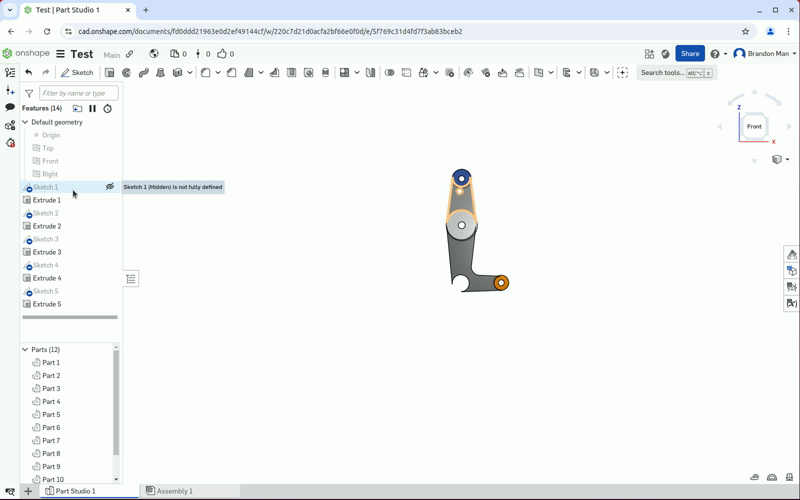
click(73, 189)
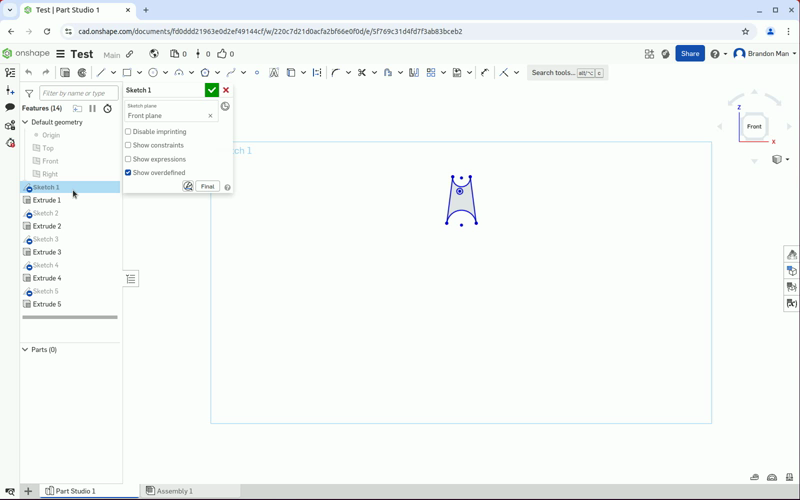
mouse_move(229, 92)
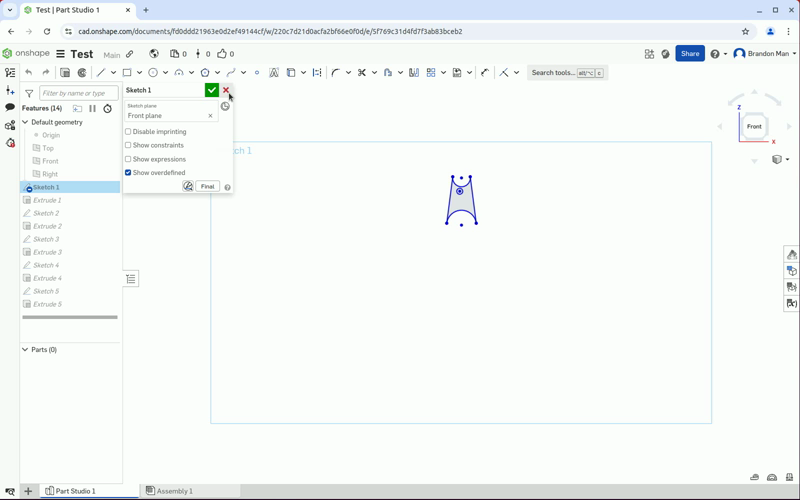
click(229, 92)
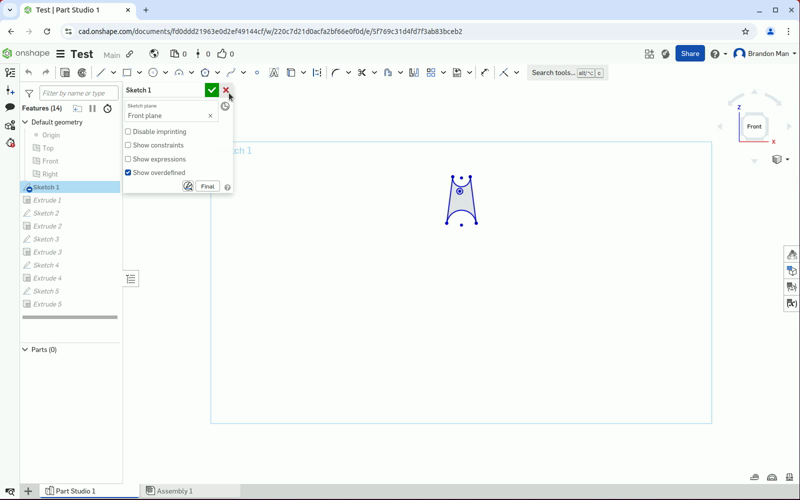
key(shift+s)
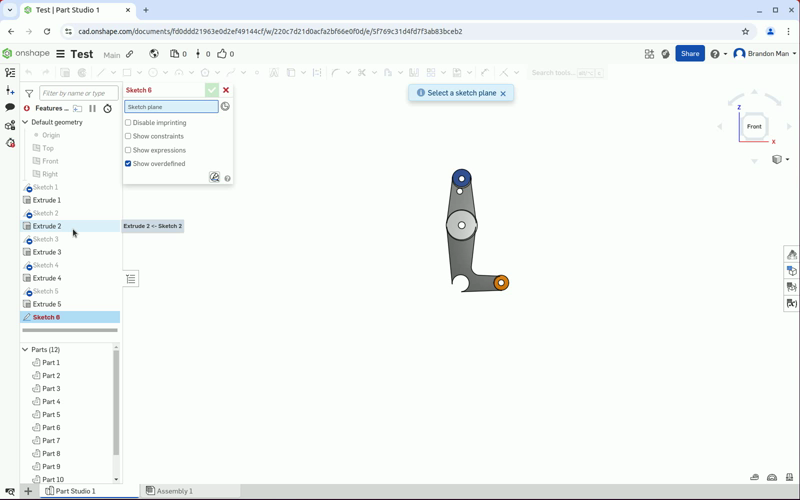
scroll(3)
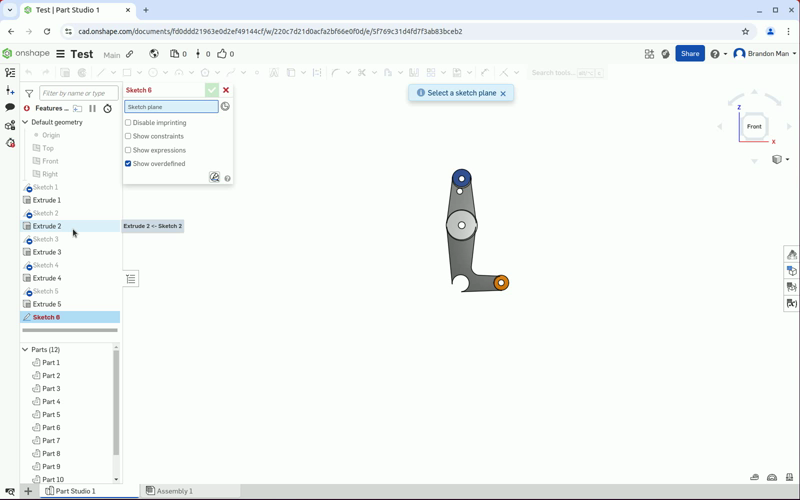
mouse_move(73, 163)
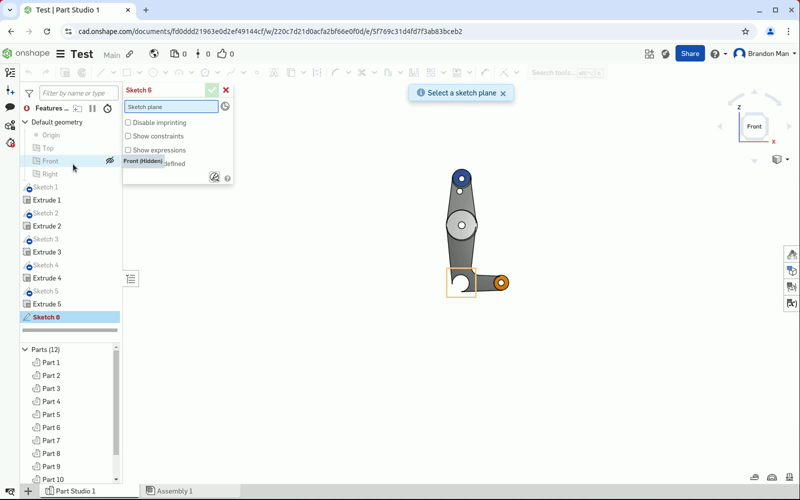
click(73, 163)
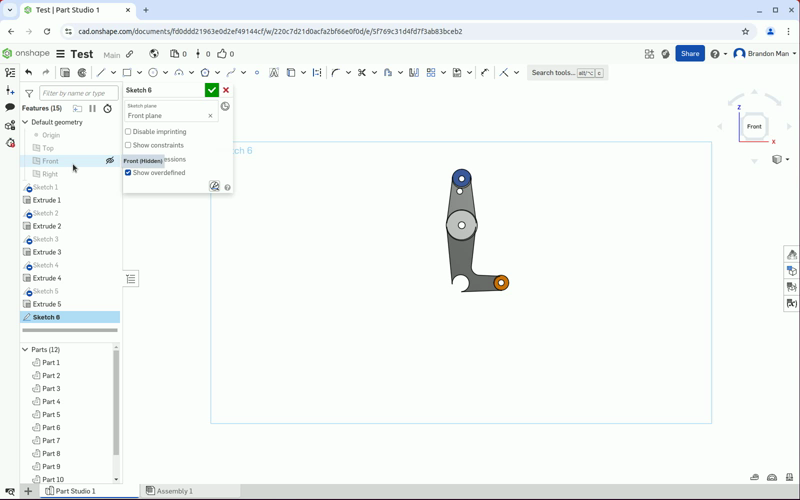
mouse_move(69, 352)
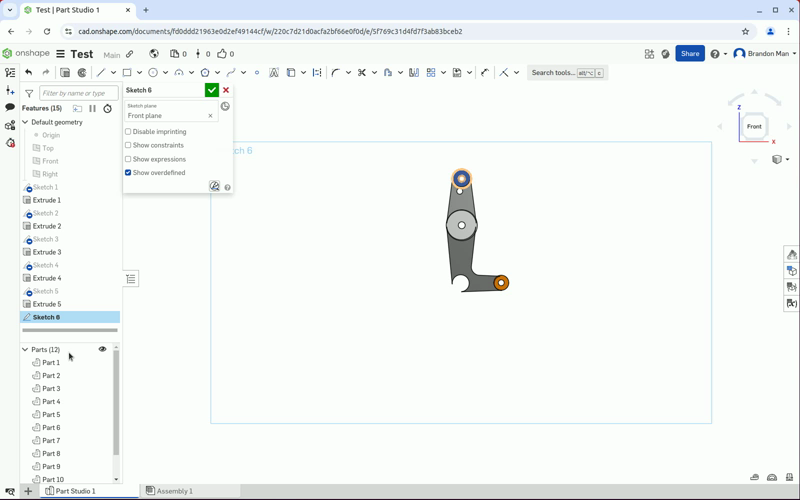
key(y)
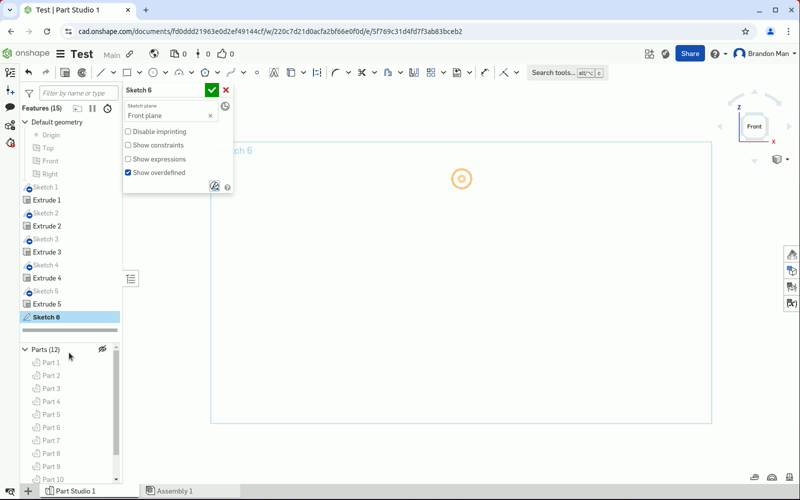
key(c)
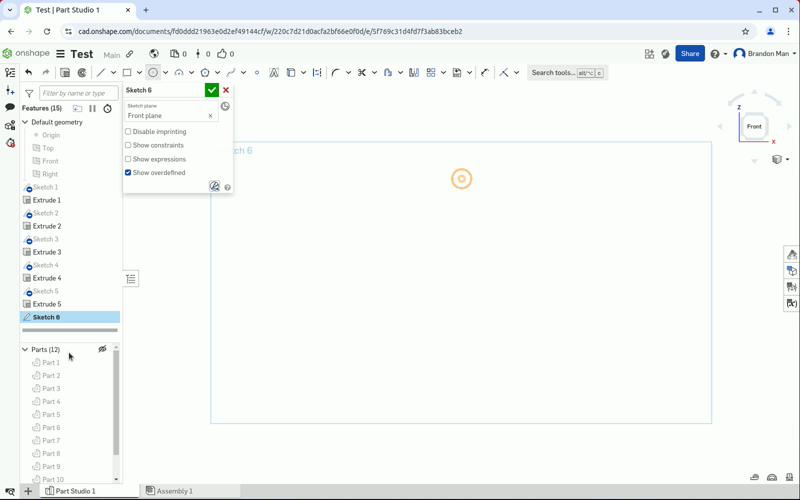
key_down(shift)
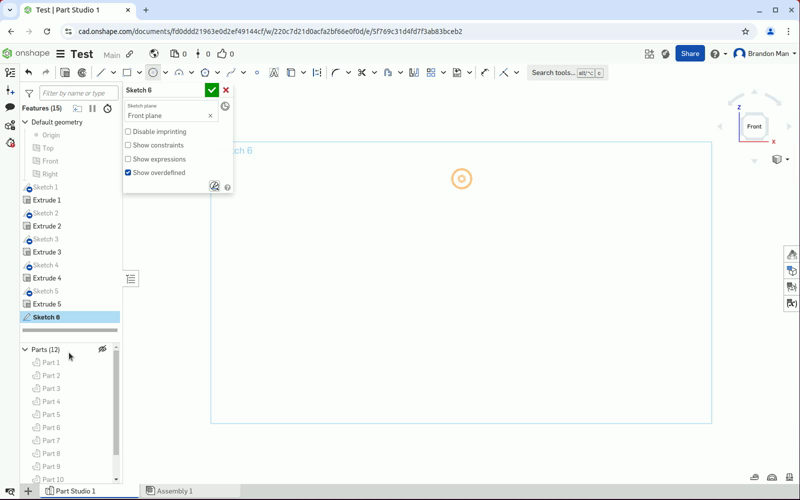
mouse_move(461, 282)
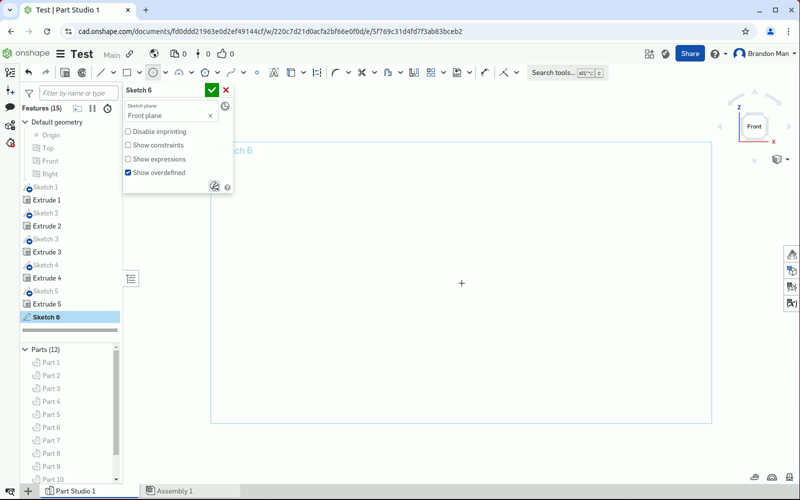
click(461, 282)
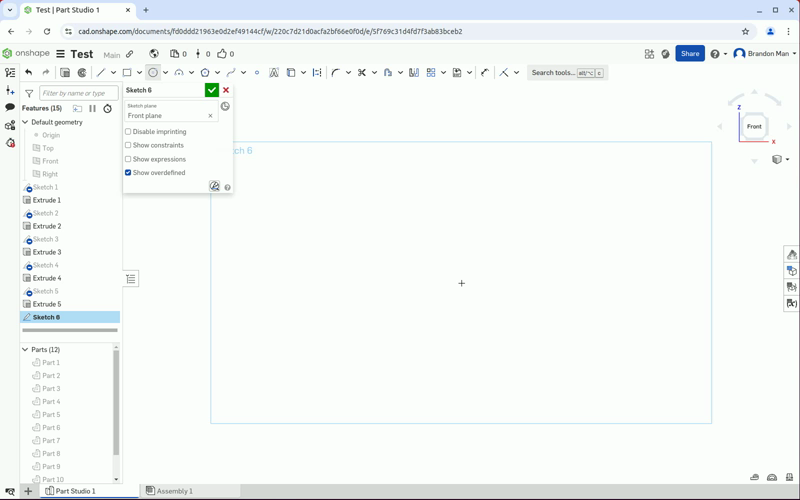
key_up(shift)
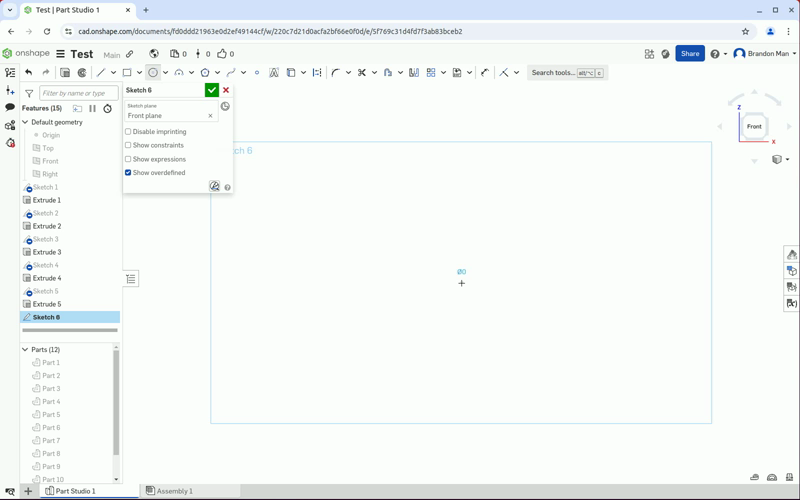
mouse_move(471, 282)
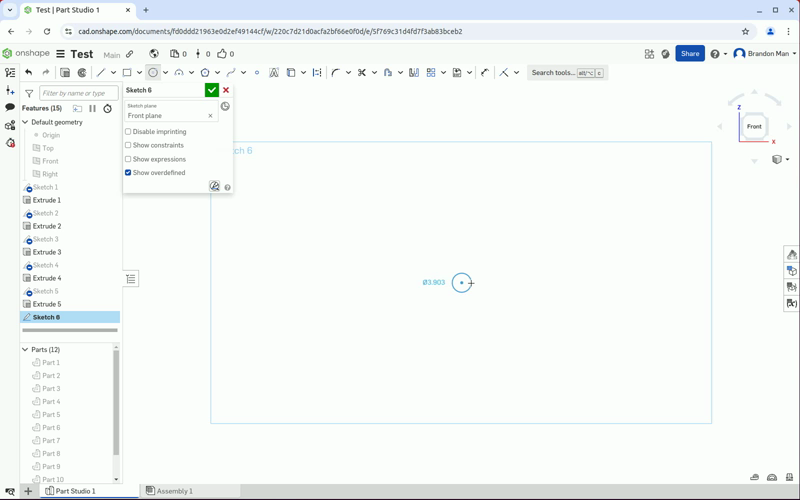
click(471, 282)
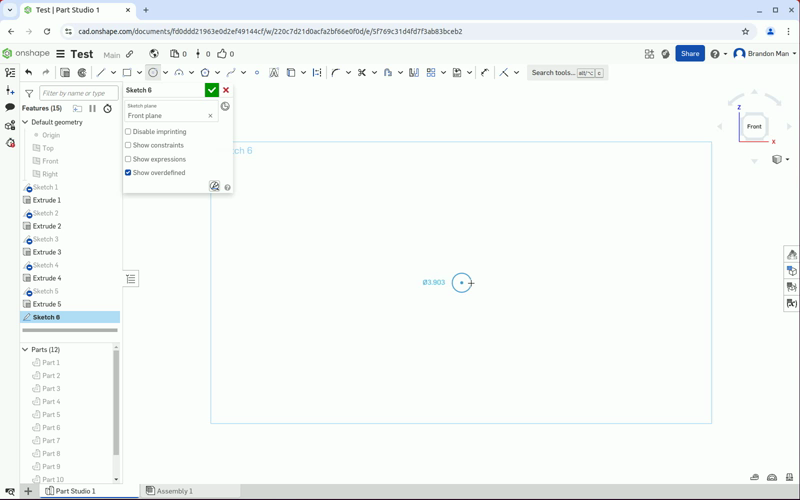
key(esc)
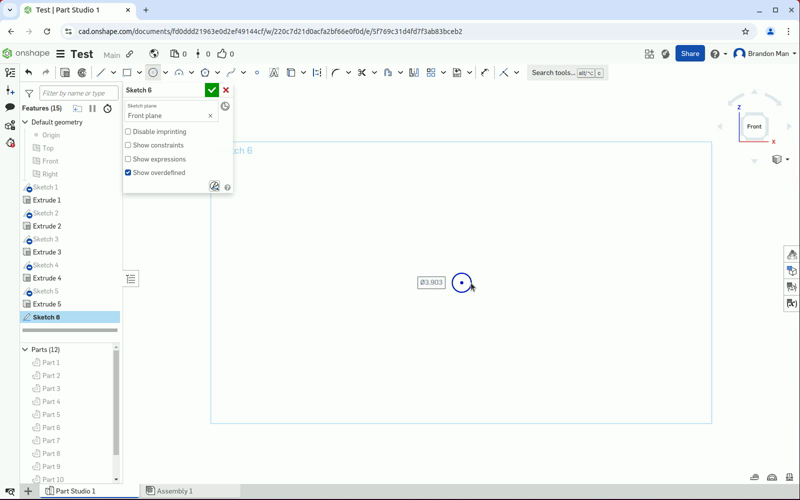
key(c)
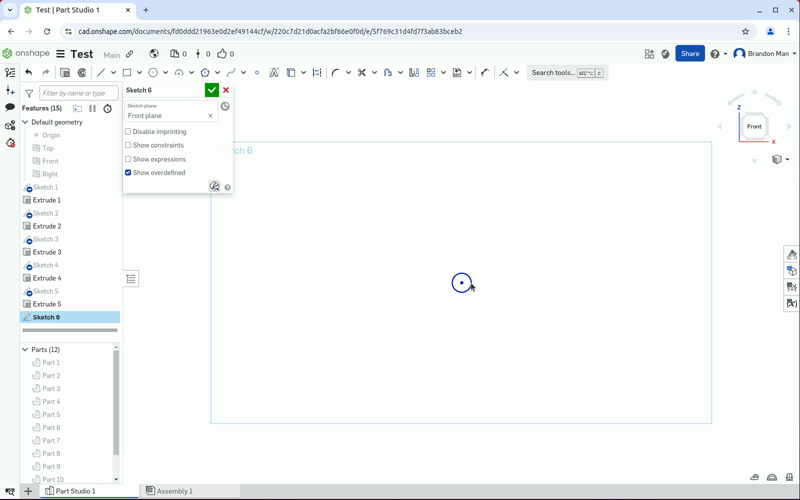
key_down(shift)
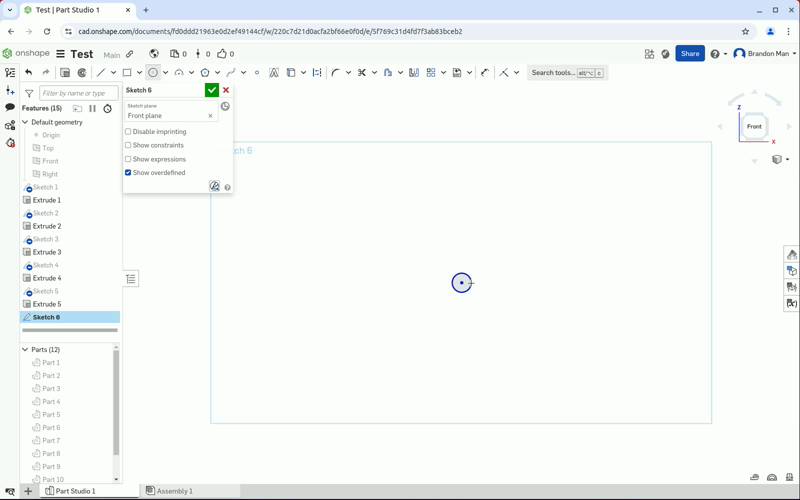
mouse_move(461, 282)
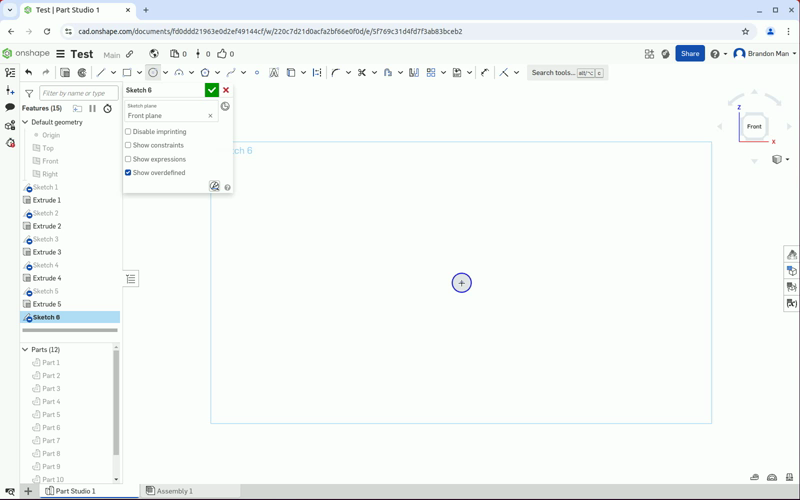
click(461, 282)
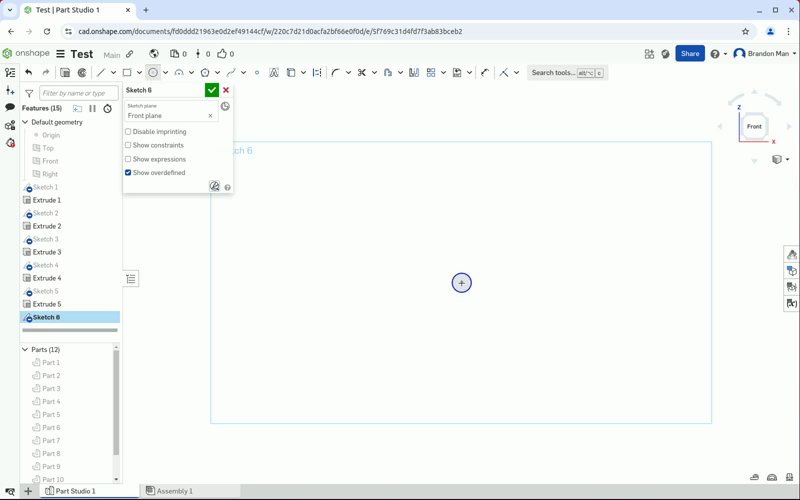
key_up(shift)
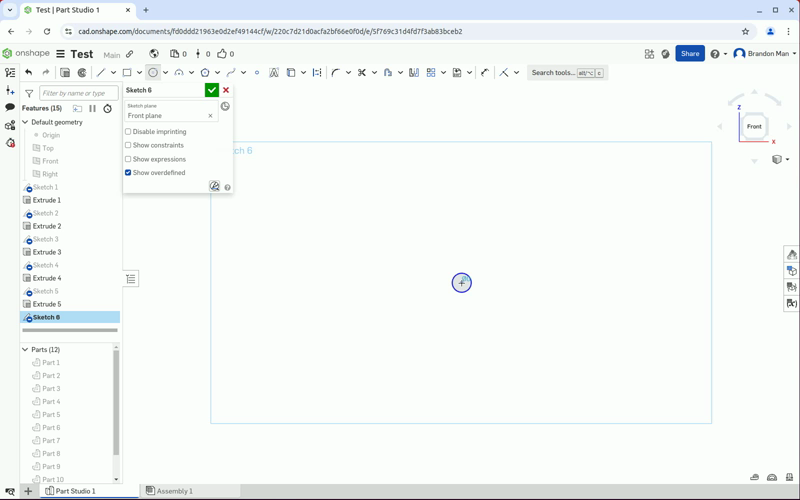
mouse_move(464, 282)
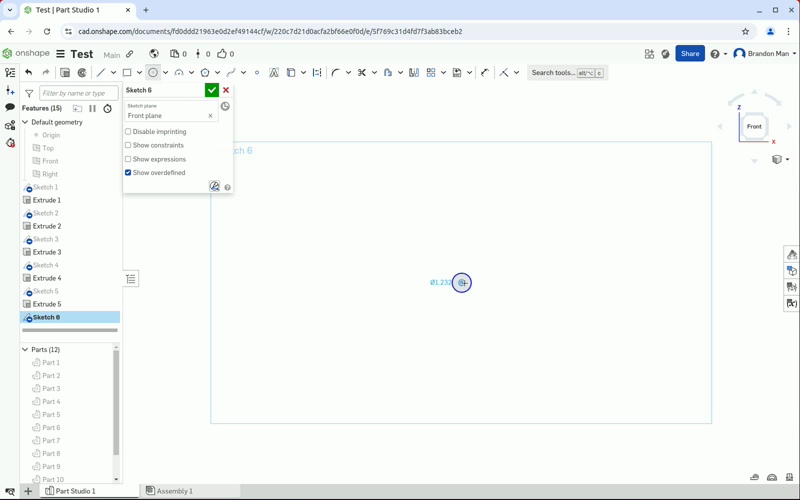
scroll(6)
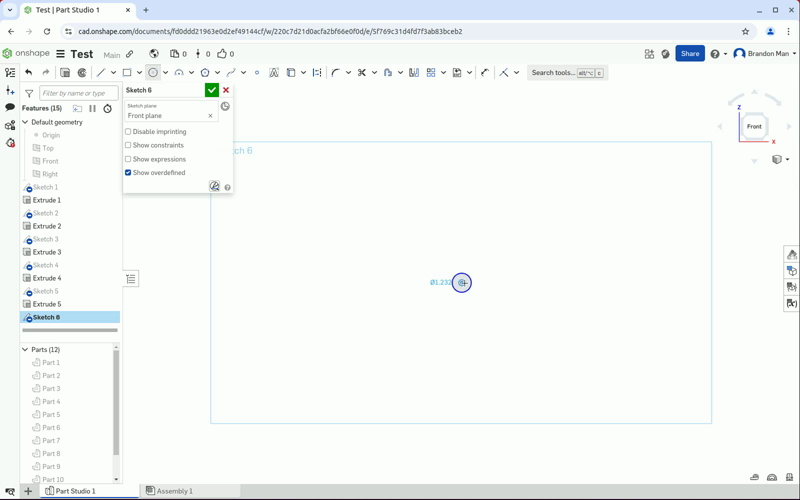
scroll(6)
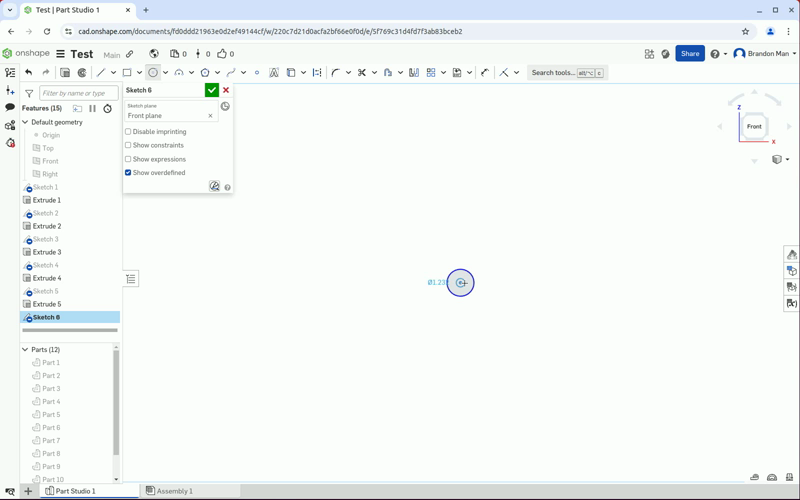
scroll(6)
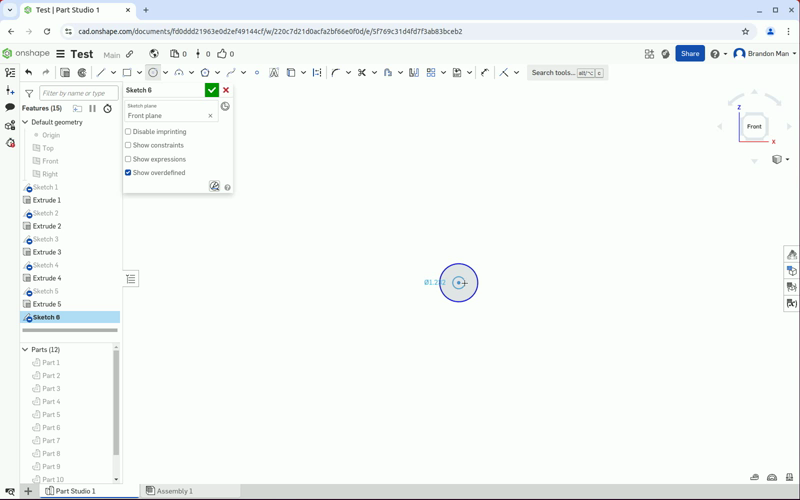
scroll(6)
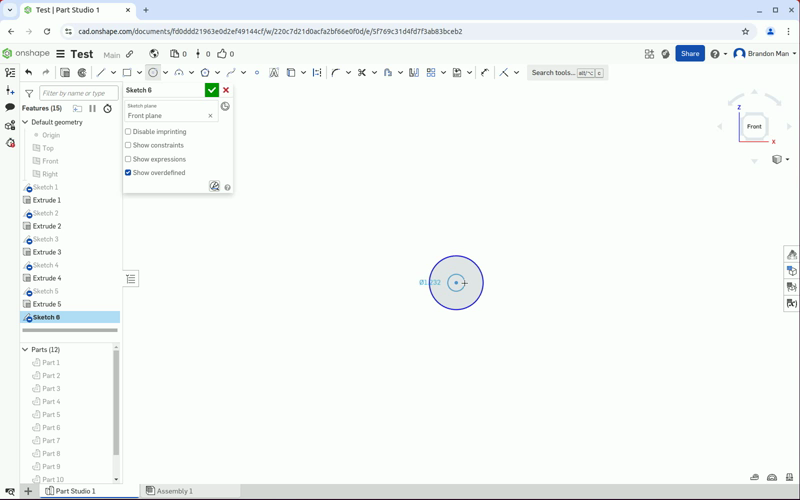
scroll(6)
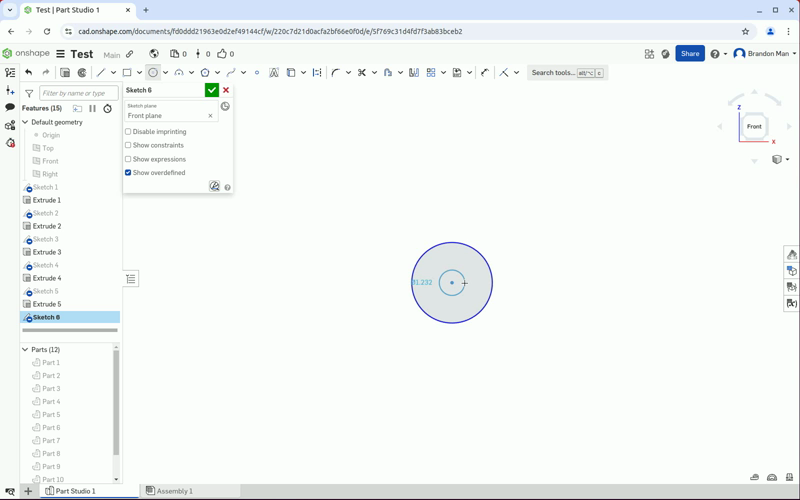
scroll(6)
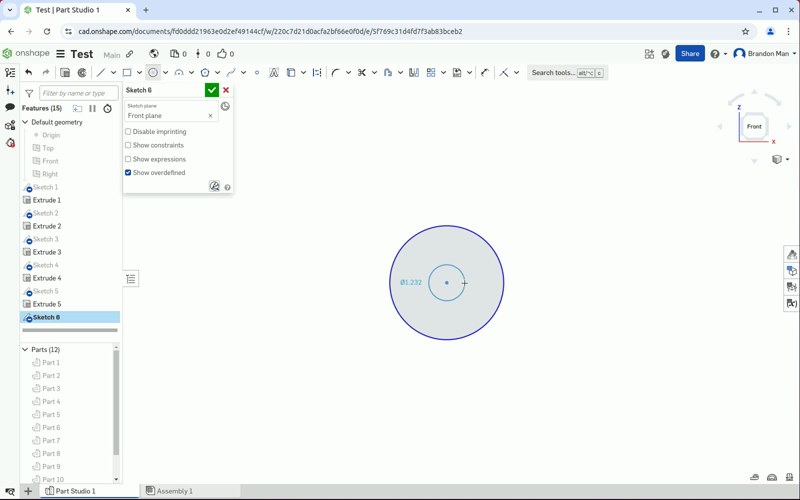
scroll(6)
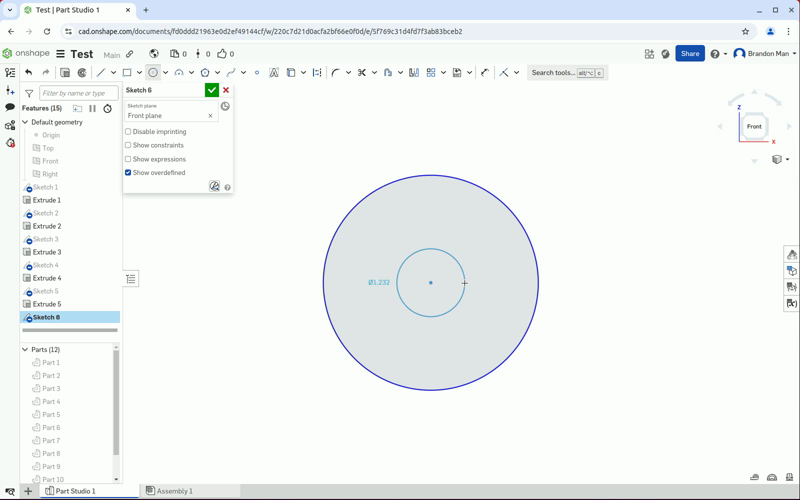
click(464, 282)
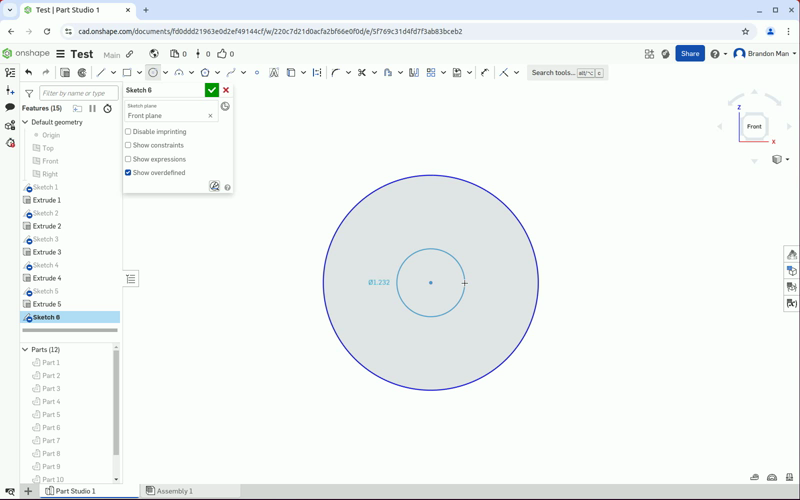
scroll(-6)
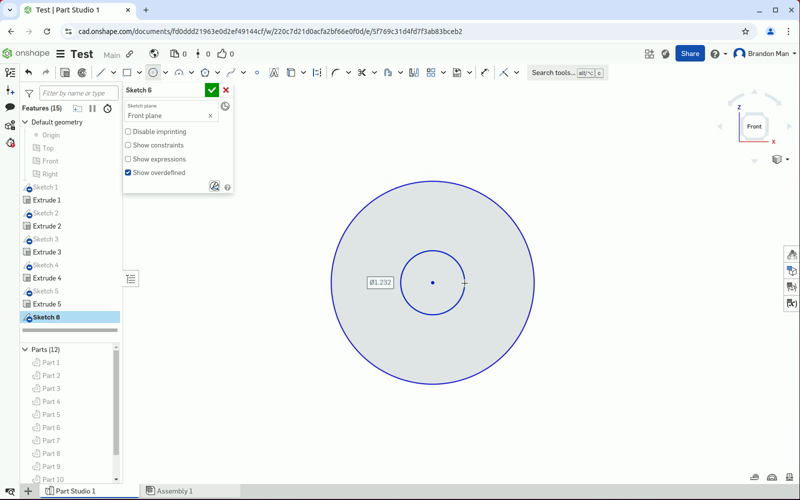
scroll(-6)
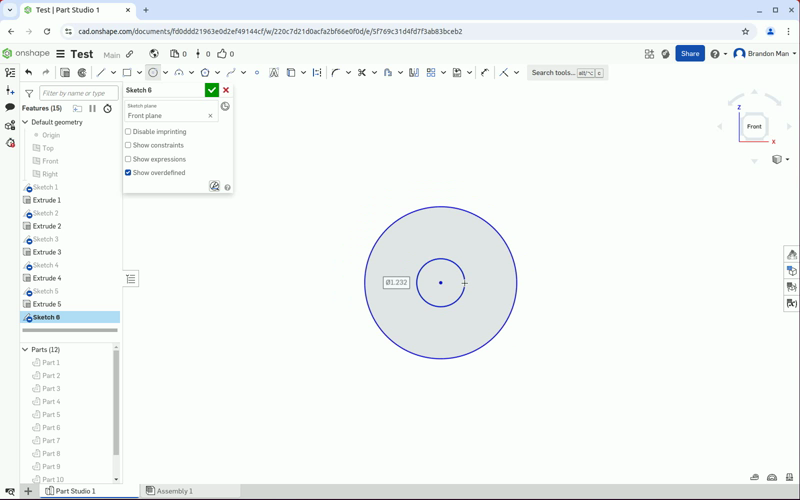
scroll(-6)
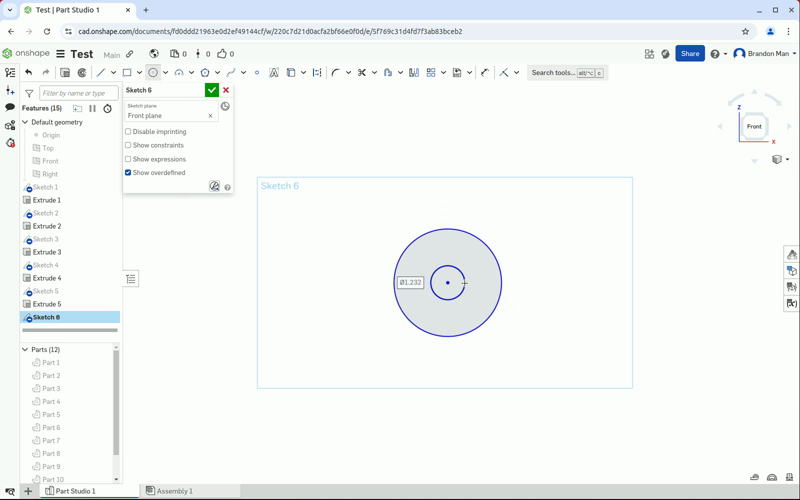
scroll(-6)
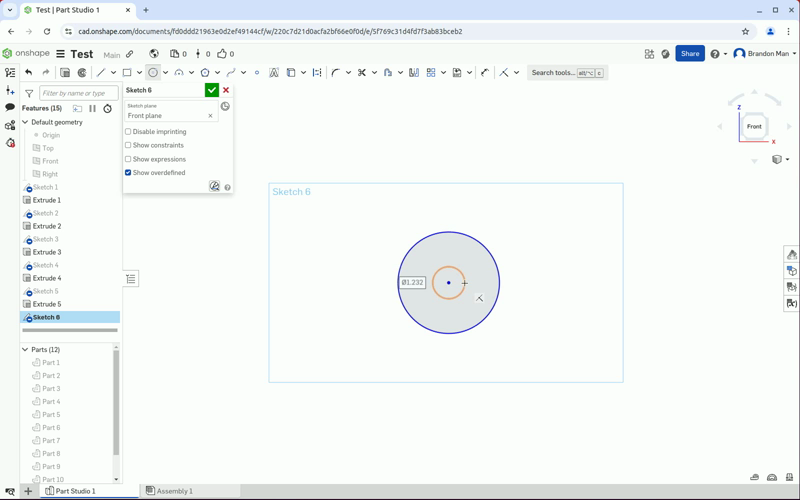
scroll(-6)
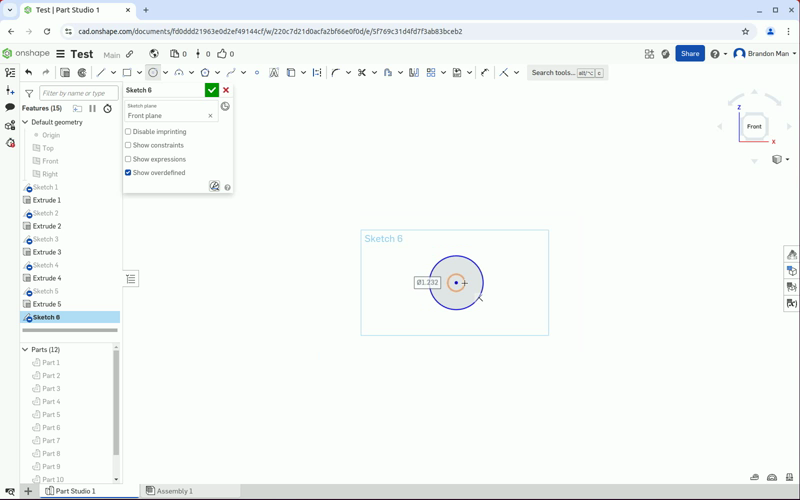
scroll(-6)
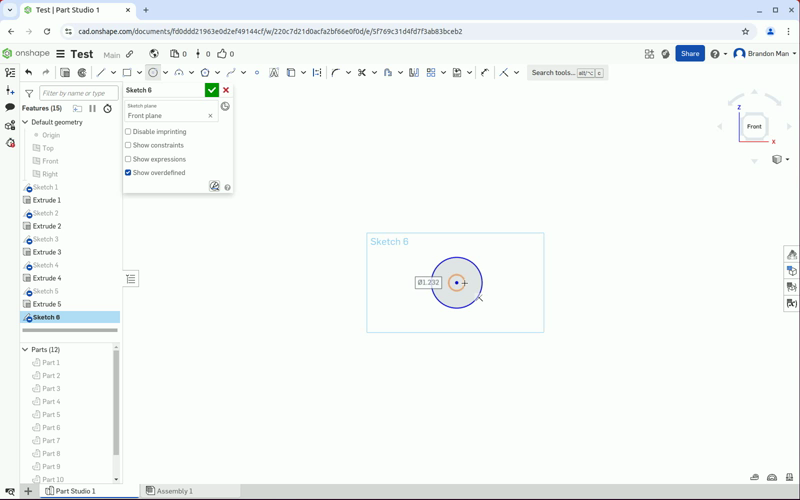
scroll(-6)
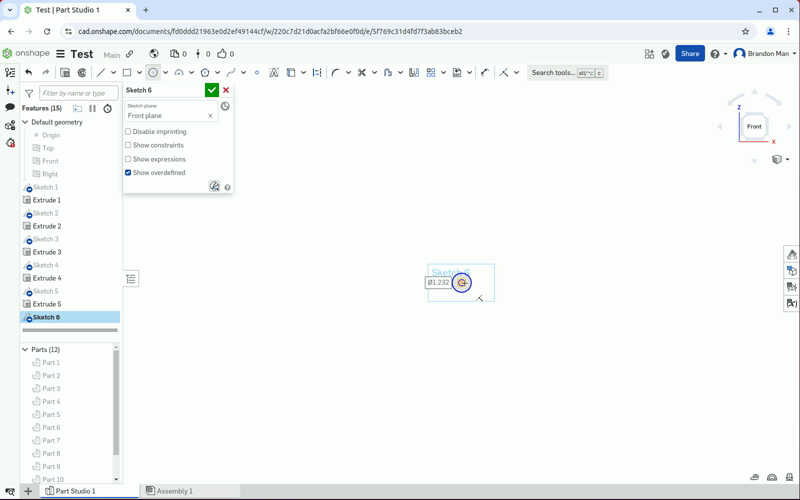
key(esc)
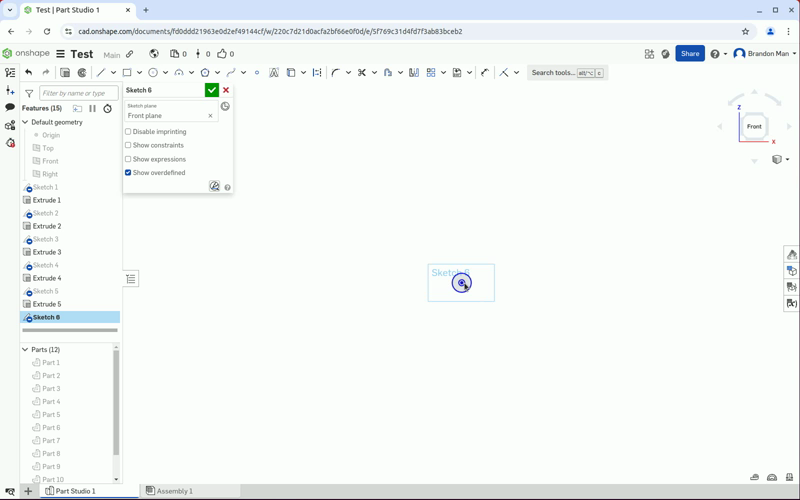
mouse_move(461, 277)
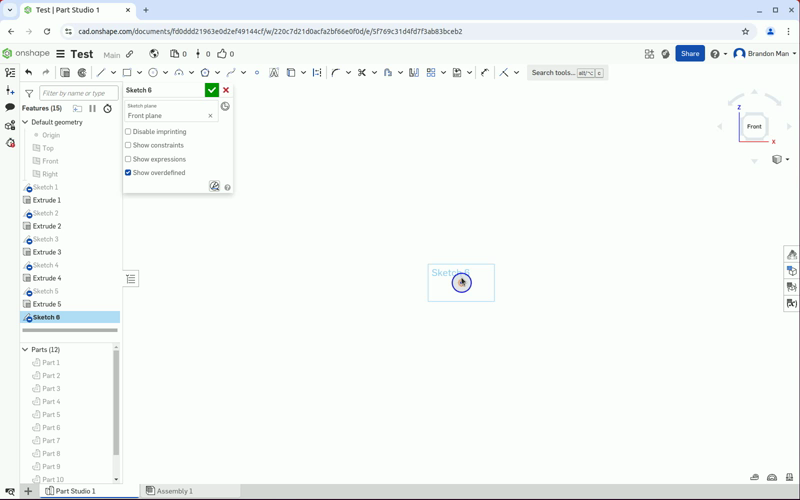
scroll(6)
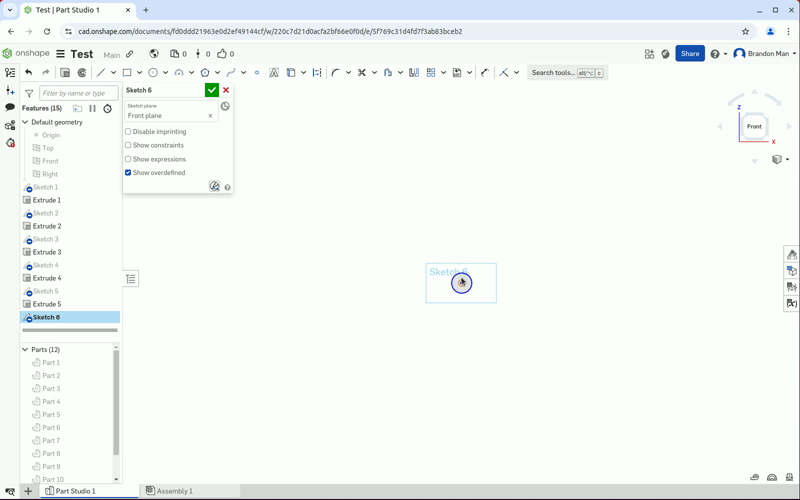
scroll(6)
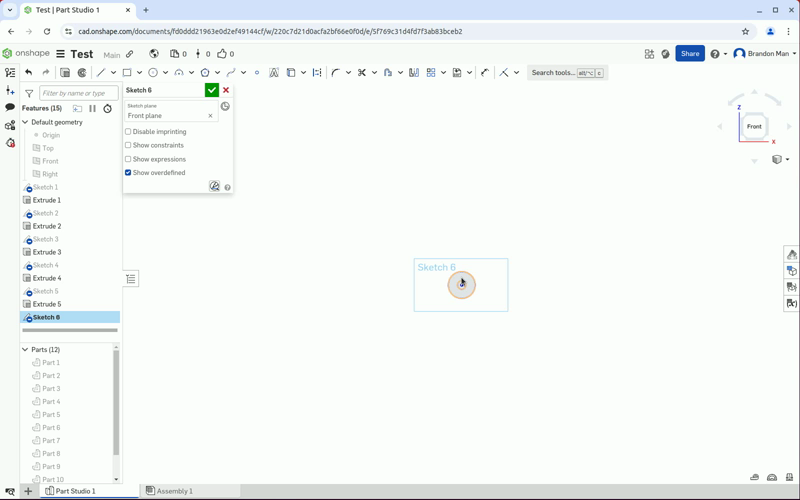
scroll(6)
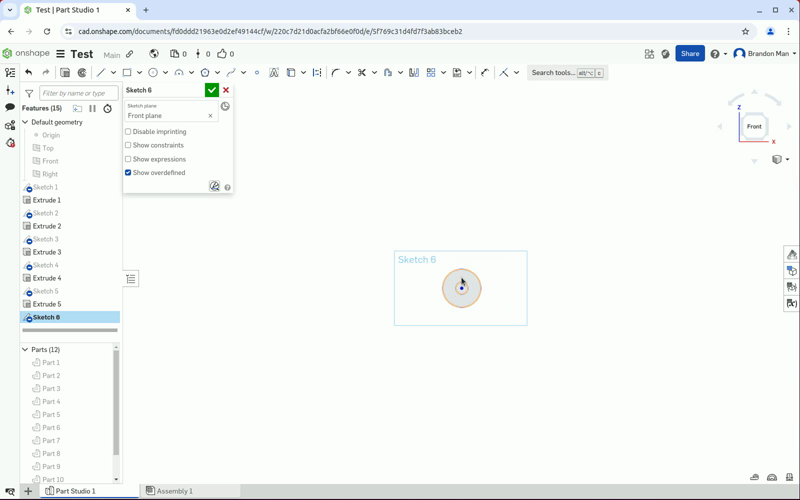
scroll(6)
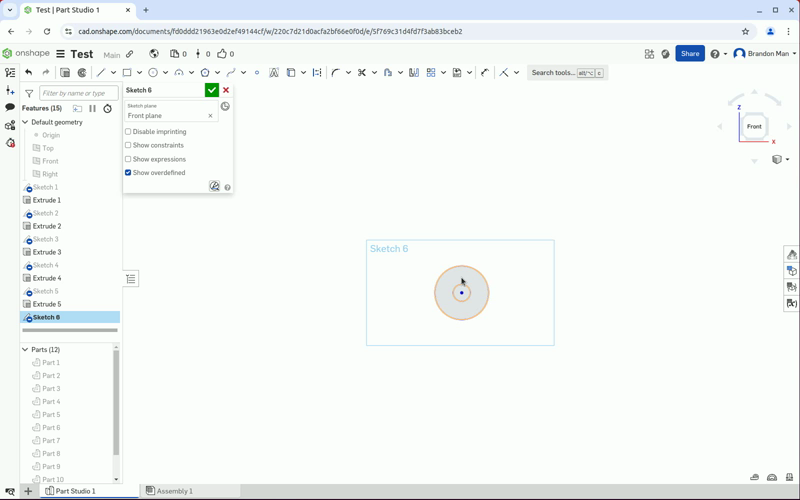
scroll(6)
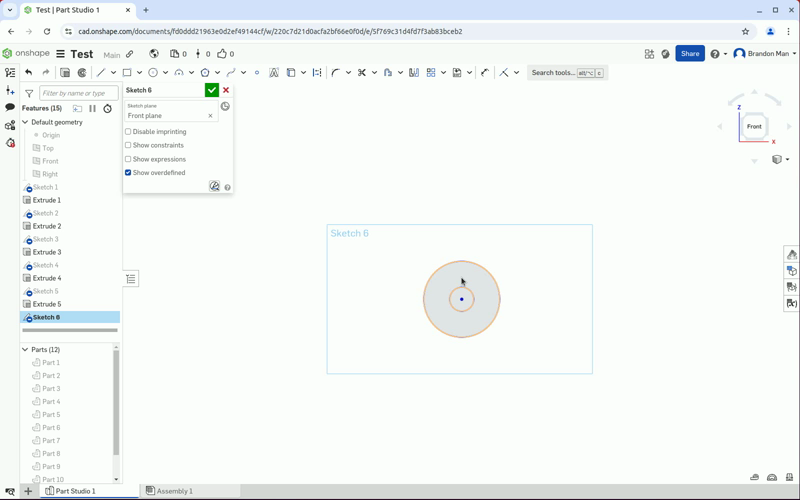
scroll(6)
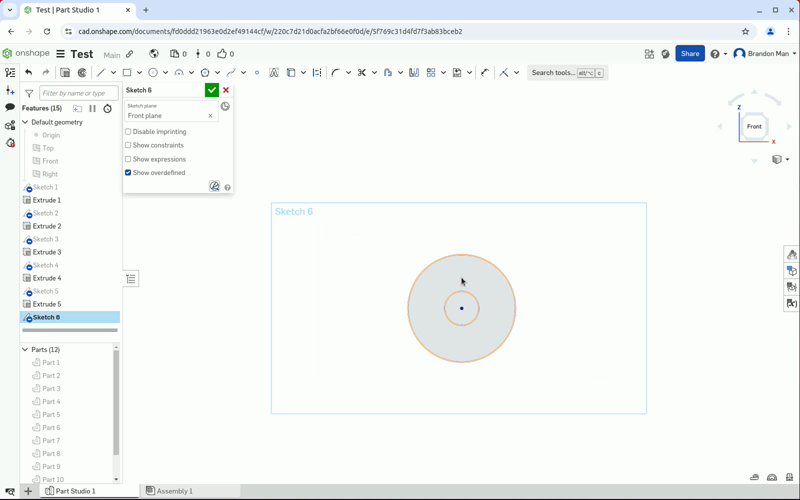
scroll(6)
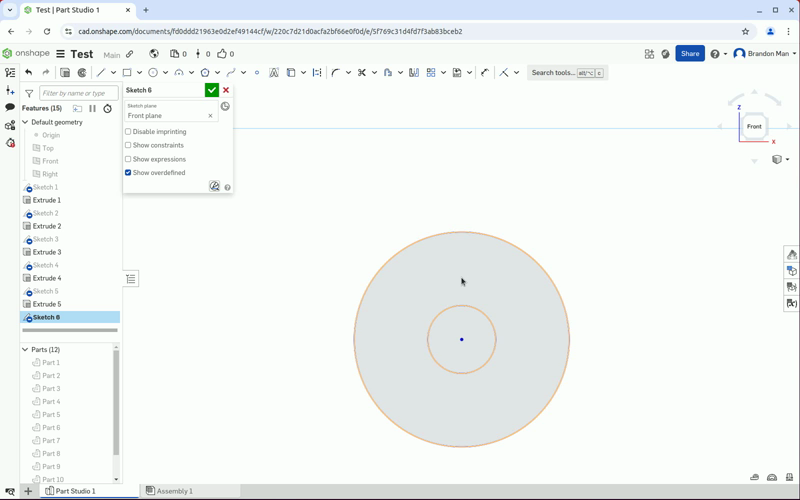
click(461, 277)
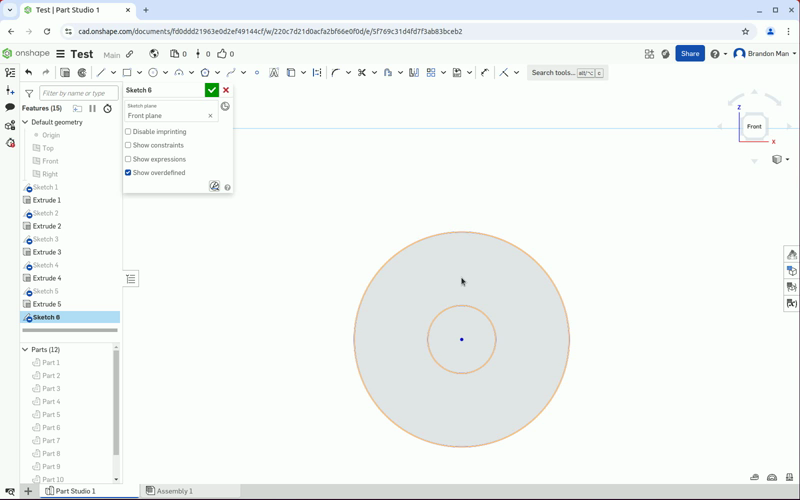
scroll(-6)
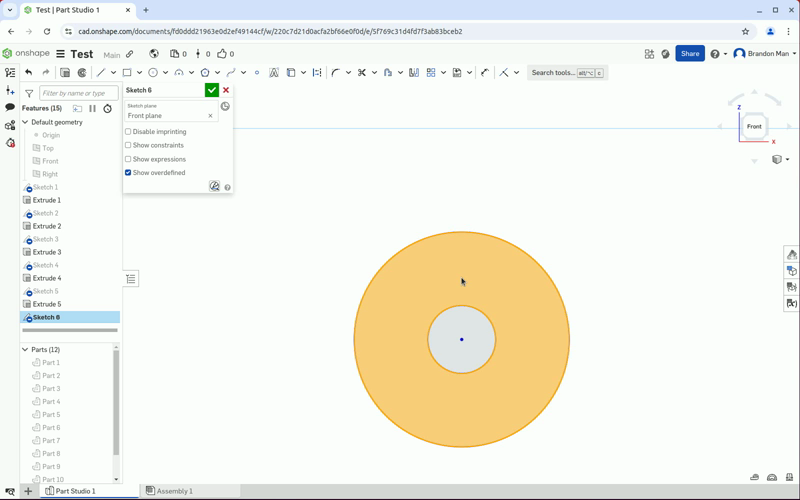
scroll(-6)
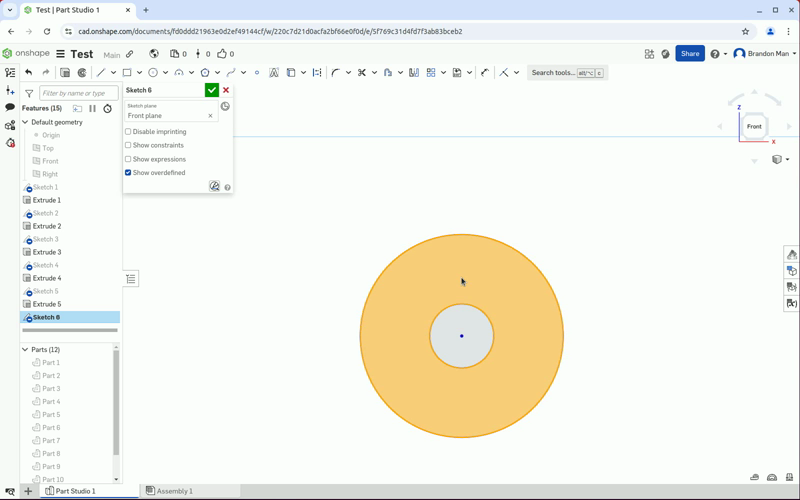
scroll(-6)
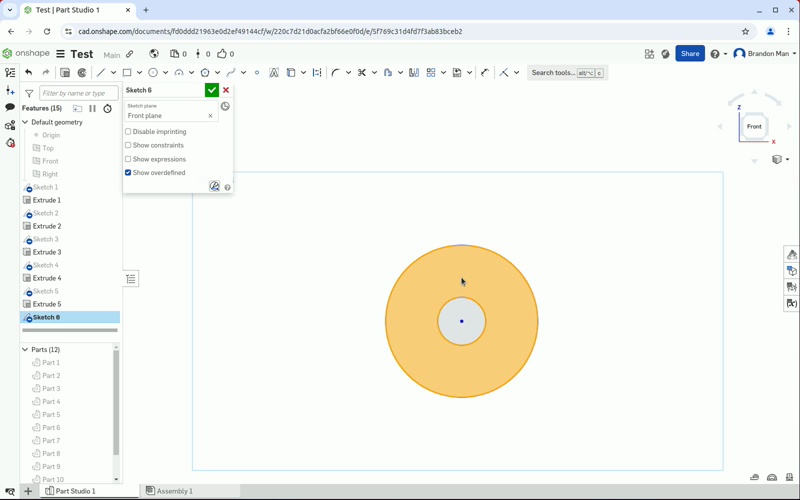
scroll(-6)
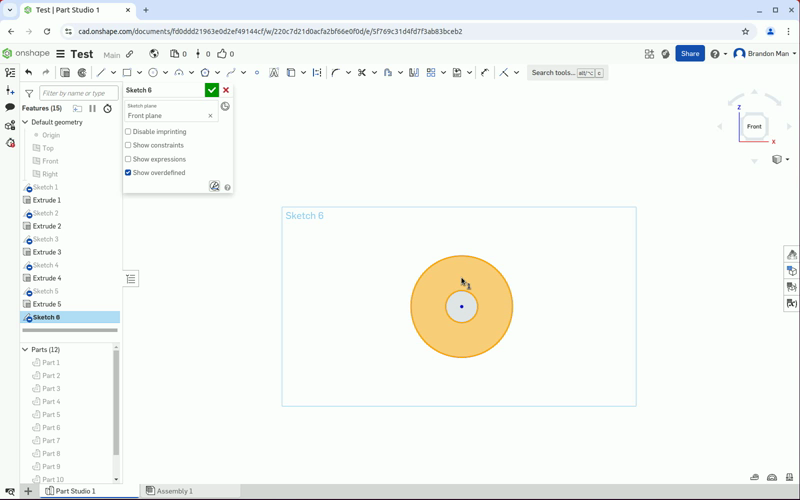
scroll(-6)
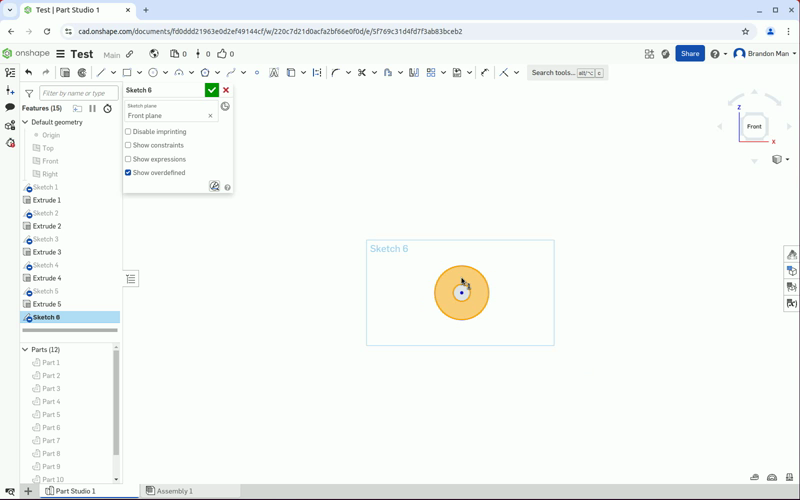
scroll(-6)
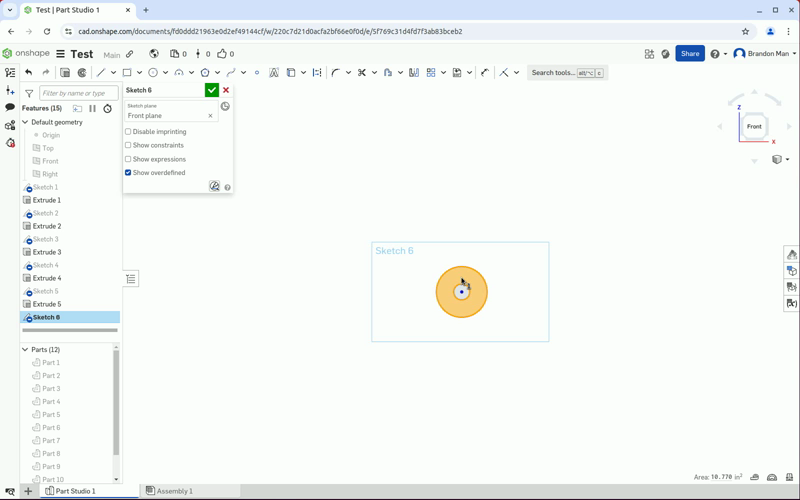
scroll(-6)
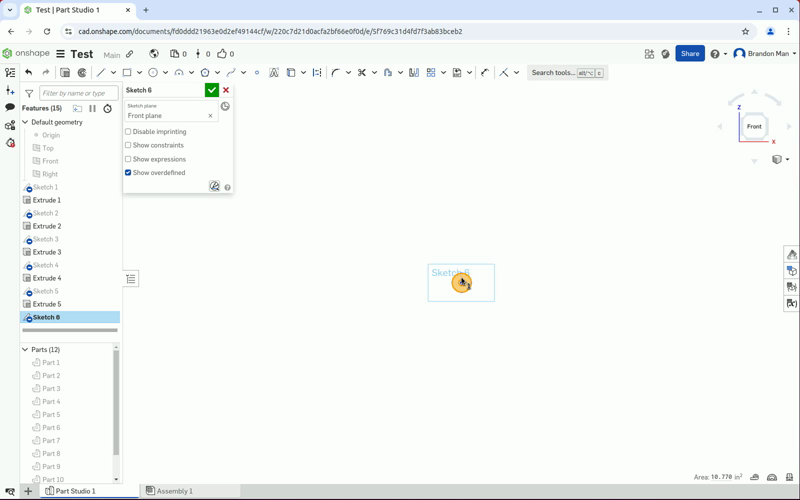
mouse_move(69, 352)
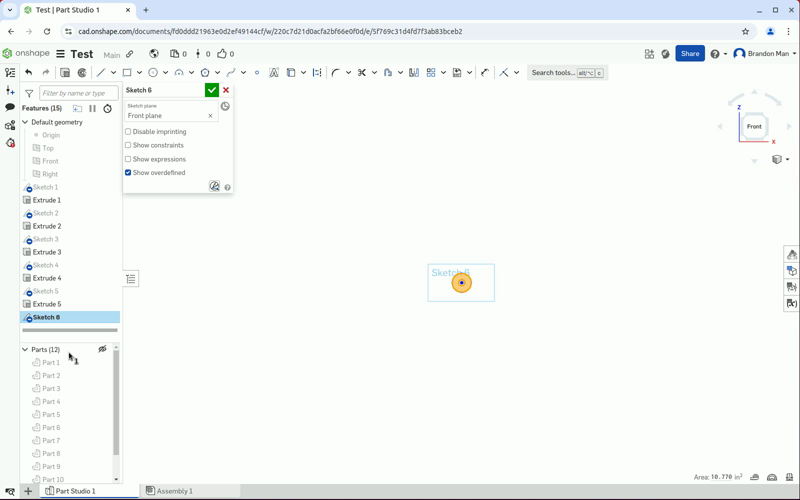
key(shift+y)
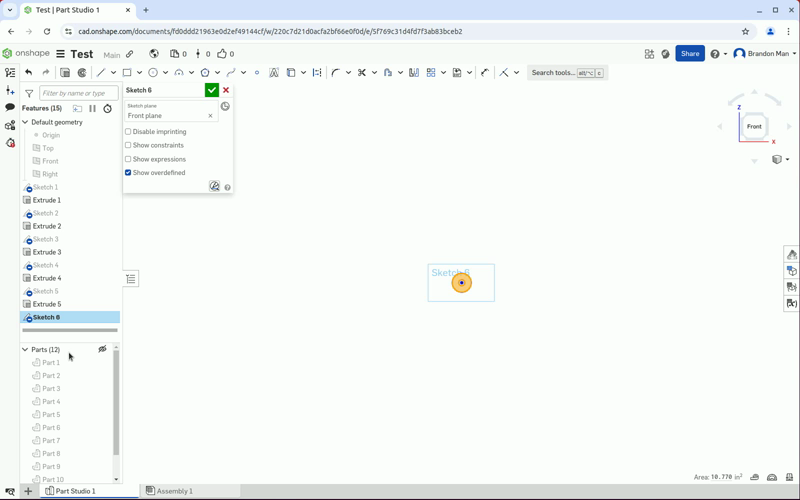
key(shift+e)
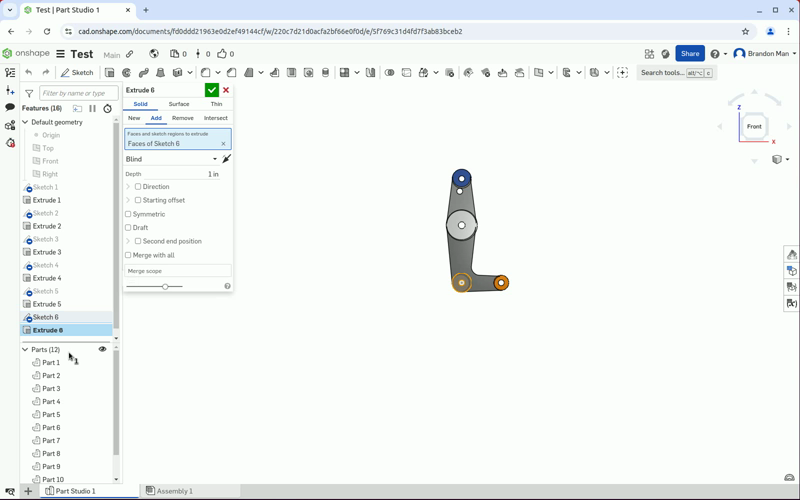
mouse_move(143, 106)
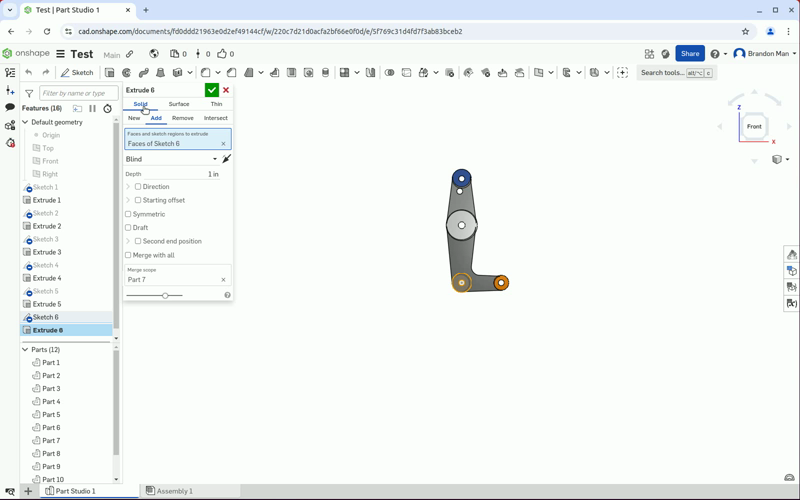
click(143, 106)
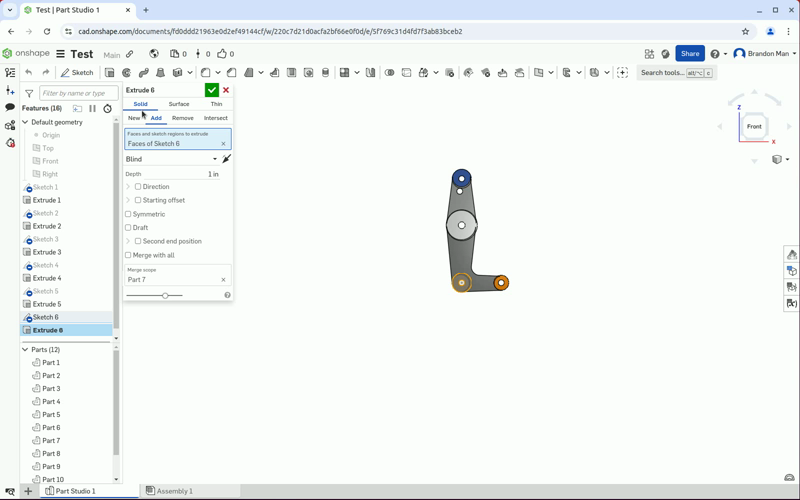
mouse_move(137, 120)
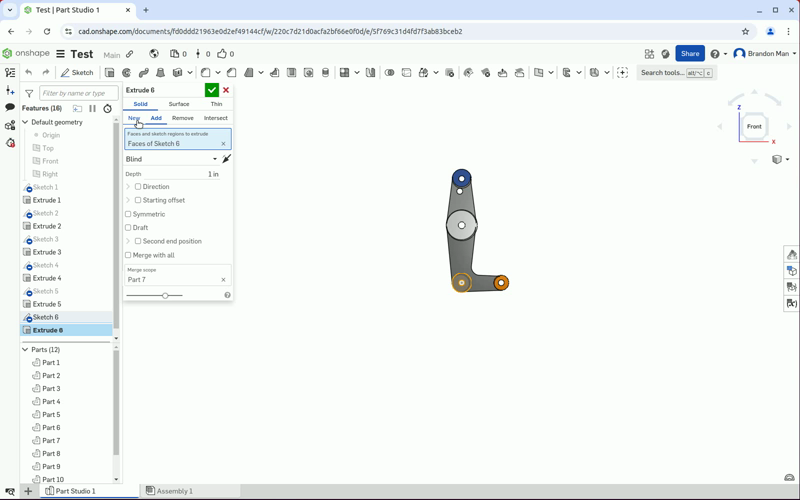
click(137, 120)
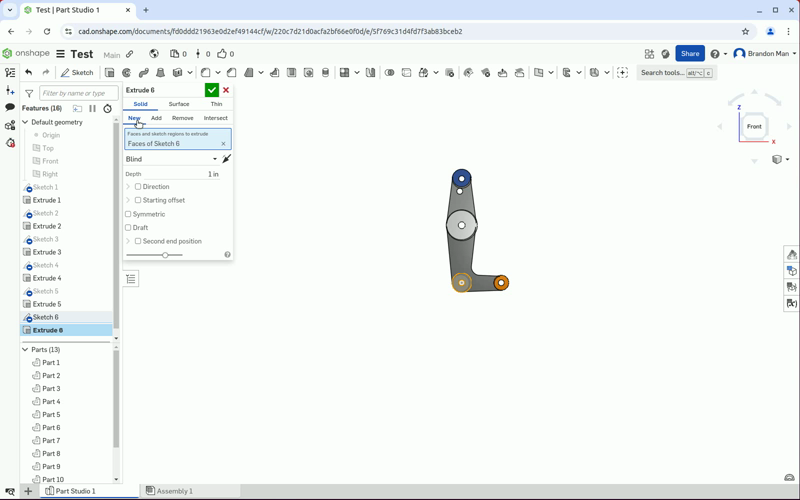
key(tab, 4)
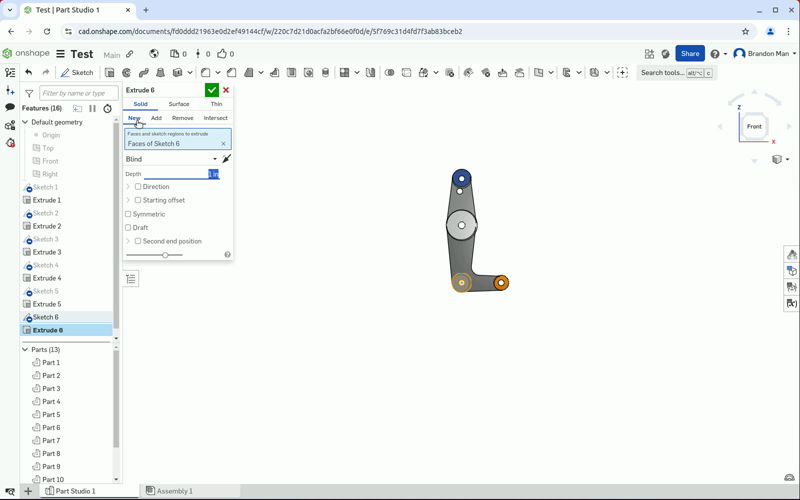
text(0.481)
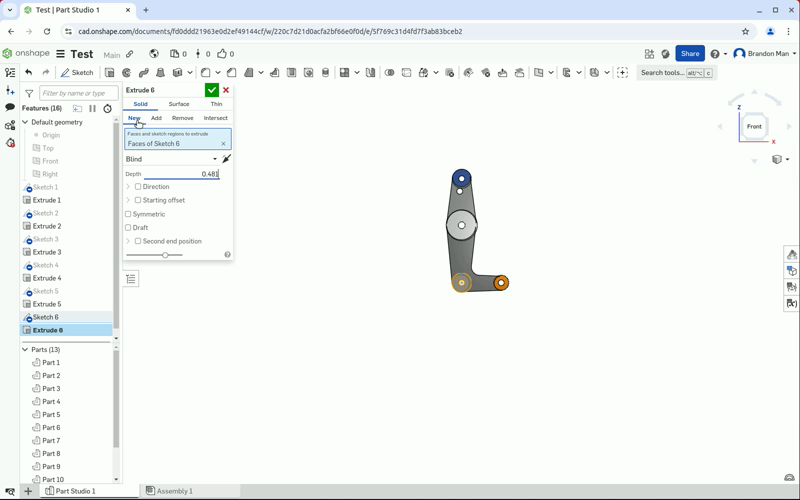
key(enter)
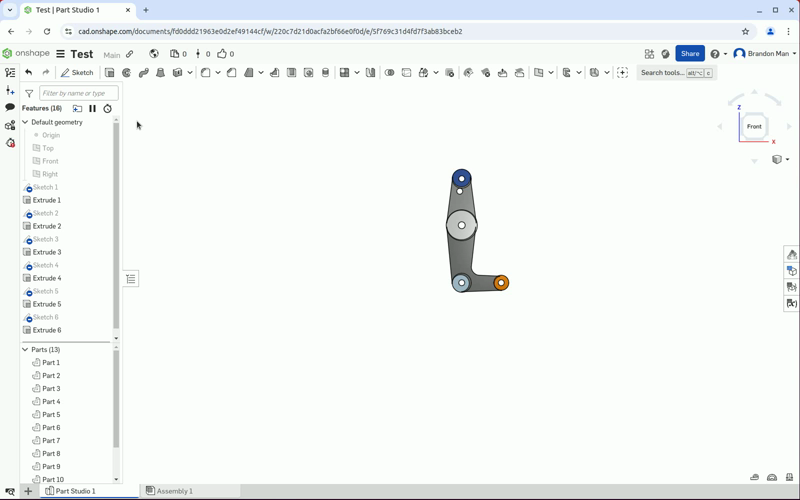
key(shift+h)
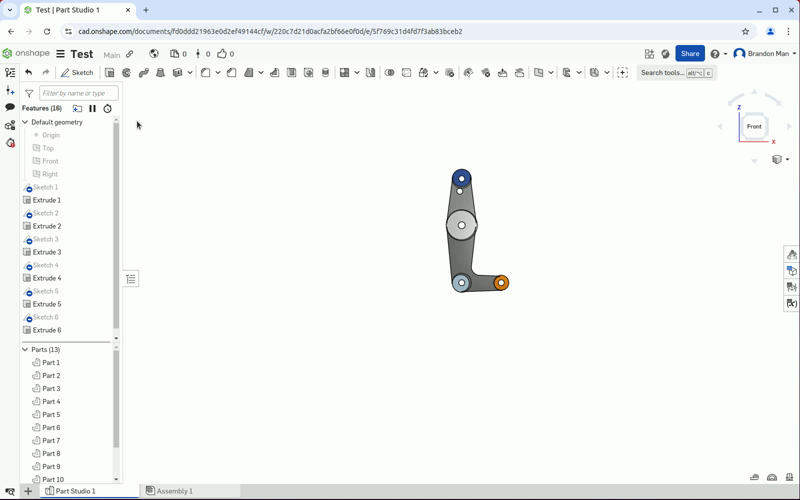
key(shift+h)
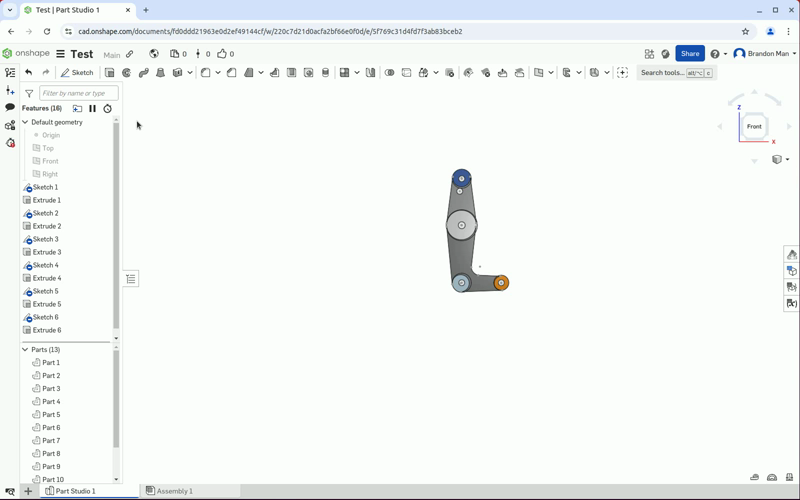
key(shift+7)
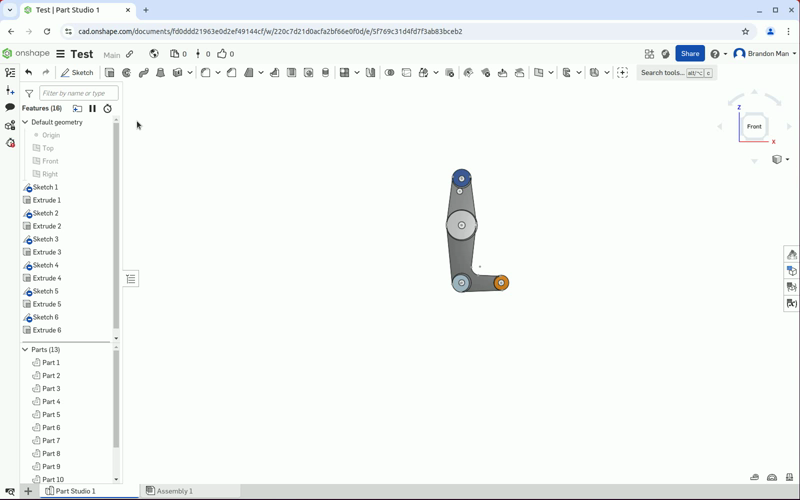
key(left, 2)
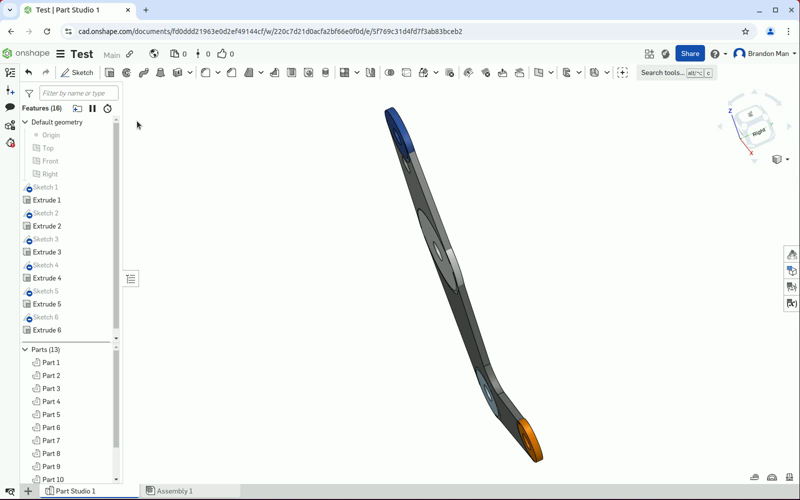
key(down, 2)
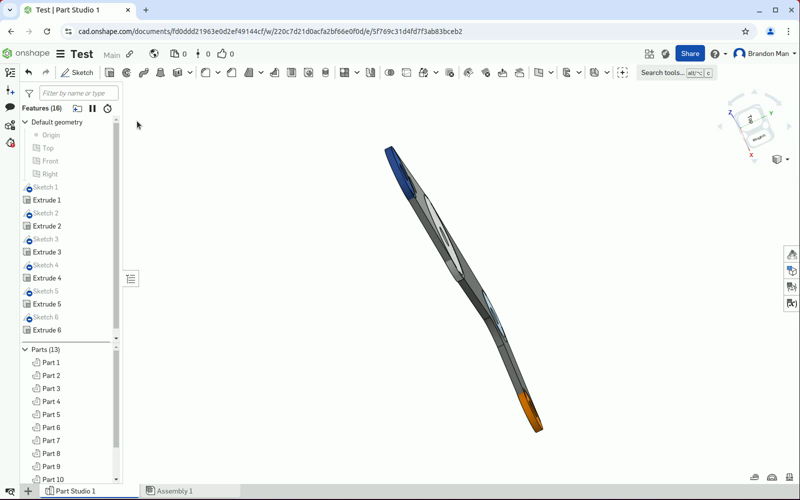
key(up, 2)
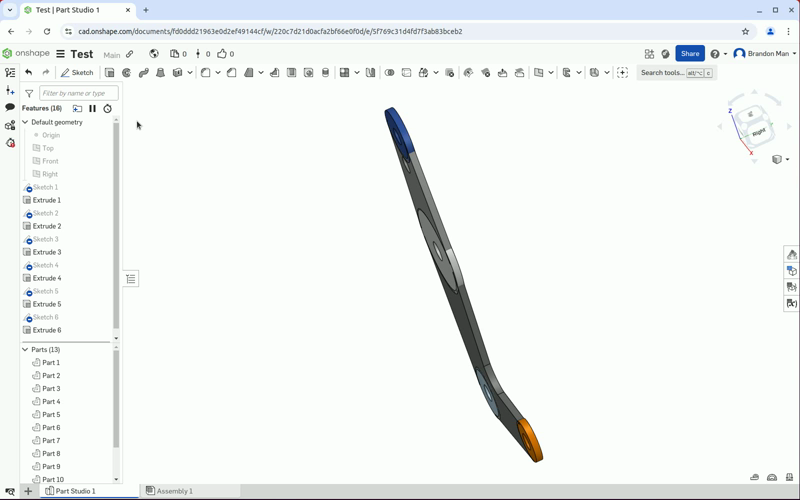
key(right, 2)
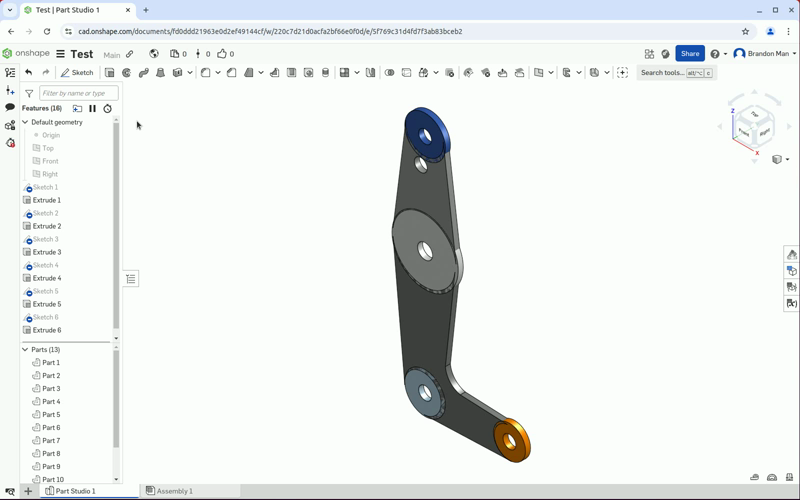
mouse_move(69, 189)
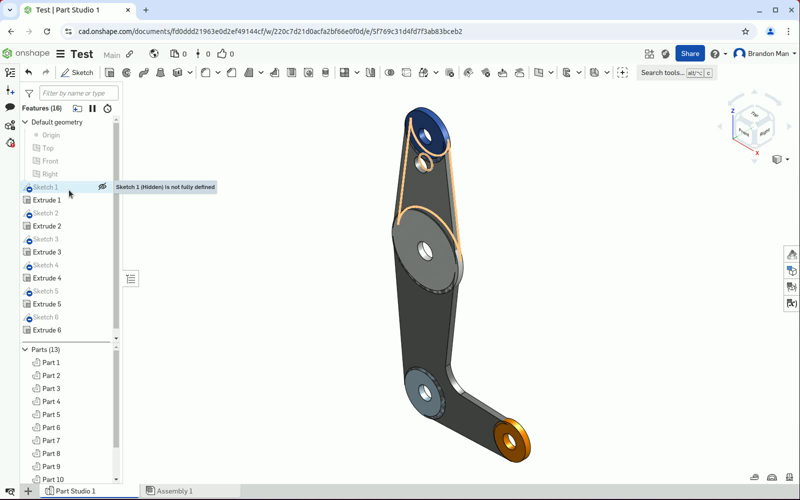
click(69, 189)